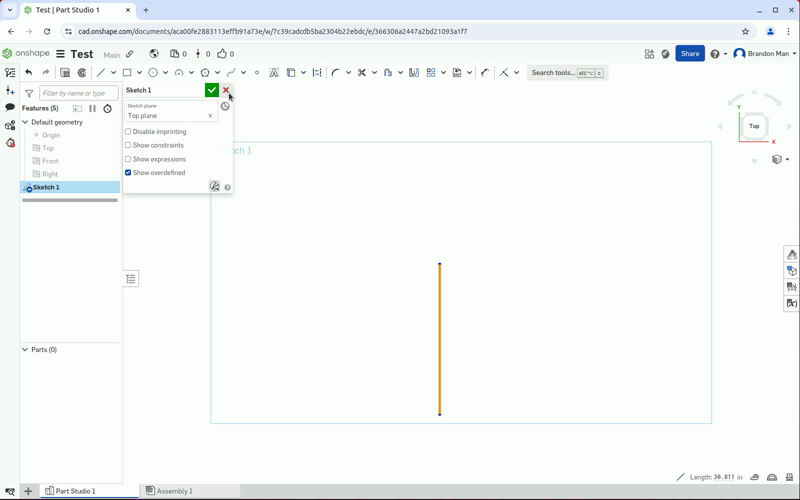
key(shift+h)
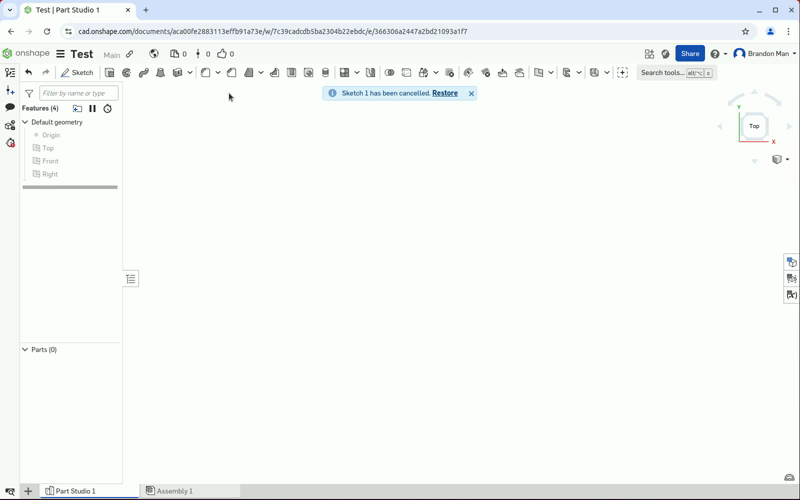
mouse_move(73, 352)
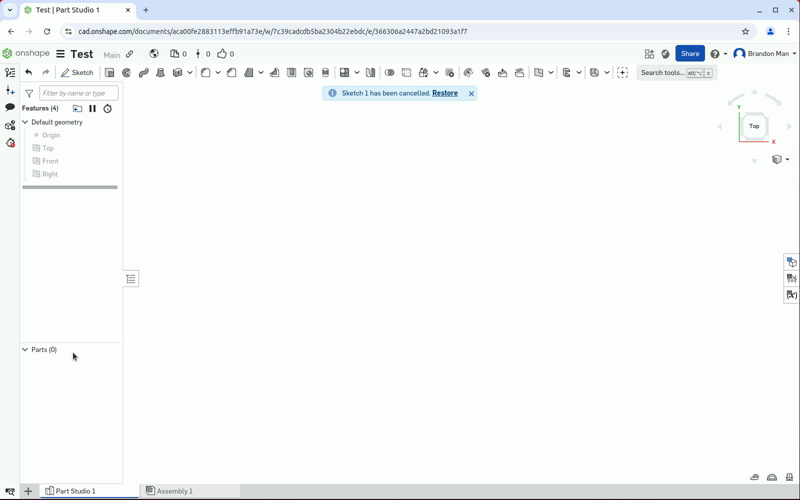
key(y)
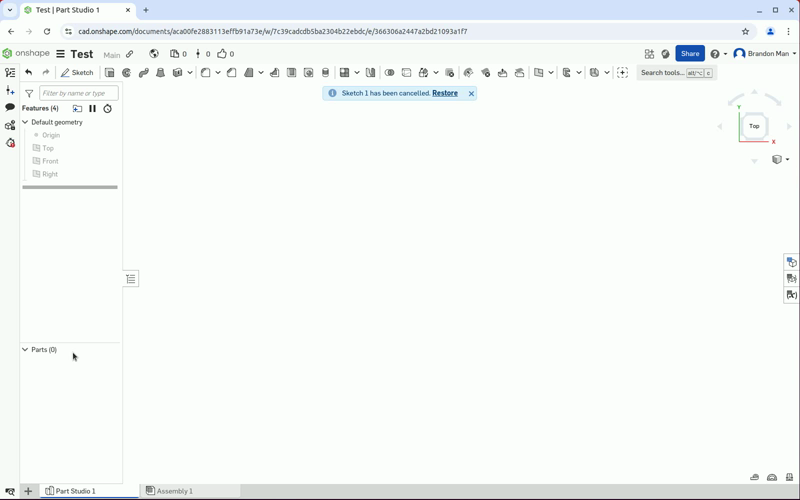
key(shift+p)
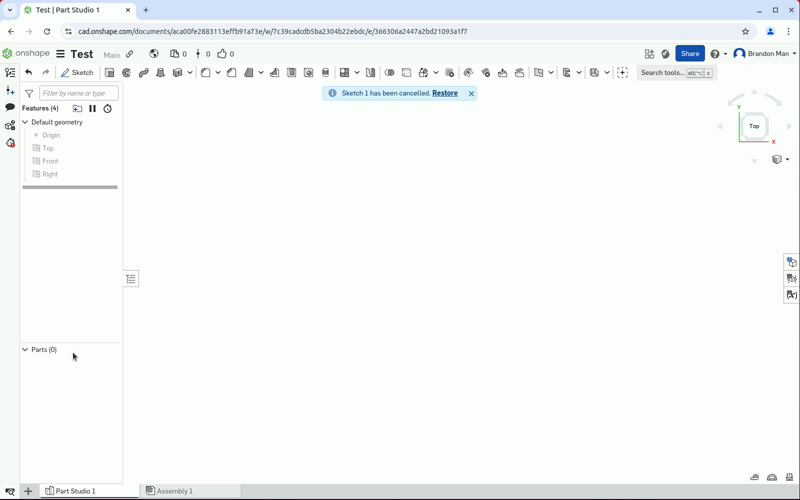
key(space)
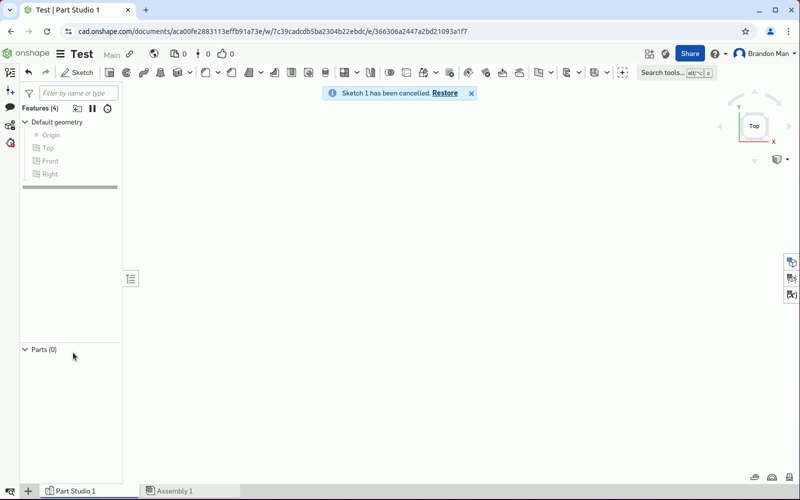
key_down(shift)
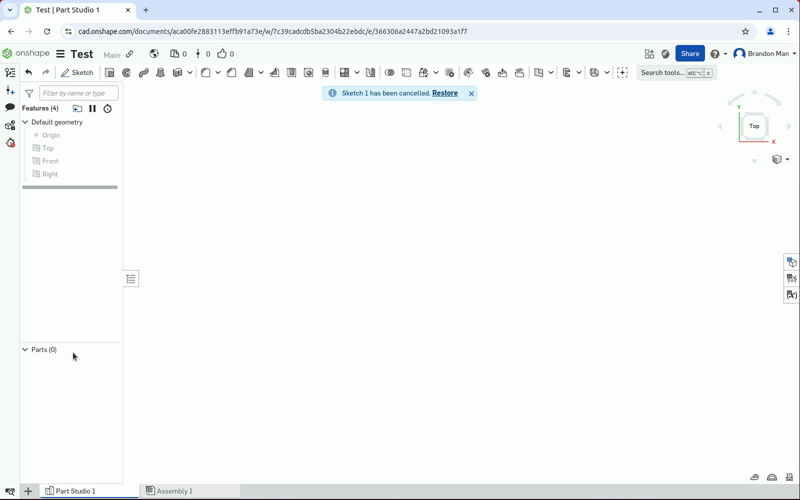
key(up)
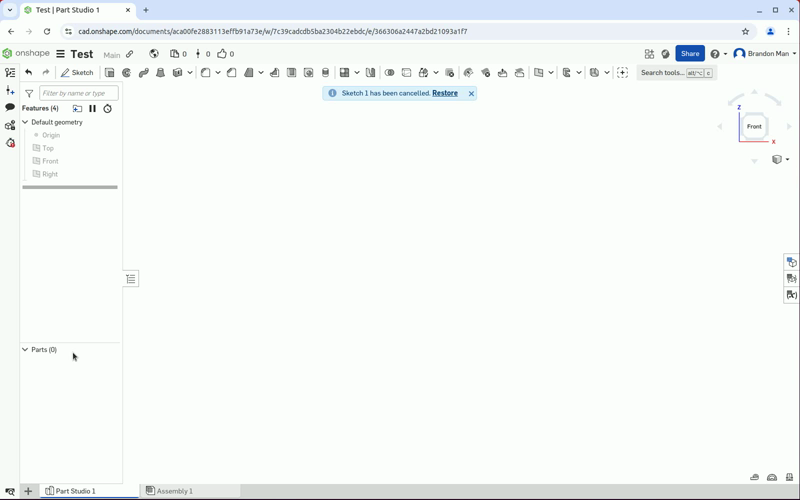
key_up(shift)
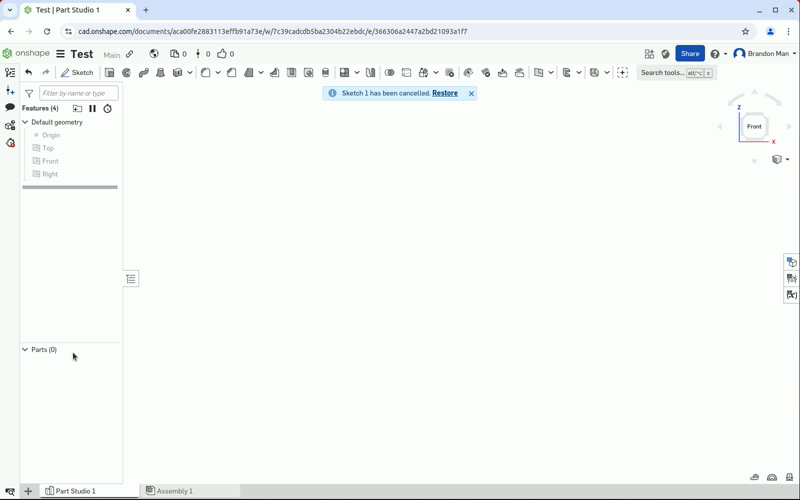
mouse_move(73, 352)
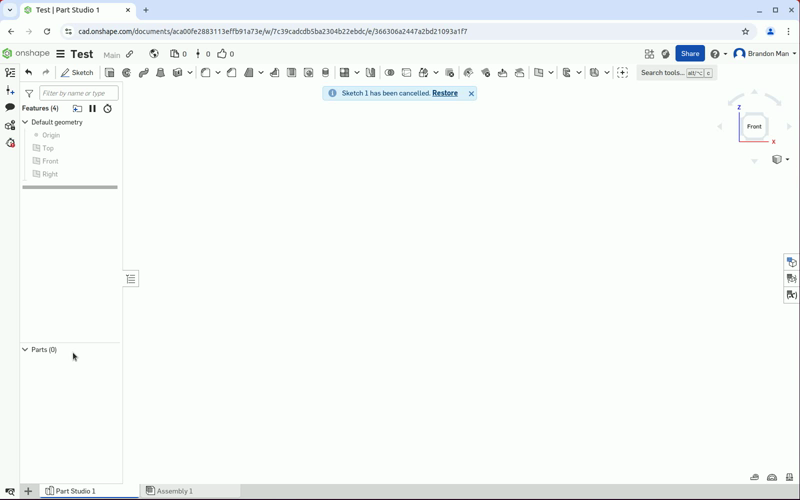
key(shift+y)
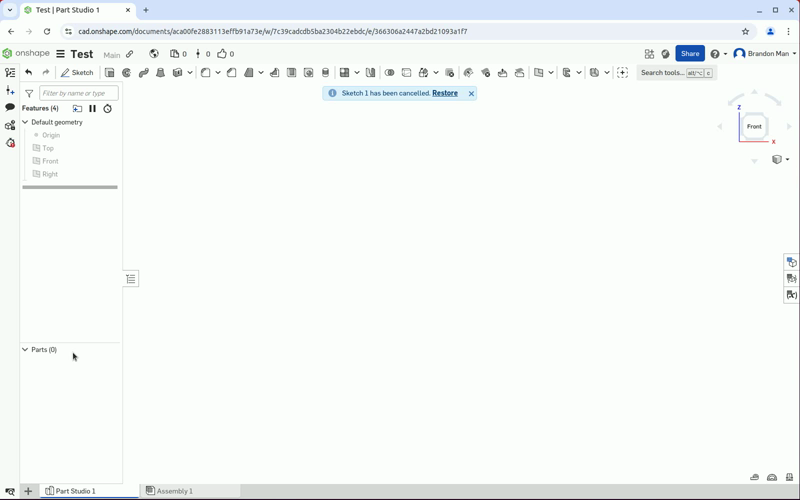
key(shift+s)
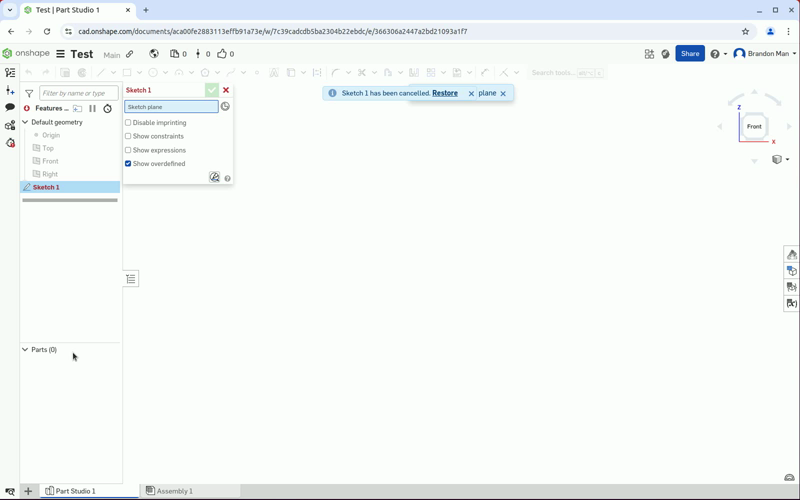
mouse_move(73, 163)
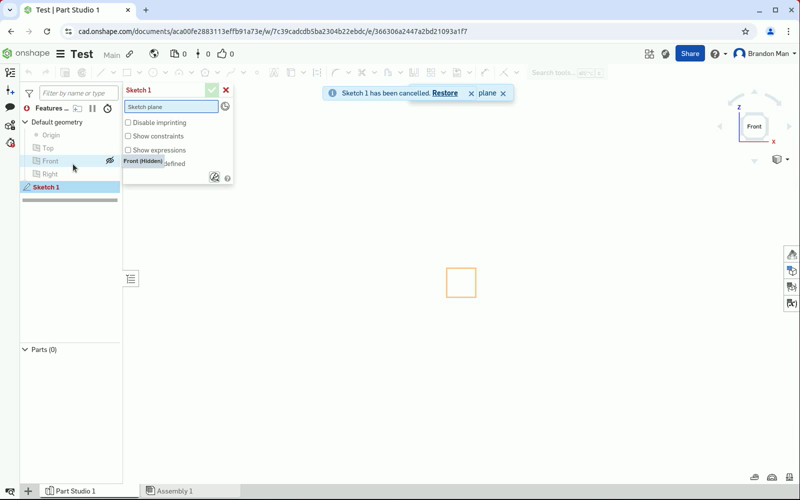
click(73, 163)
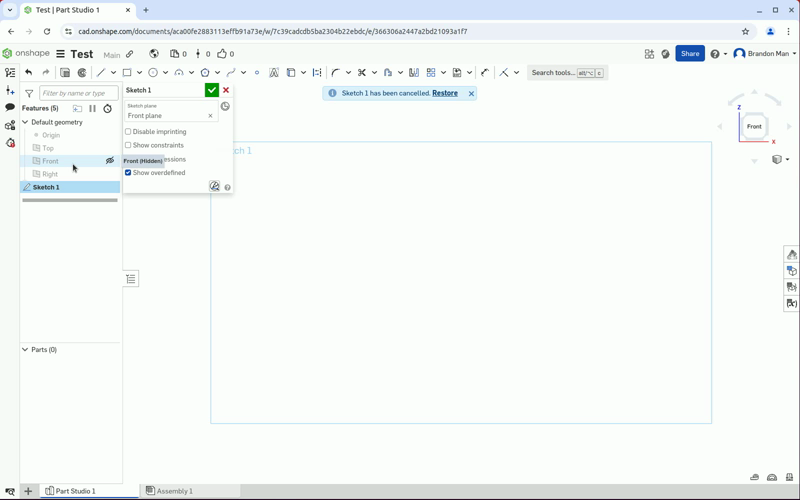
mouse_move(73, 352)
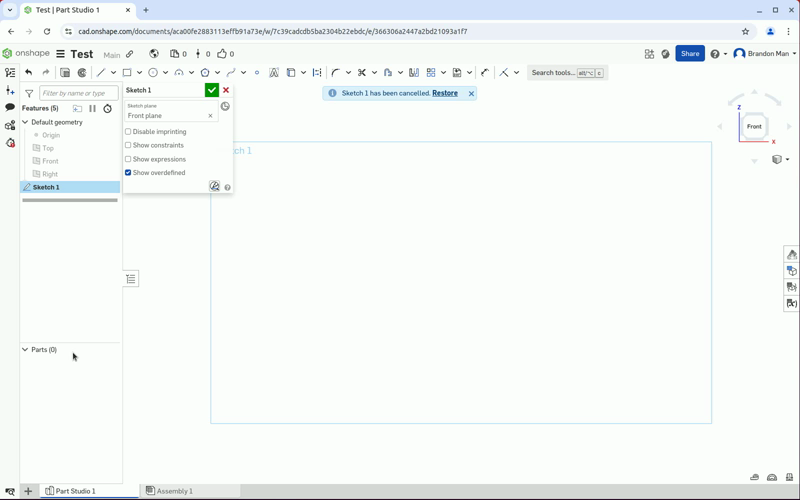
key(y)
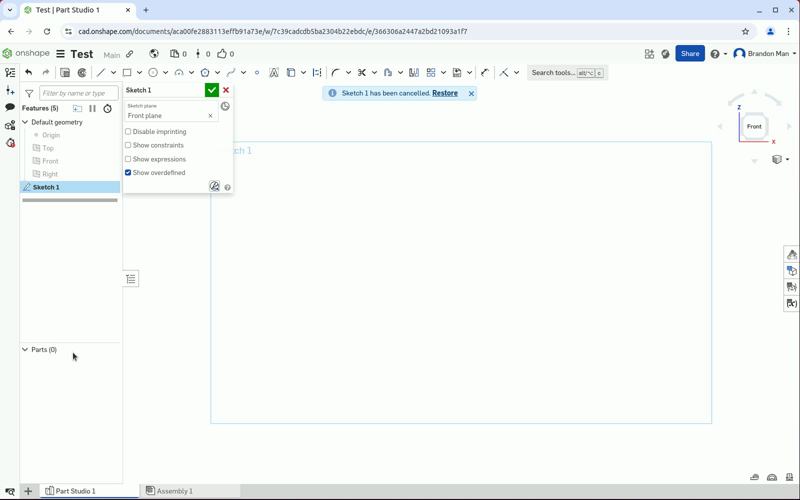
key(c)
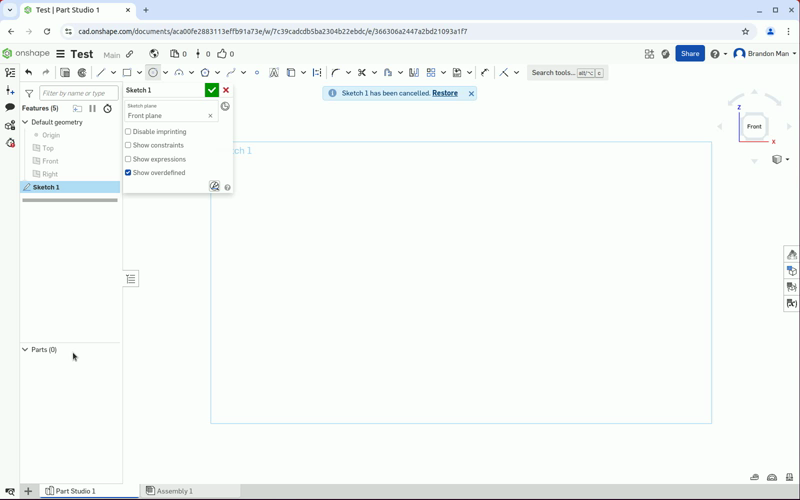
key_down(shift)
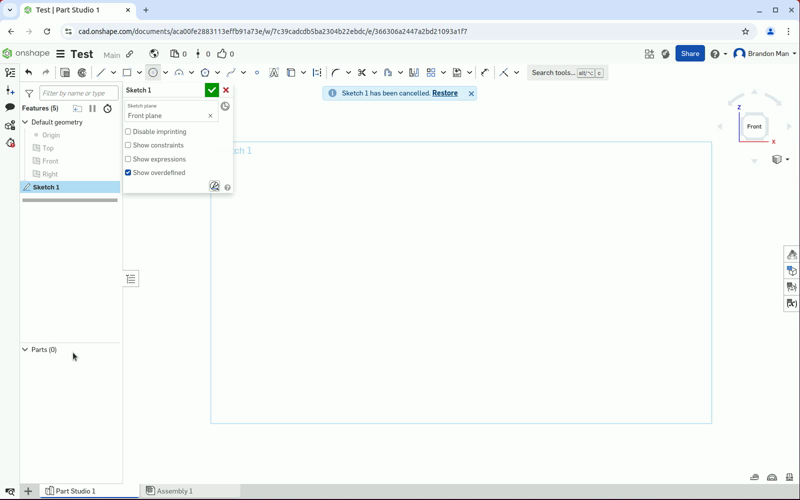
mouse_move(461, 282)
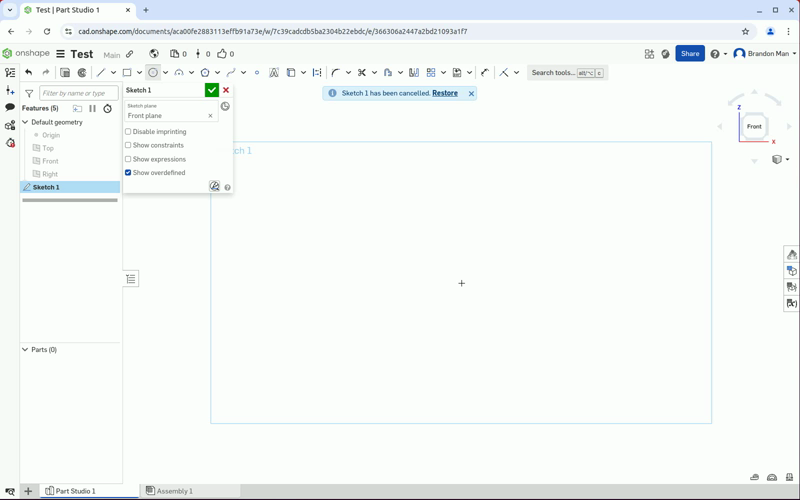
click(461, 282)
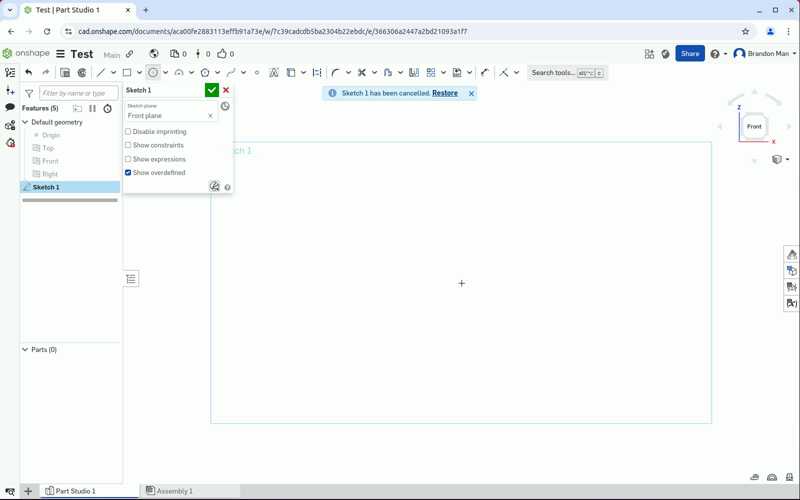
key_up(shift)
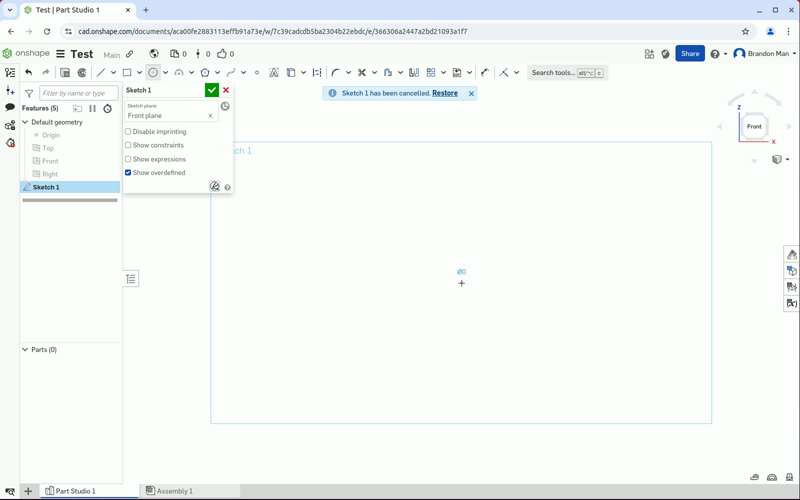
mouse_move(505, 282)
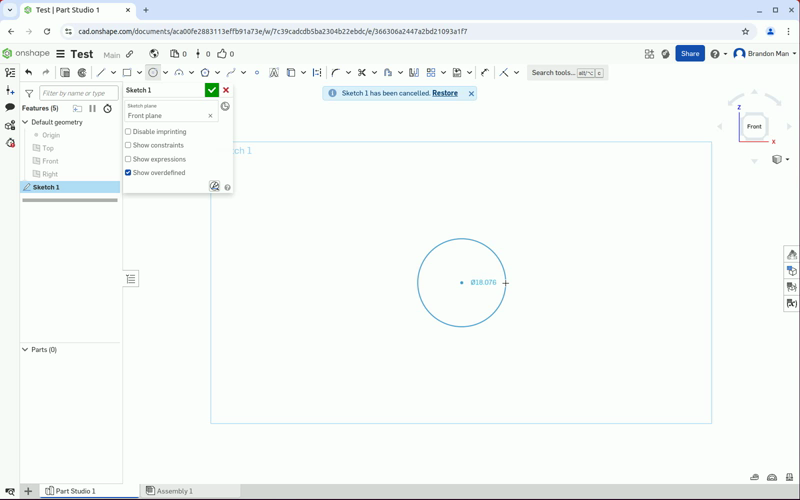
click(505, 282)
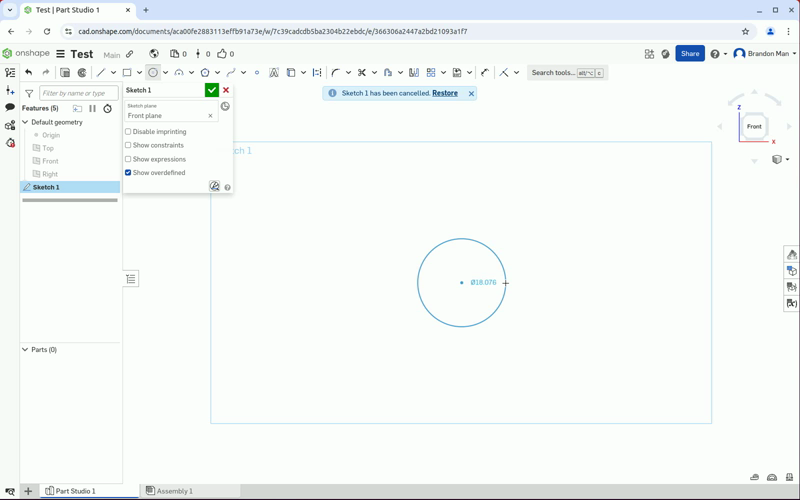
key(esc)
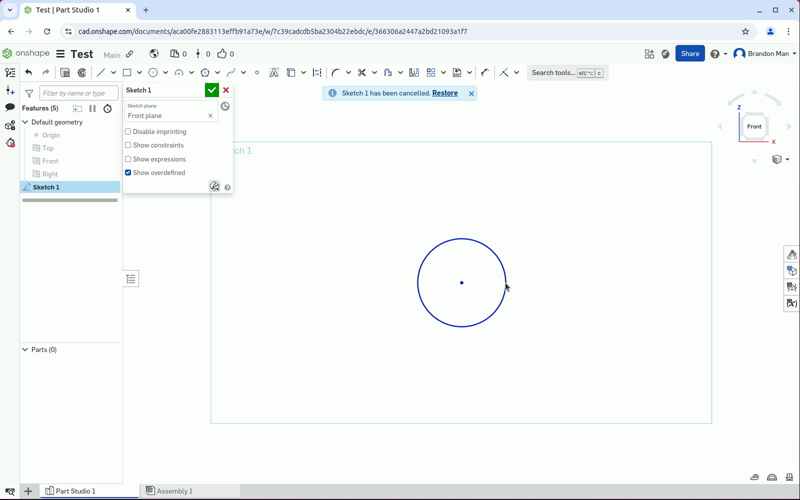
key(l)
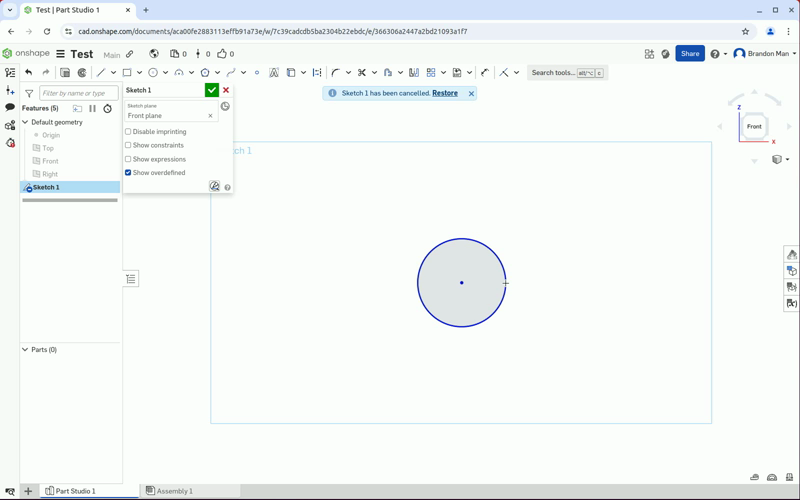
key_down(shift)
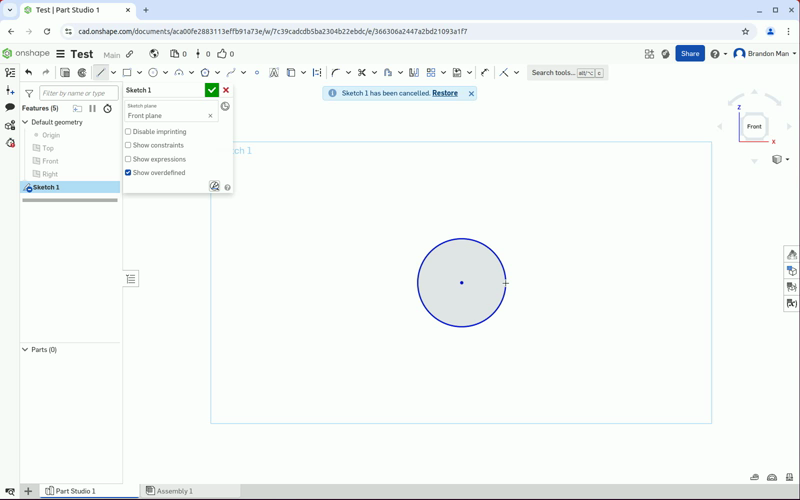
mouse_move(433, 290)
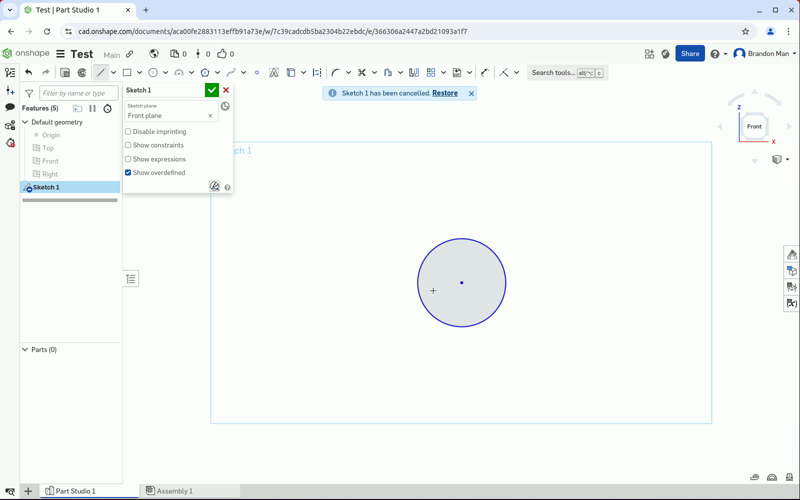
click(433, 290)
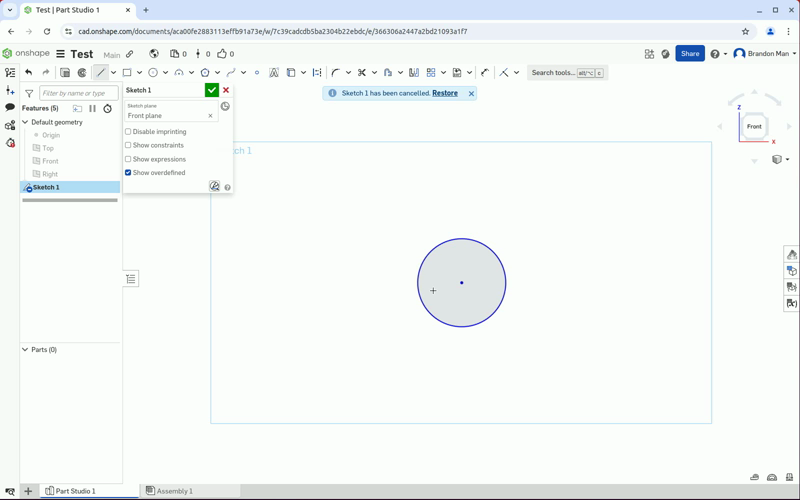
key_up(shift)
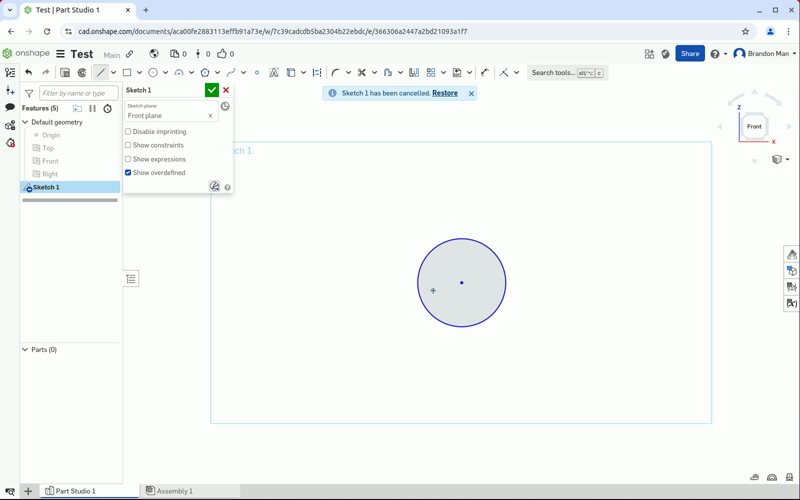
key_down(shift)
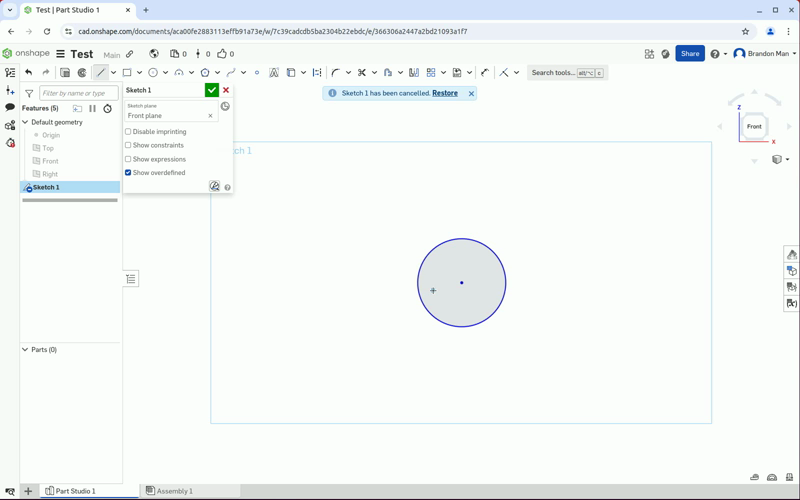
mouse_move(463, 290)
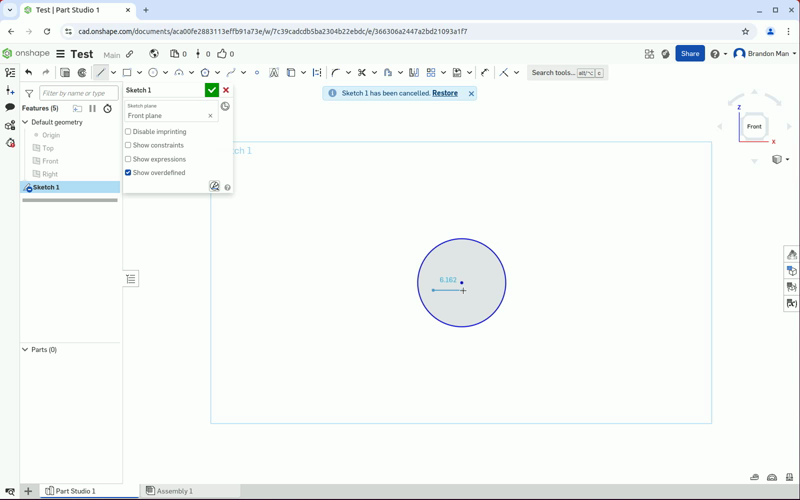
mouse_move(441, 290)
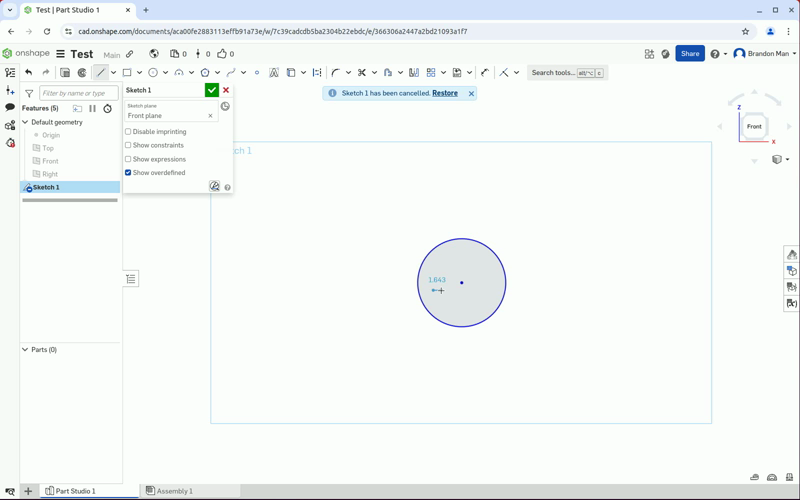
click(441, 290)
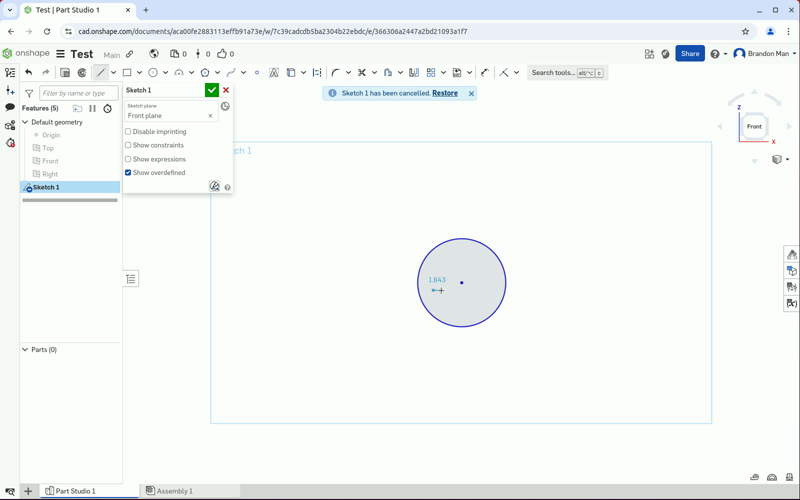
key_up(shift)
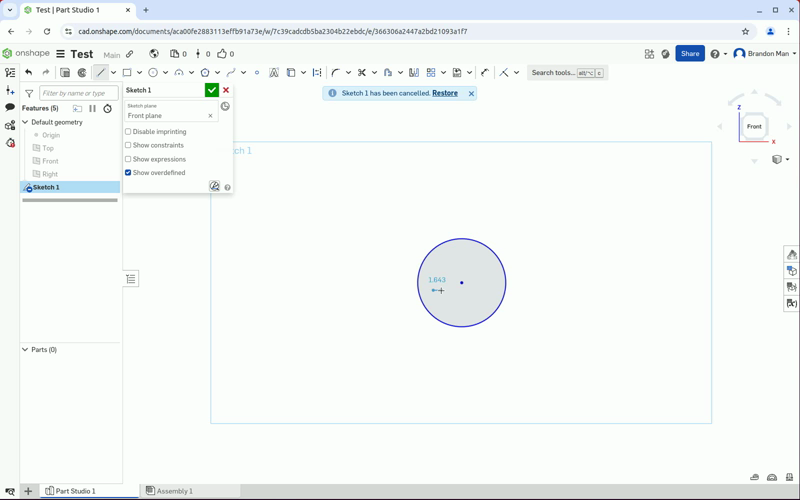
key(esc)
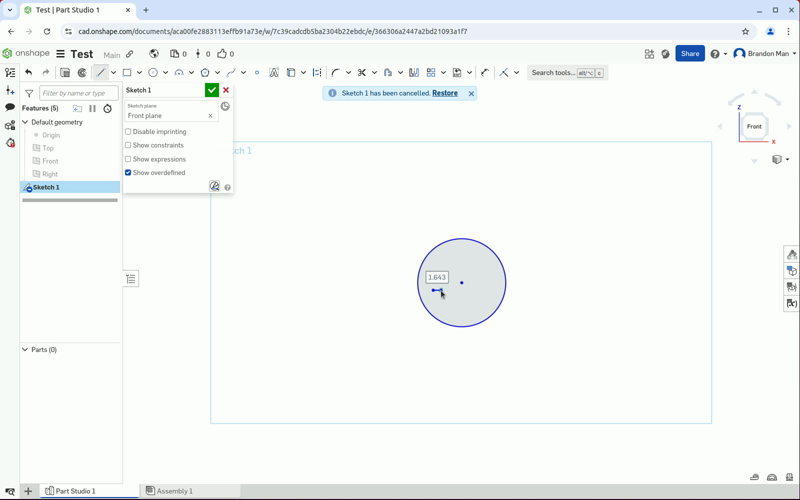
key(a)
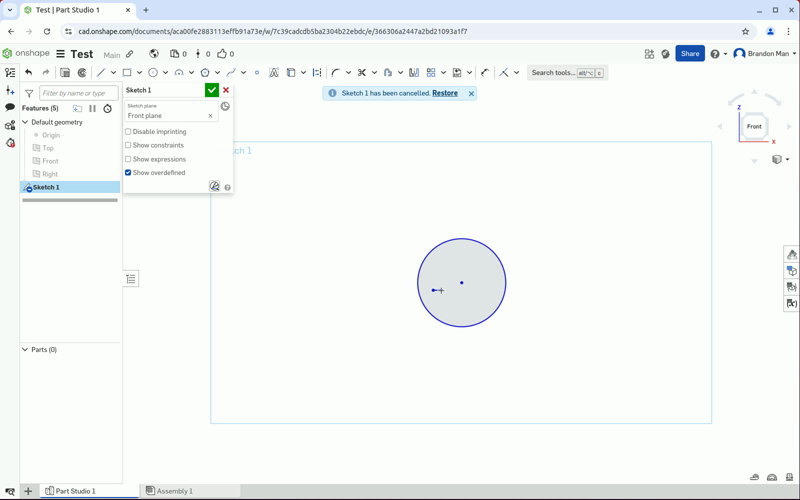
mouse_move(441, 290)
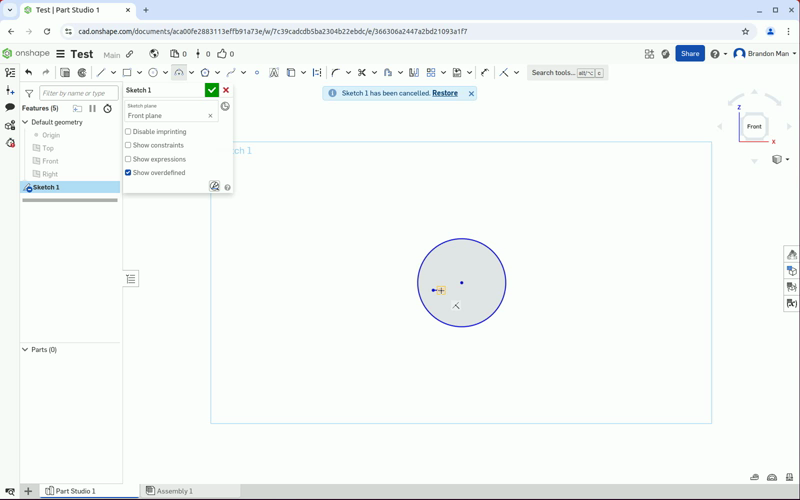
click(441, 290)
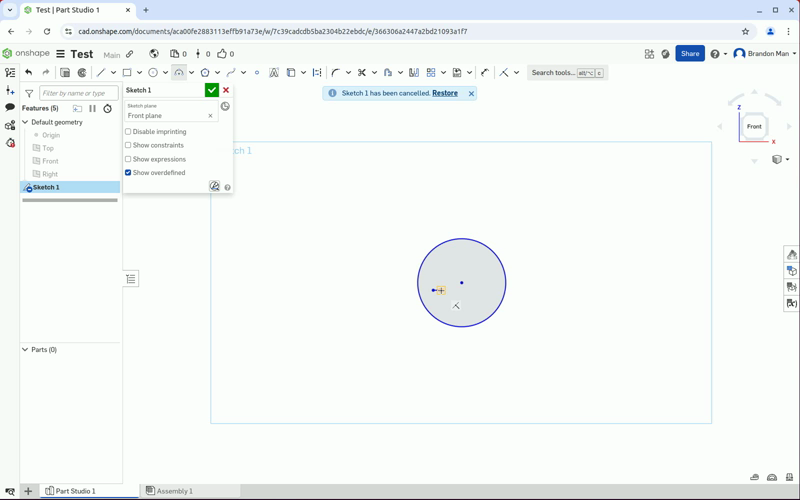
key_down(shift)
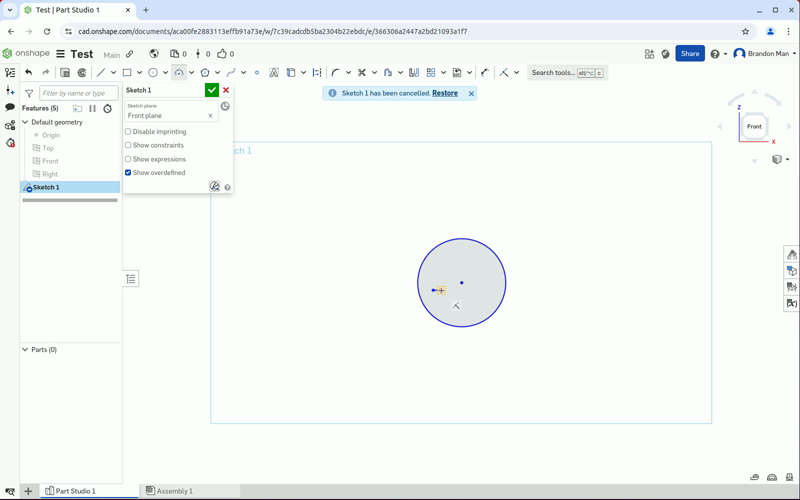
mouse_move(481, 290)
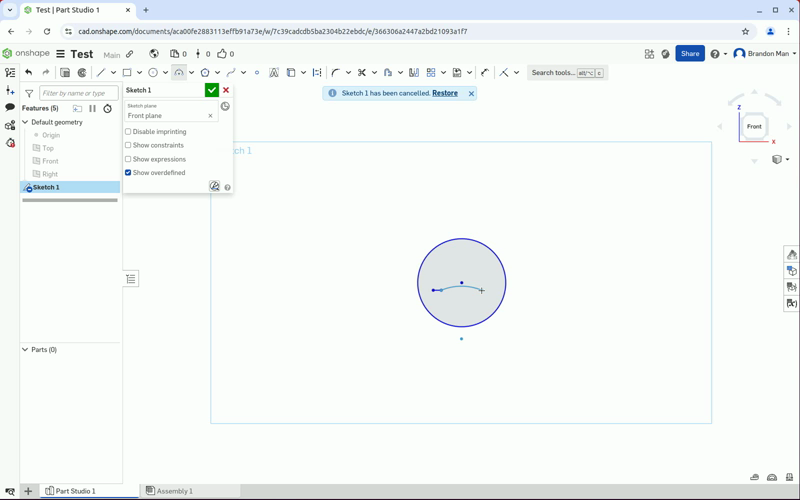
click(481, 290)
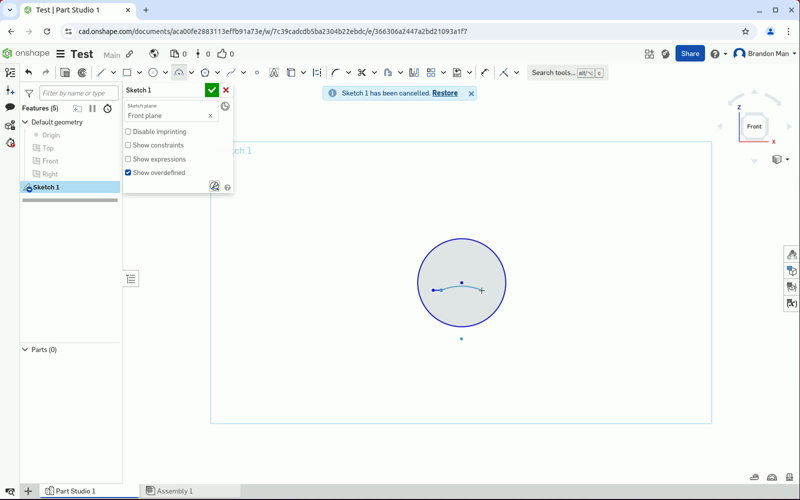
mouse_move(461, 304)
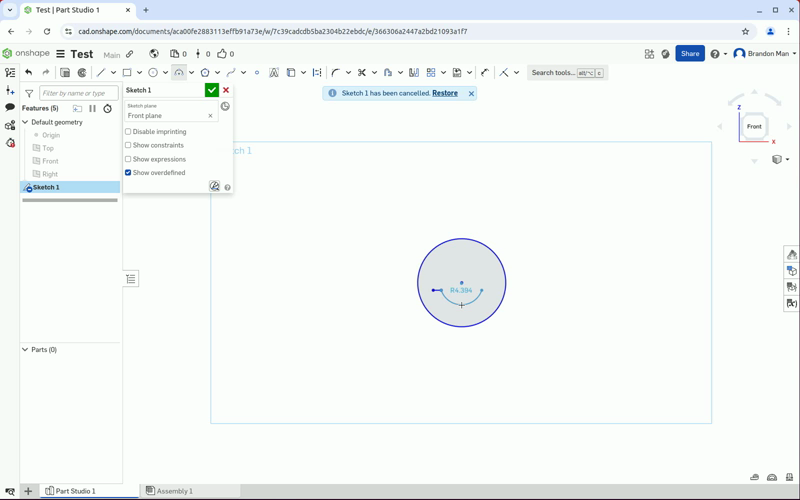
click(461, 304)
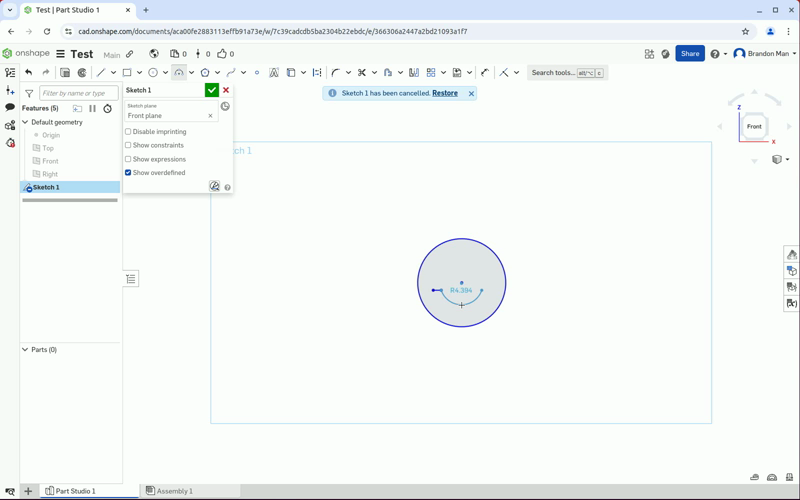
key_up(shift)
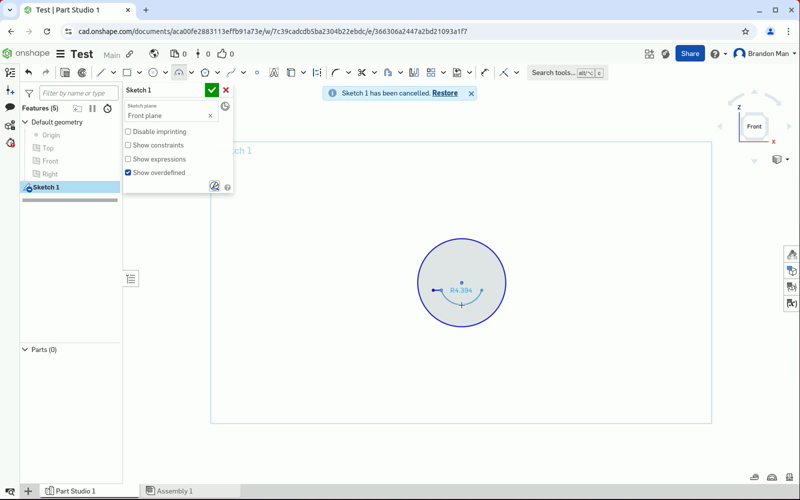
key(esc)
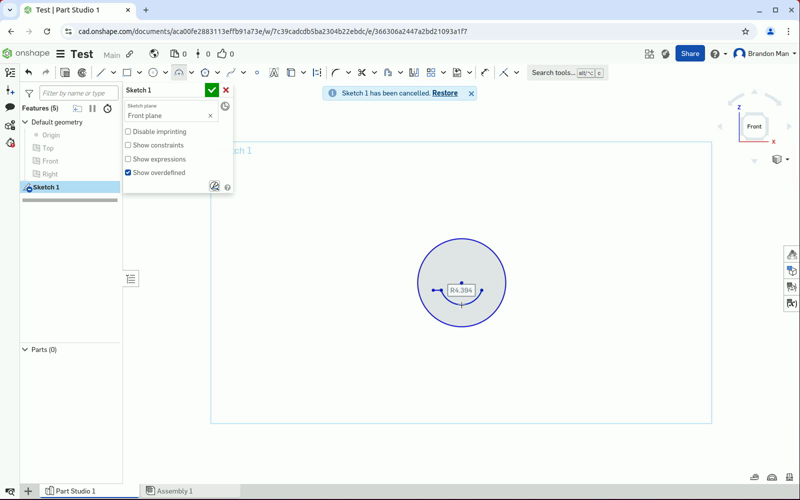
key(l)
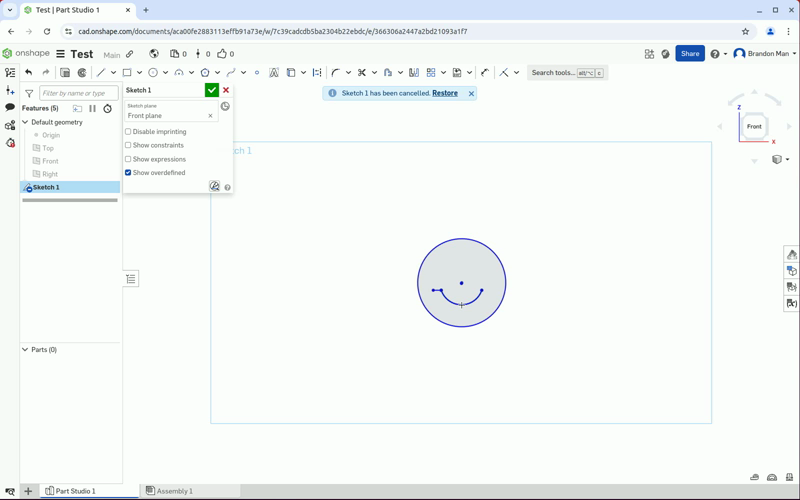
mouse_move(481, 290)
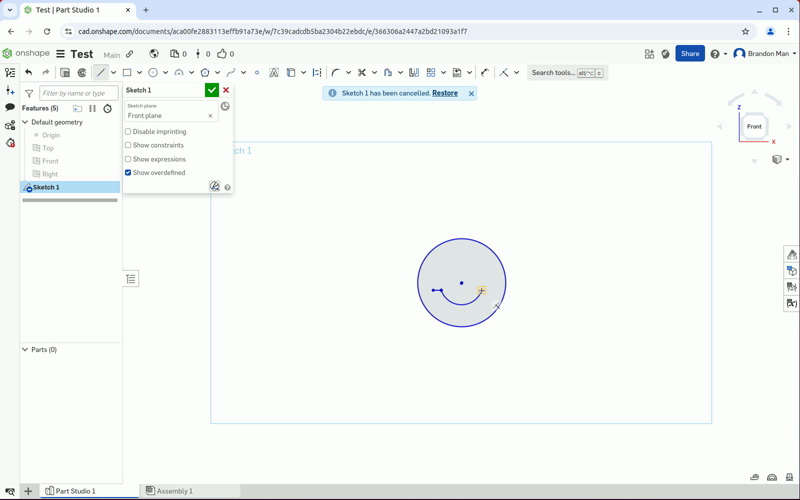
click(481, 290)
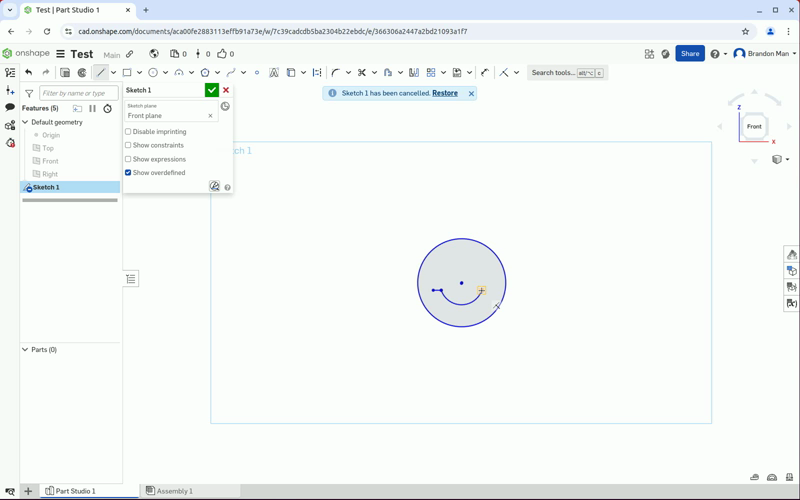
key_down(shift)
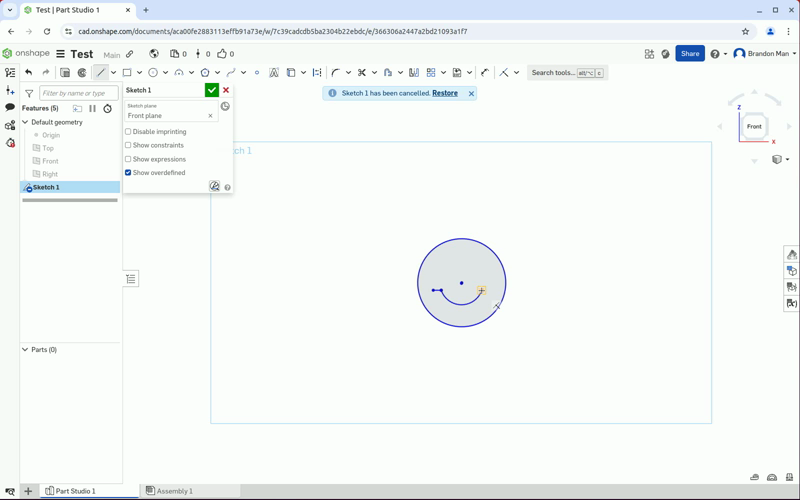
mouse_move(511, 290)
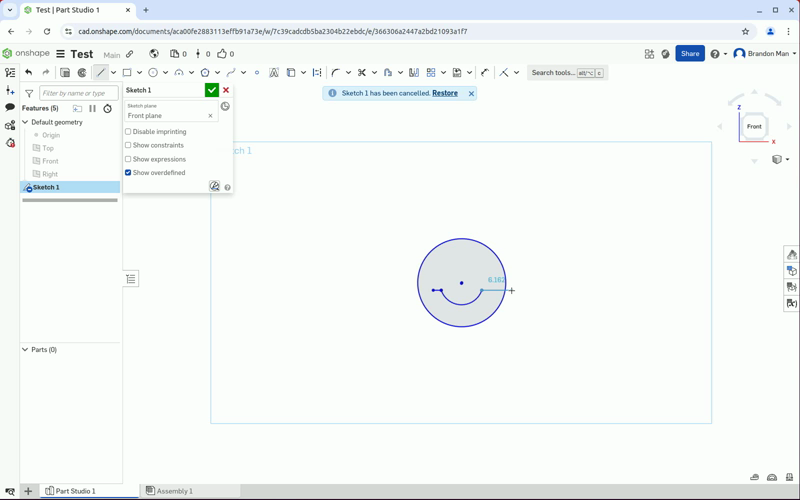
mouse_move(489, 290)
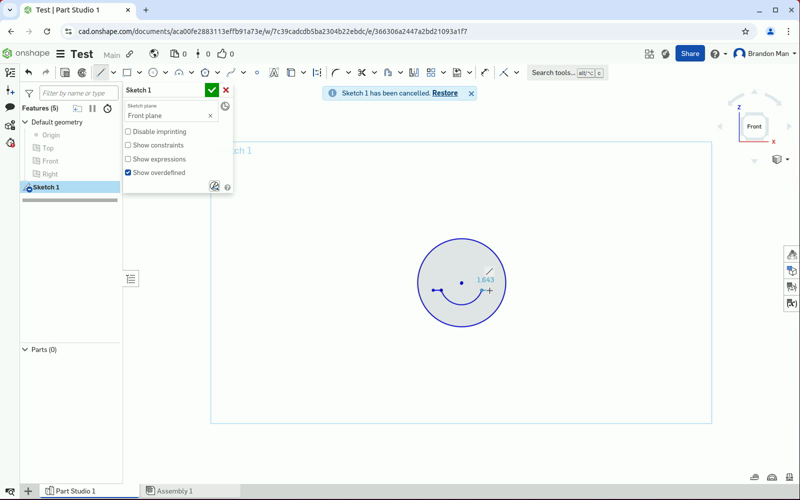
click(489, 290)
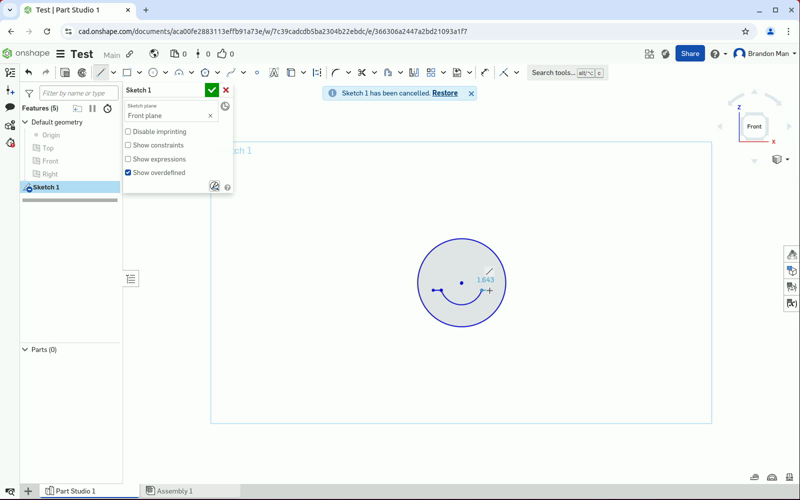
key_up(shift)
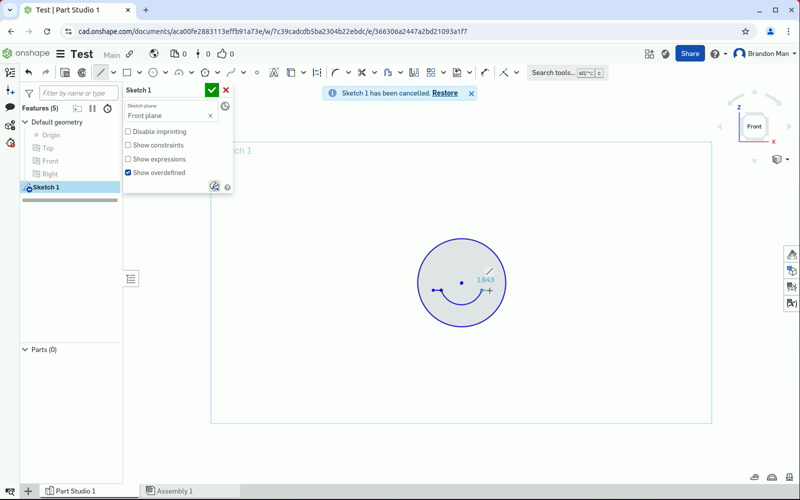
key_down(shift)
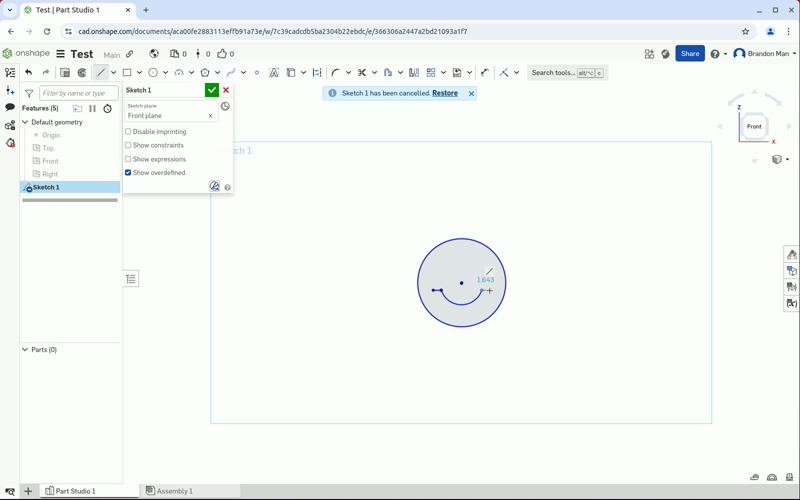
mouse_move(519, 290)
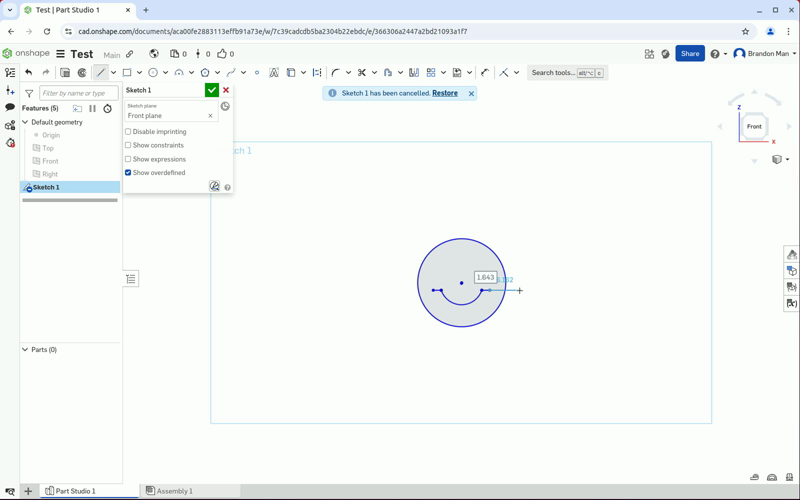
mouse_move(489, 275)
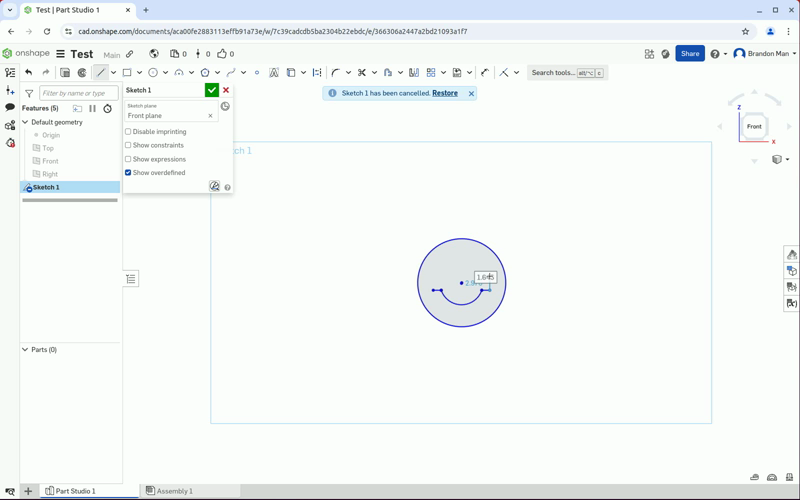
click(489, 275)
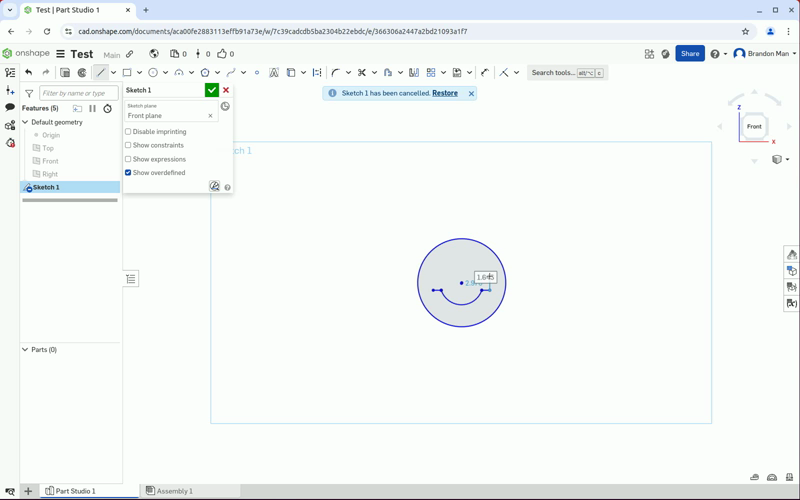
key_up(shift)
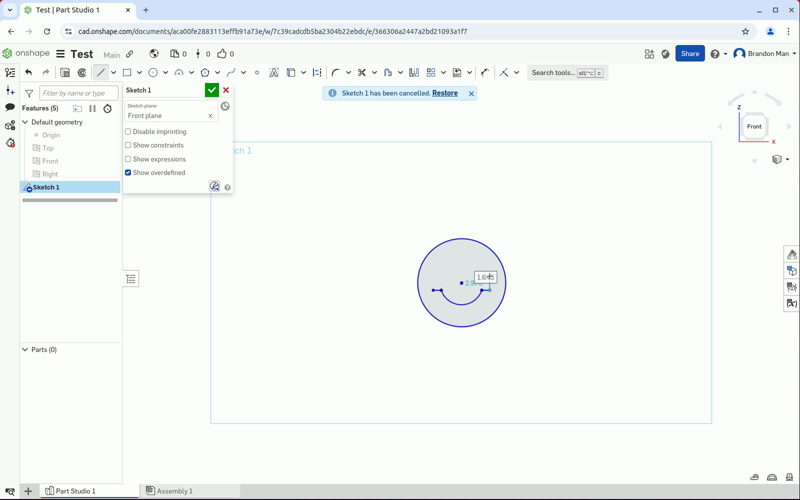
key_down(shift)
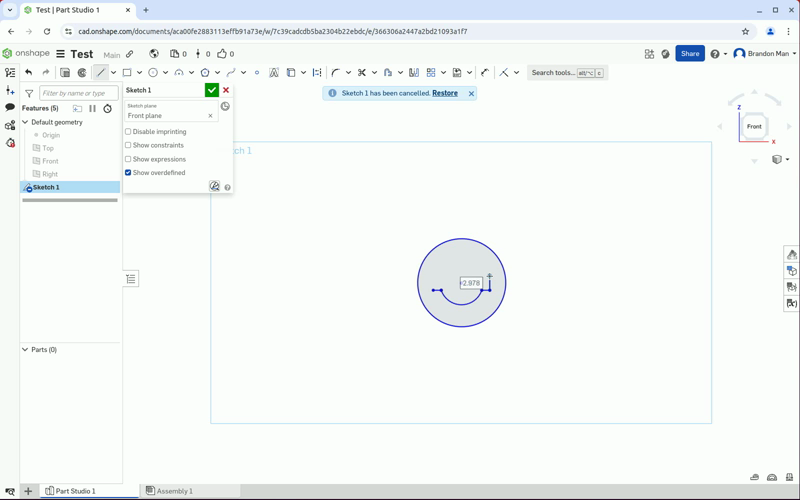
mouse_move(519, 275)
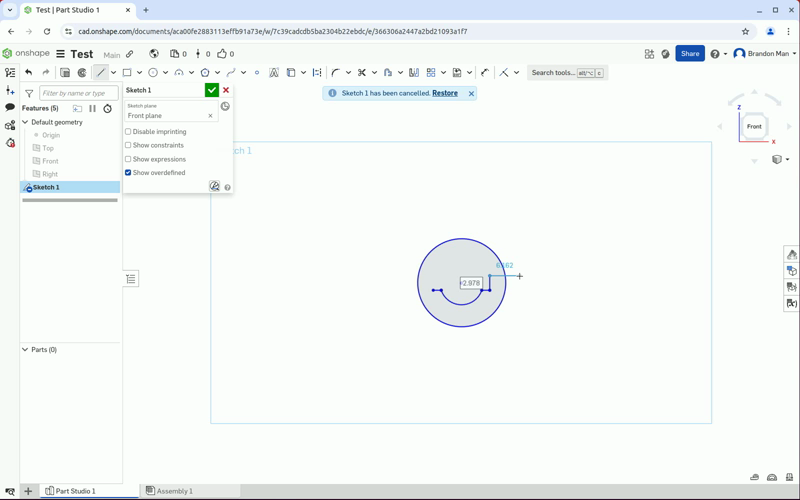
mouse_move(481, 275)
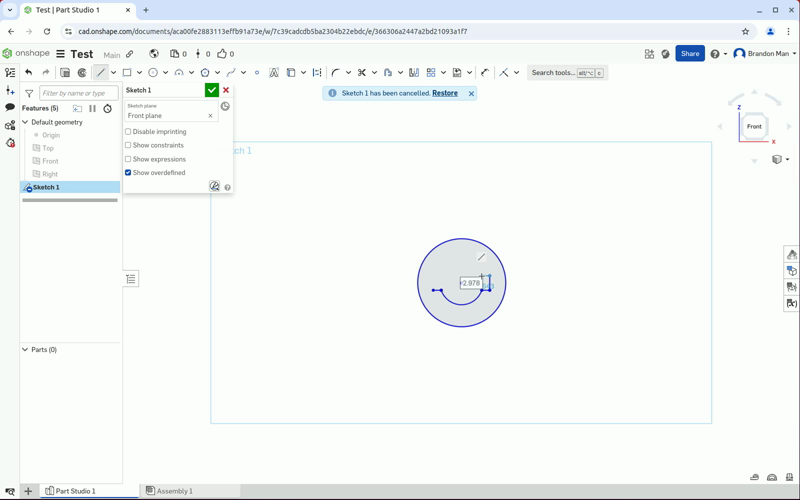
click(481, 275)
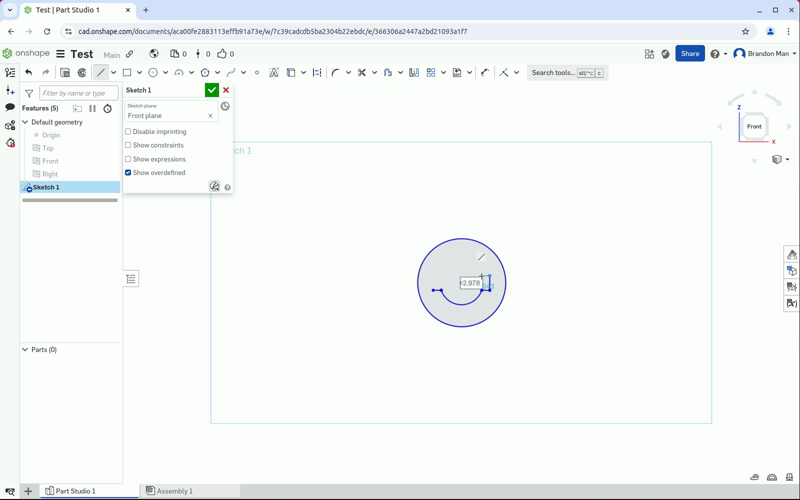
key_up(shift)
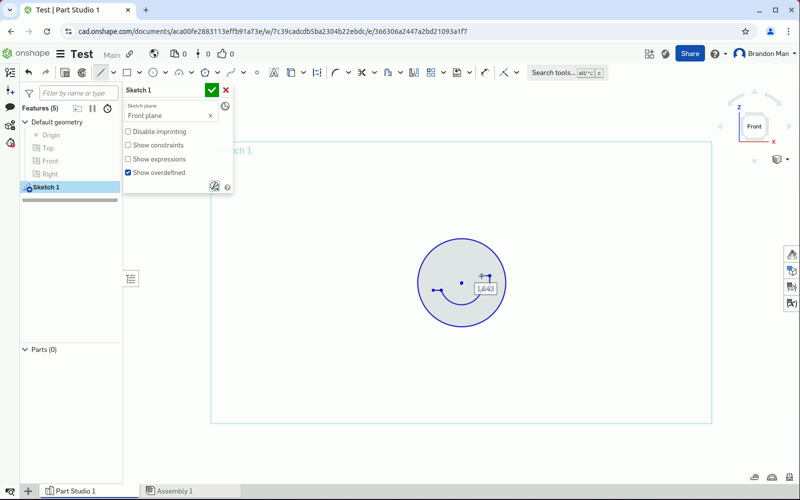
key(esc)
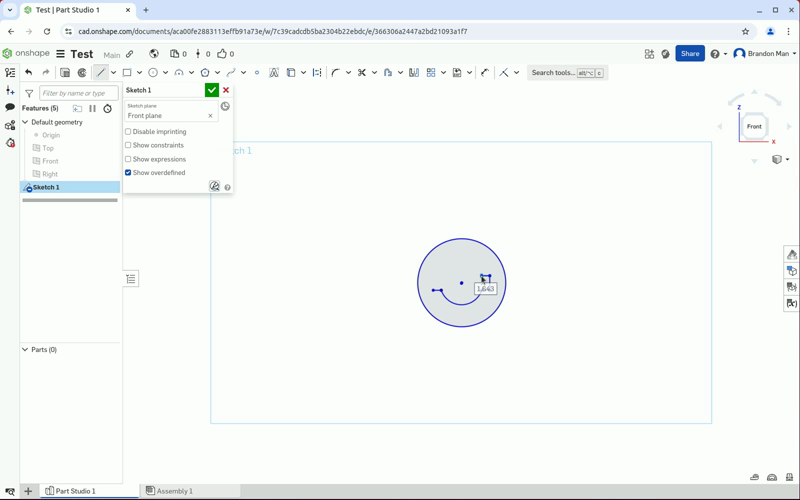
key(a)
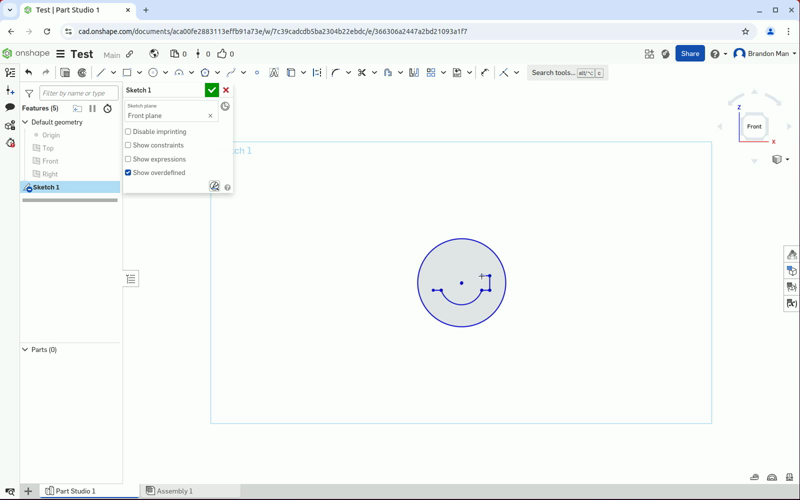
mouse_move(481, 275)
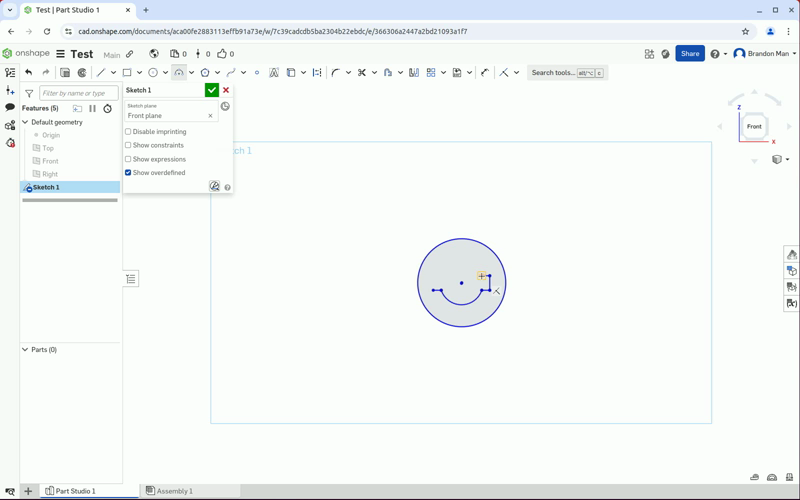
click(481, 275)
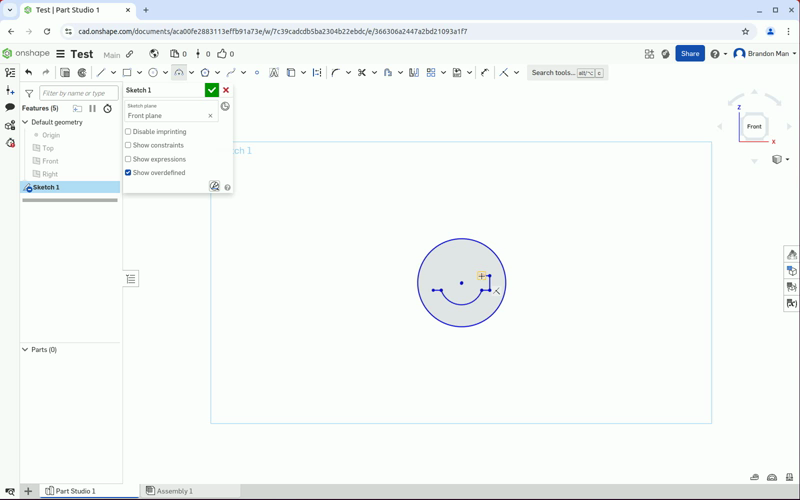
key_down(shift)
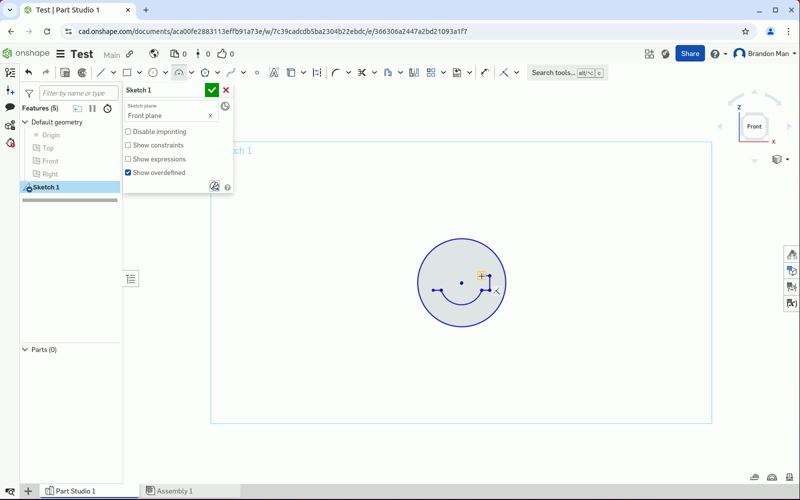
mouse_move(441, 275)
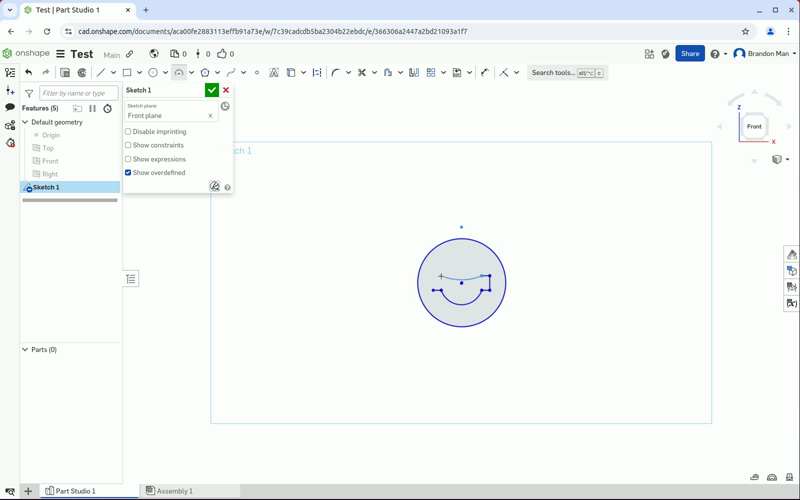
click(441, 275)
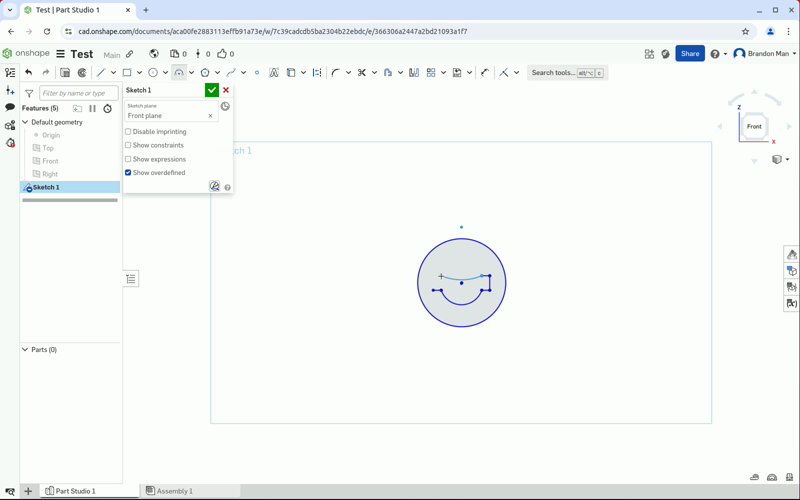
mouse_move(461, 261)
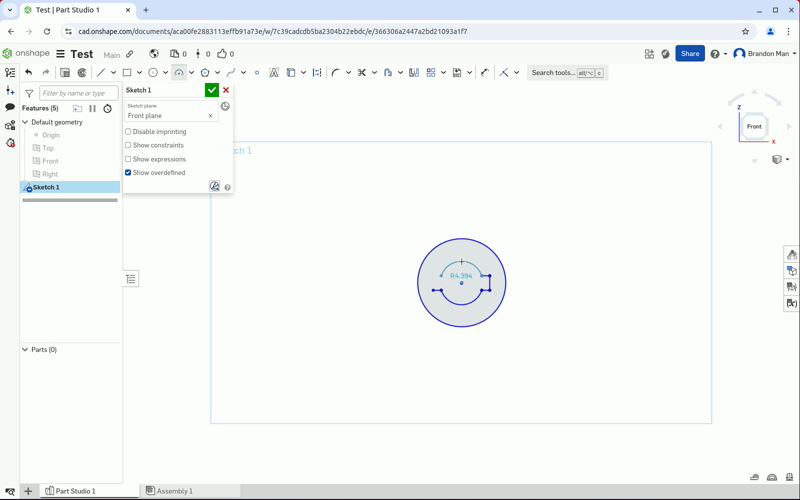
click(461, 261)
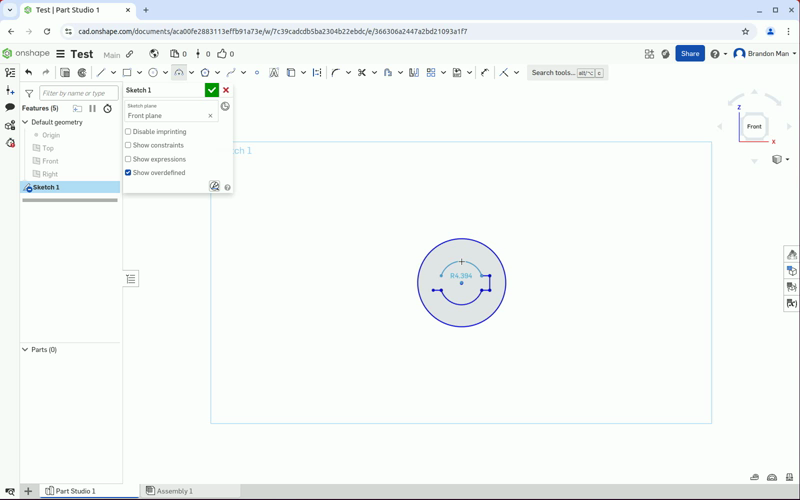
key_up(shift)
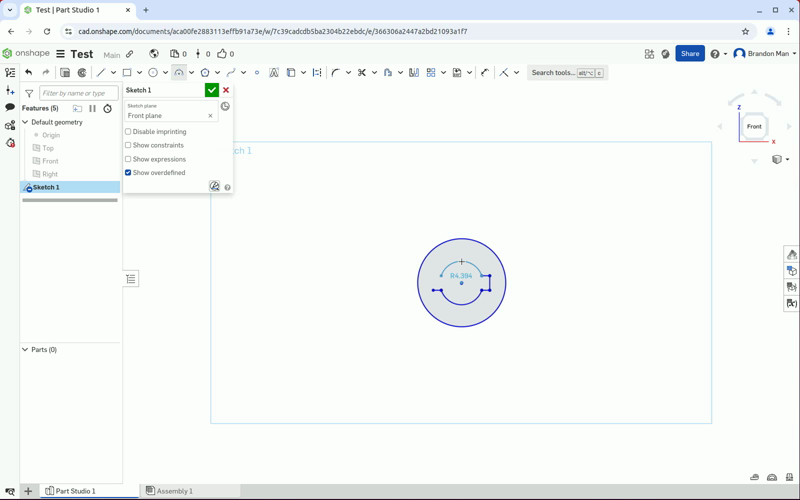
key(esc)
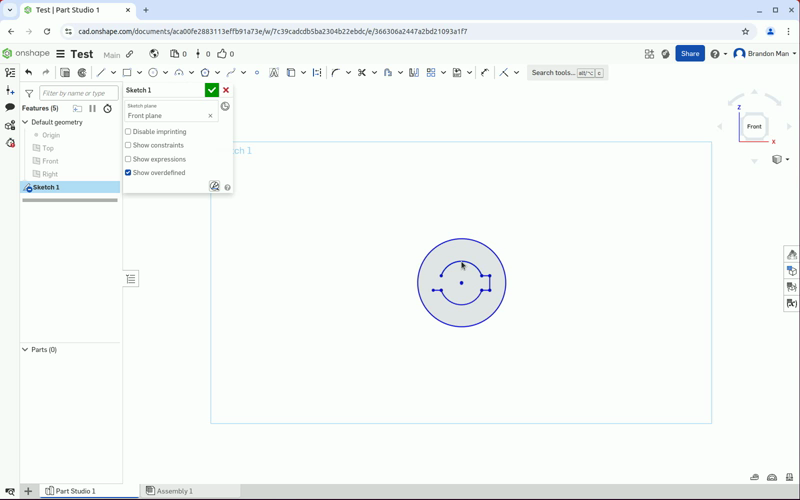
key(l)
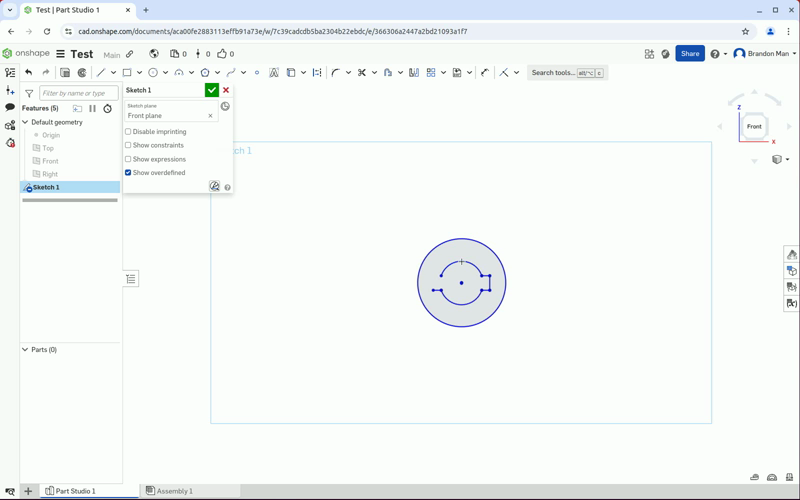
mouse_move(441, 275)
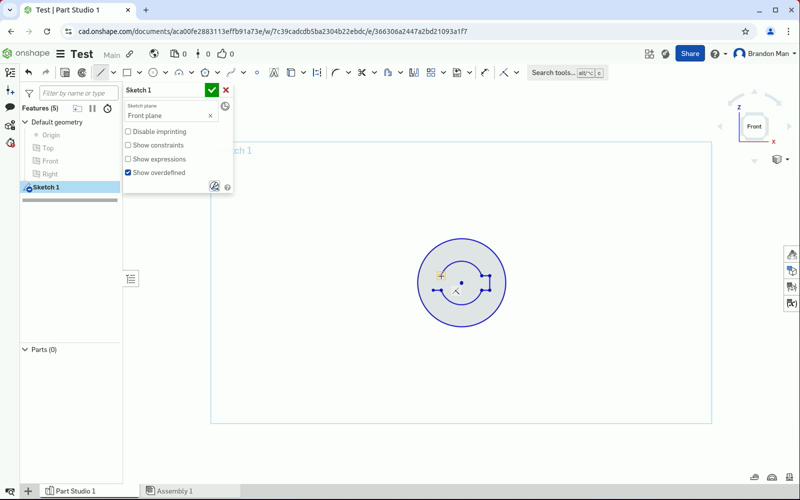
click(441, 275)
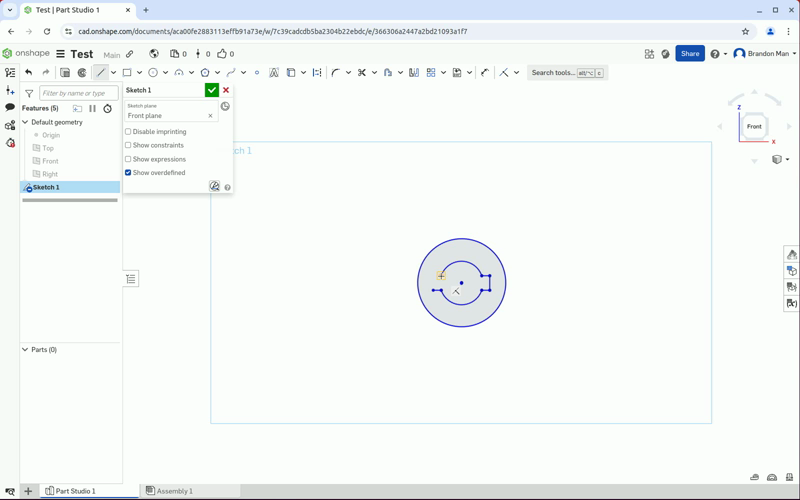
key_down(shift)
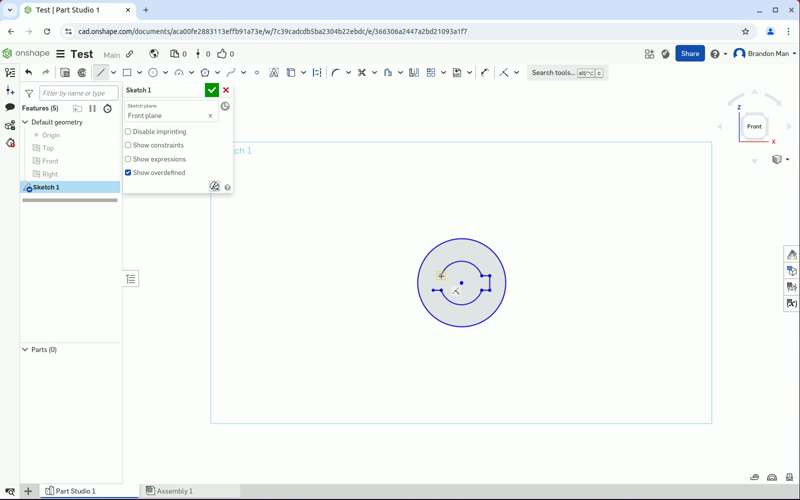
mouse_move(471, 275)
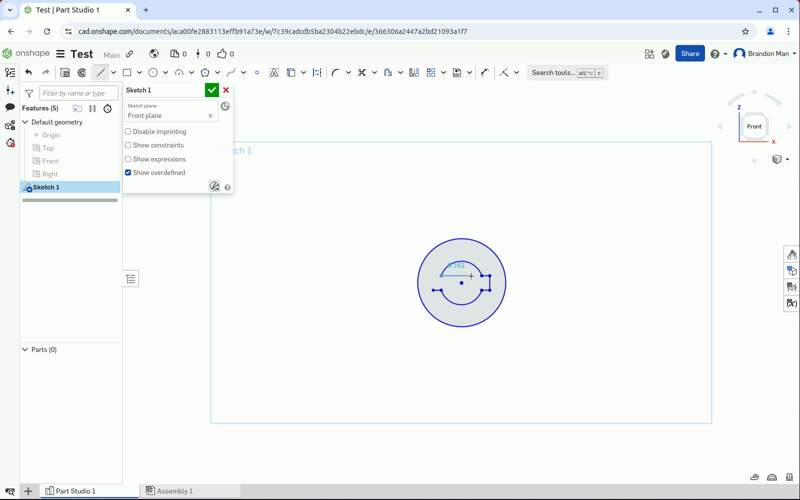
mouse_move(433, 275)
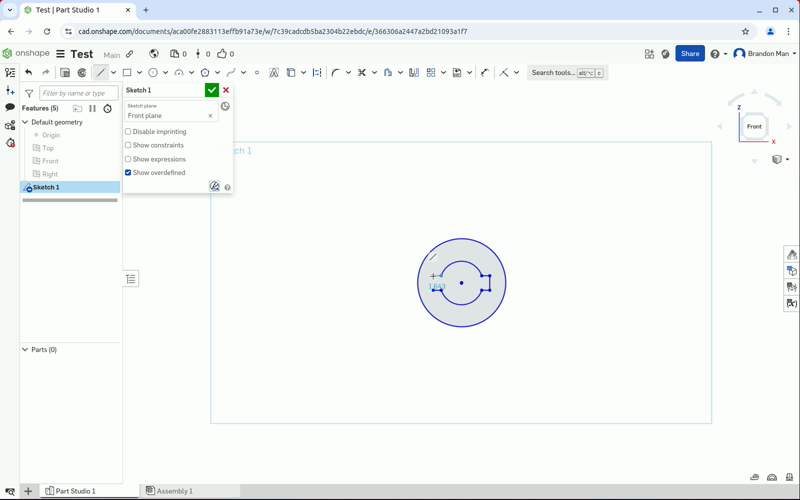
click(433, 275)
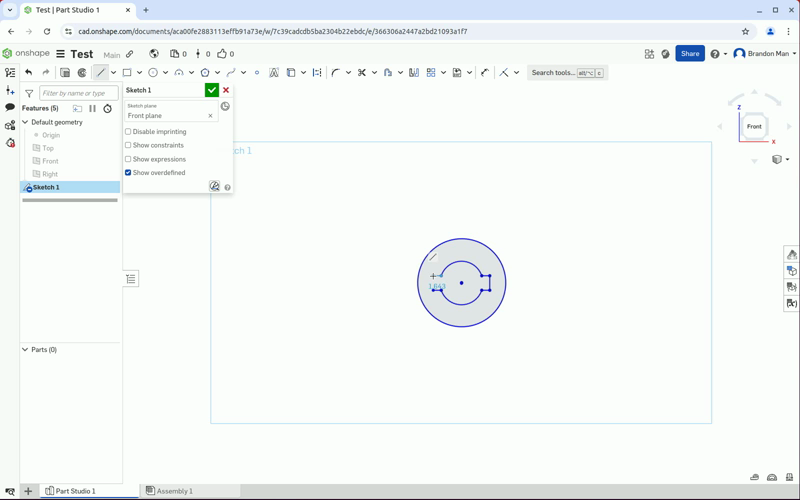
key_up(shift)
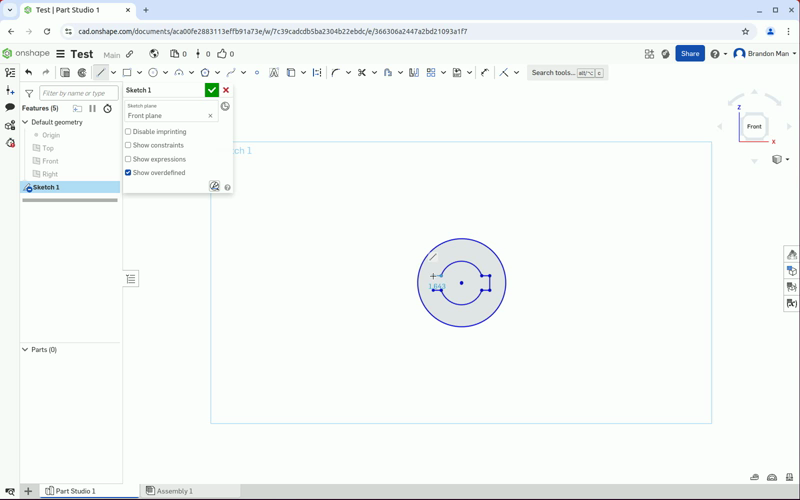
mouse_move(463, 275)
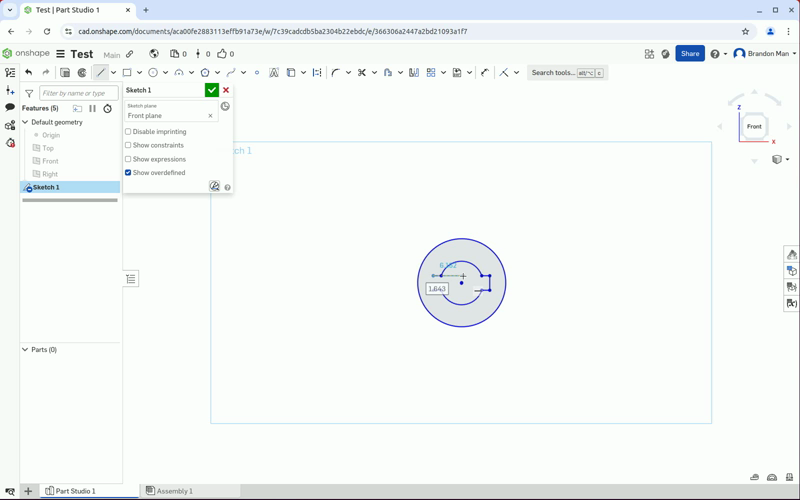
key_down(shift)
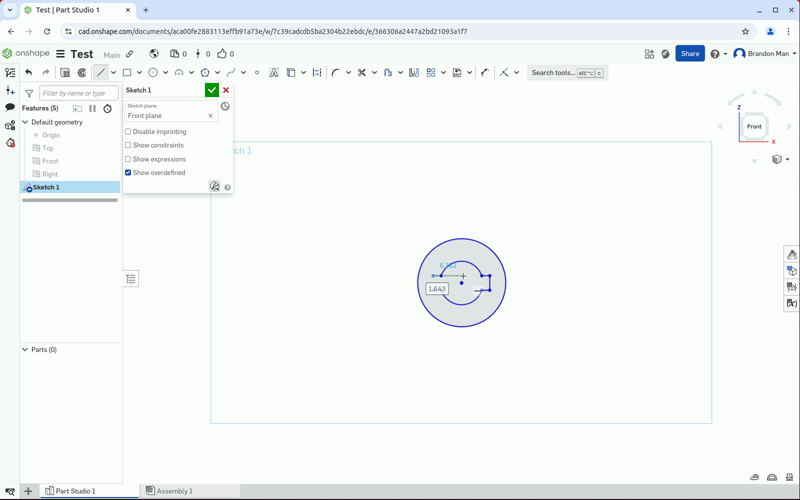
mouse_move(433, 290)
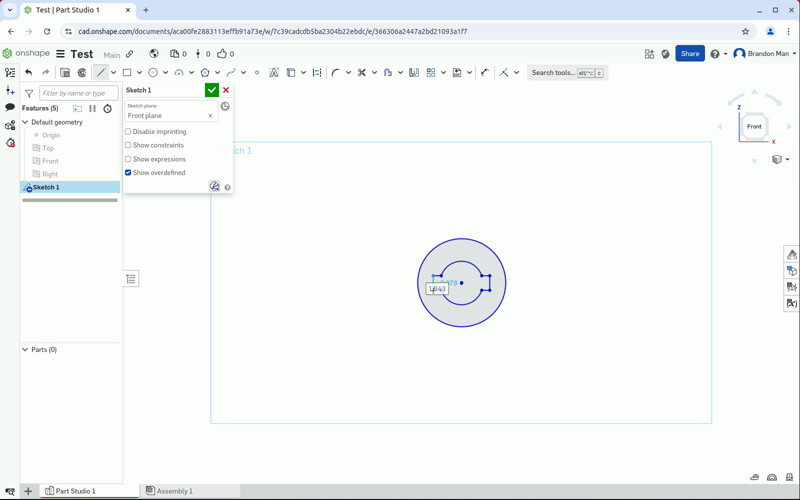
key_up(shift)
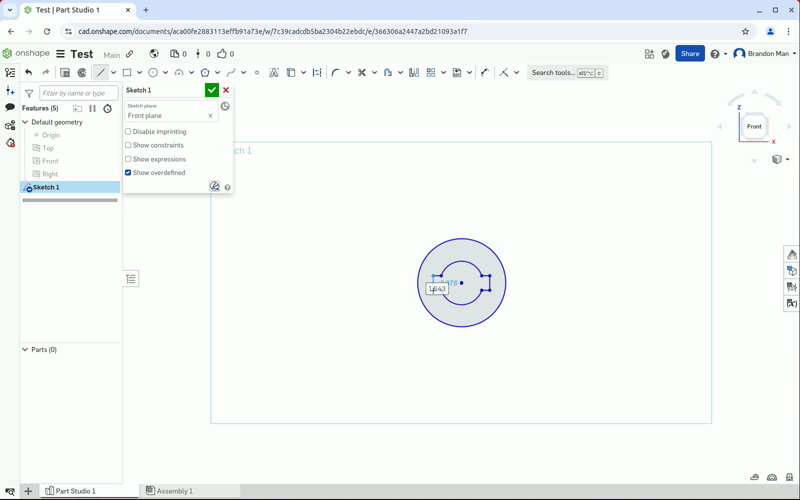
click(433, 290)
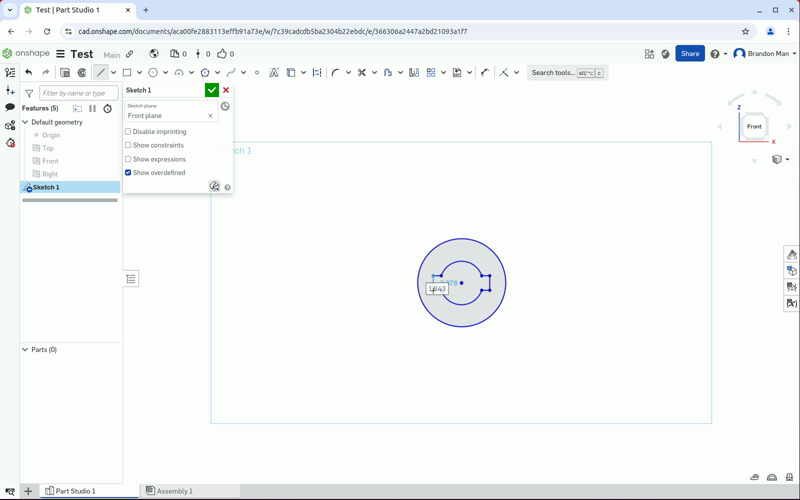
key(esc)
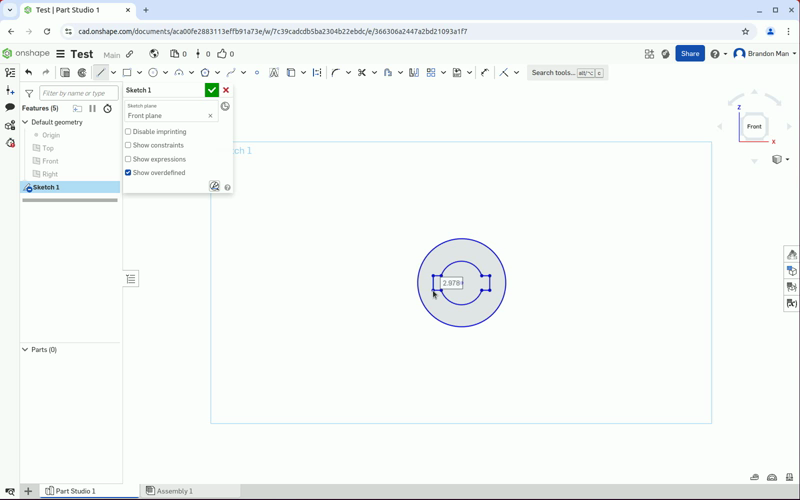
mouse_move(461, 258)
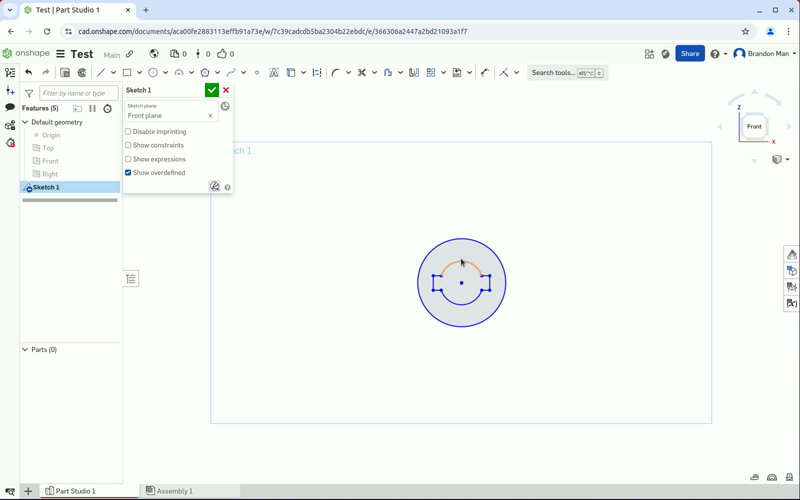
click(461, 258)
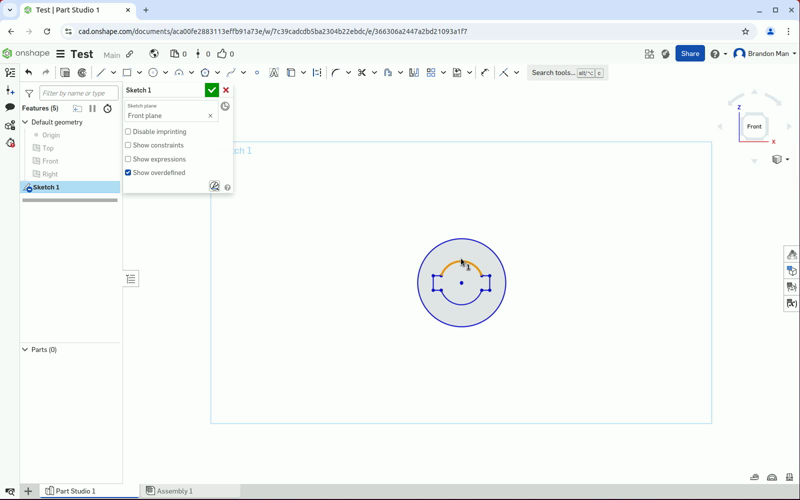
mouse_move(73, 352)
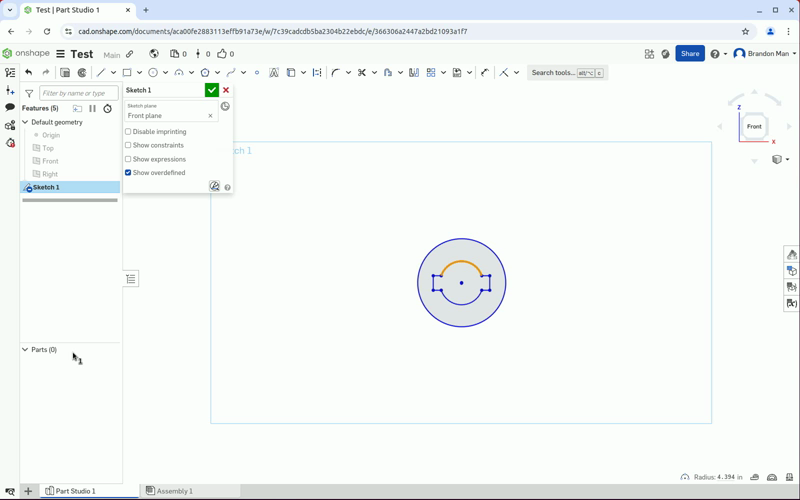
key(shift+y)
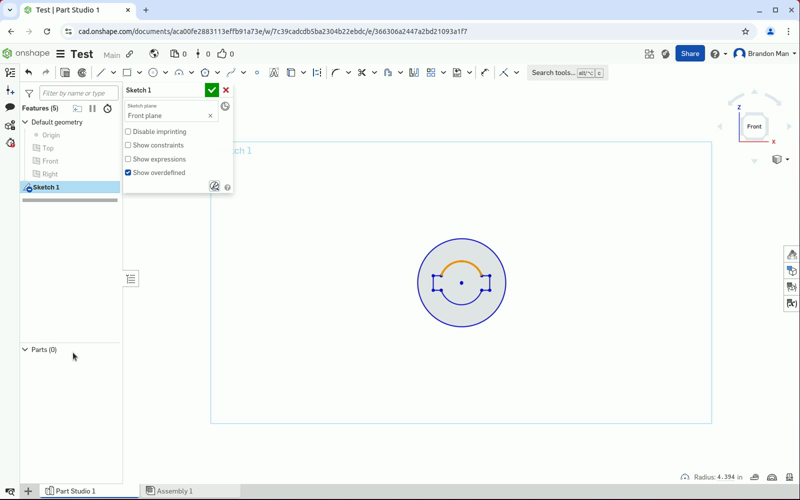
key(shift+e)
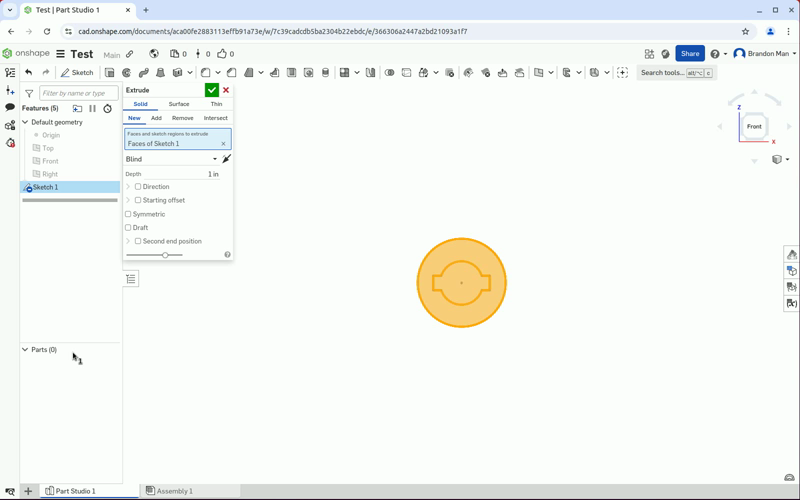
mouse_move(143, 106)
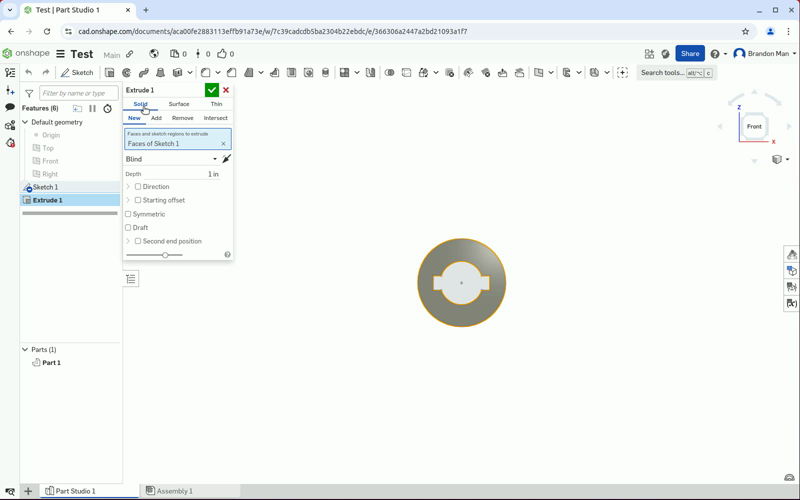
click(143, 106)
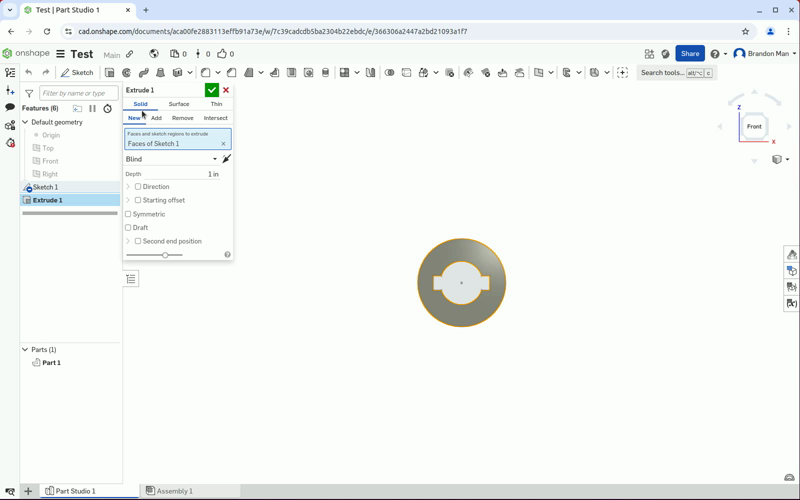
mouse_move(137, 120)
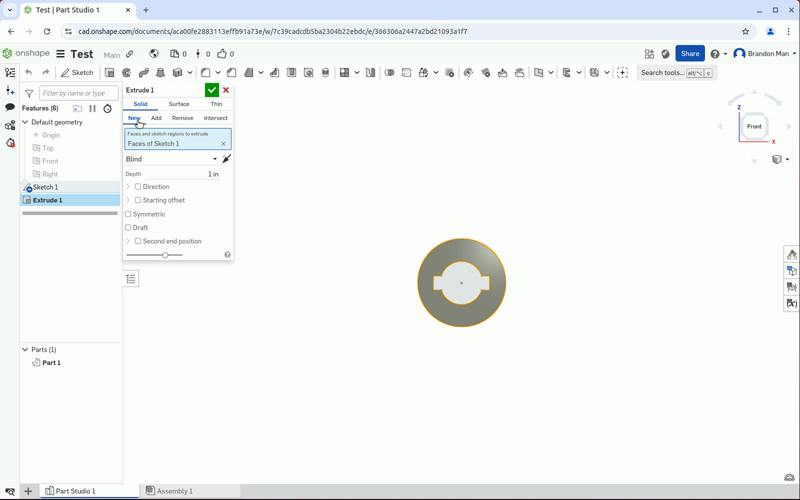
click(137, 120)
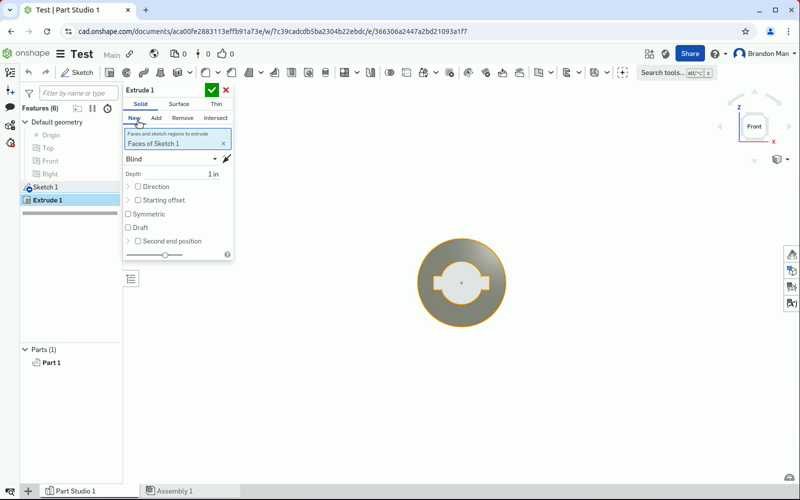
key(tab, 4)
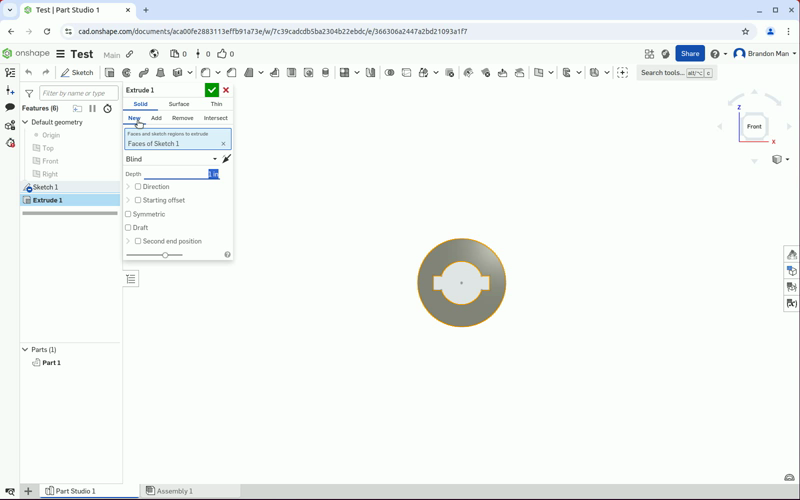
text(8.666)
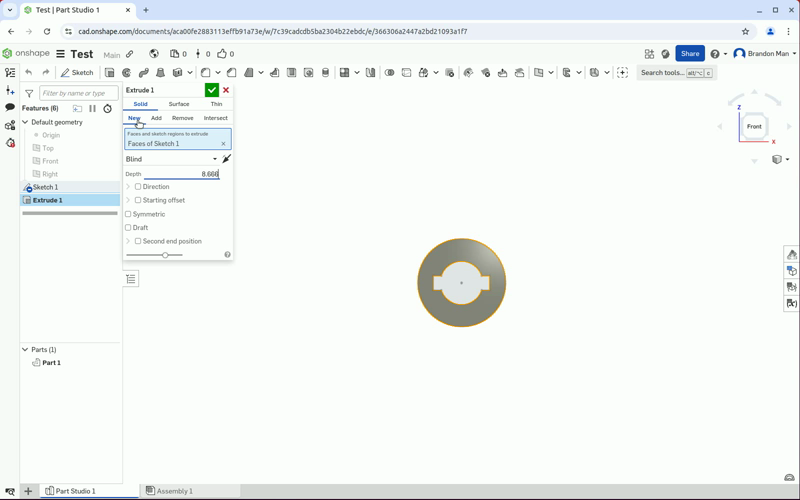
key(enter)
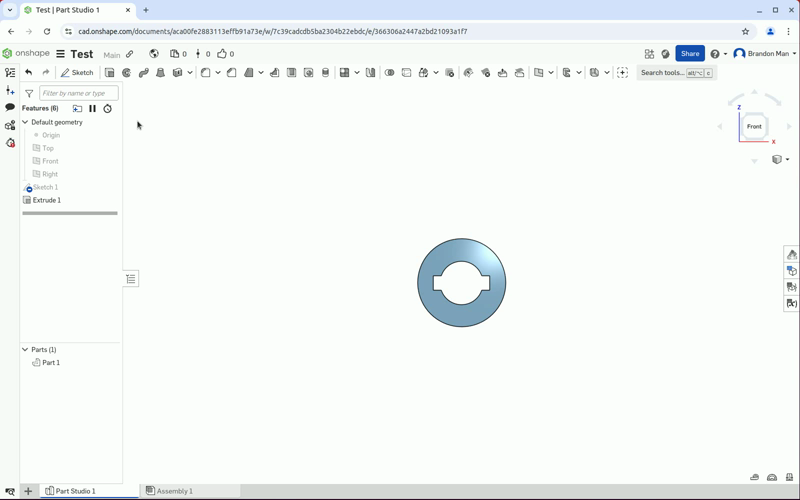
key(shift+h)
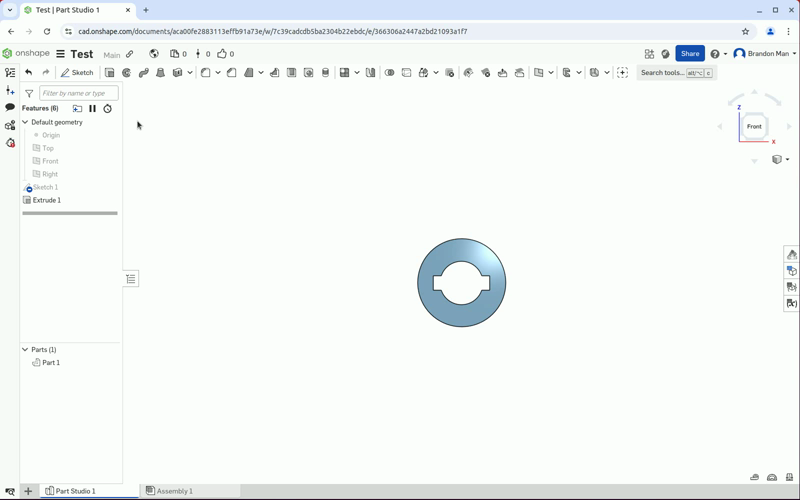
key(shift+h)
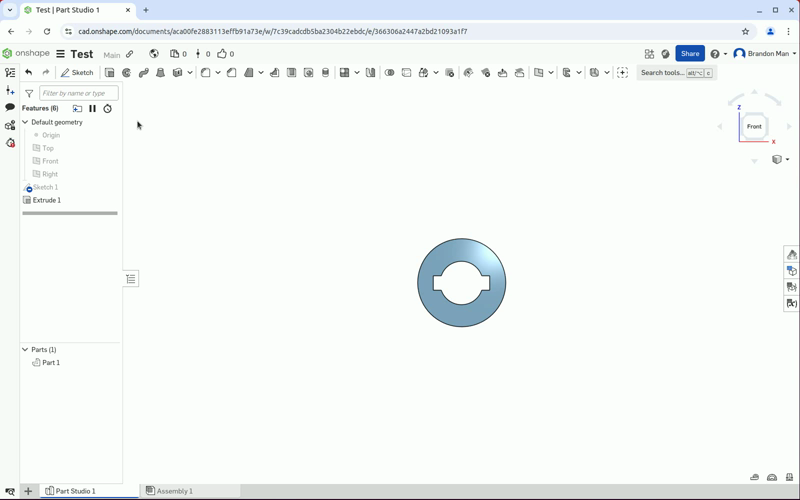
mouse_move(73, 189)
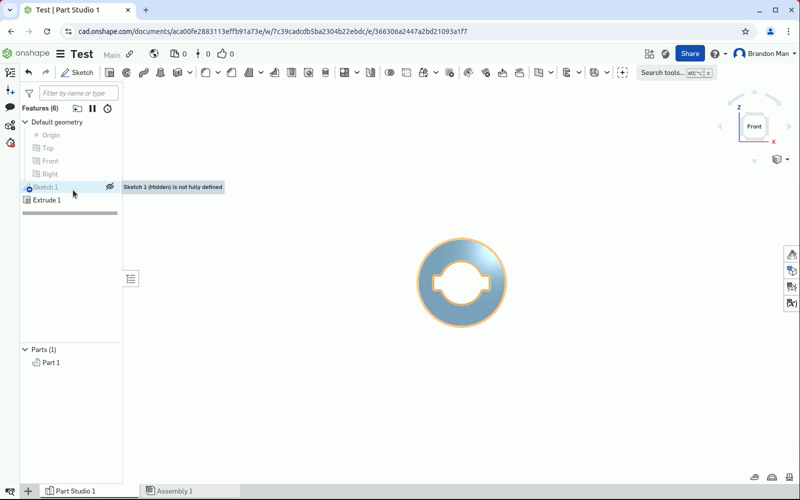
click(73, 189)
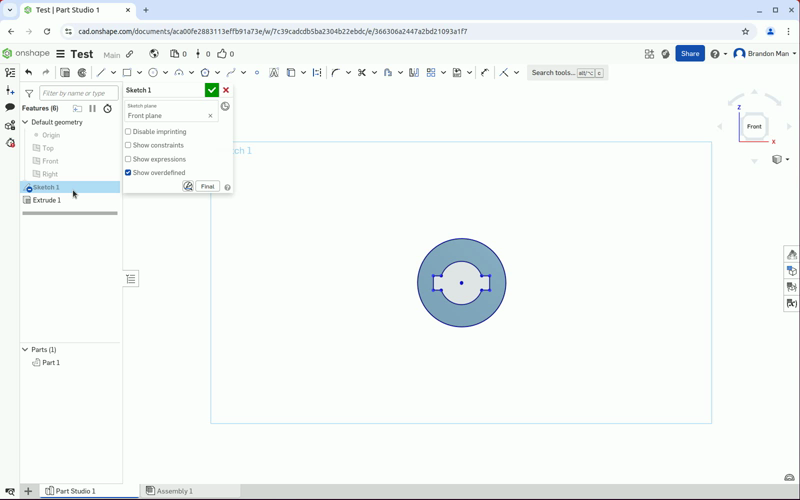
mouse_move(229, 92)
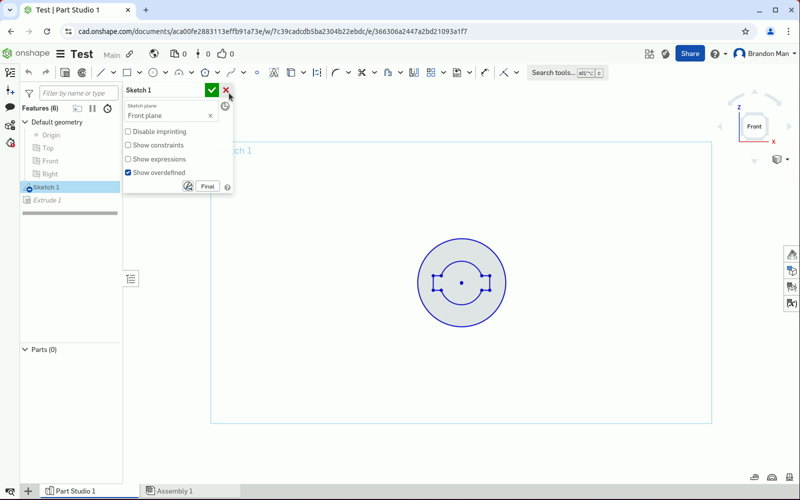
click(229, 92)
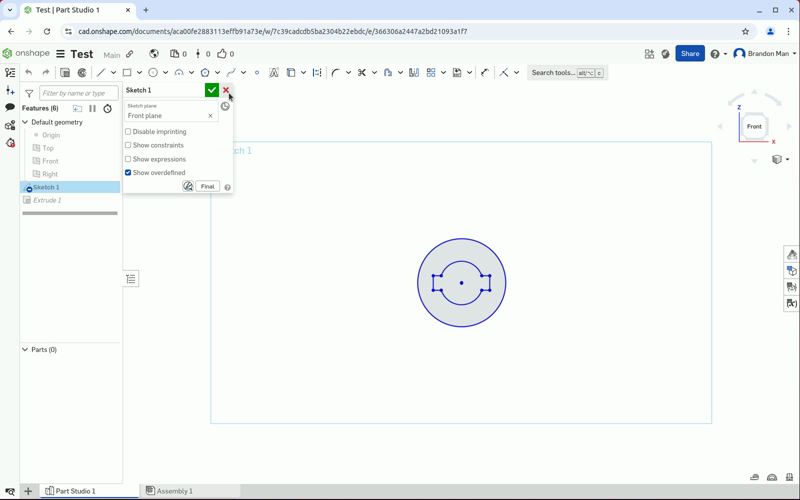
key(shift+s)
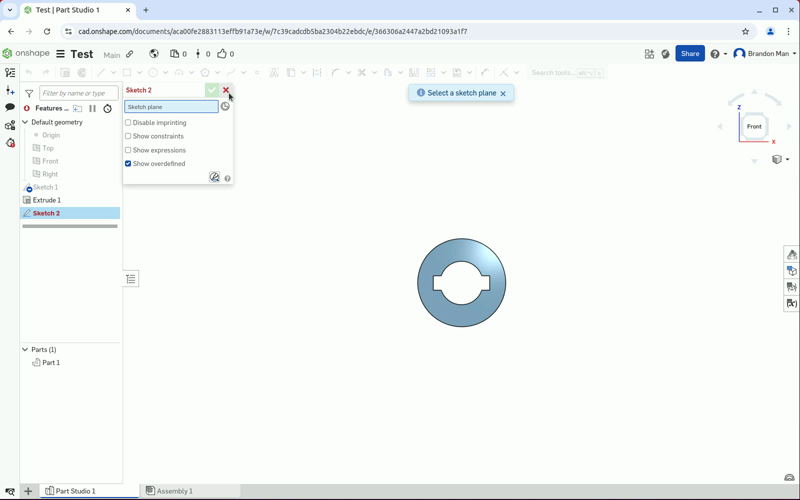
mouse_move(73, 163)
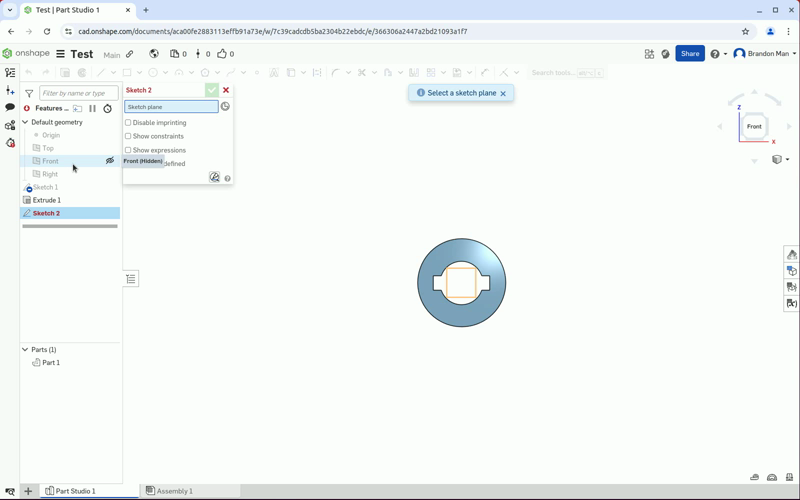
click(73, 163)
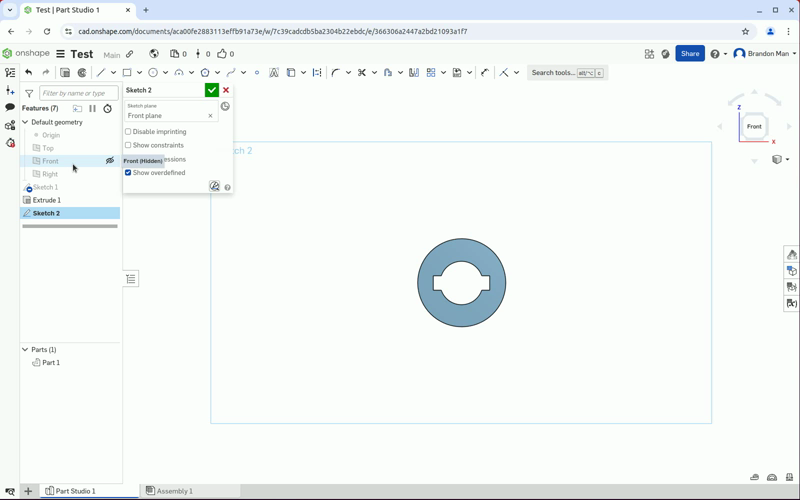
mouse_move(73, 352)
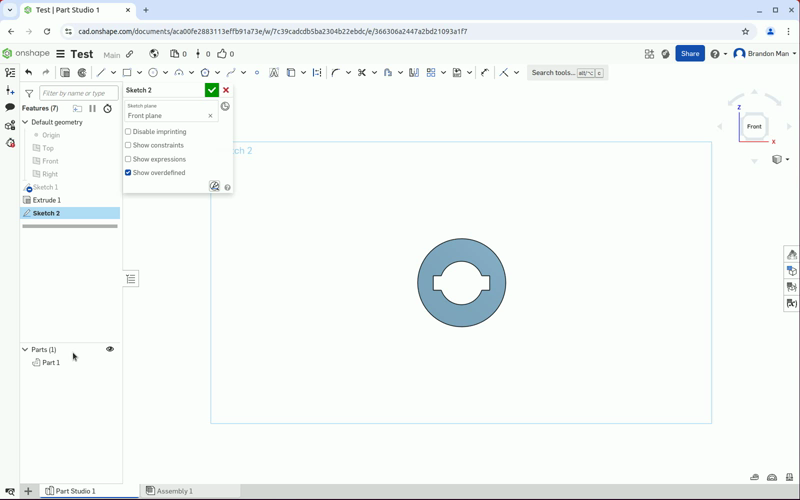
key(y)
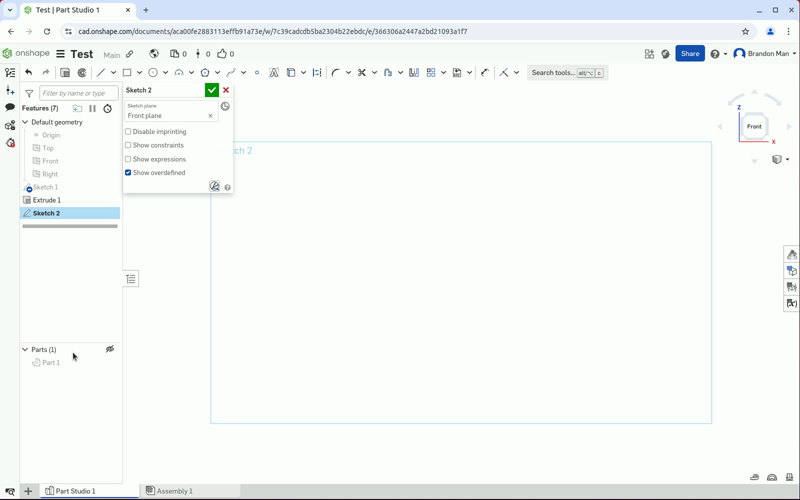
key(l)
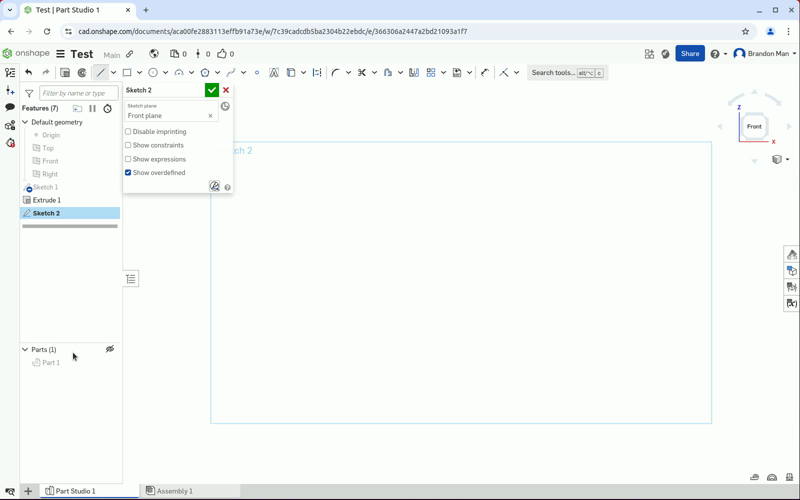
key_down(shift)
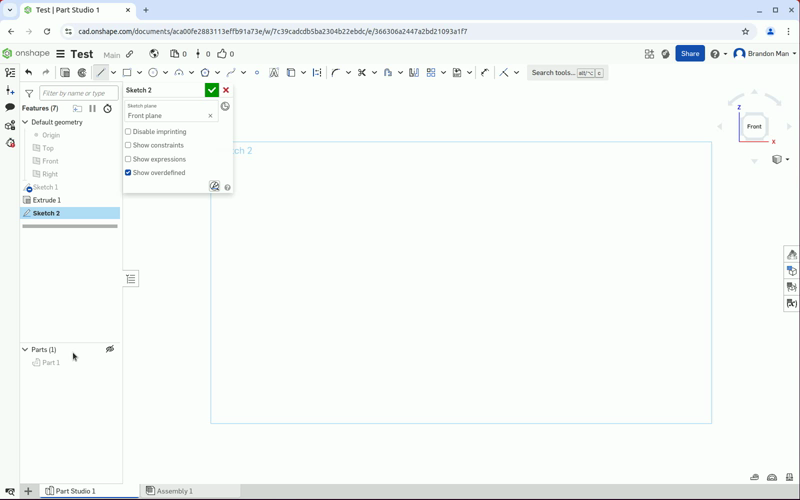
mouse_move(371, 311)
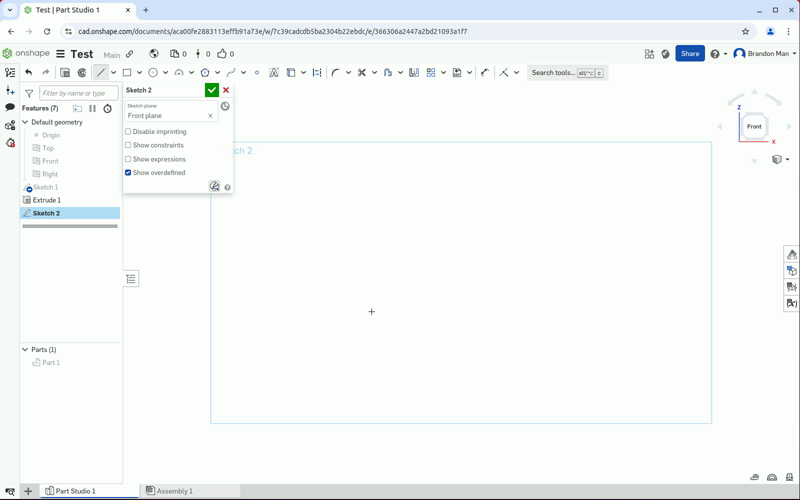
click(371, 311)
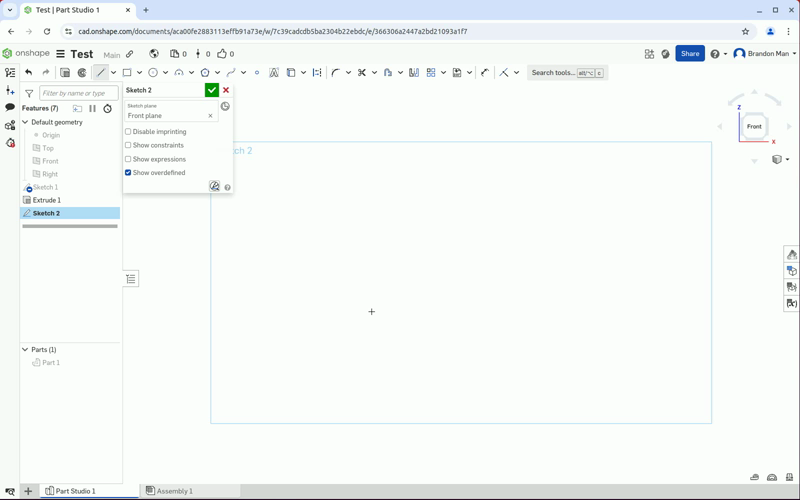
key_up(shift)
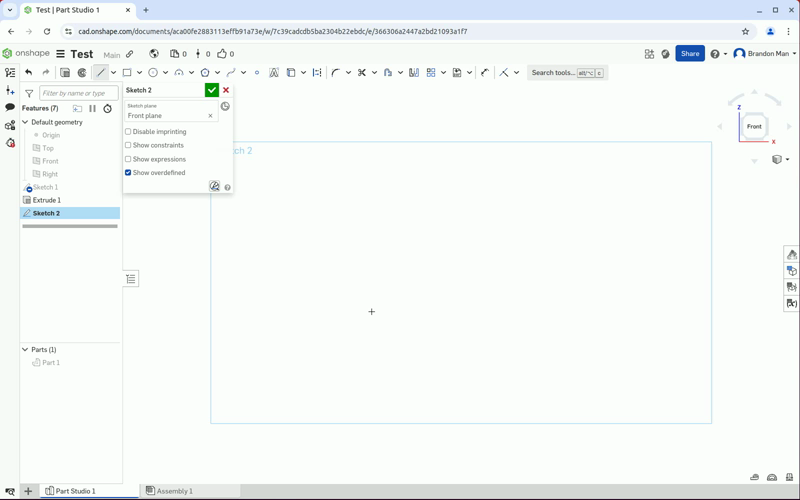
key_down(shift)
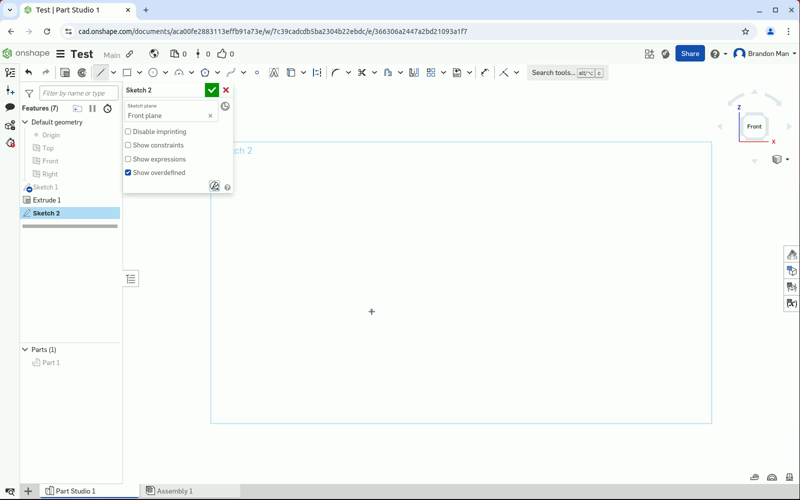
mouse_move(453, 324)
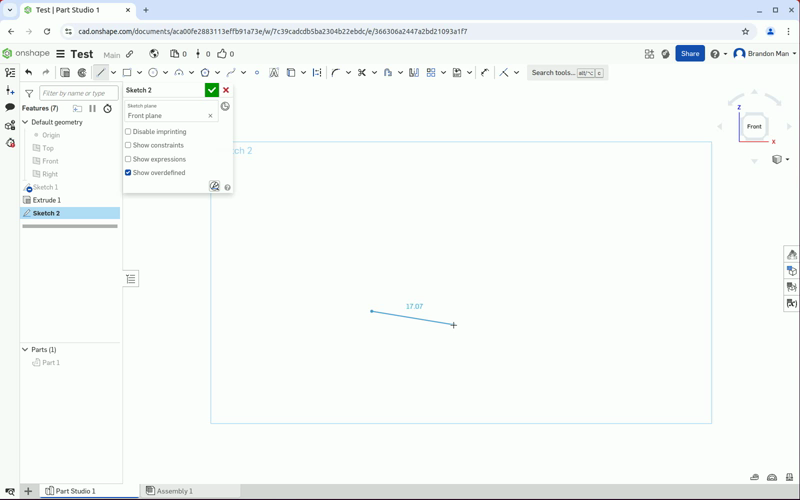
click(453, 324)
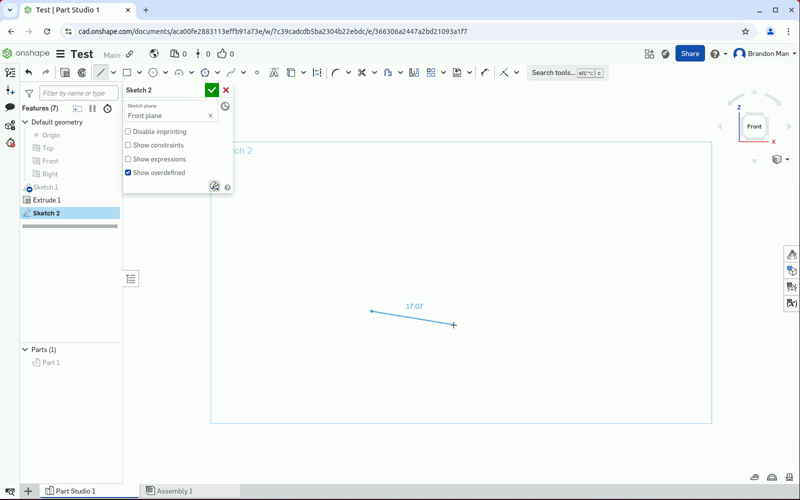
key_up(shift)
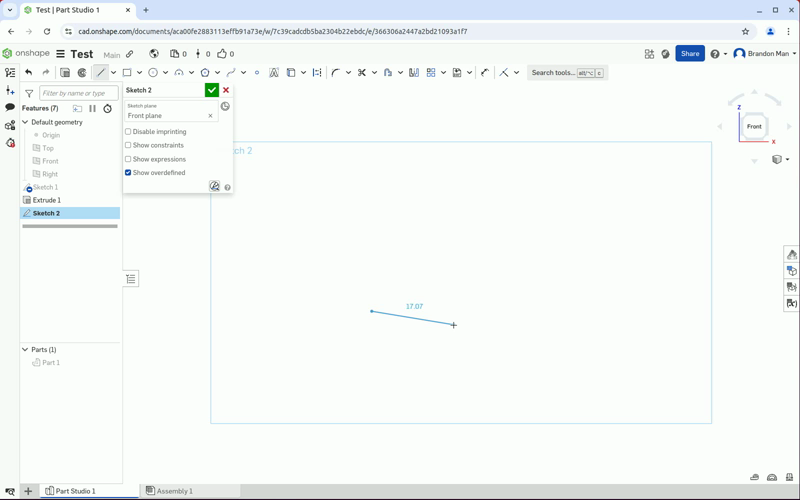
key(esc)
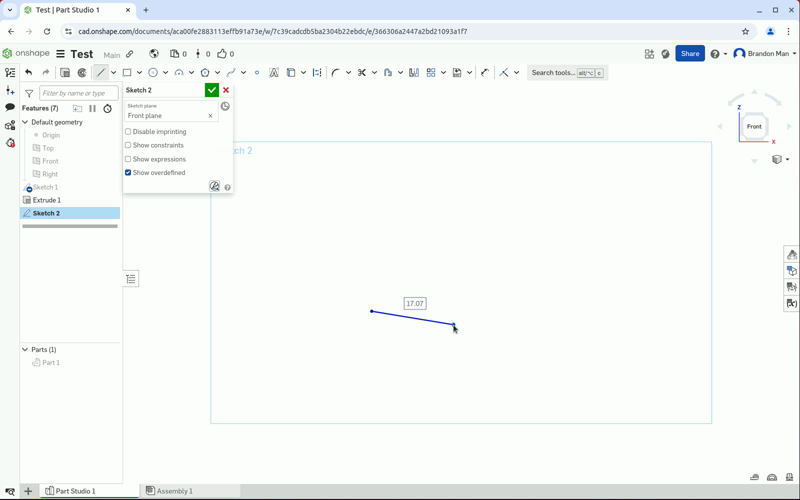
key(a)
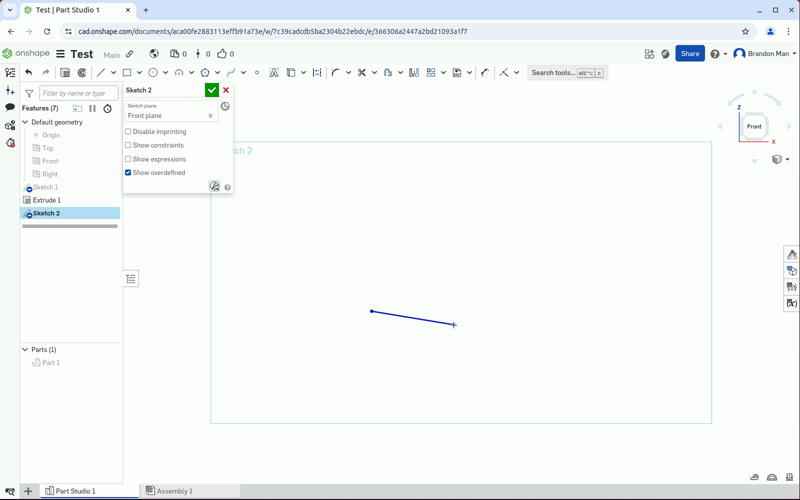
mouse_move(453, 324)
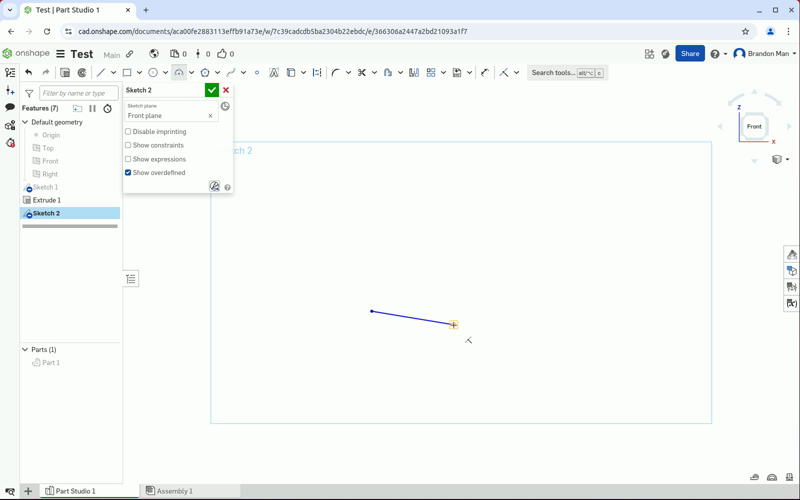
click(453, 324)
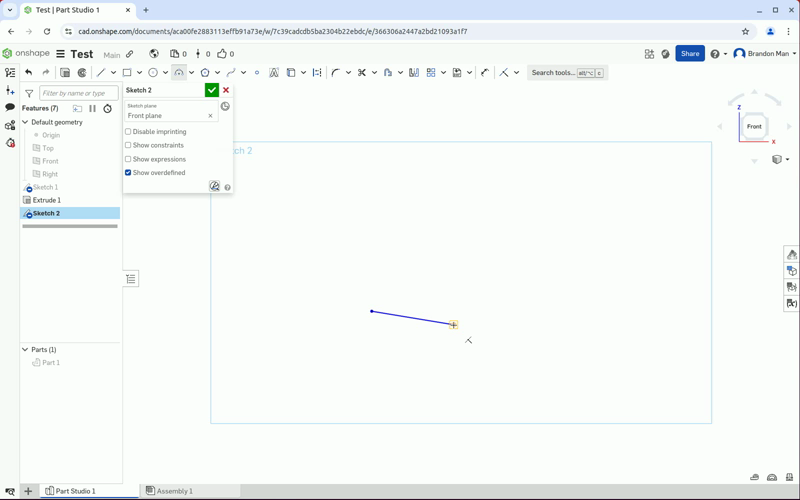
key_down(shift)
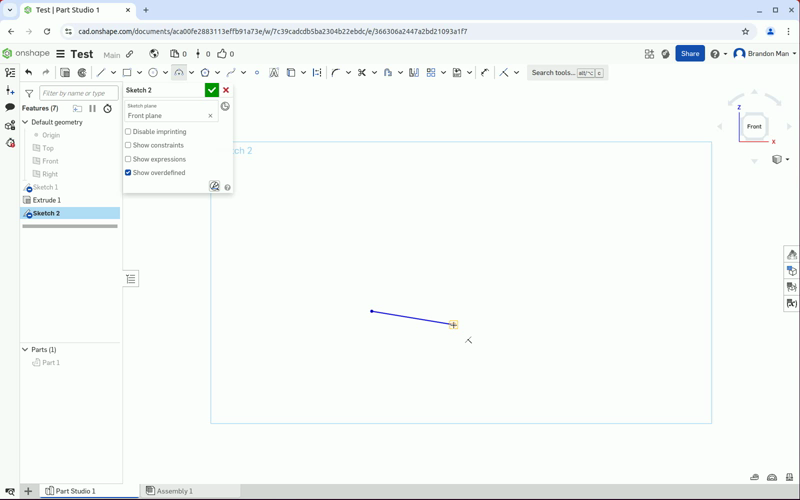
mouse_move(453, 240)
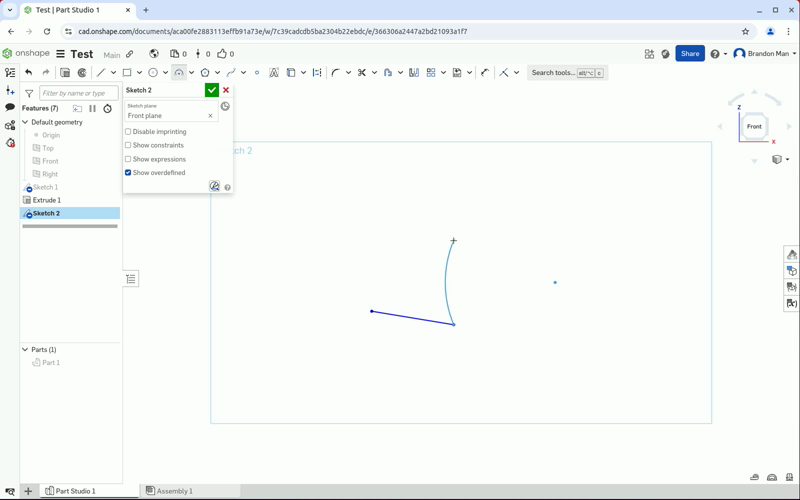
click(453, 240)
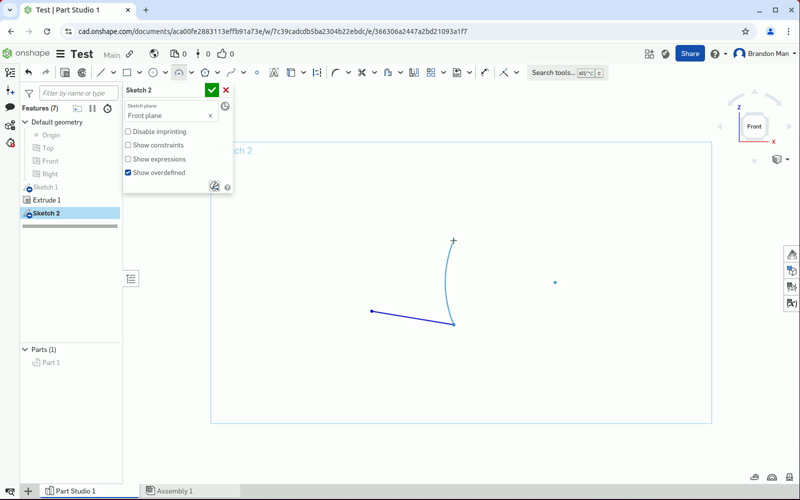
mouse_move(418, 282)
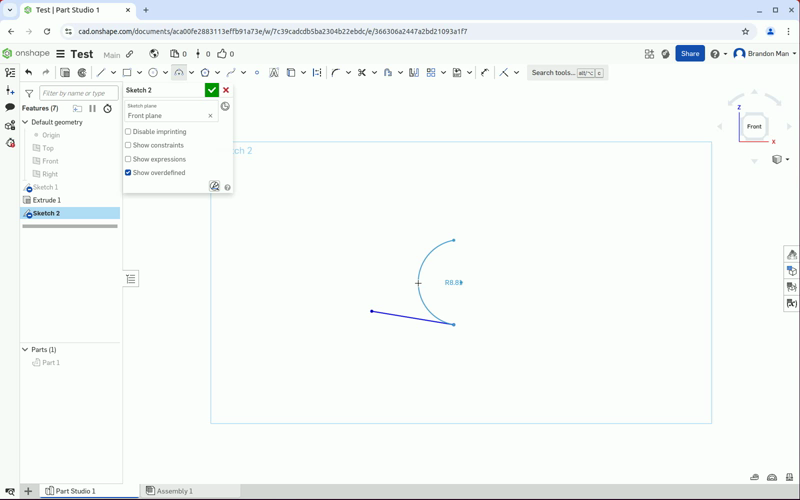
click(418, 282)
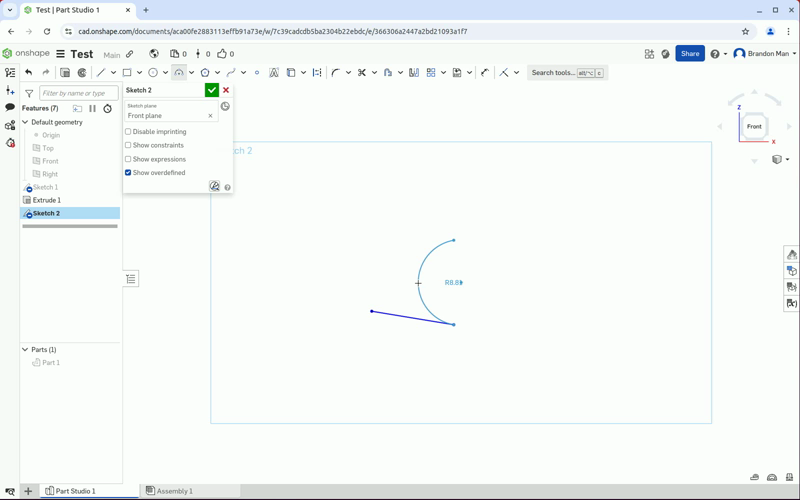
key_up(shift)
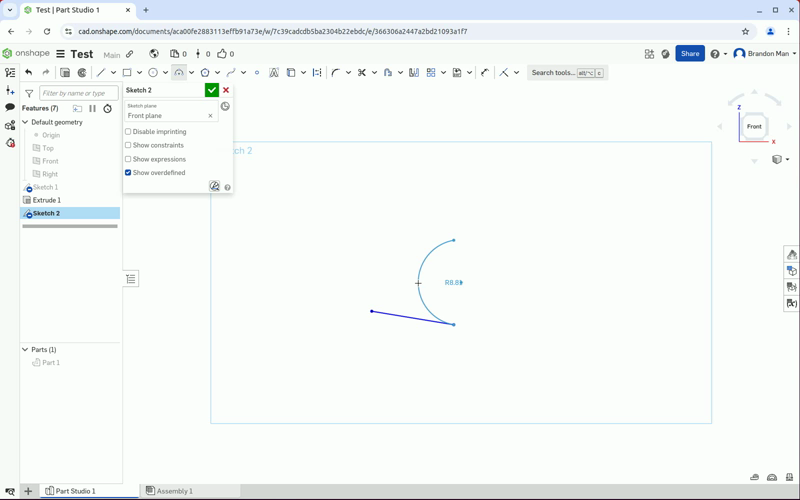
key(esc)
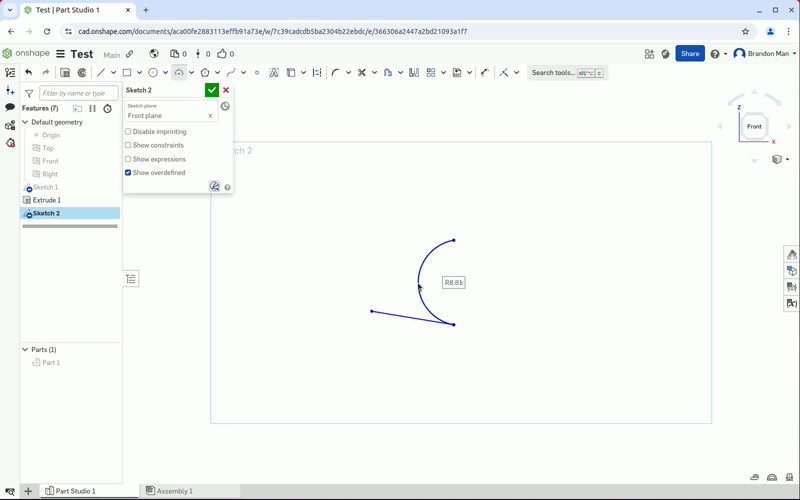
key(l)
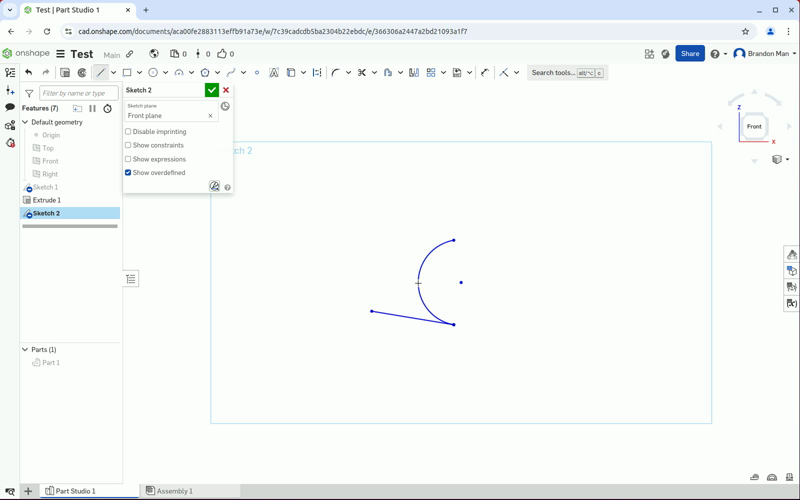
mouse_move(453, 240)
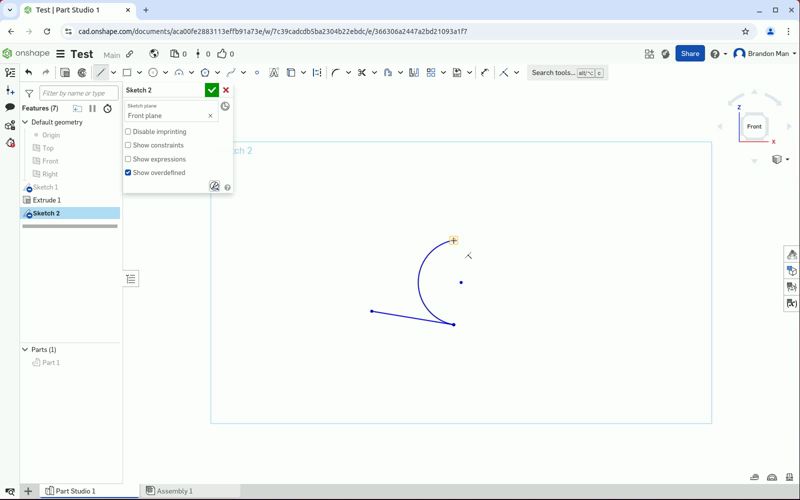
click(453, 240)
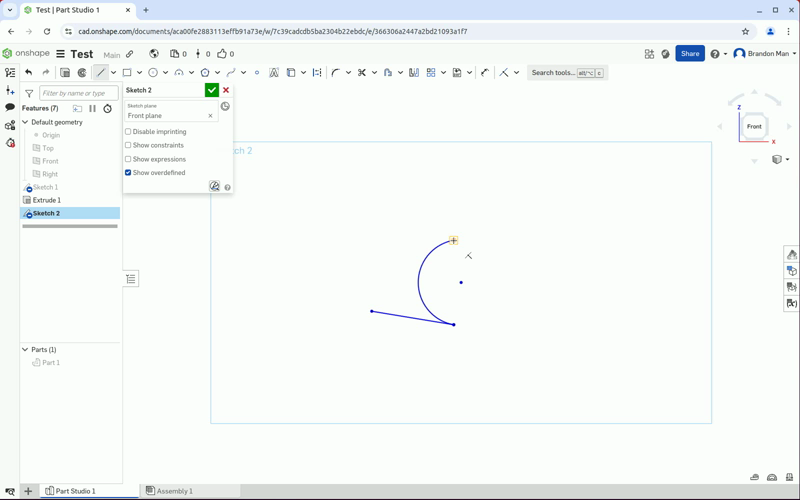
key_down(shift)
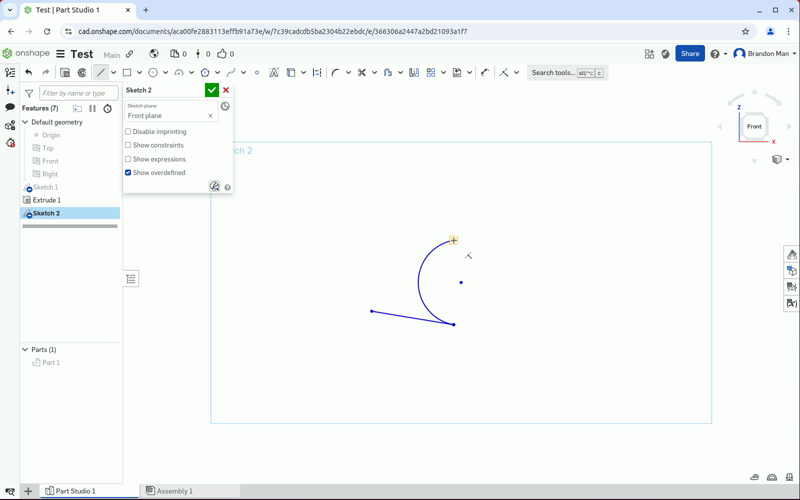
mouse_move(371, 254)
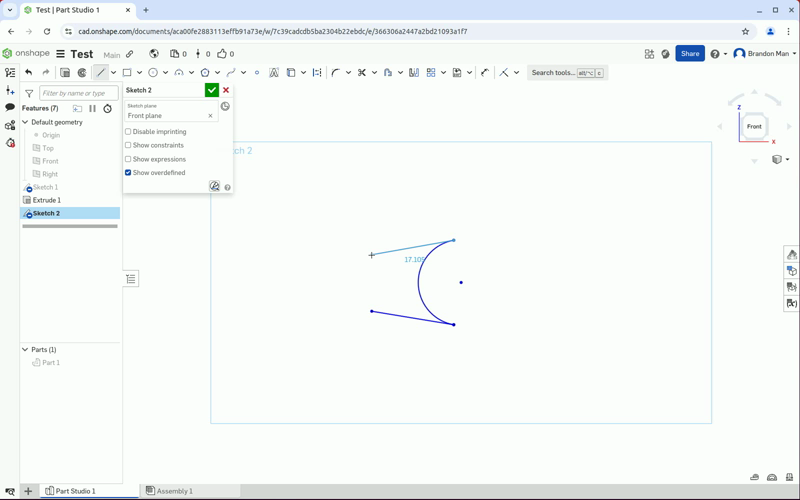
click(371, 254)
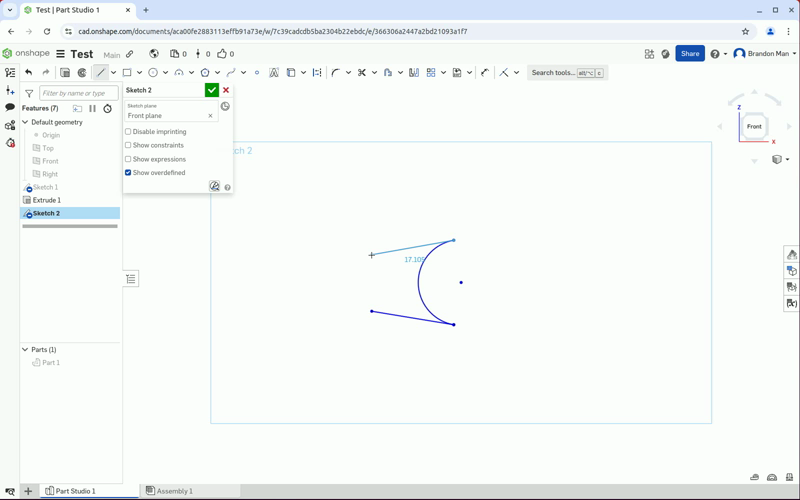
key_up(shift)
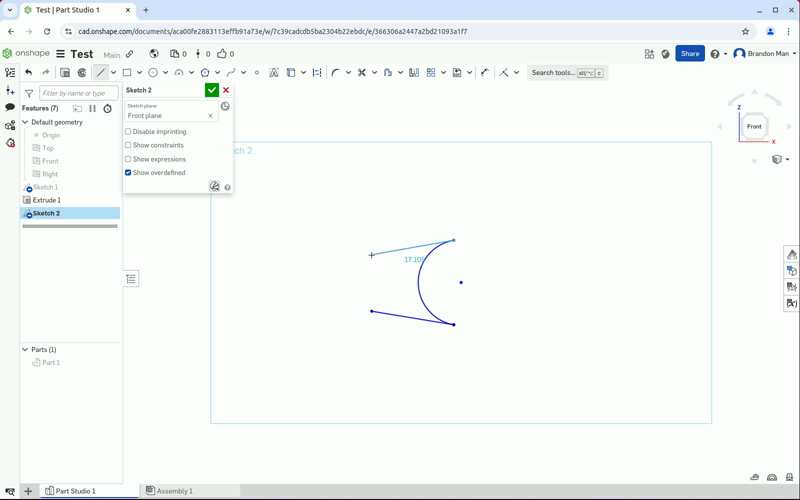
key(esc)
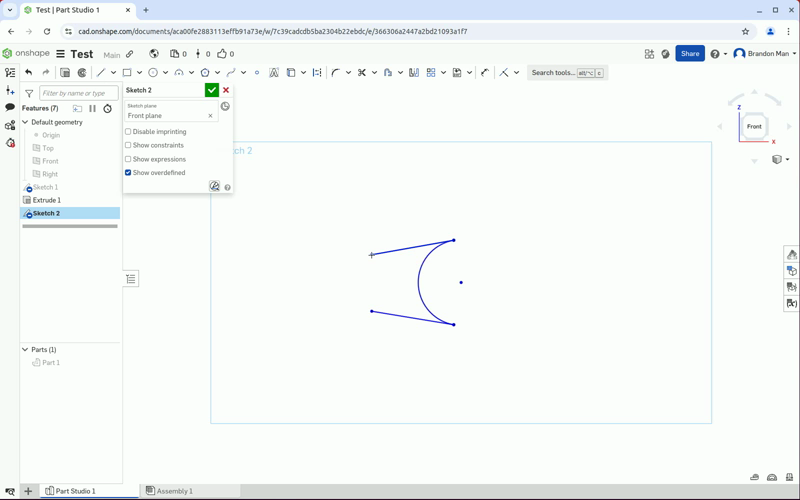
key(a)
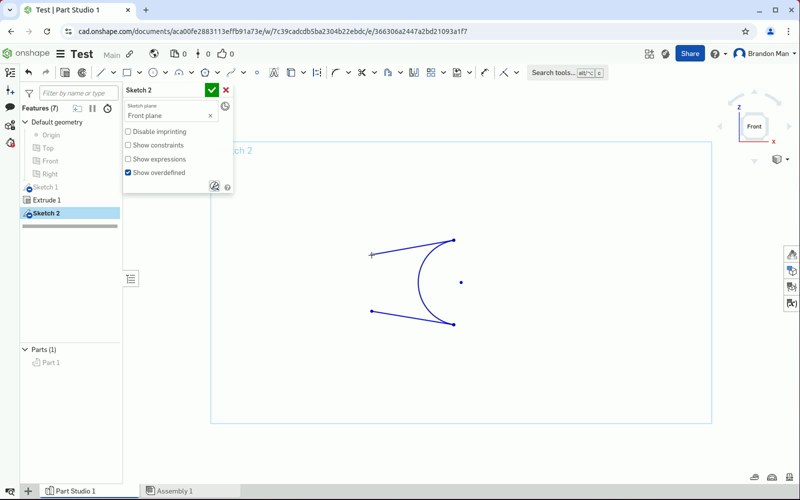
mouse_move(371, 254)
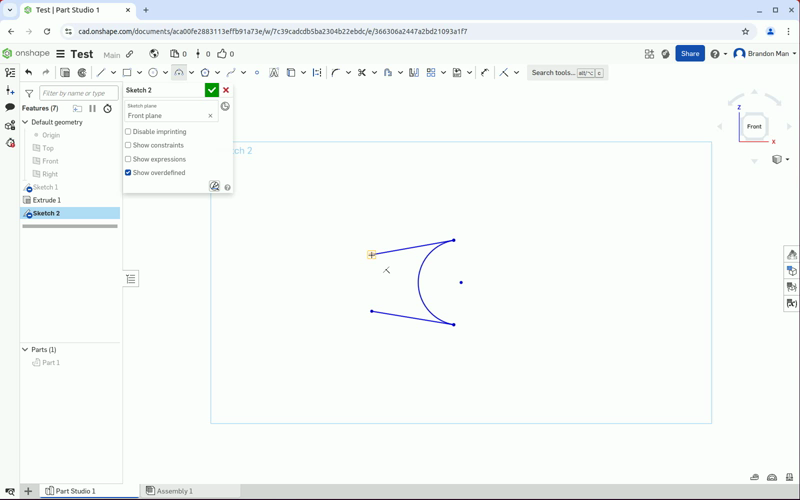
click(371, 254)
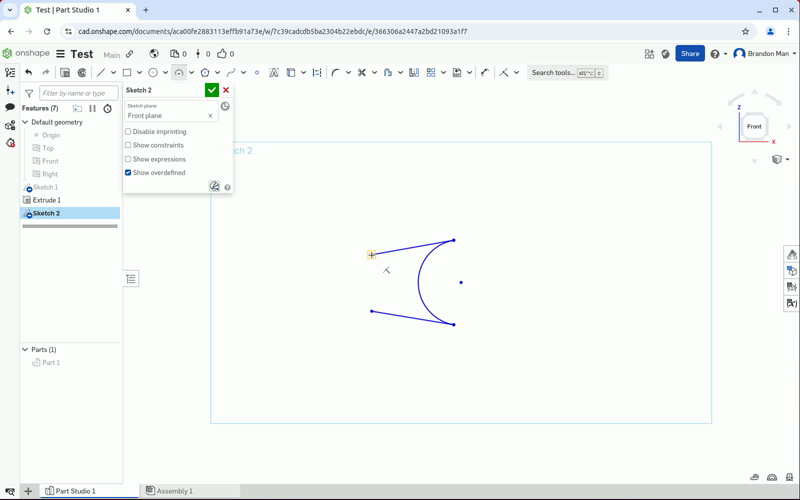
mouse_move(371, 311)
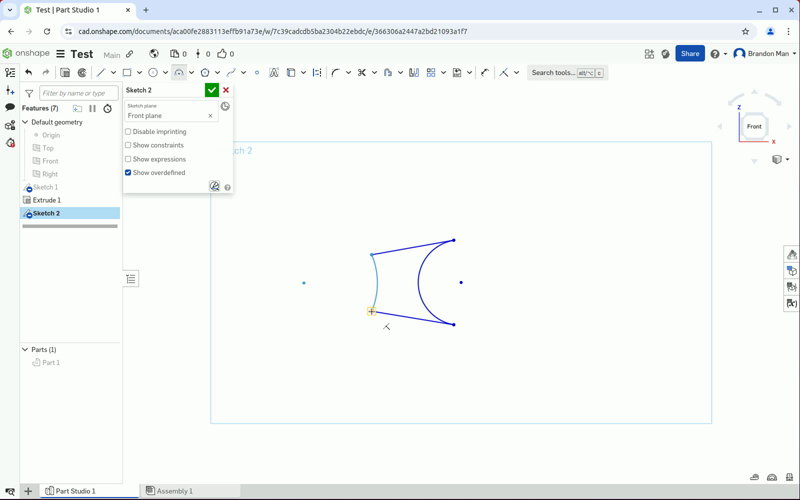
click(371, 311)
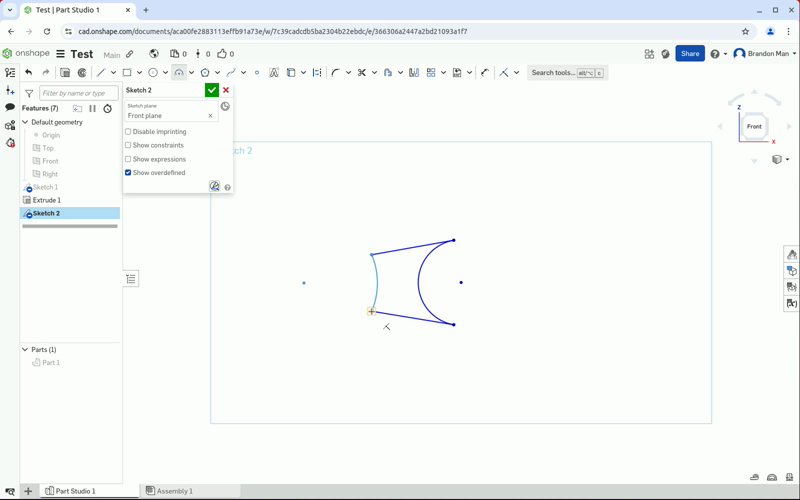
key_down(shift)
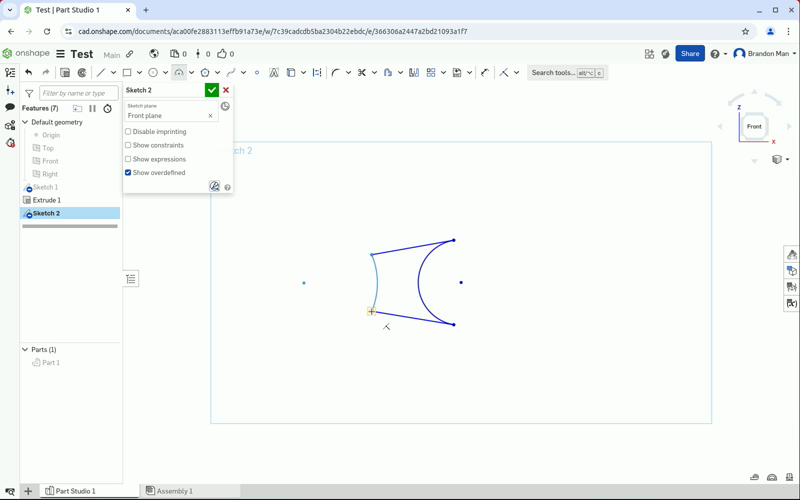
mouse_move(405, 282)
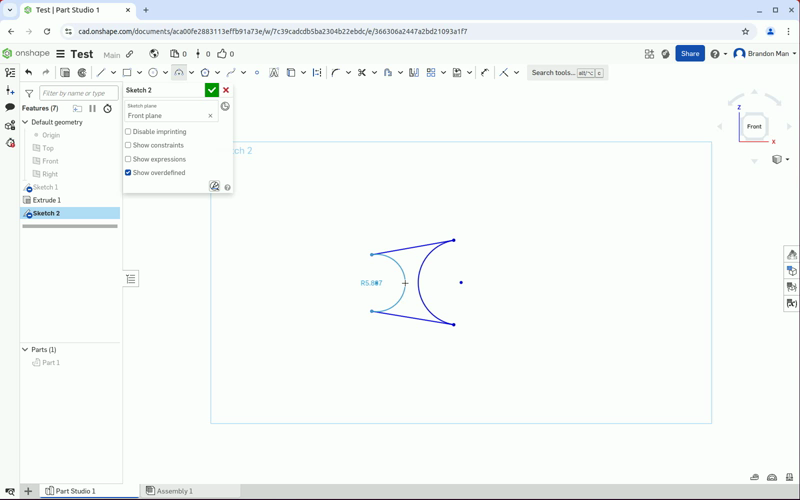
click(405, 282)
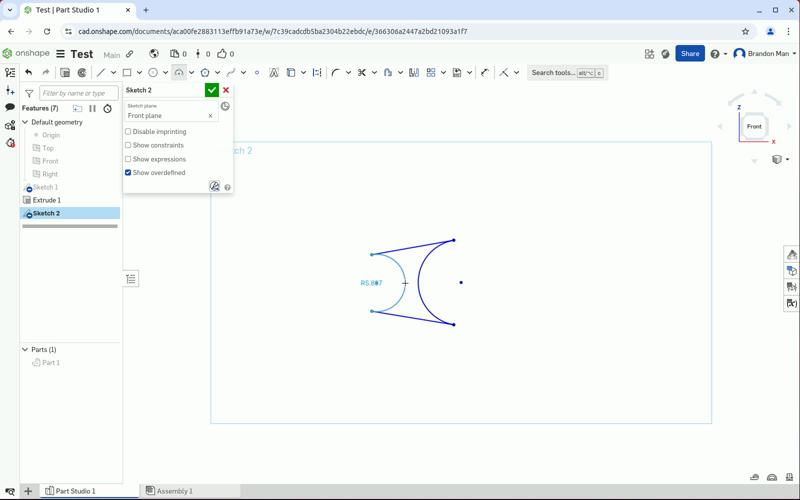
key_up(shift)
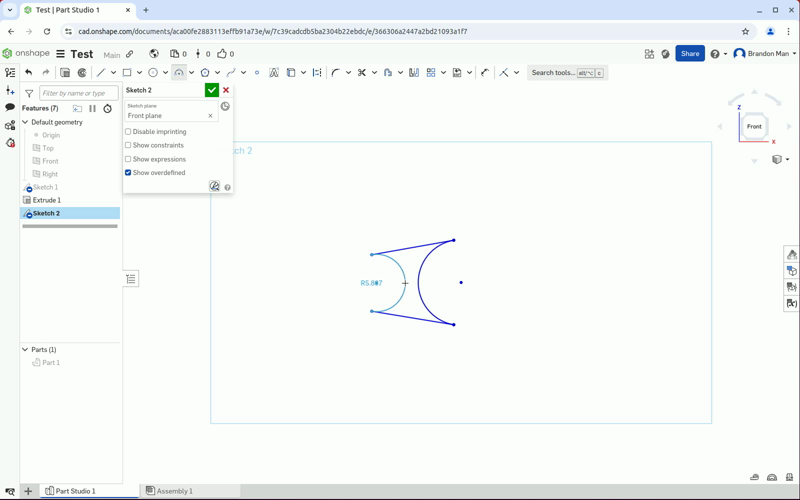
key(esc)
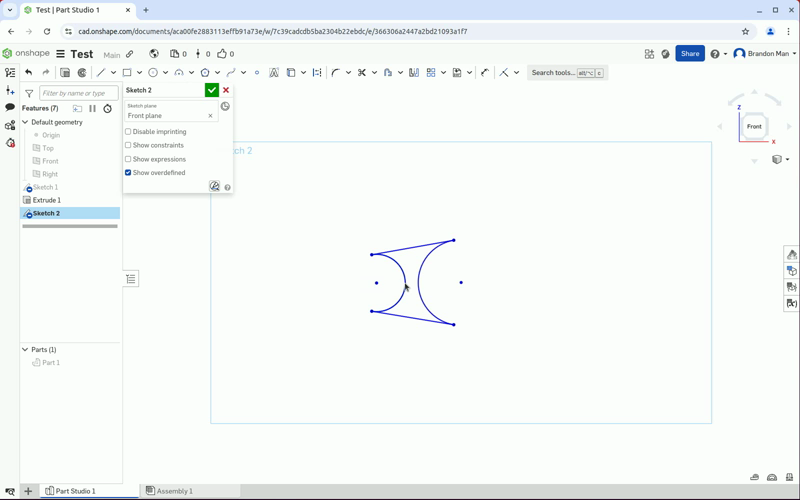
mouse_move(419, 264)
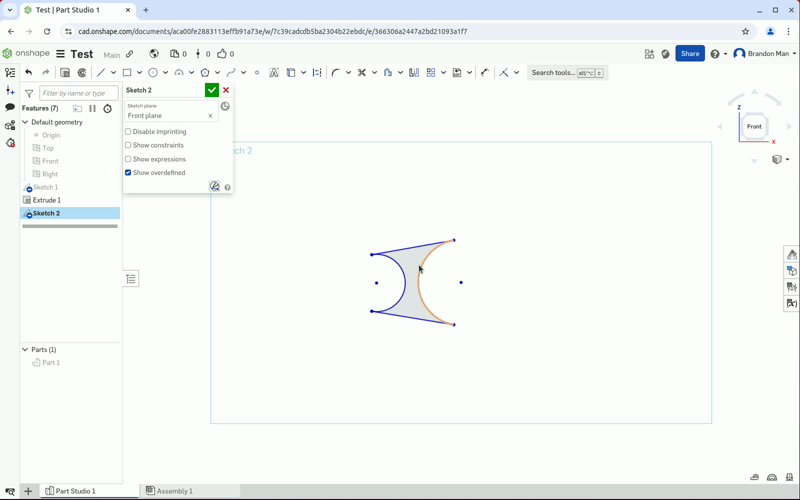
click(419, 264)
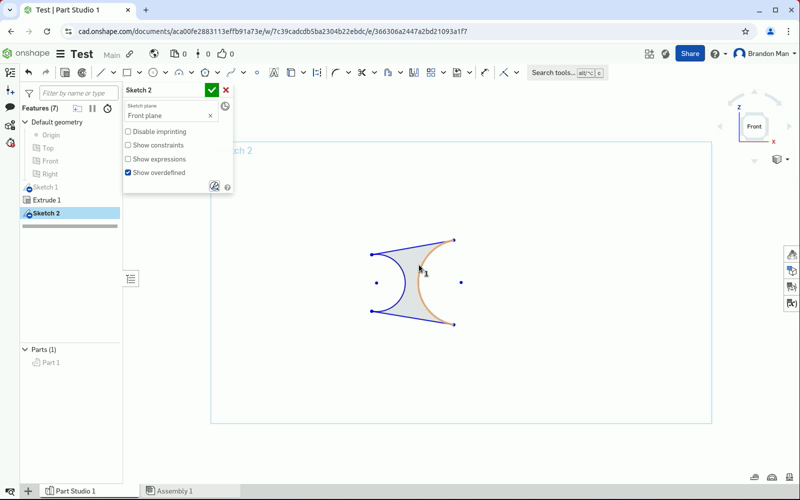
mouse_move(73, 352)
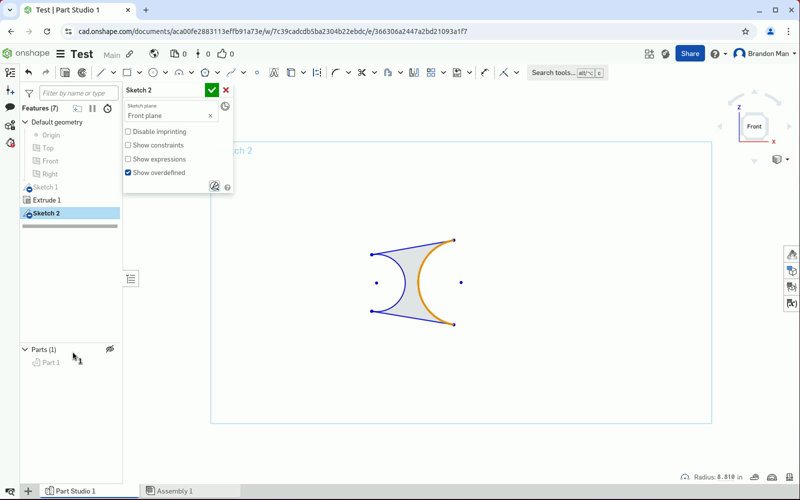
key(shift+y)
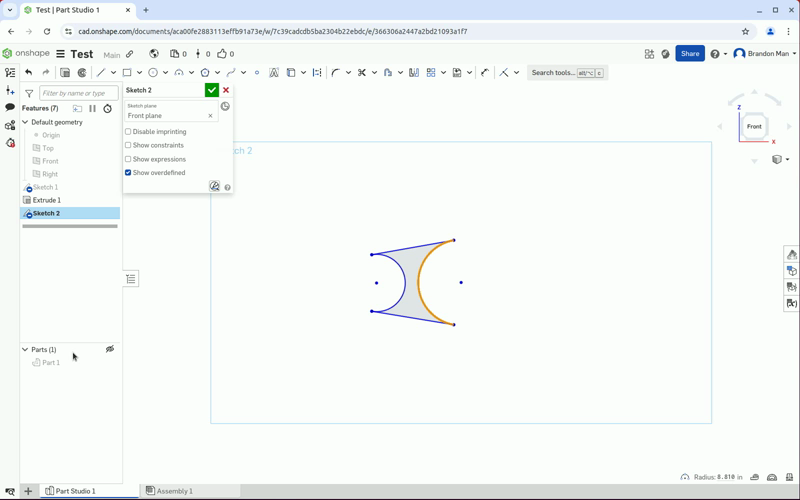
key(shift+e)
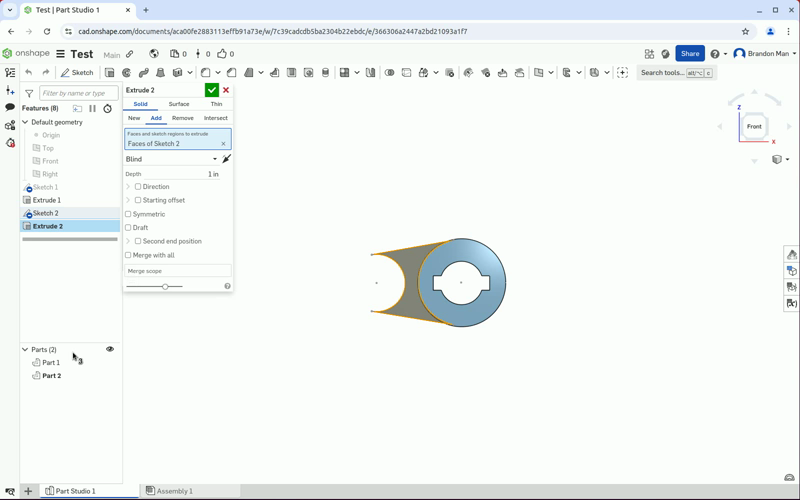
mouse_move(143, 106)
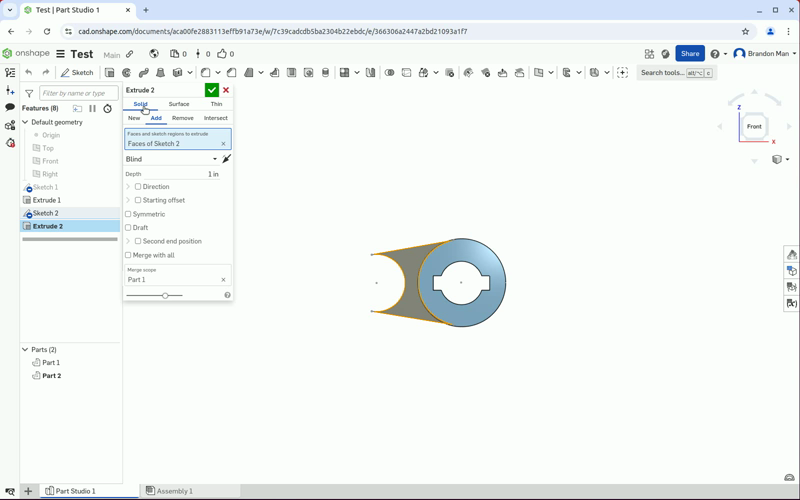
click(143, 106)
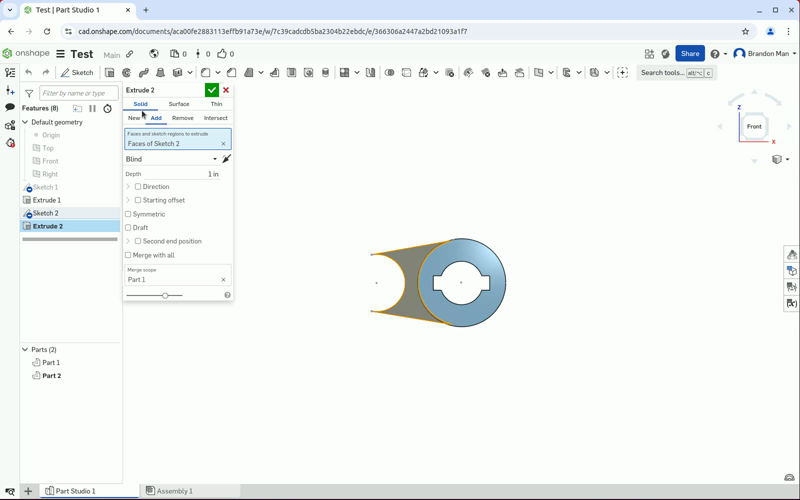
mouse_move(137, 120)
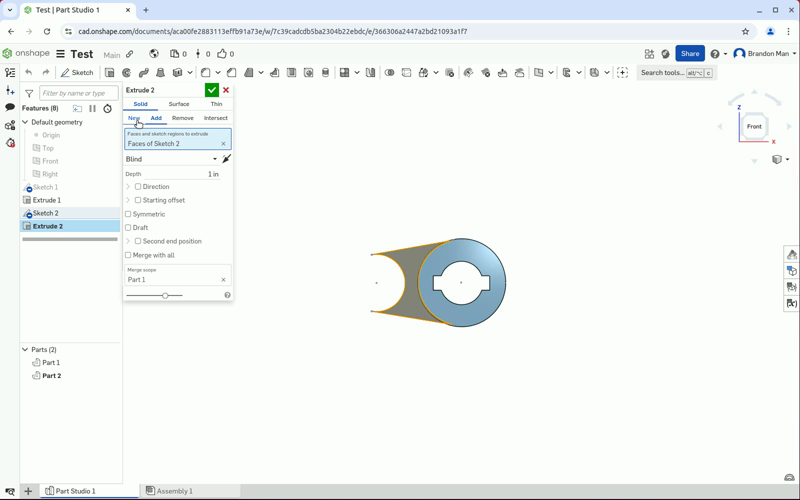
click(137, 120)
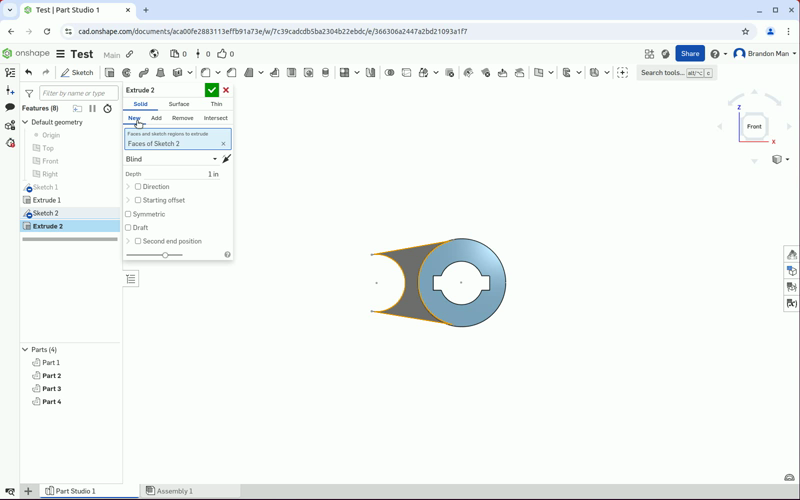
key(tab, 4)
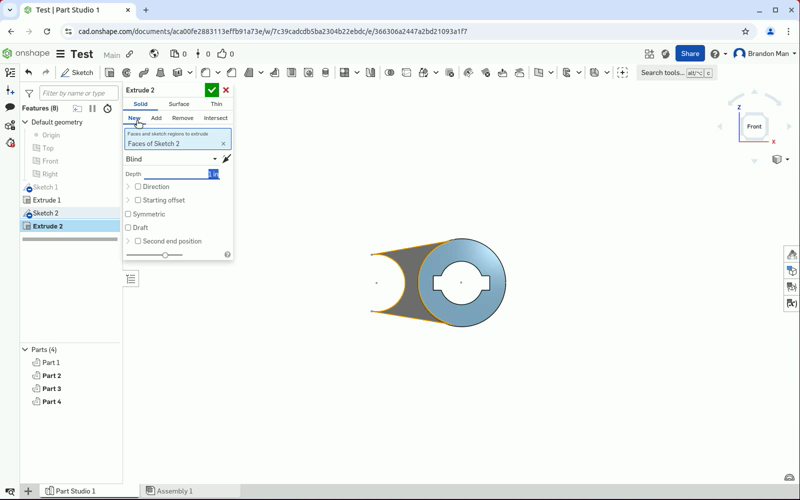
text(8.666)
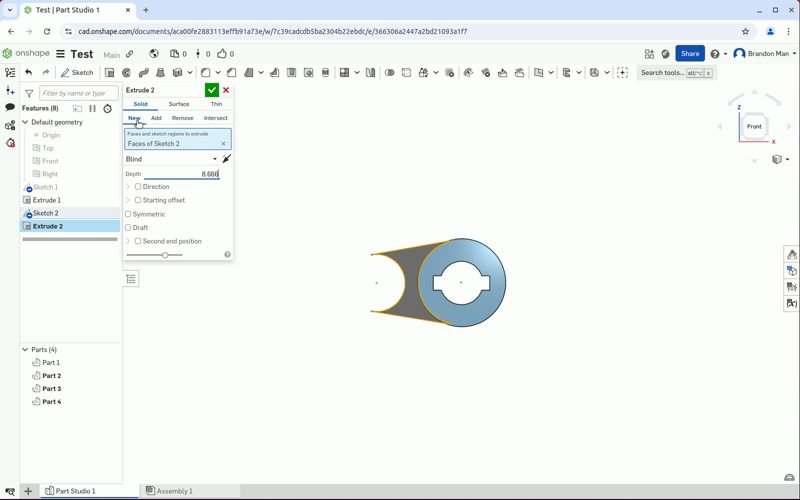
key(enter)
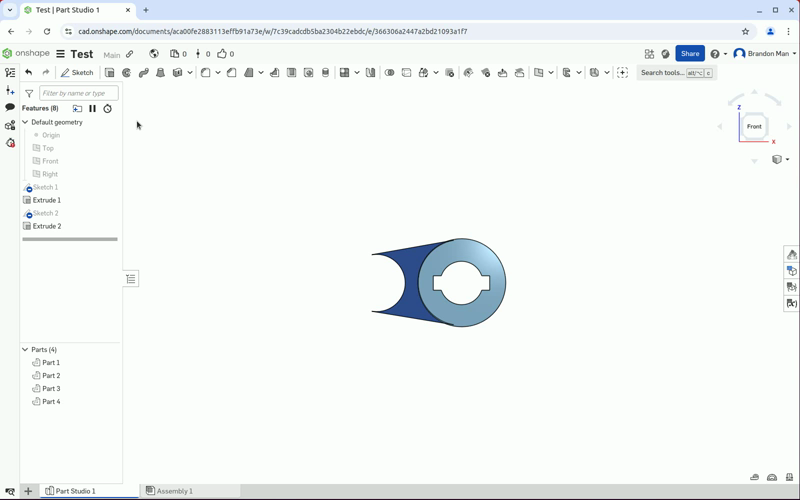
key(shift+h)
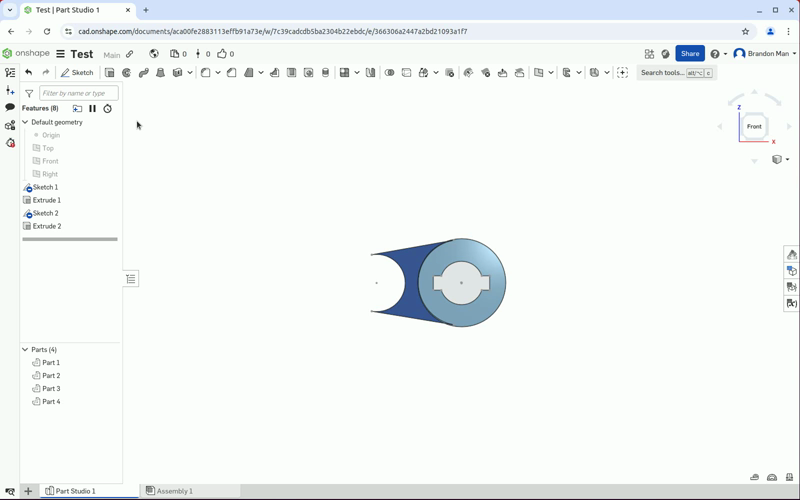
key(shift+h)
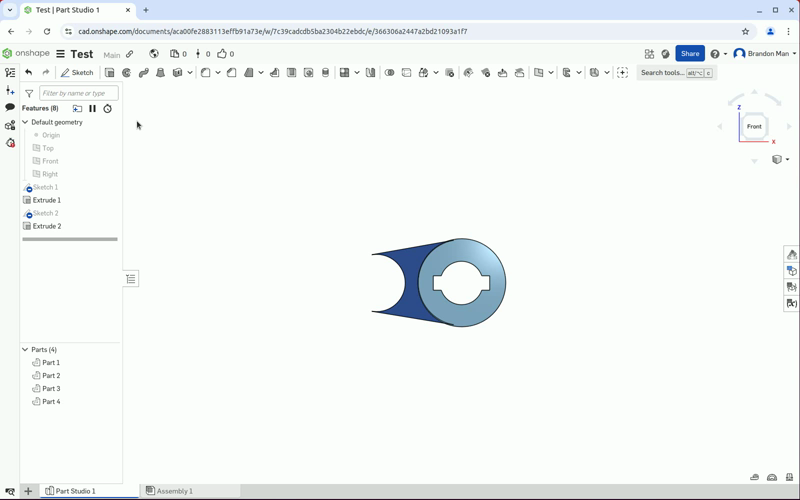
mouse_move(73, 189)
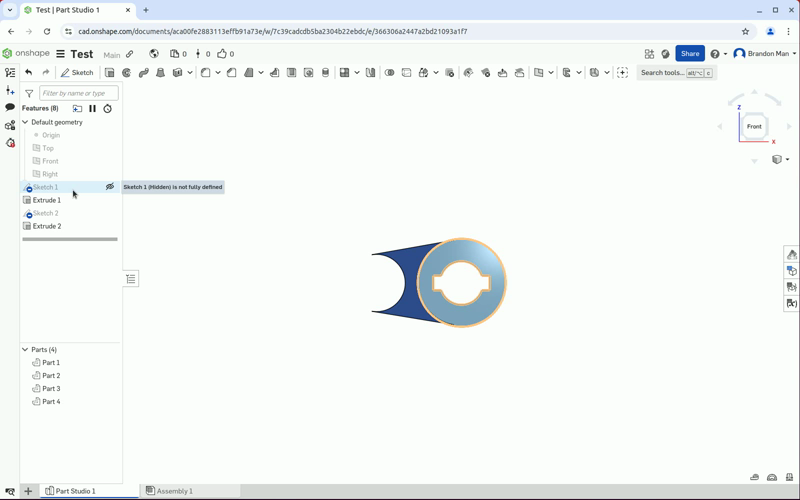
click(73, 189)
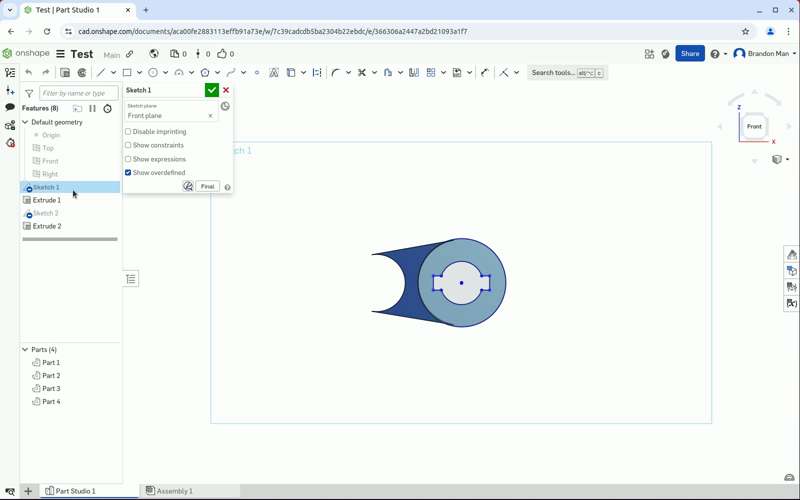
mouse_move(229, 92)
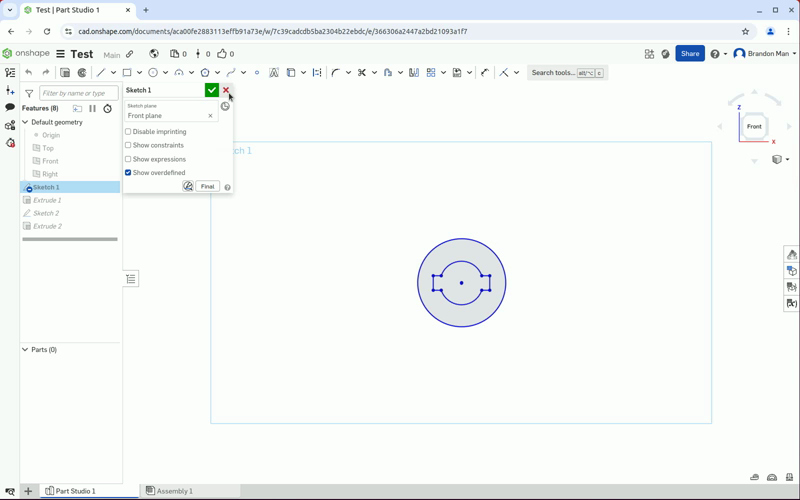
click(229, 92)
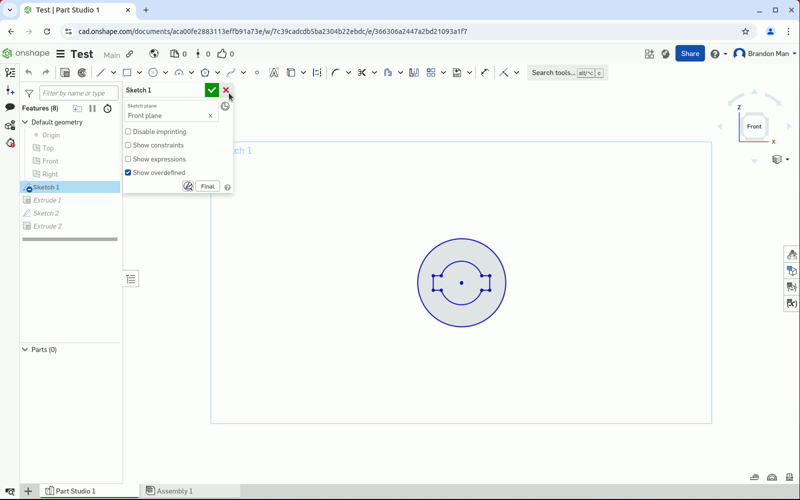
key(shift+s)
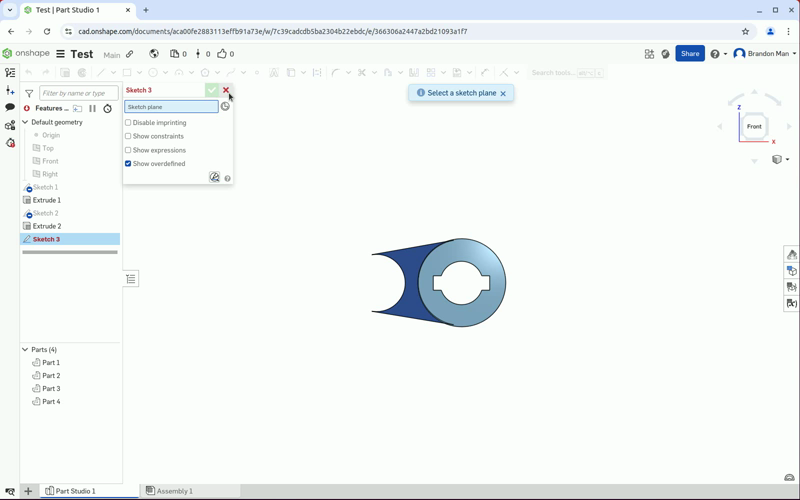
mouse_move(73, 163)
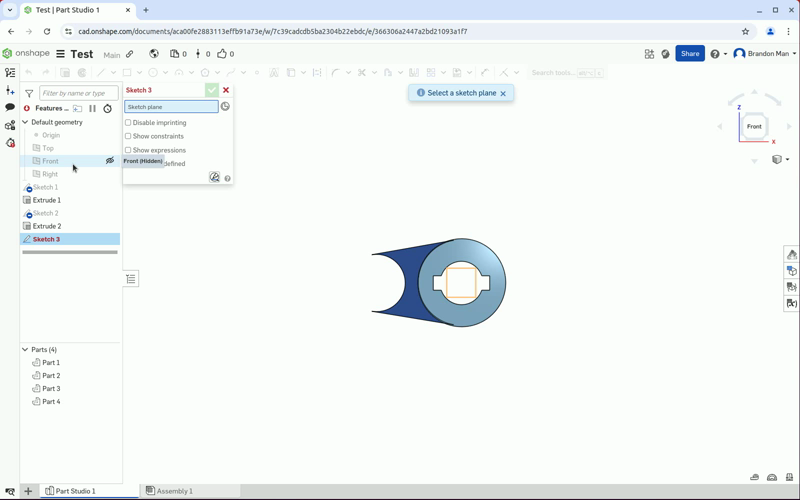
click(73, 163)
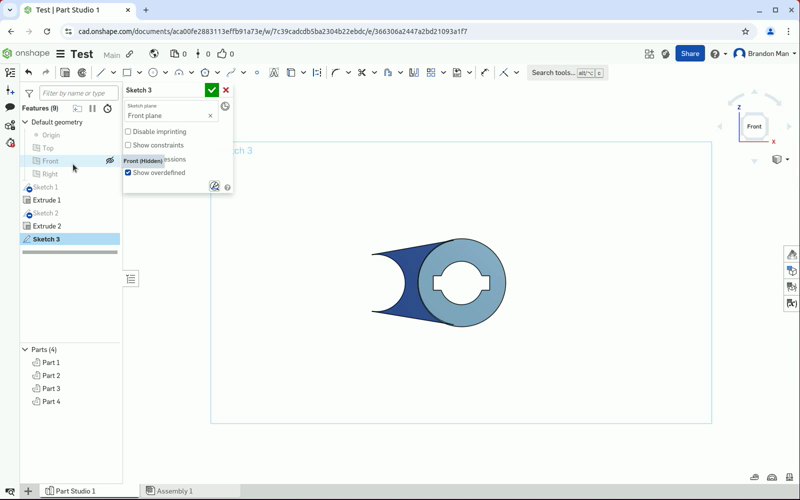
mouse_move(73, 352)
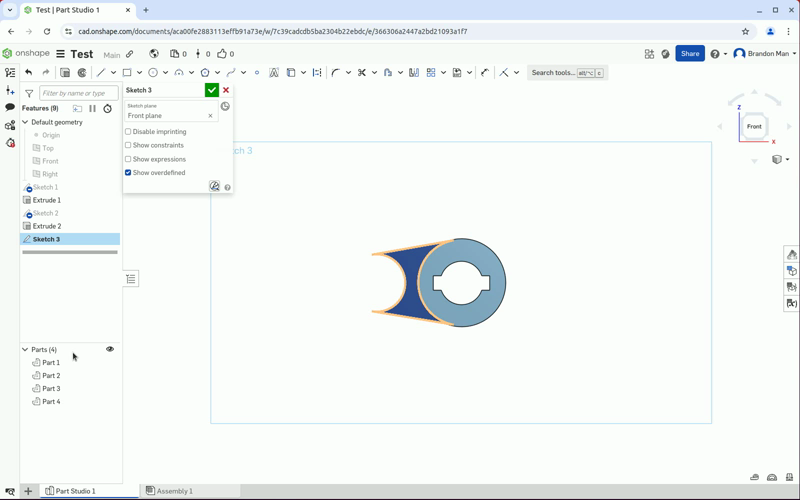
key(y)
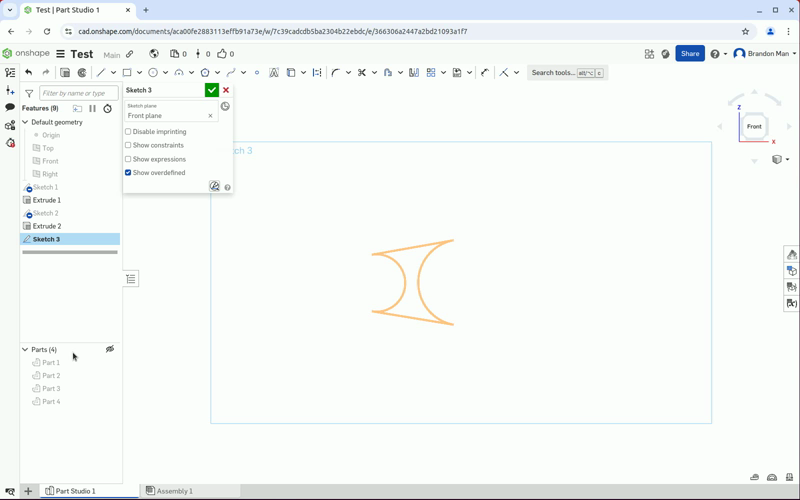
key(c)
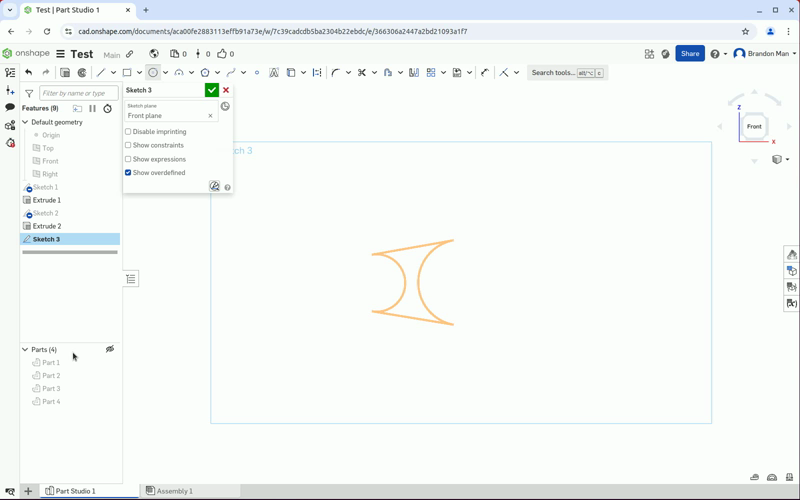
key_down(shift)
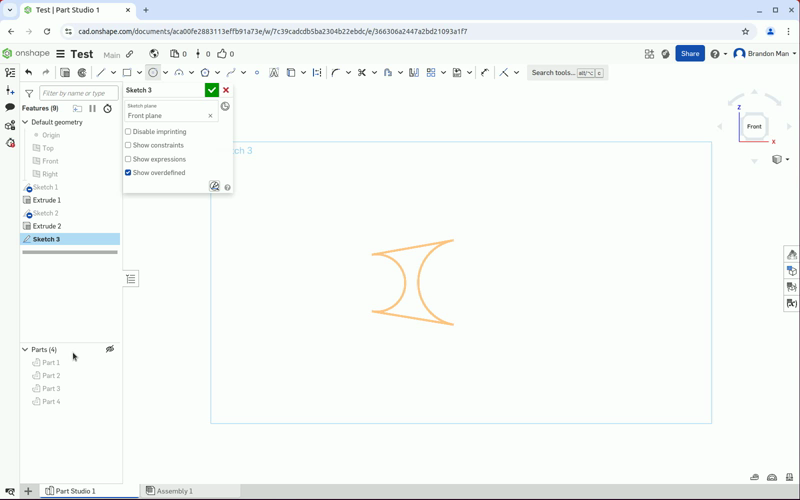
mouse_move(377, 282)
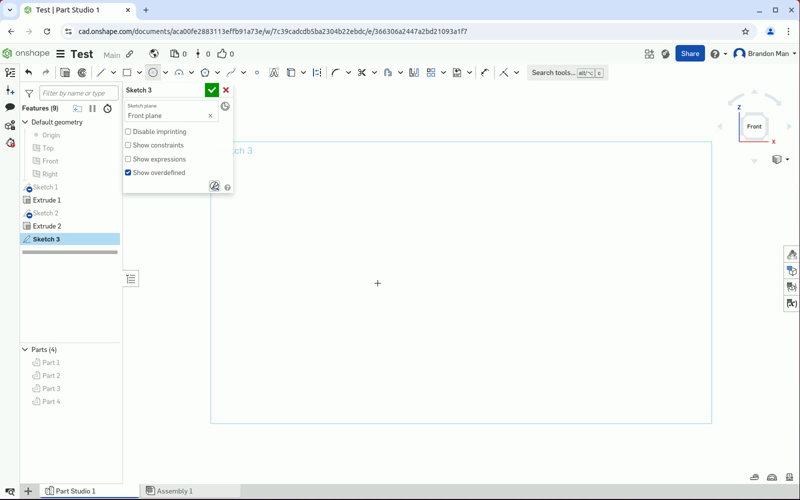
click(377, 282)
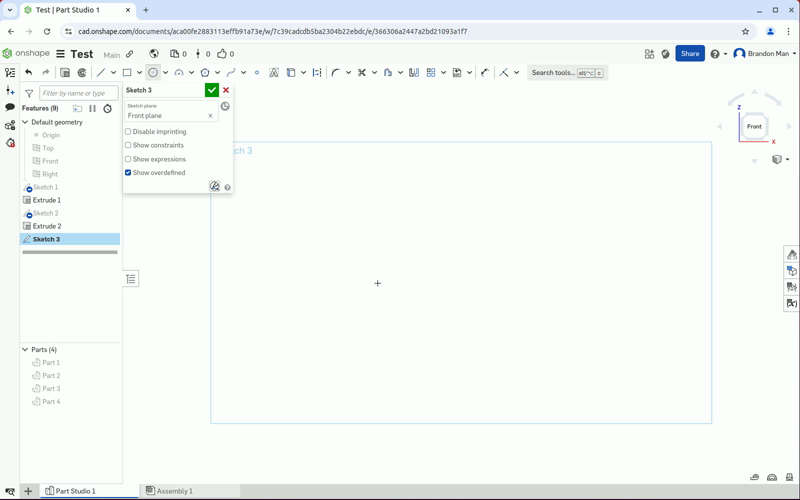
key_up(shift)
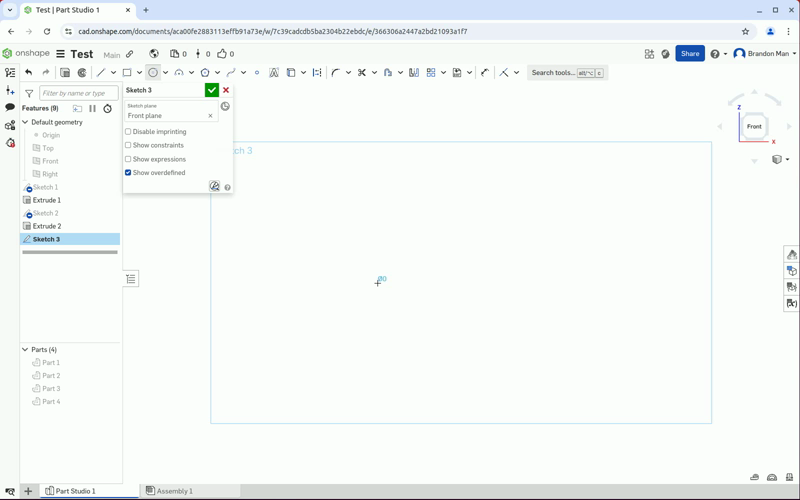
mouse_move(406, 282)
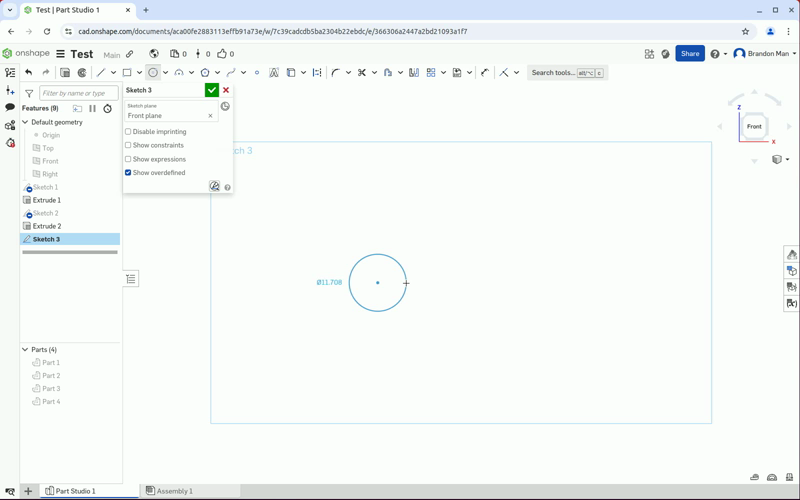
click(406, 282)
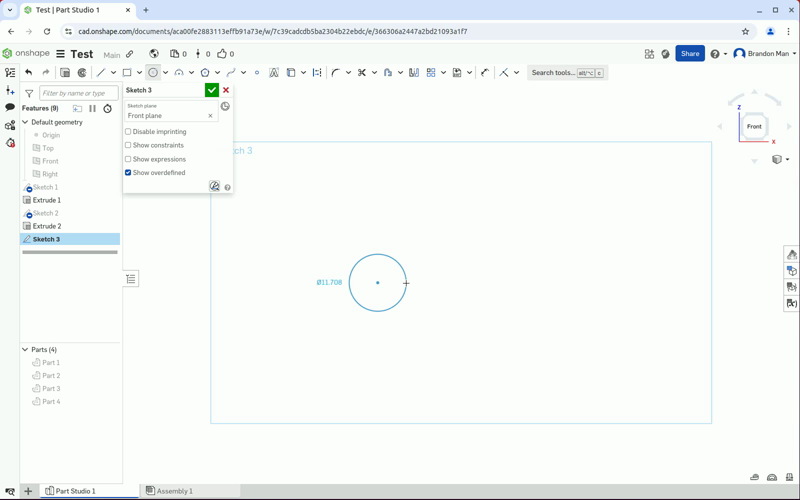
key(esc)
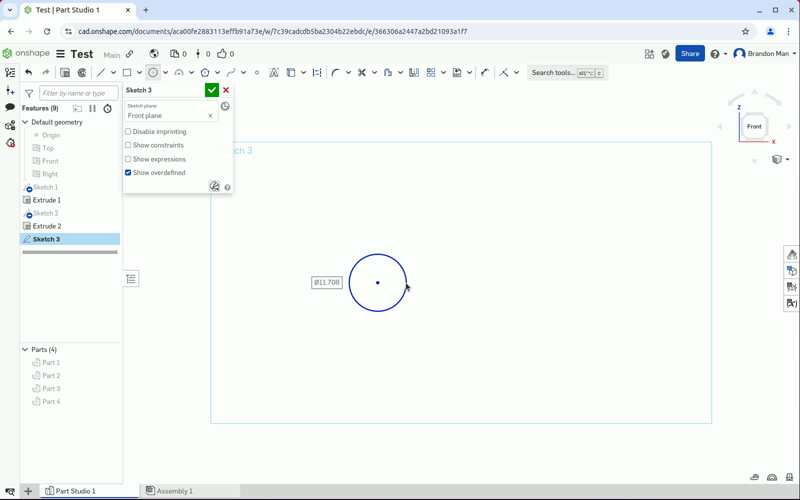
key(c)
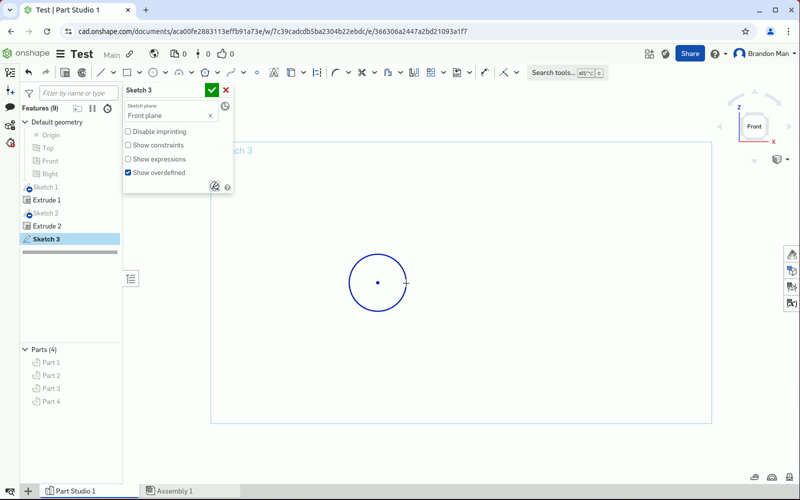
key_down(shift)
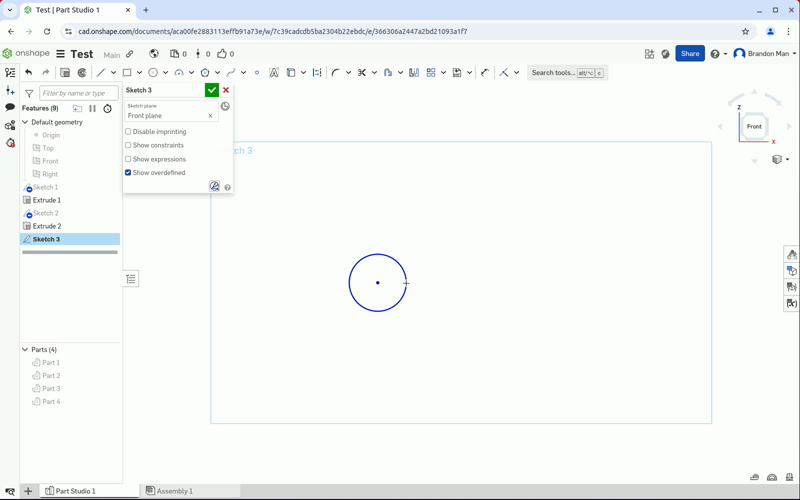
mouse_move(377, 282)
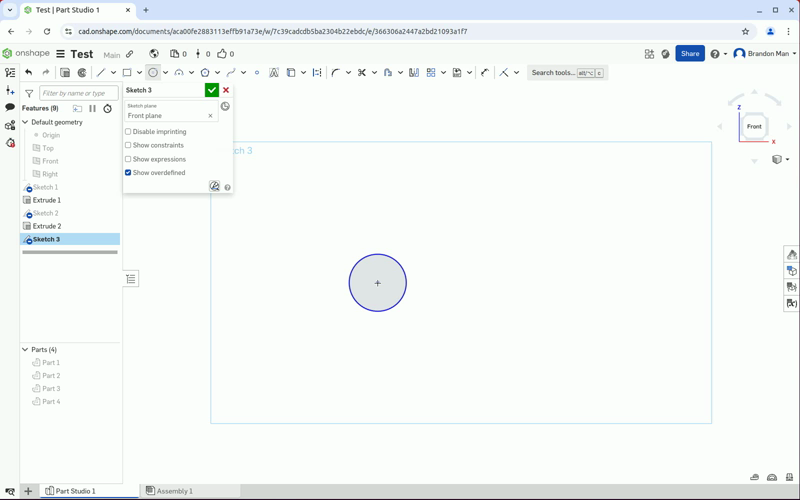
click(377, 282)
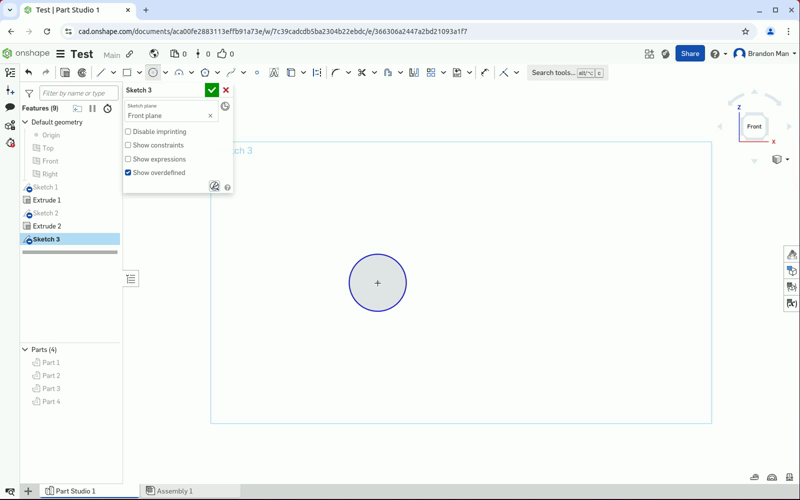
key_up(shift)
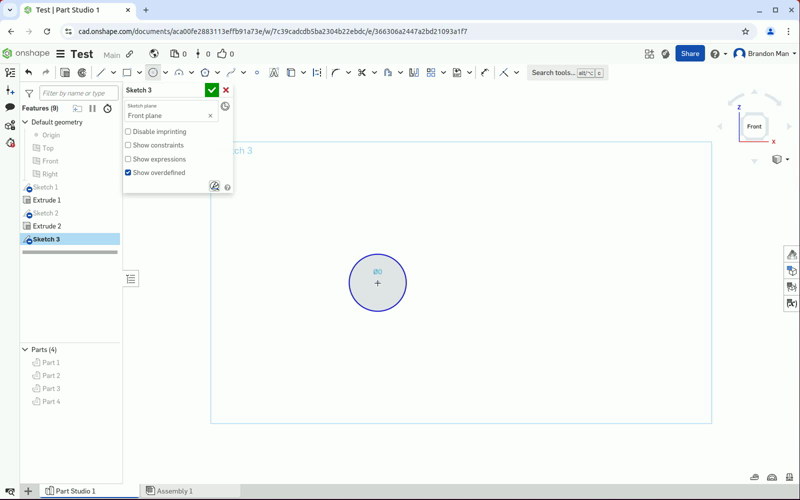
mouse_move(399, 282)
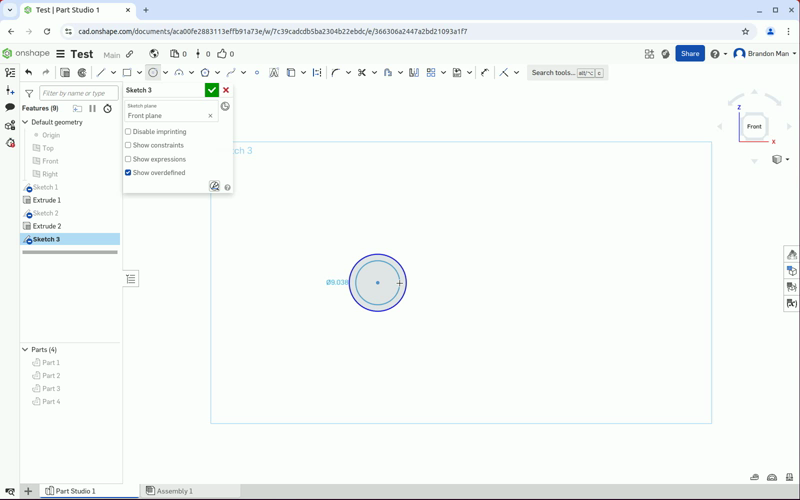
click(399, 282)
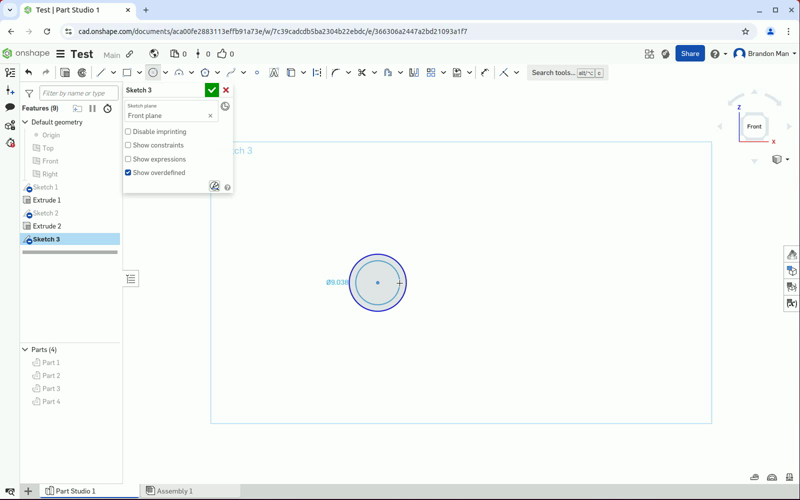
key(esc)
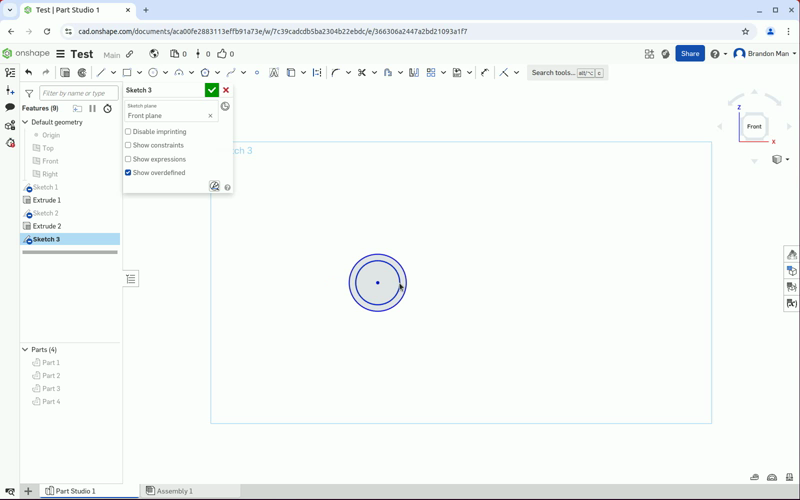
mouse_move(351, 288)
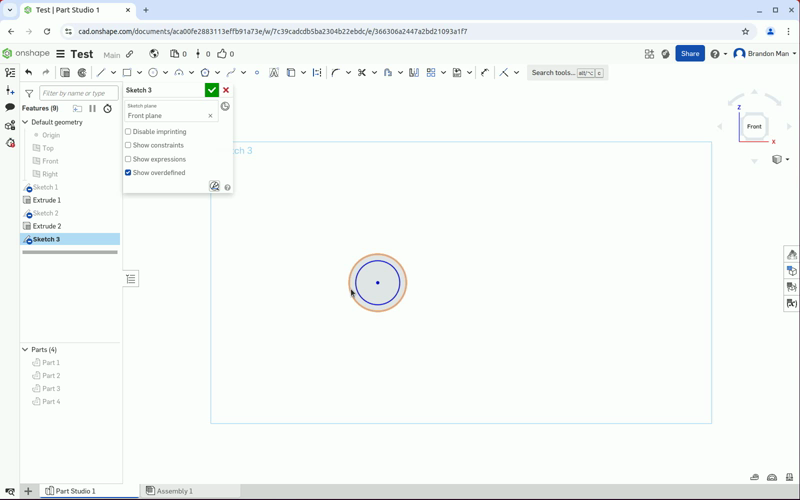
scroll(6)
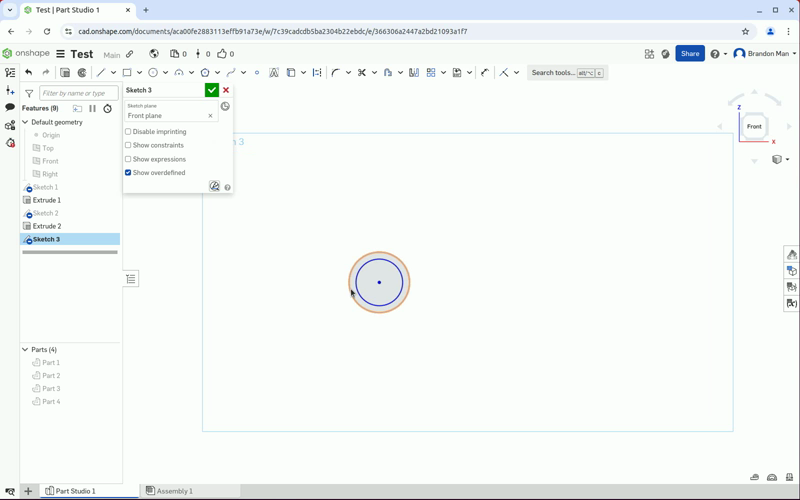
scroll(6)
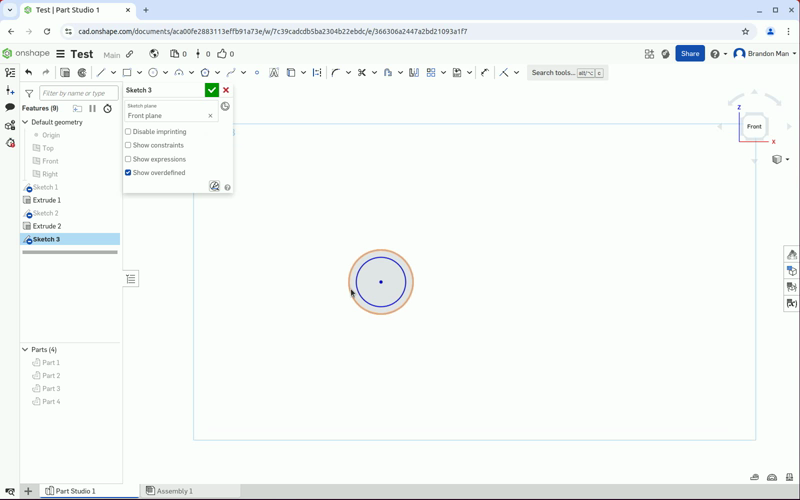
scroll(6)
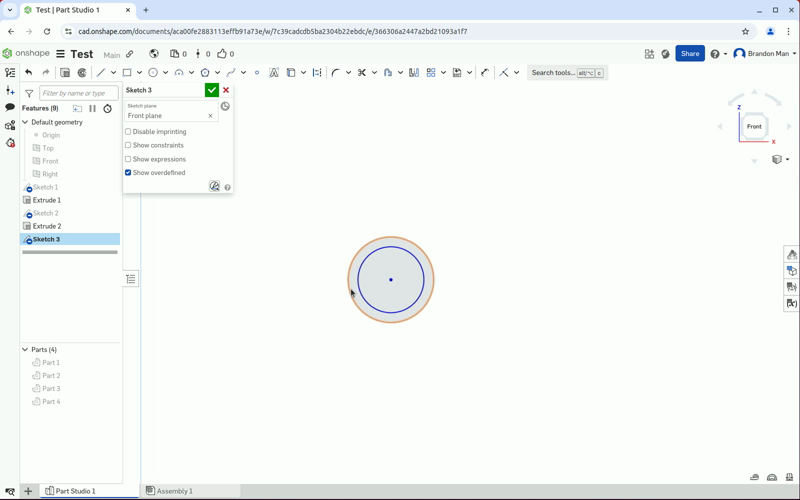
scroll(6)
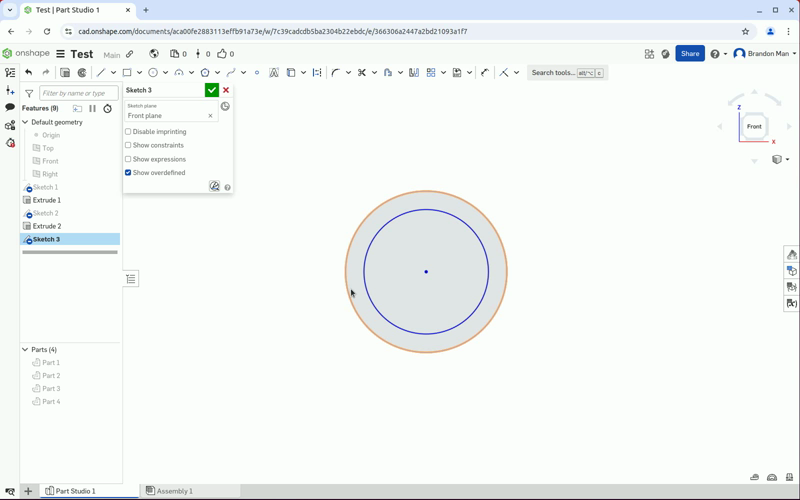
scroll(6)
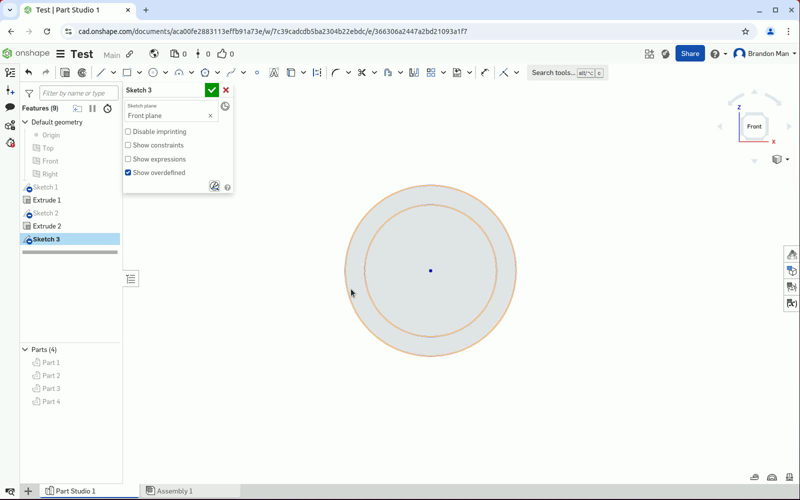
scroll(6)
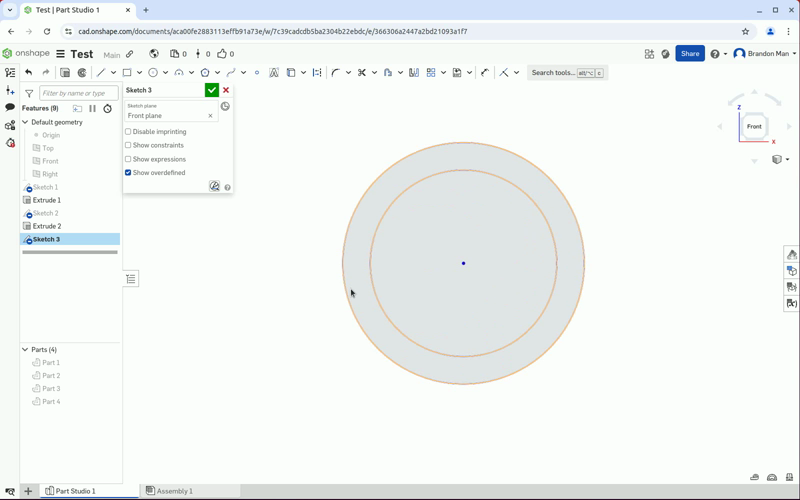
scroll(6)
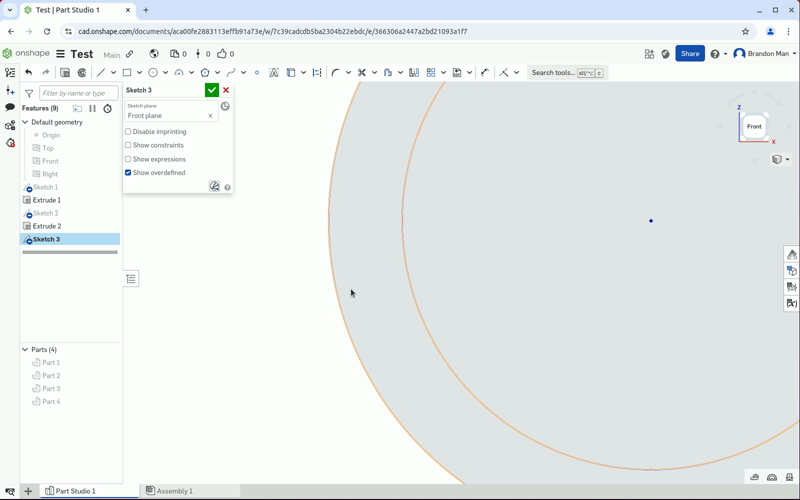
click(351, 288)
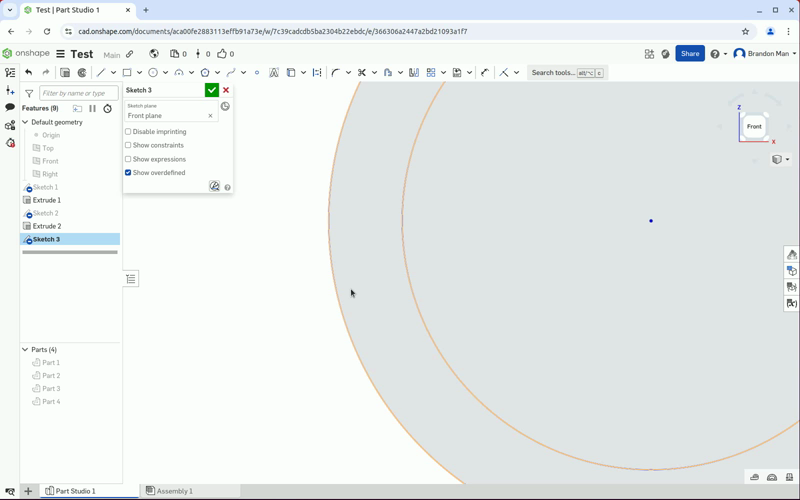
scroll(-6)
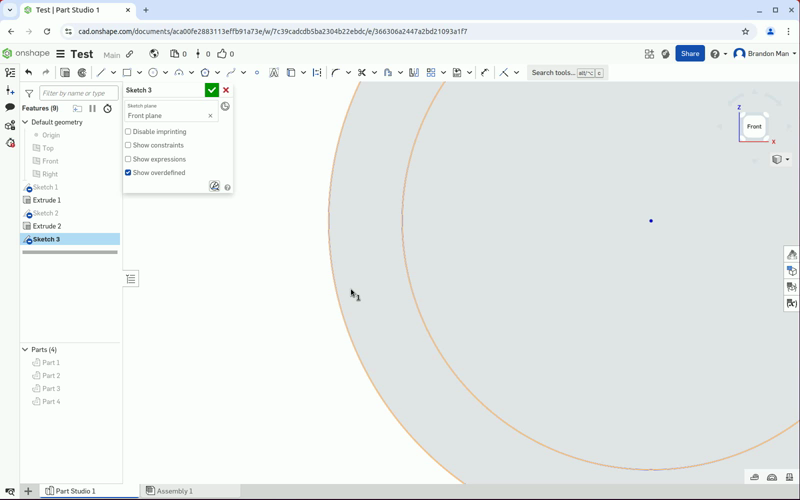
scroll(-6)
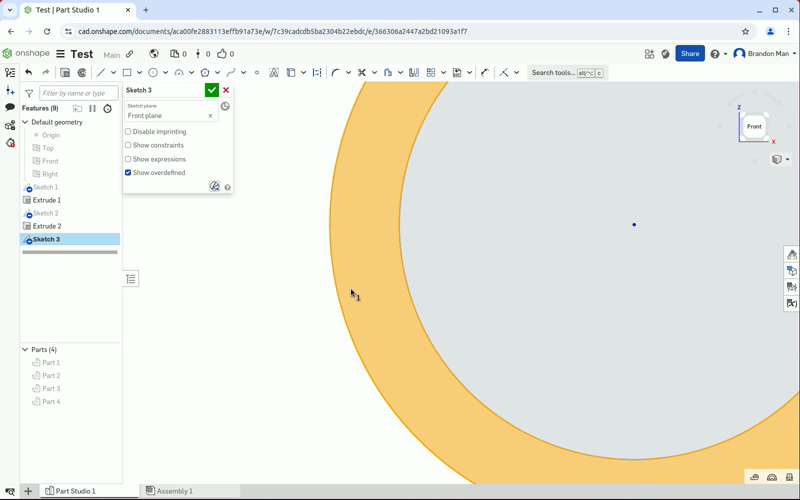
scroll(-6)
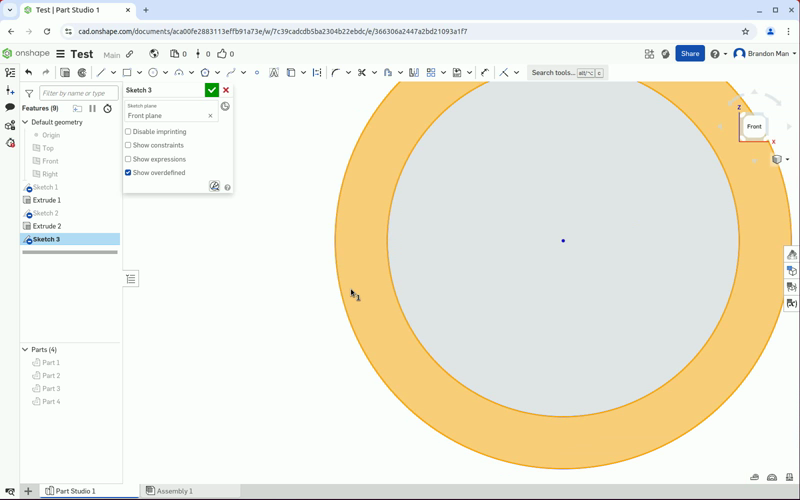
scroll(-6)
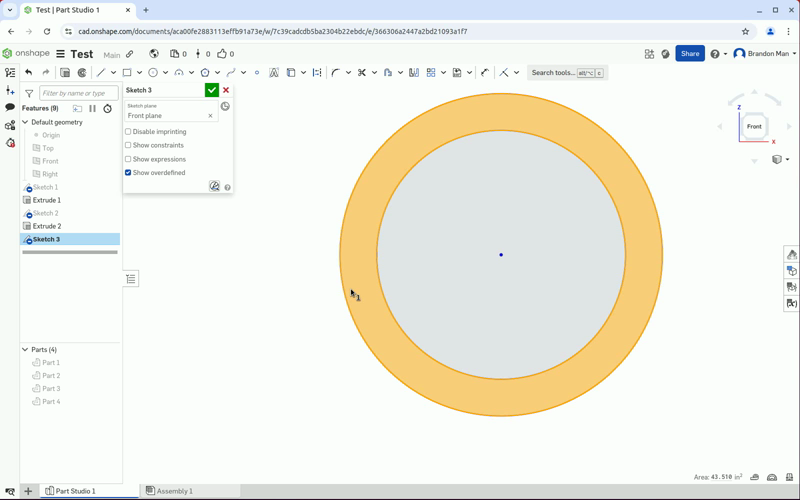
scroll(-6)
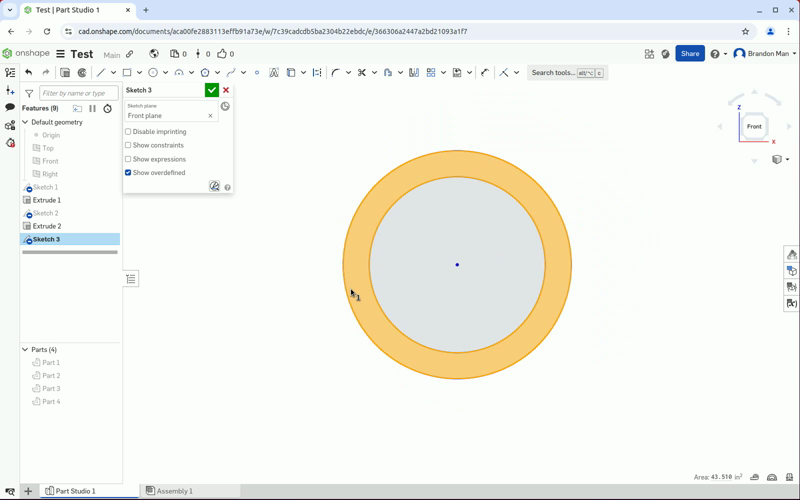
scroll(-6)
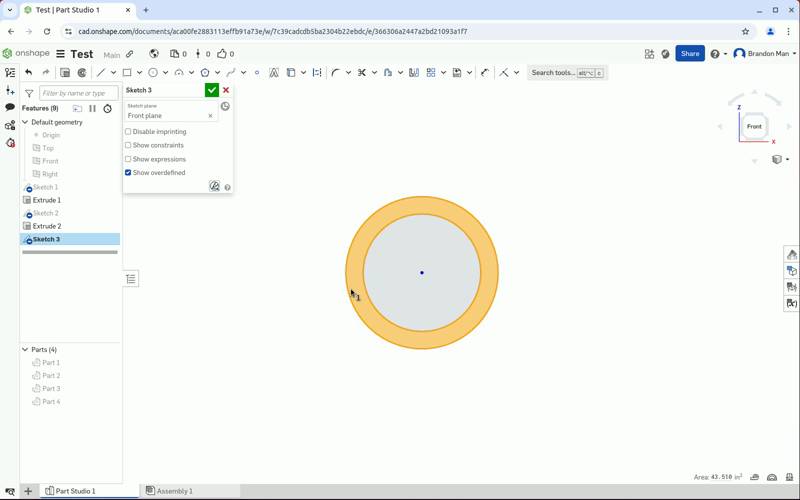
scroll(-6)
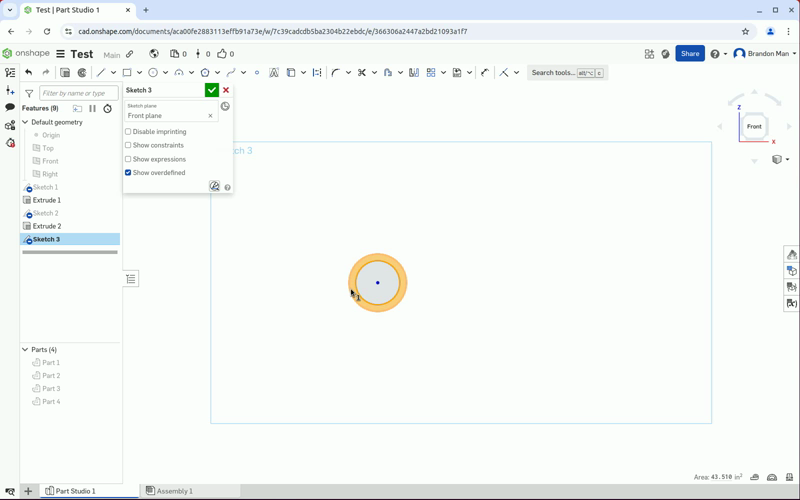
mouse_move(73, 352)
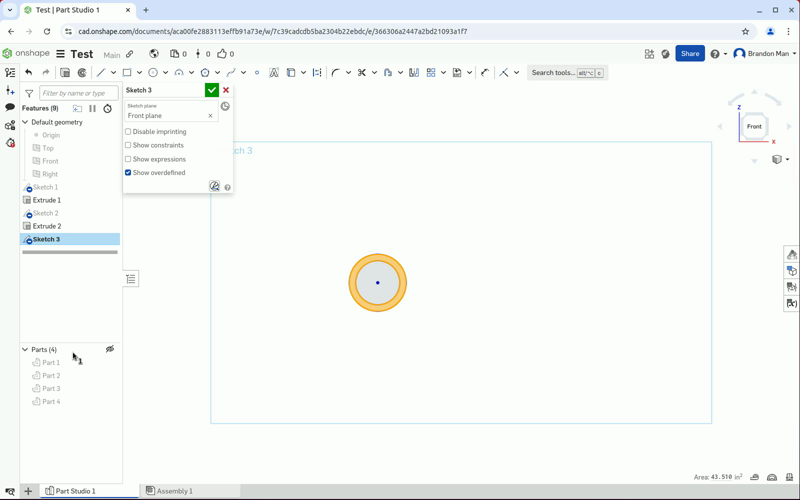
key(shift+y)
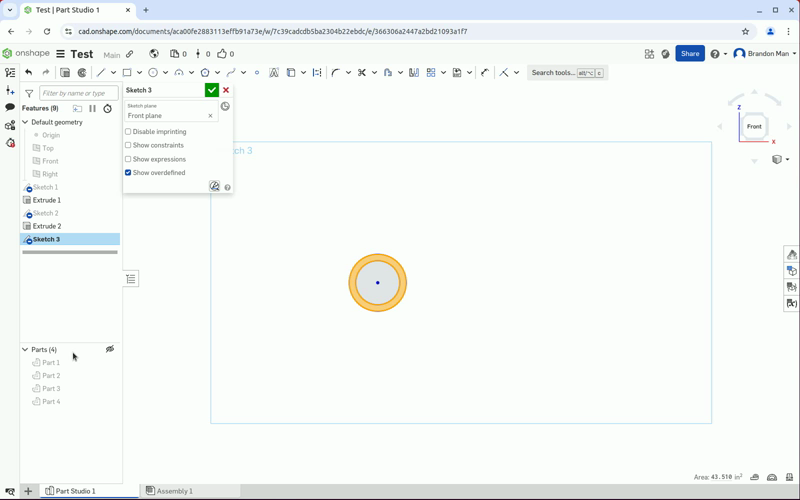
key(shift+e)
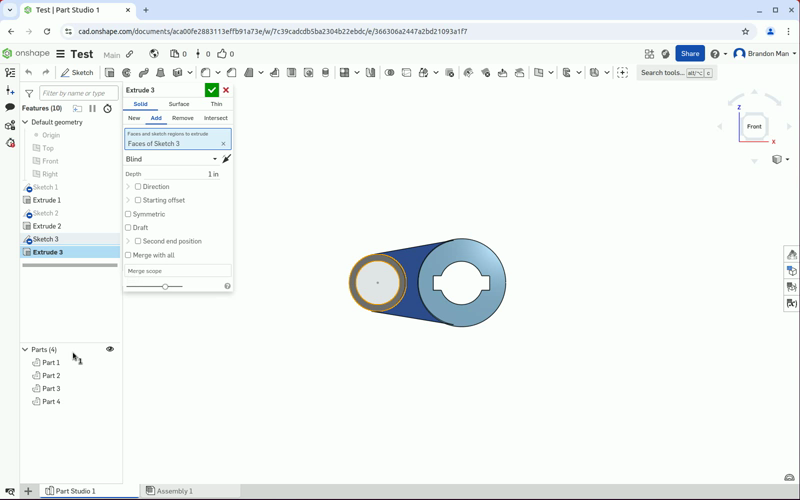
mouse_move(143, 106)
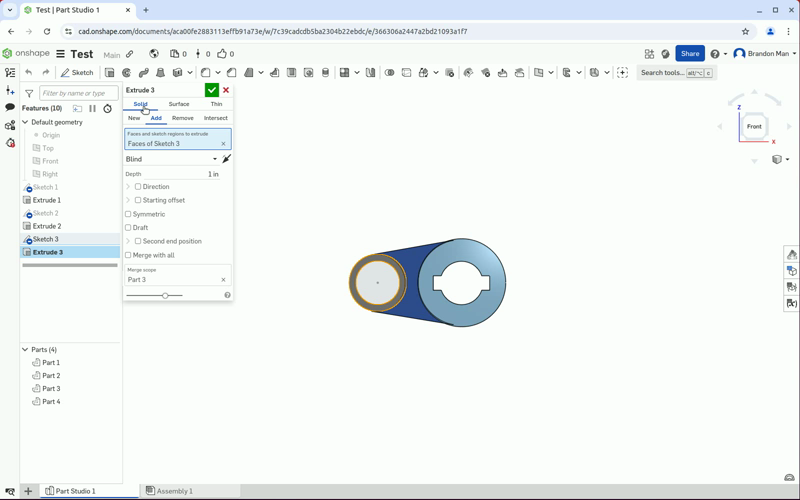
click(143, 106)
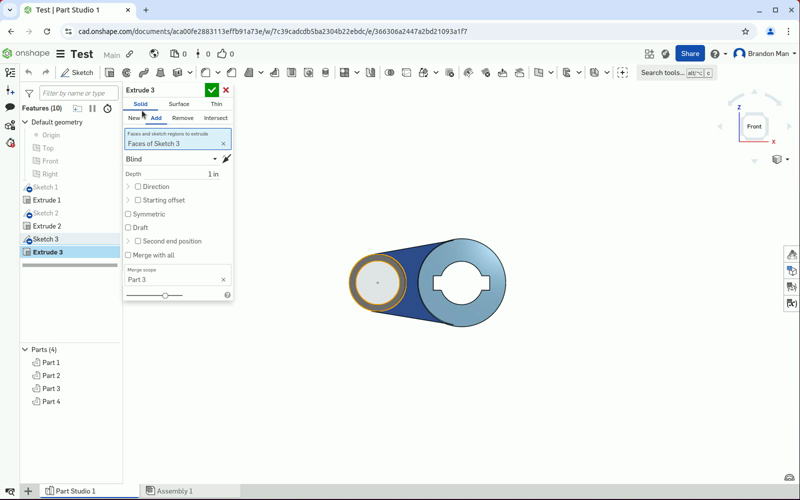
mouse_move(137, 120)
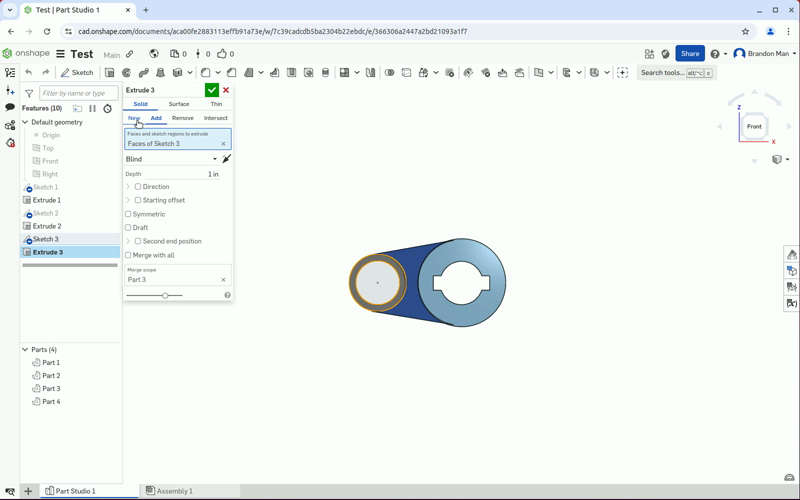
click(137, 120)
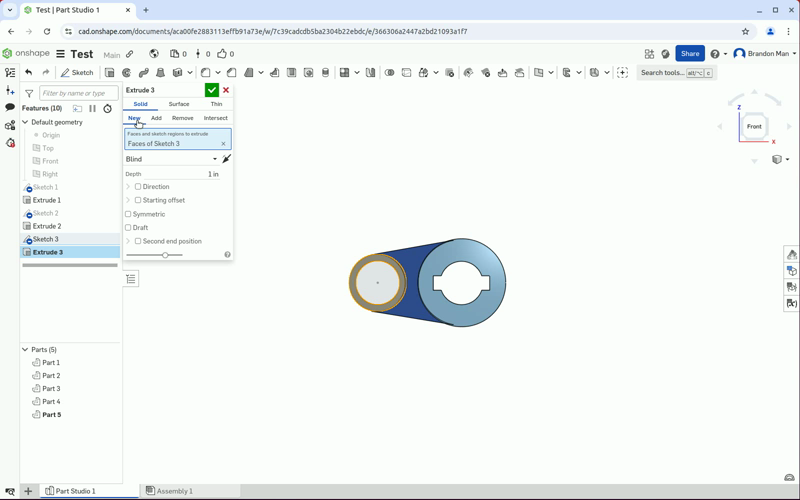
key(tab, 4)
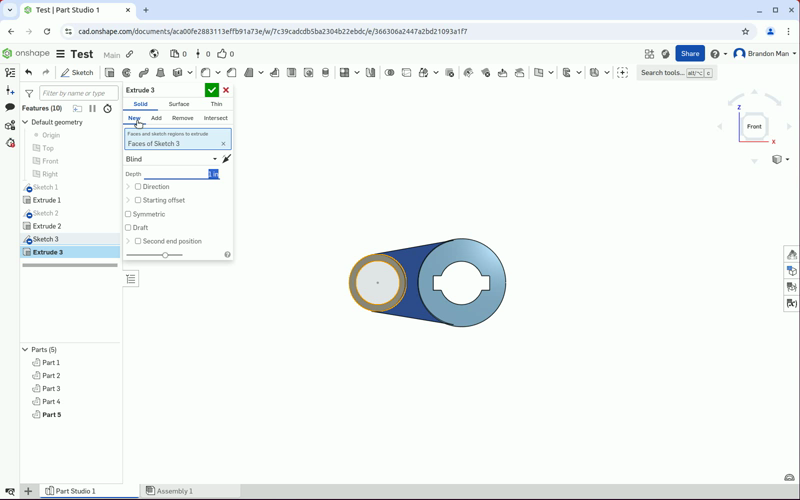
text(8.666)
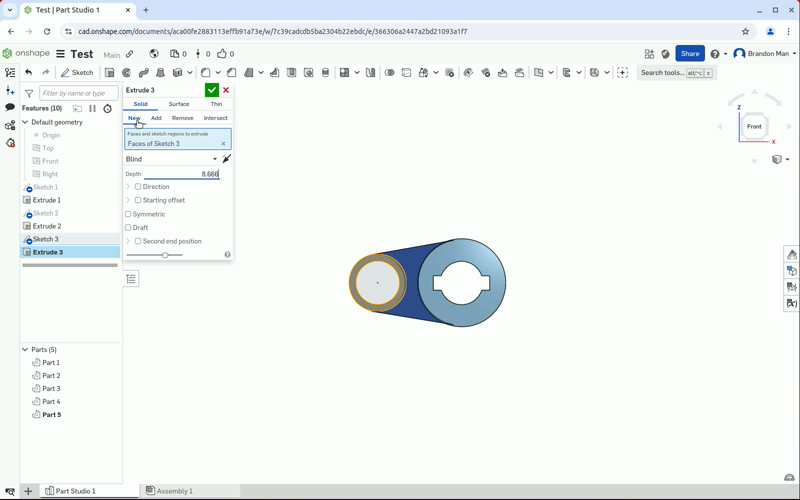
key(enter)
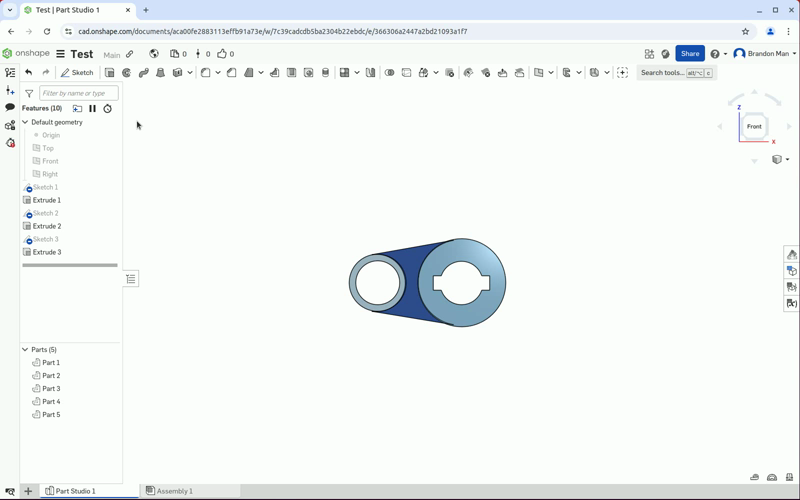
key(shift+h)
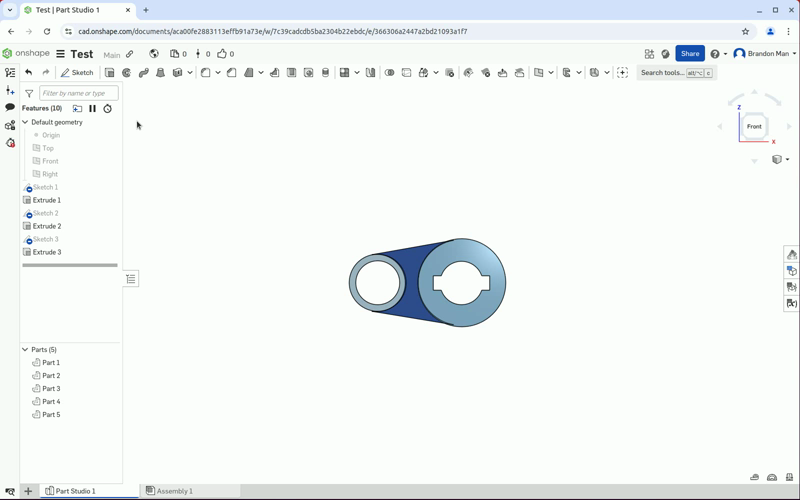
key(shift+h)
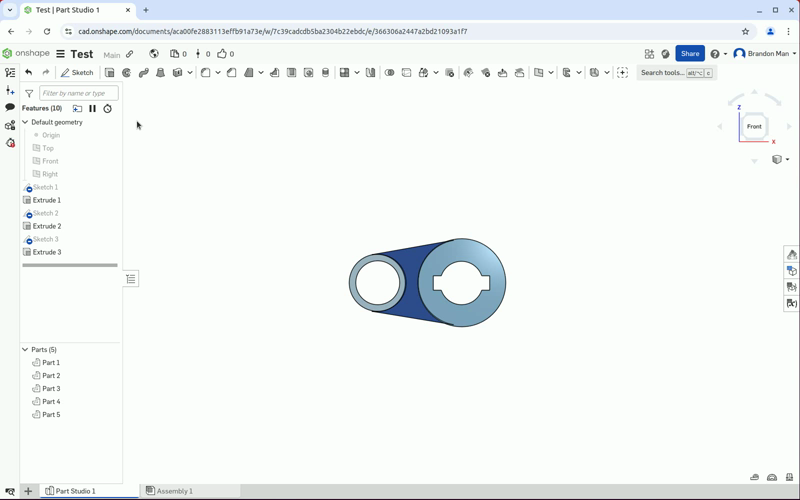
mouse_move(73, 189)
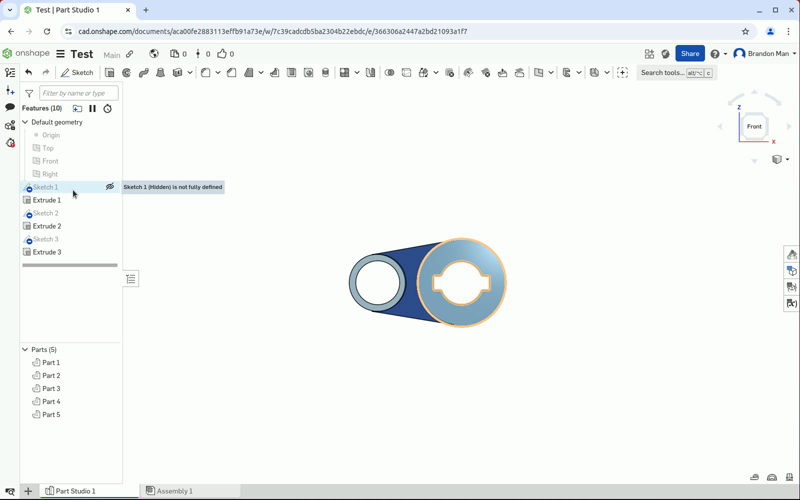
click(73, 189)
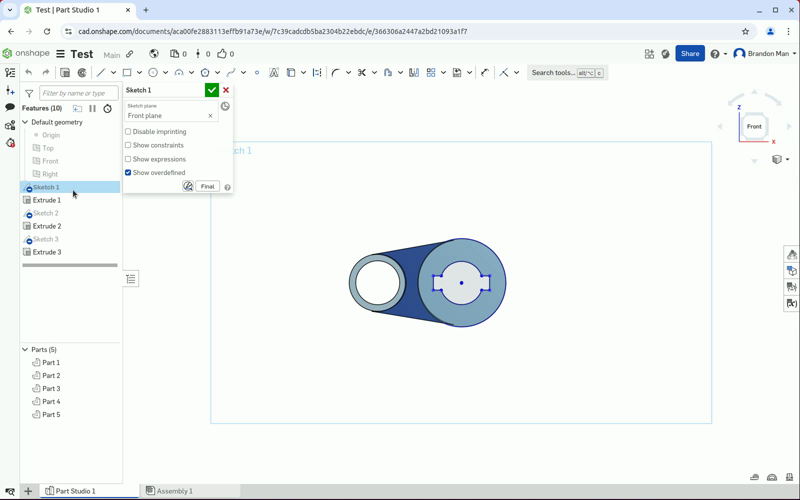
mouse_move(229, 92)
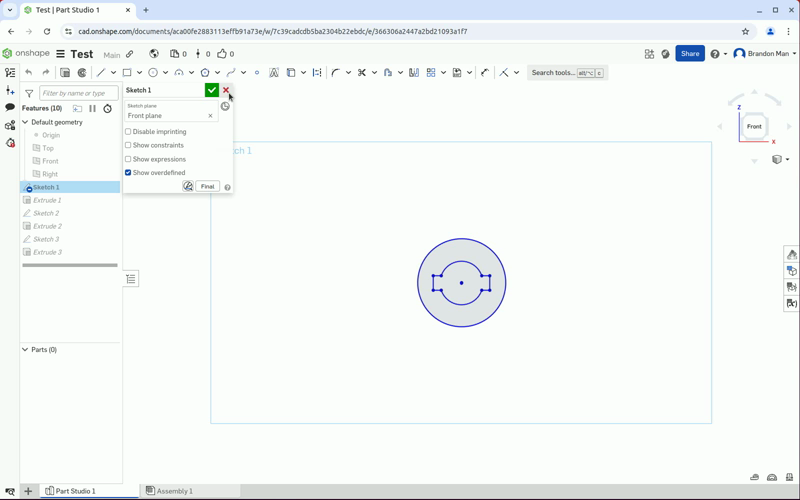
click(229, 92)
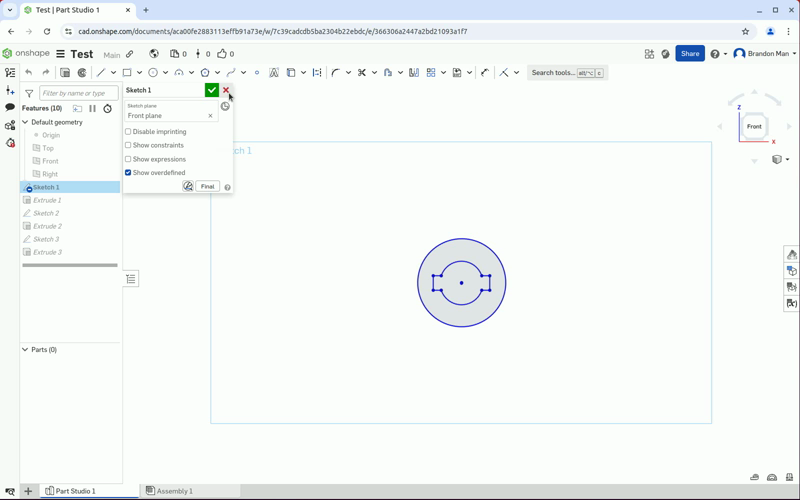
key(shift+s)
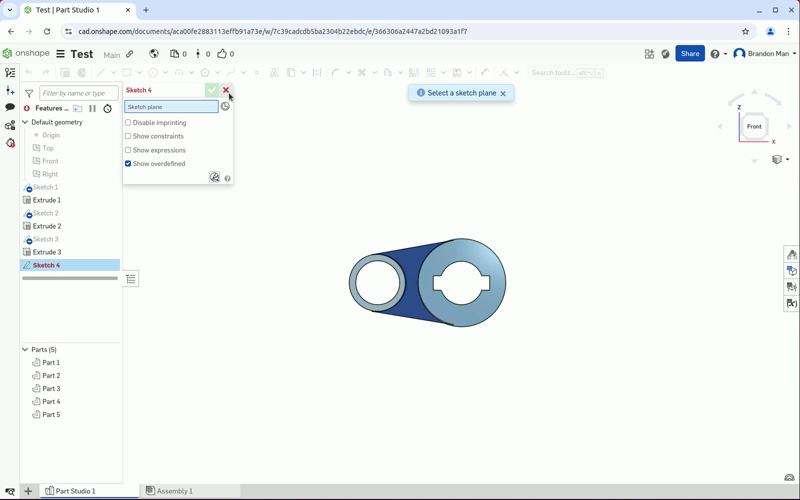
mouse_move(73, 163)
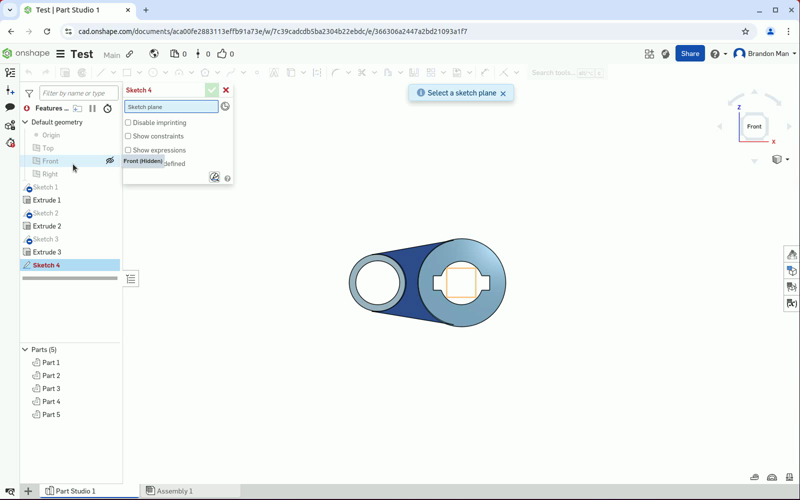
click(73, 163)
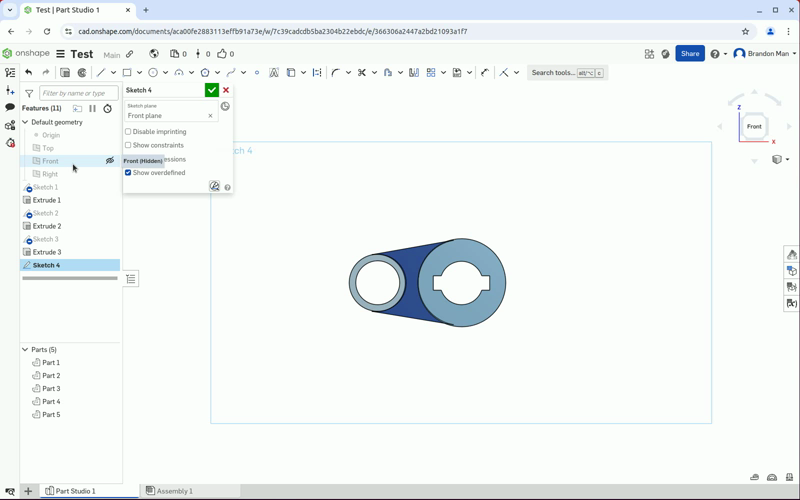
mouse_move(73, 352)
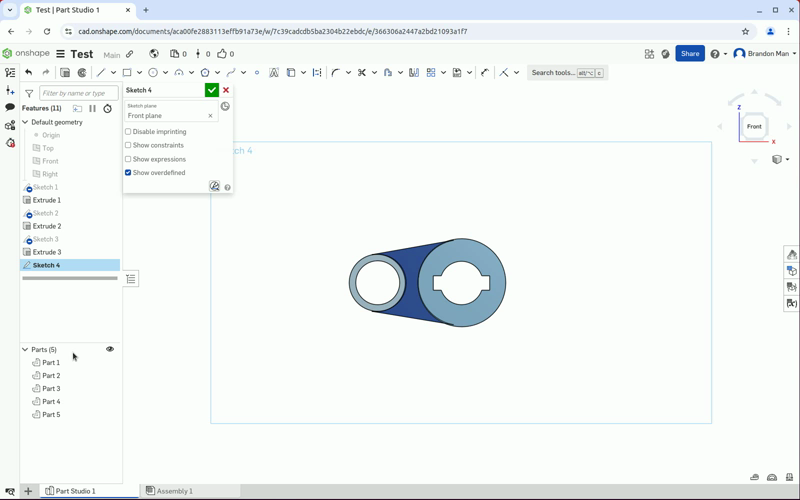
key(y)
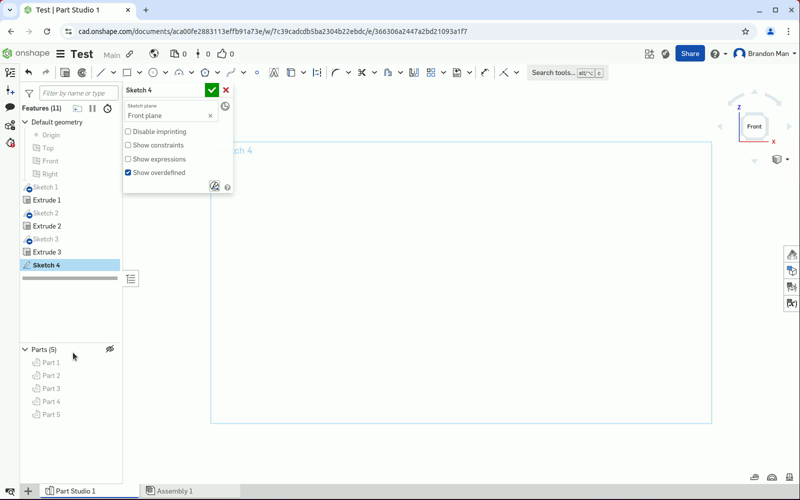
key(l)
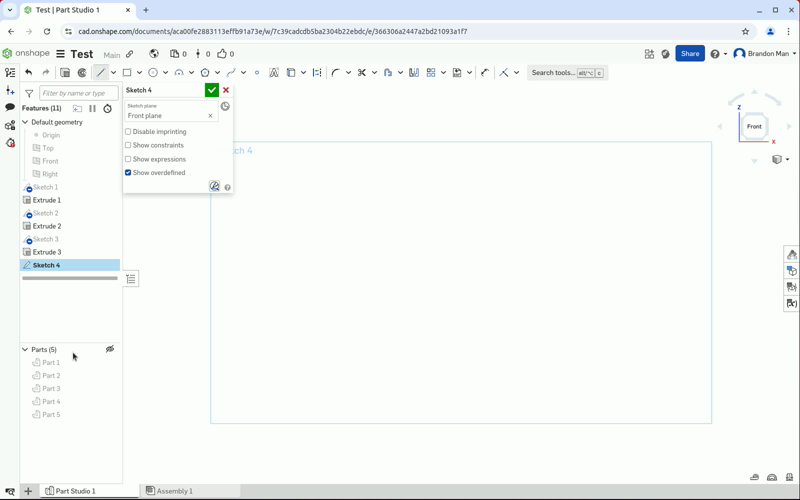
key_down(shift)
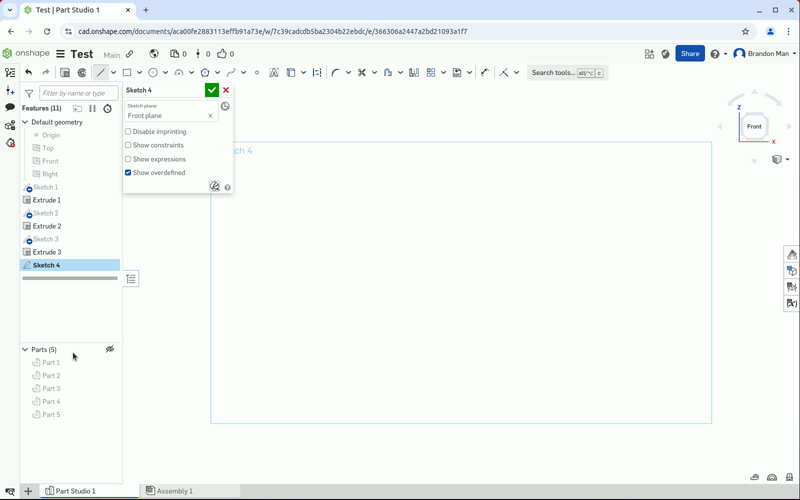
mouse_move(480, 290)
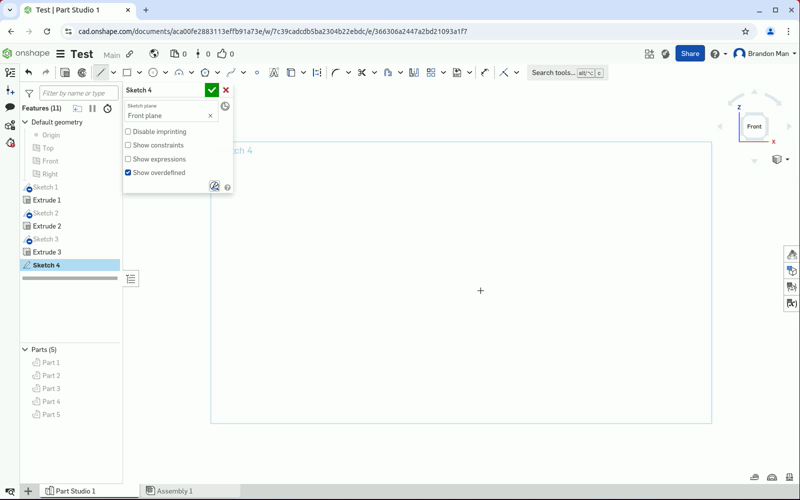
click(480, 290)
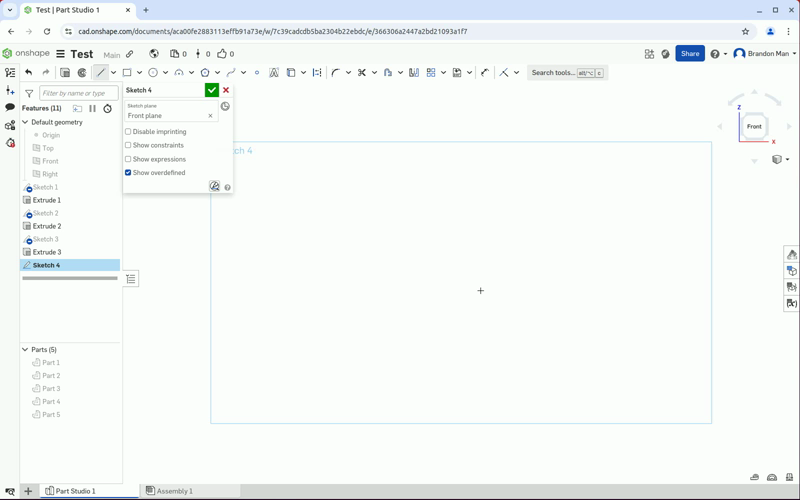
key_up(shift)
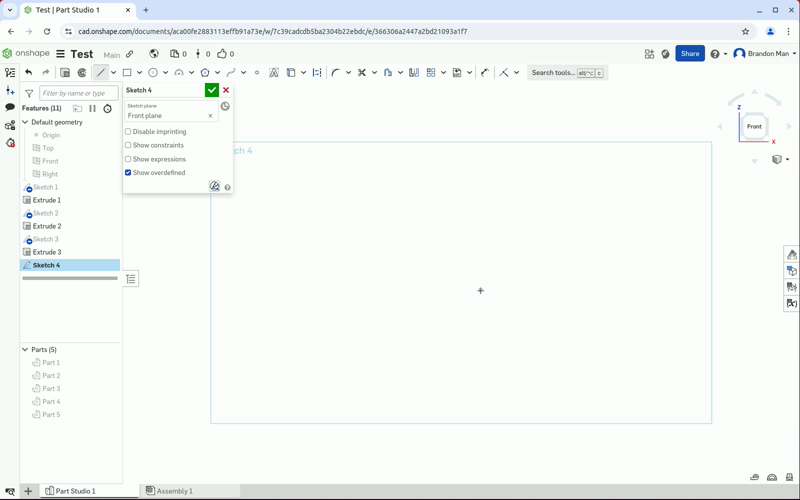
key_down(shift)
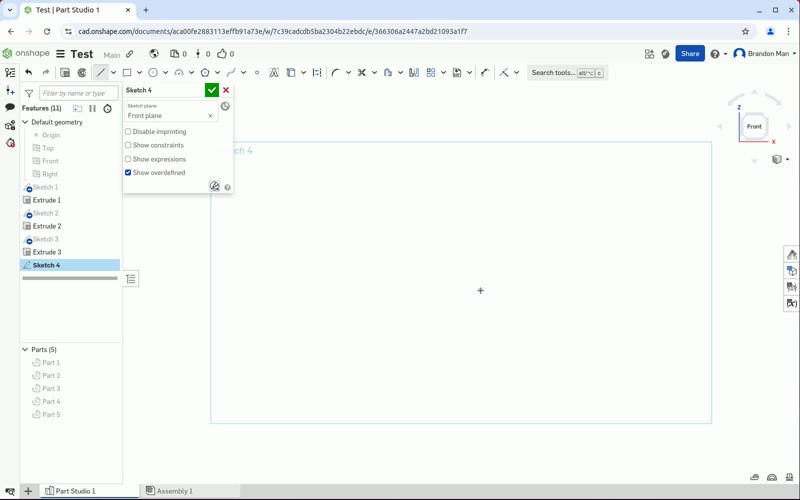
mouse_move(510, 290)
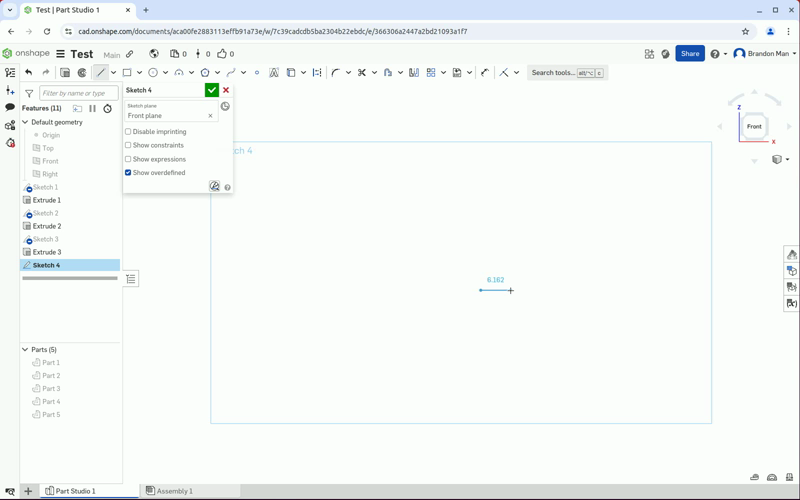
mouse_move(489, 290)
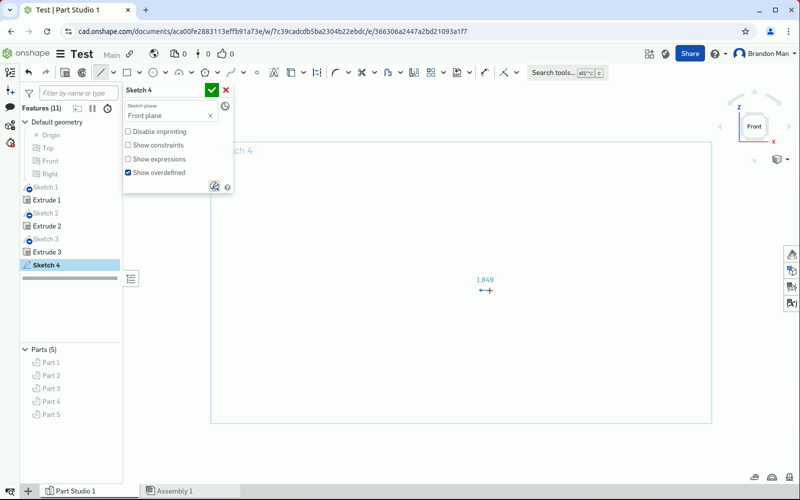
click(489, 290)
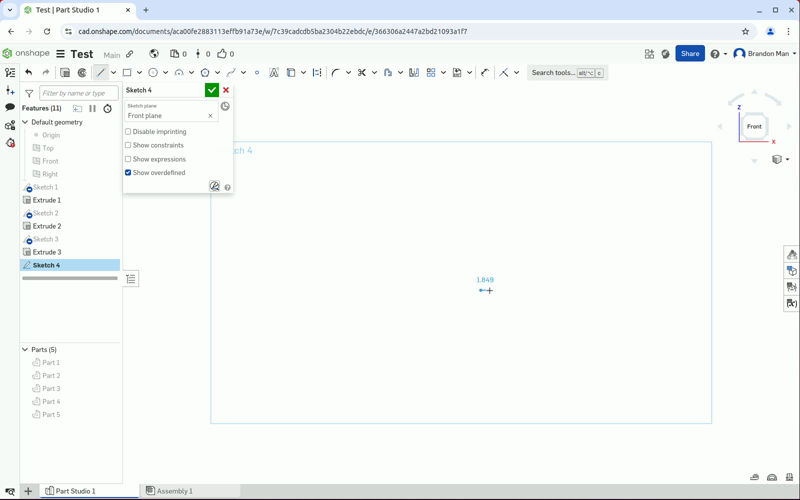
key_up(shift)
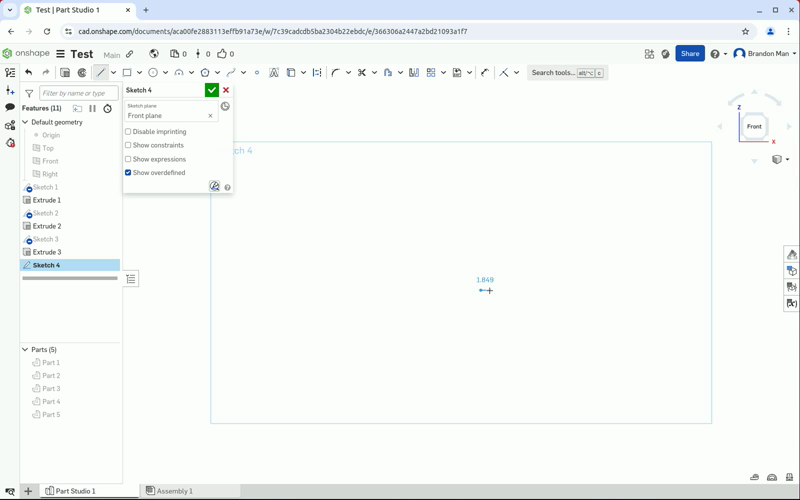
key_down(shift)
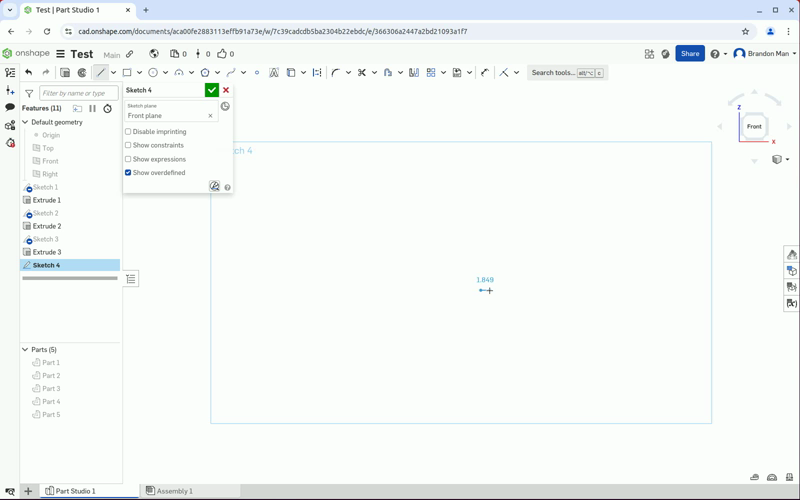
mouse_move(519, 290)
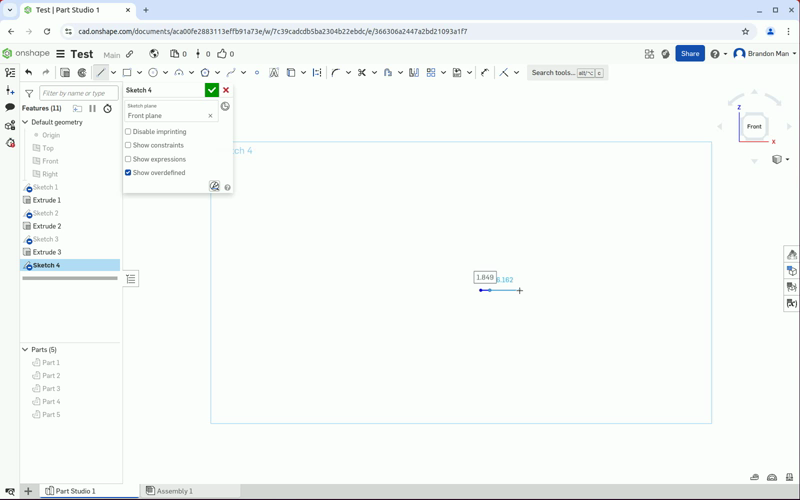
mouse_move(489, 274)
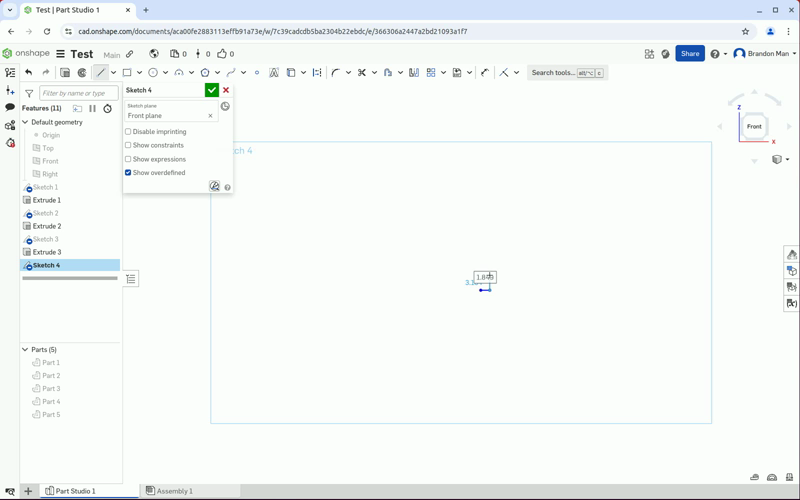
click(489, 274)
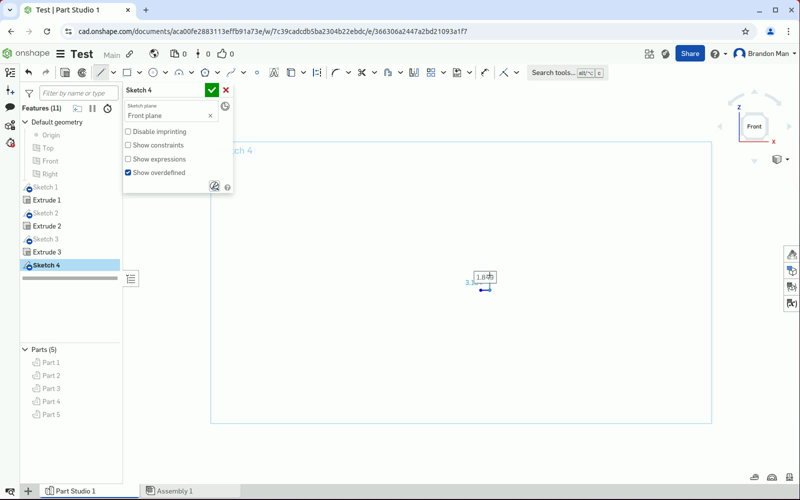
key_up(shift)
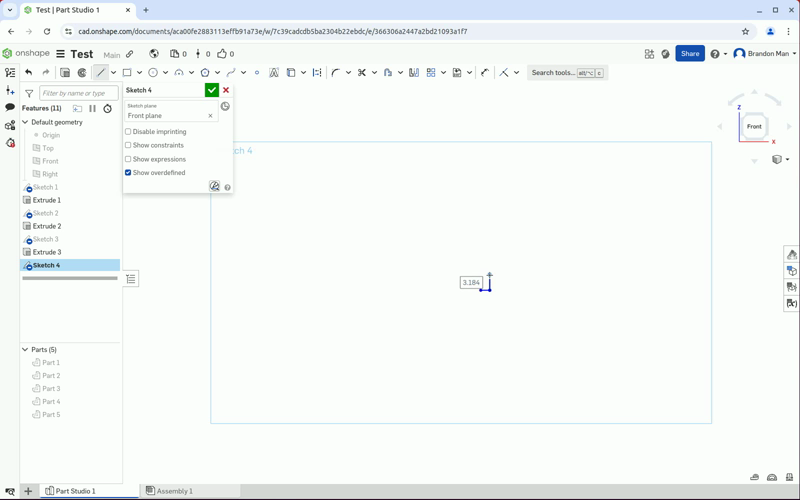
key_down(shift)
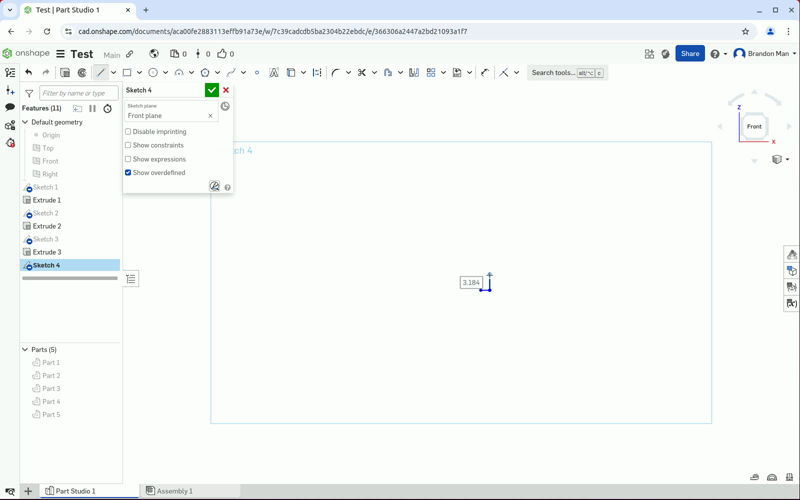
mouse_move(519, 274)
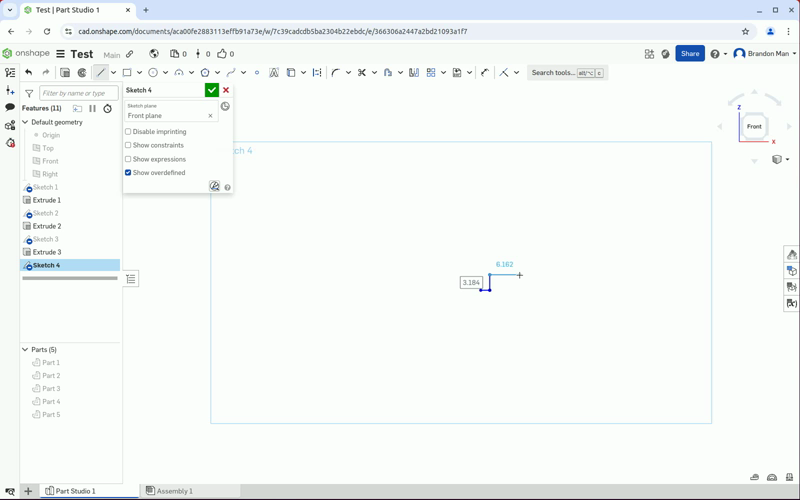
mouse_move(480, 274)
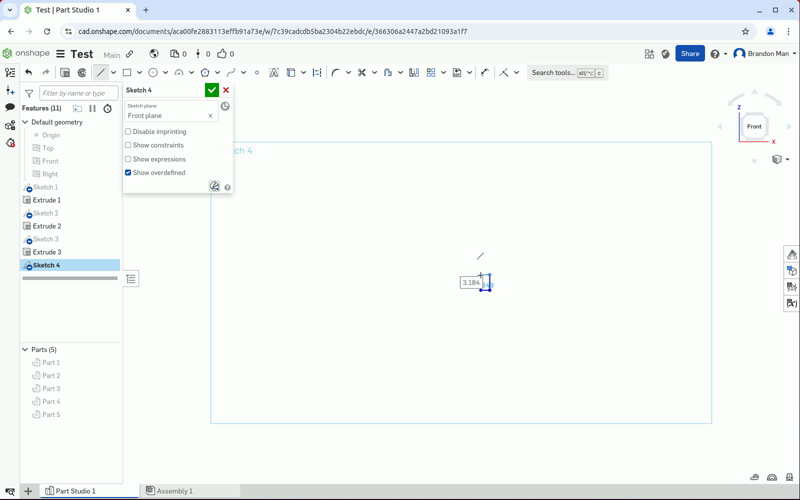
click(480, 274)
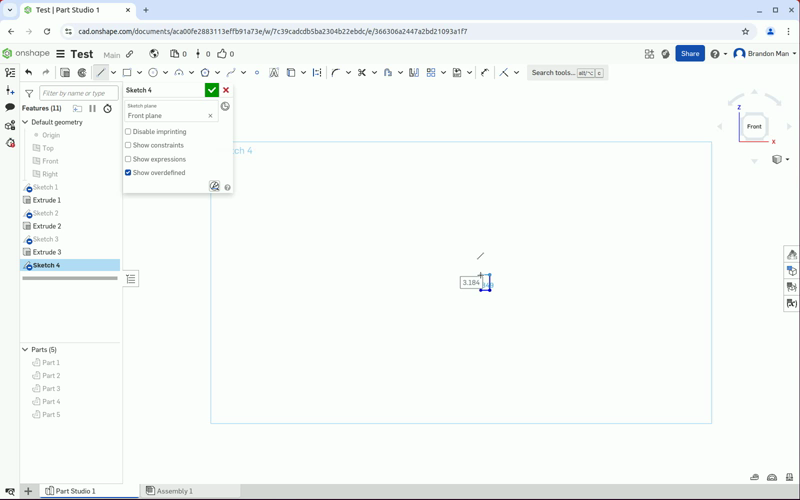
key_up(shift)
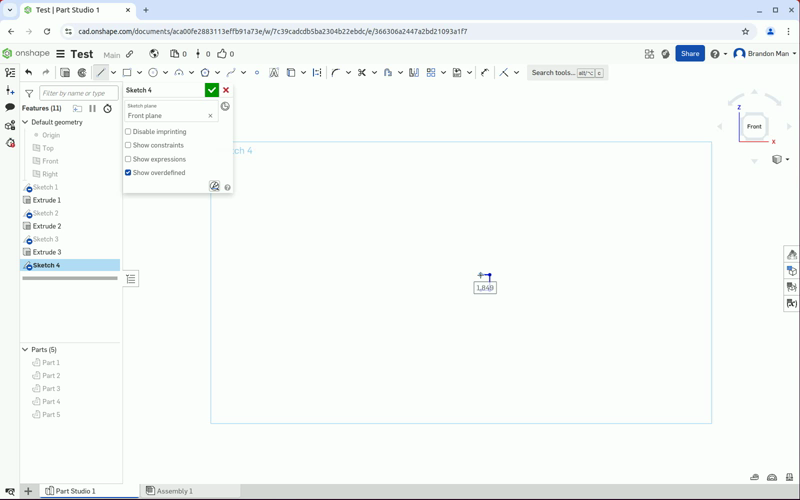
key(esc)
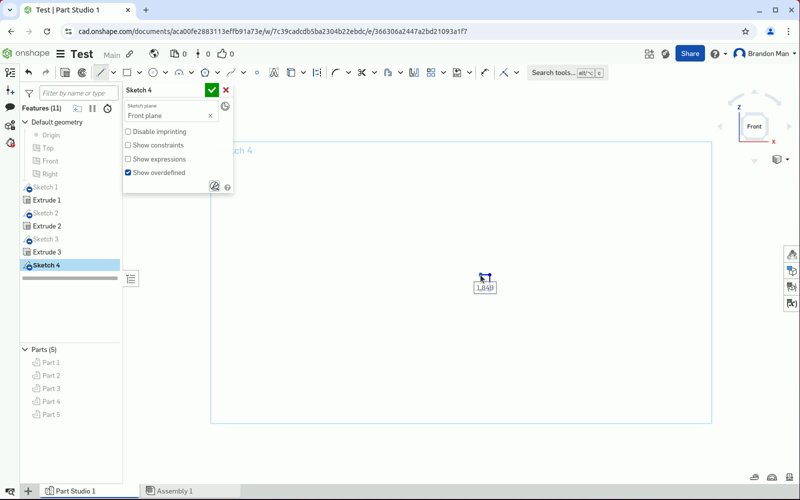
key(a)
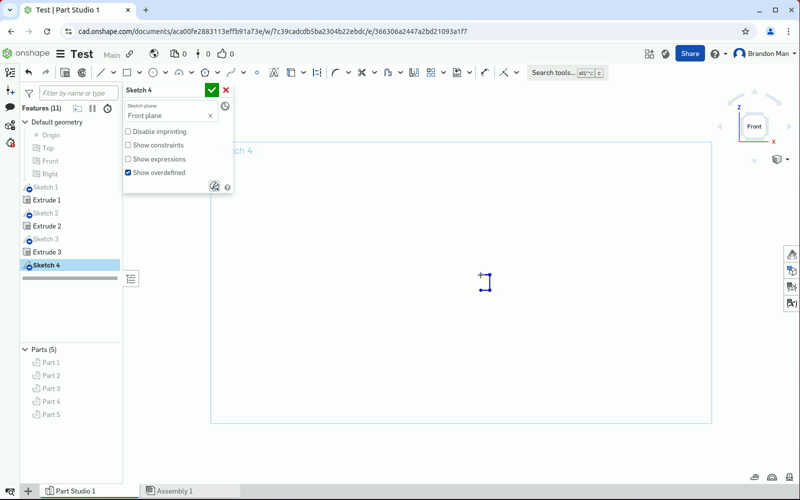
mouse_move(480, 274)
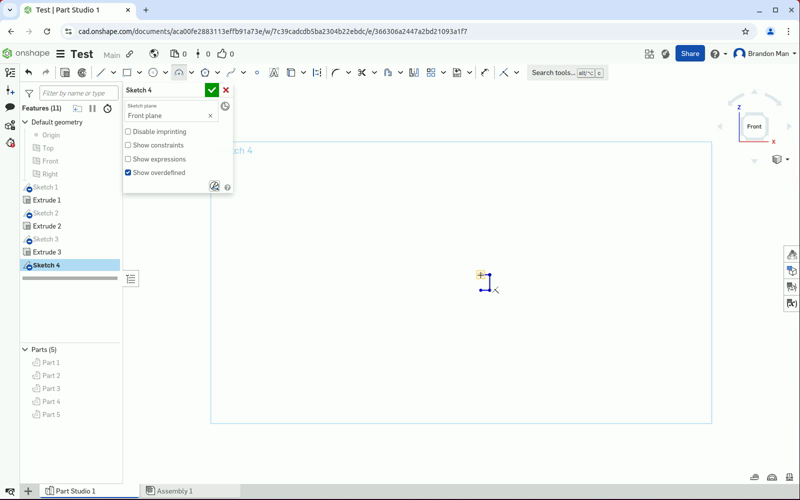
click(480, 274)
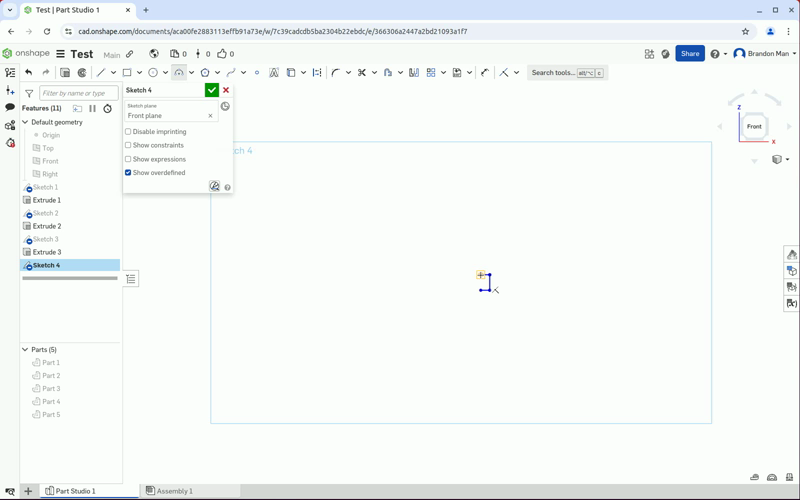
mouse_move(480, 290)
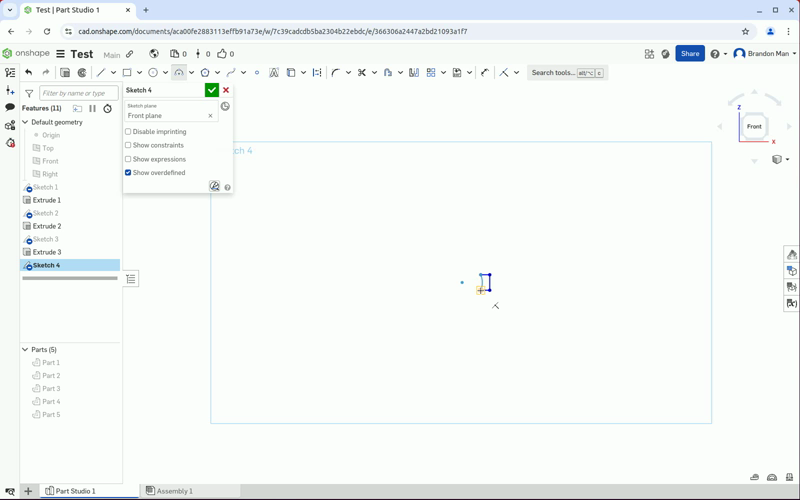
click(480, 290)
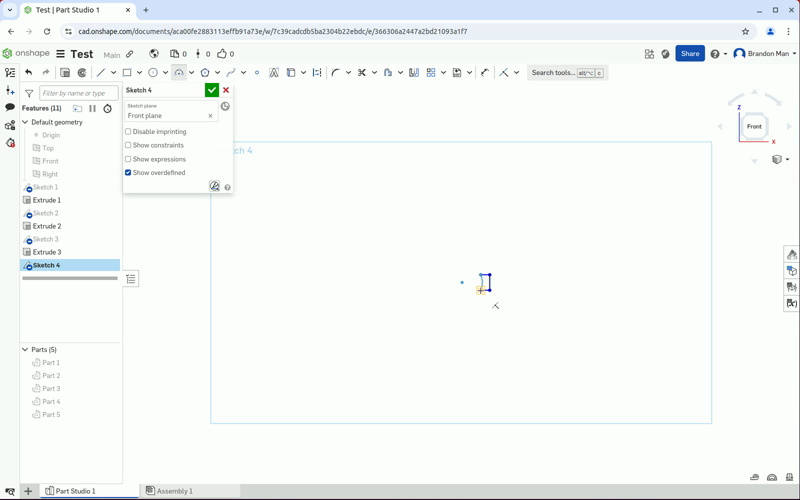
key_down(shift)
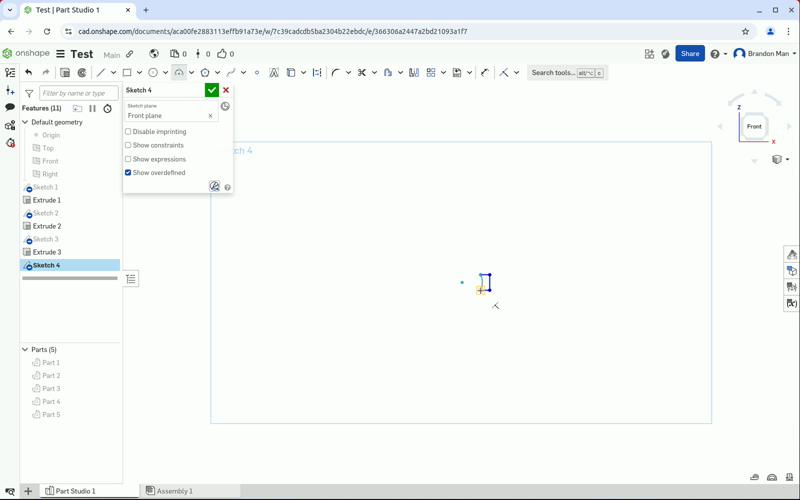
mouse_move(482, 282)
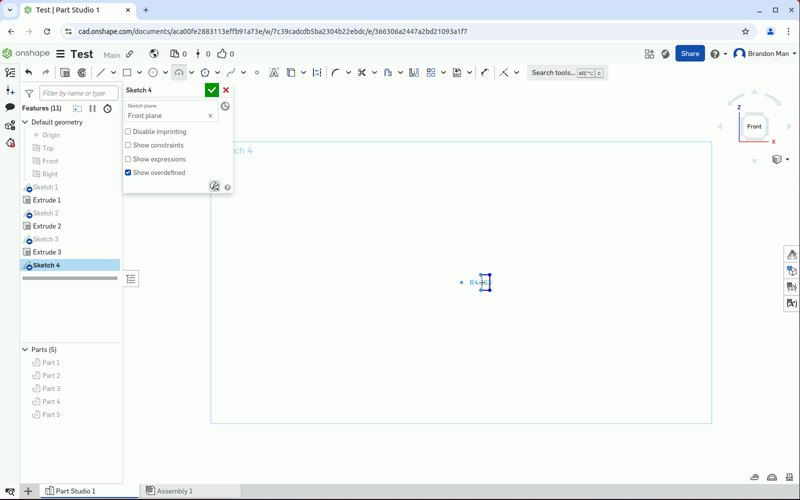
click(482, 282)
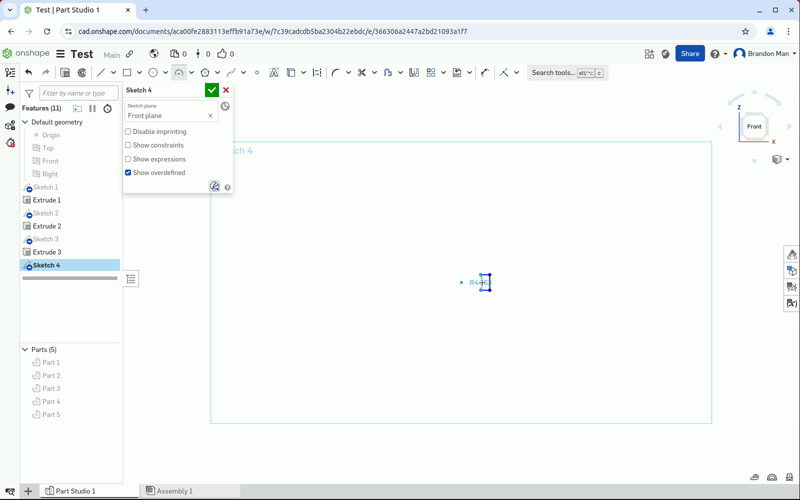
key_up(shift)
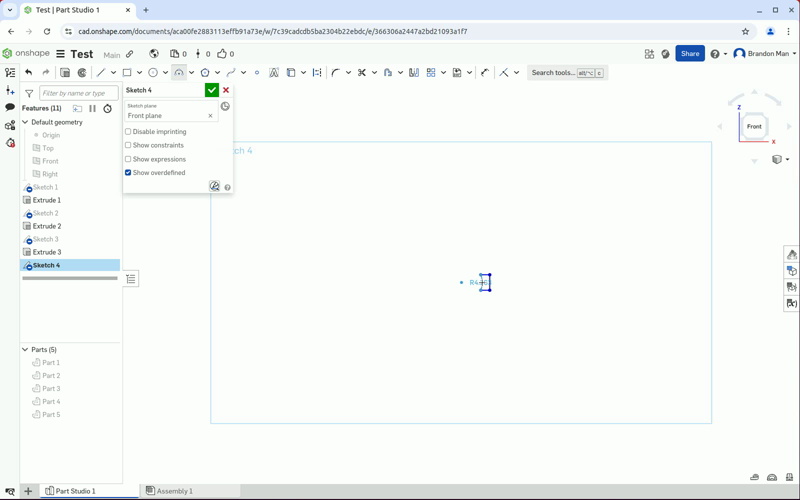
key(esc)
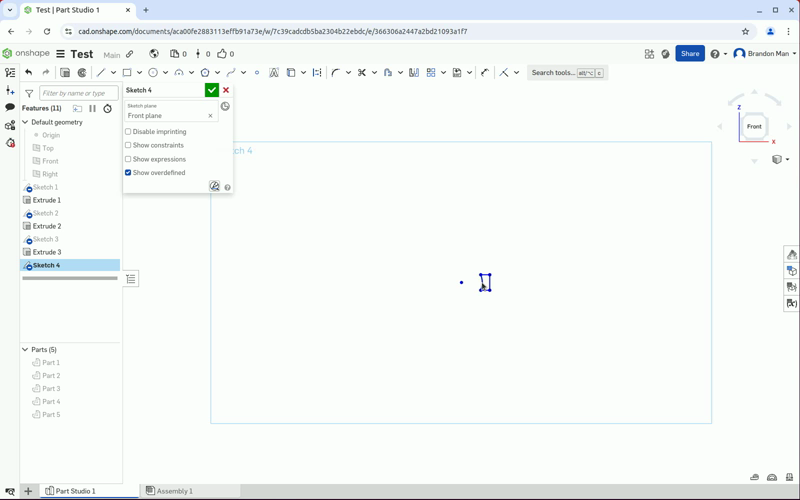
mouse_move(487, 283)
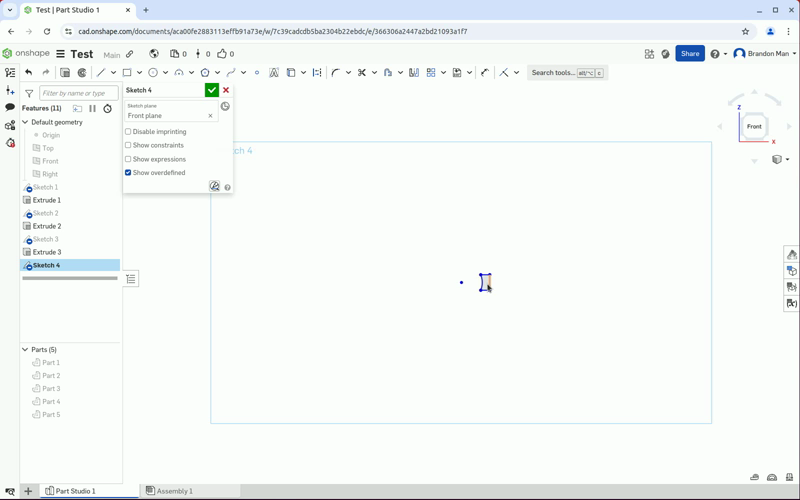
scroll(6)
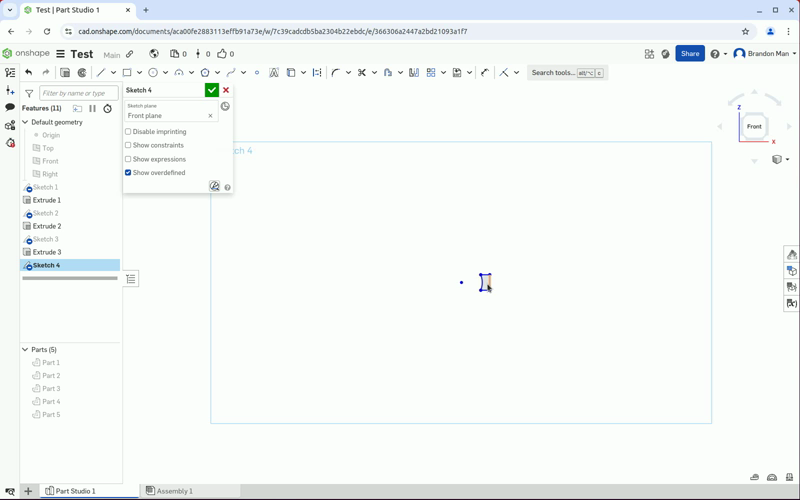
scroll(6)
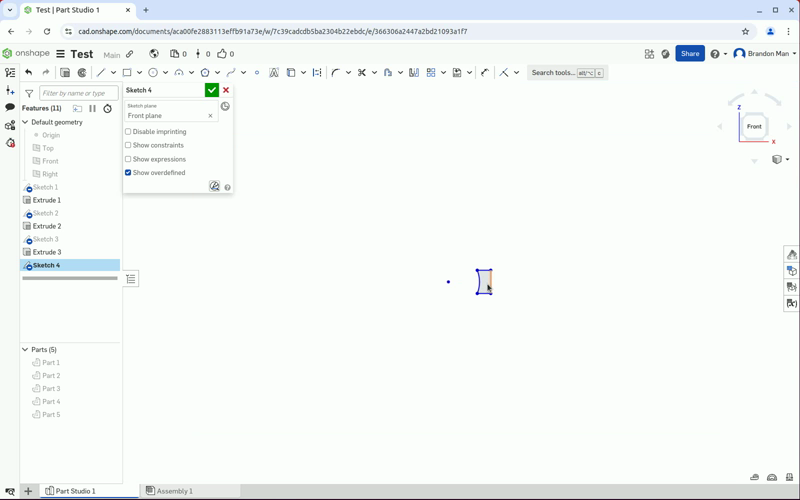
scroll(6)
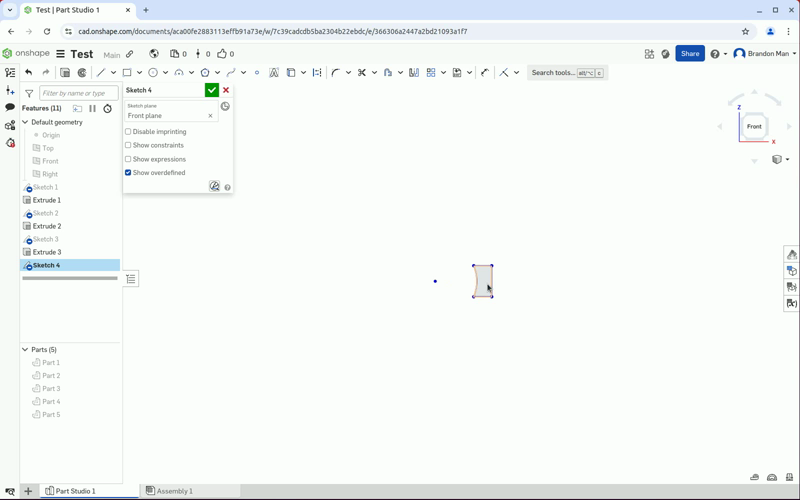
scroll(6)
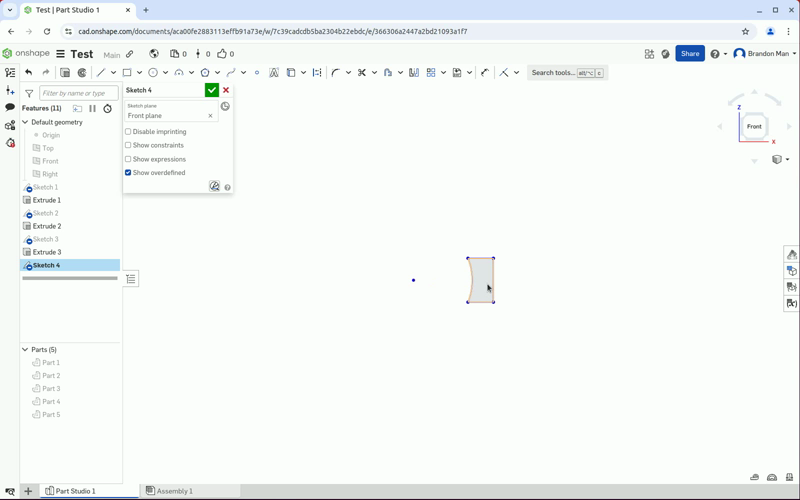
scroll(6)
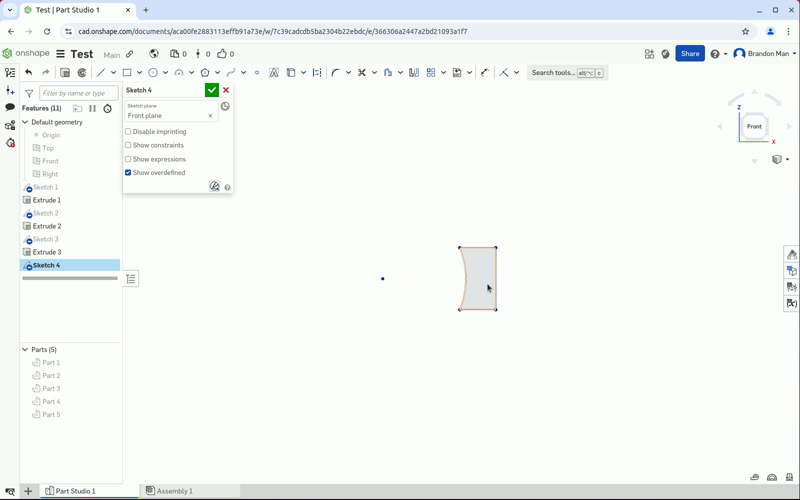
scroll(6)
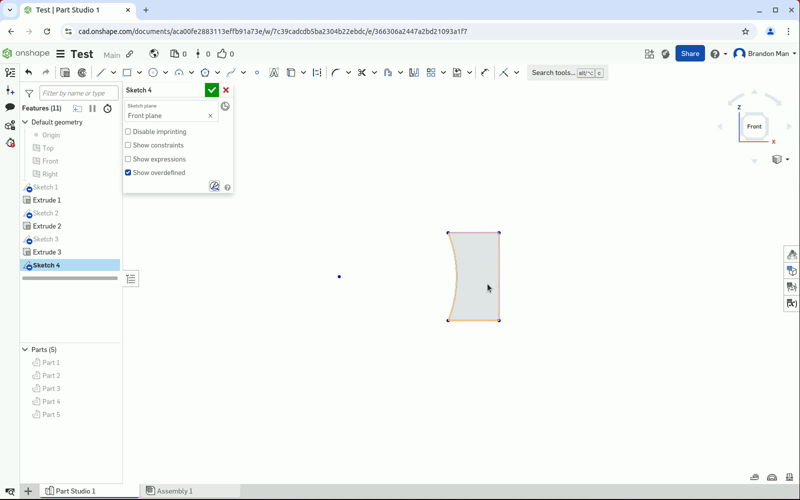
scroll(6)
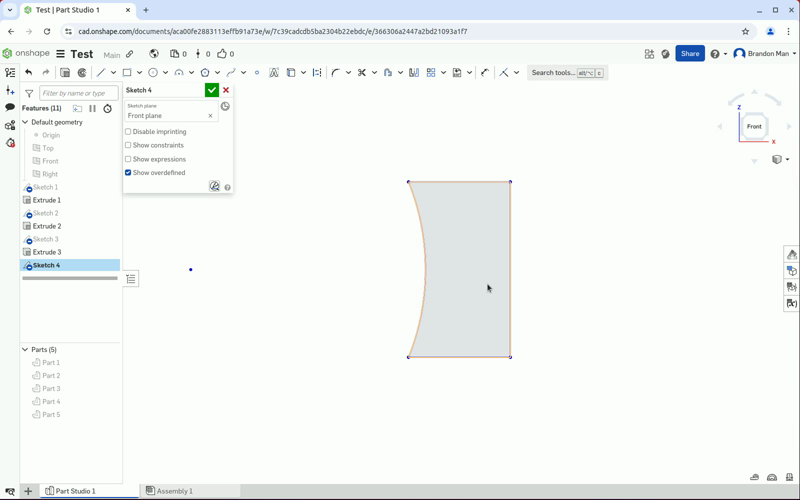
click(487, 283)
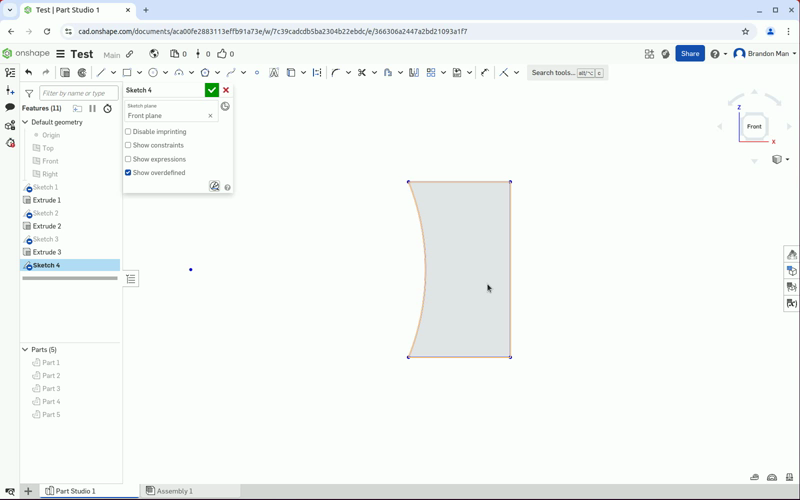
scroll(-6)
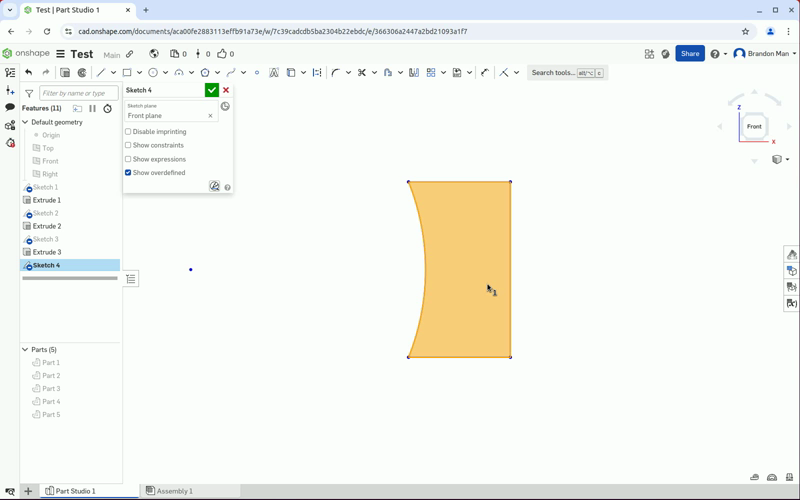
scroll(-6)
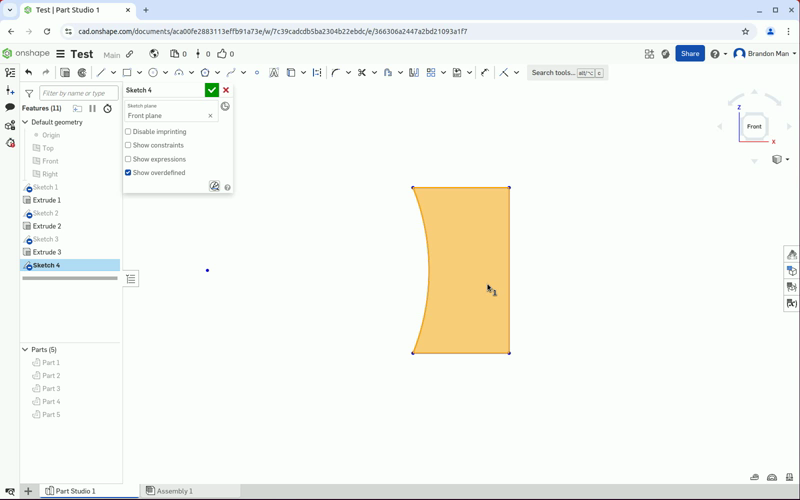
scroll(-6)
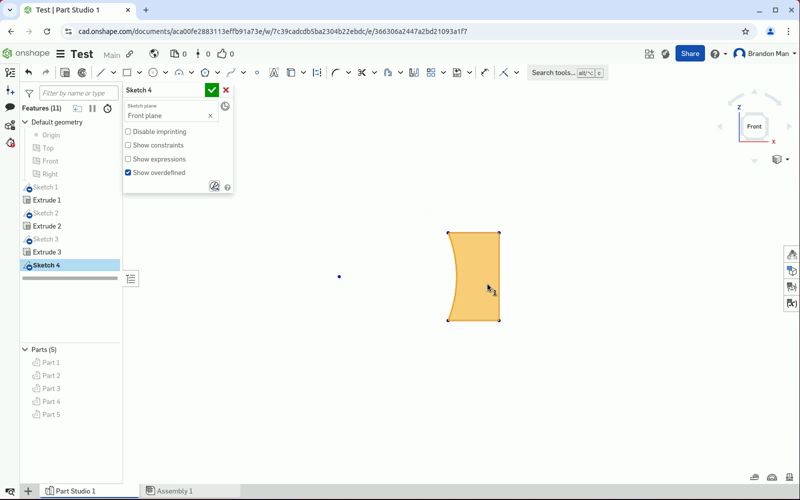
scroll(-6)
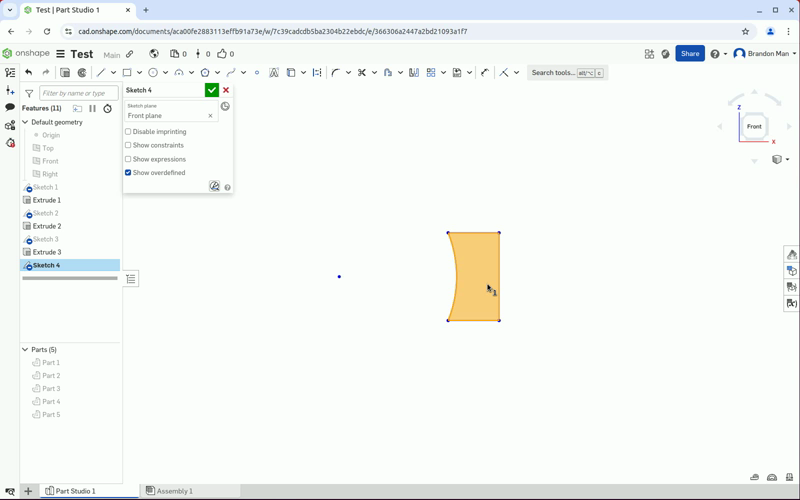
scroll(-6)
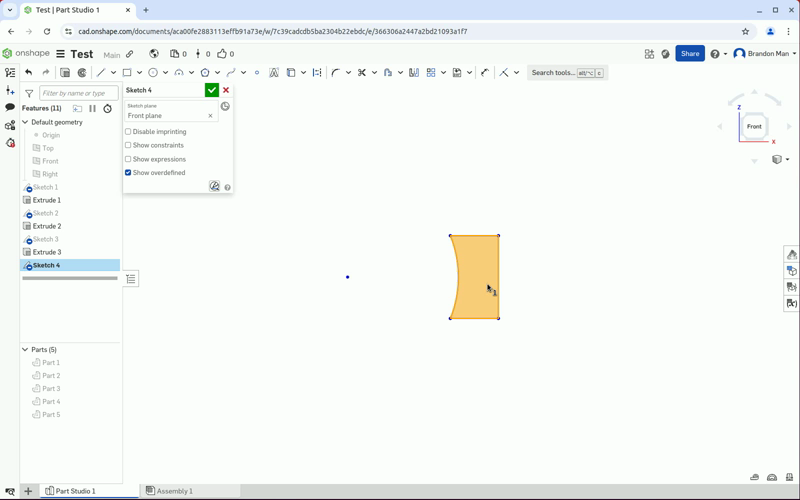
scroll(-6)
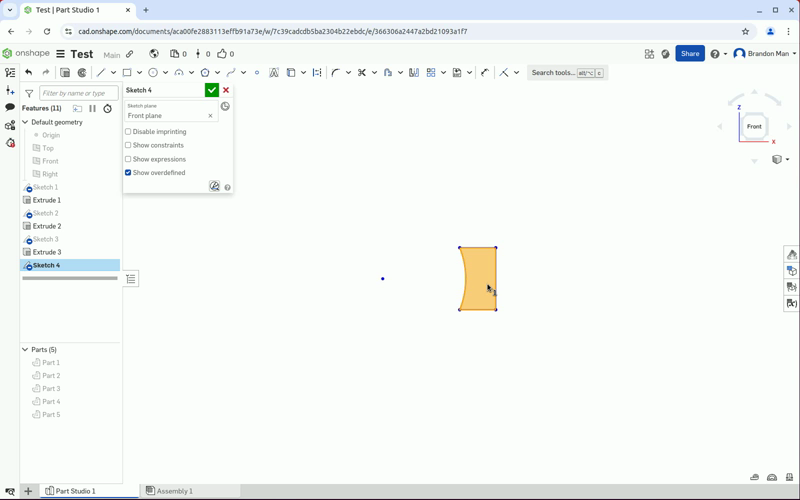
scroll(-6)
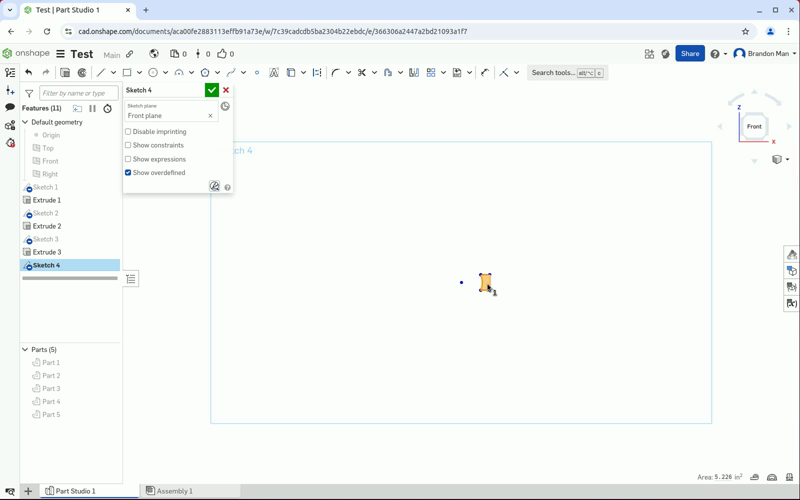
mouse_move(73, 352)
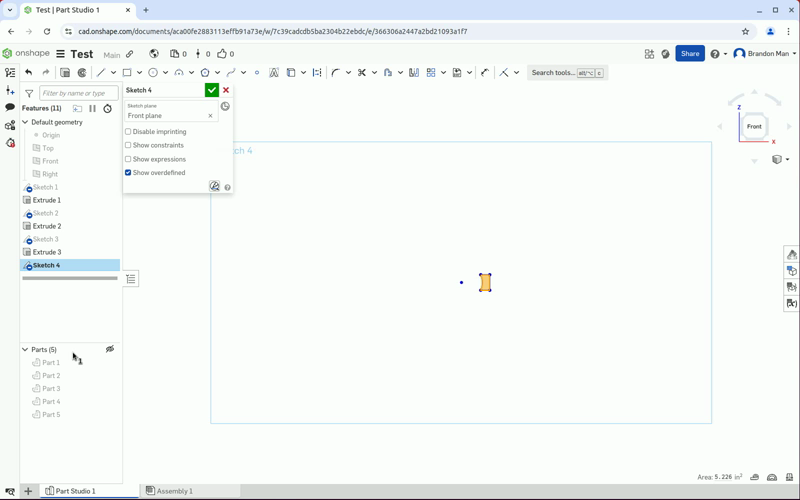
key(shift+y)
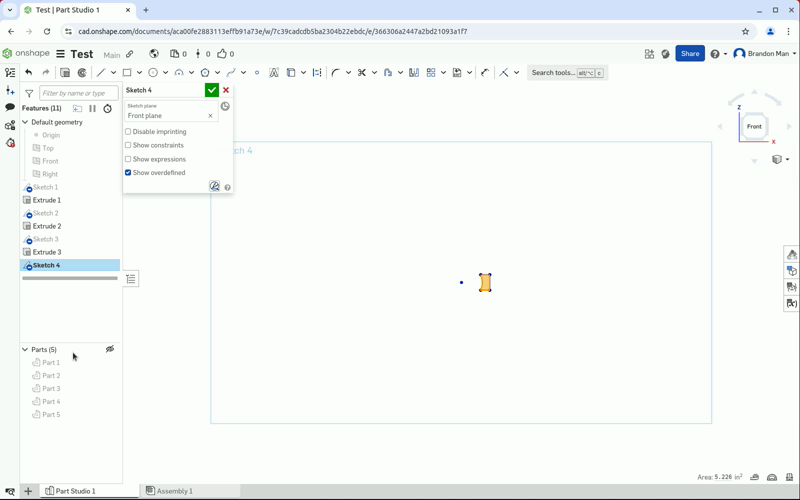
key(shift+e)
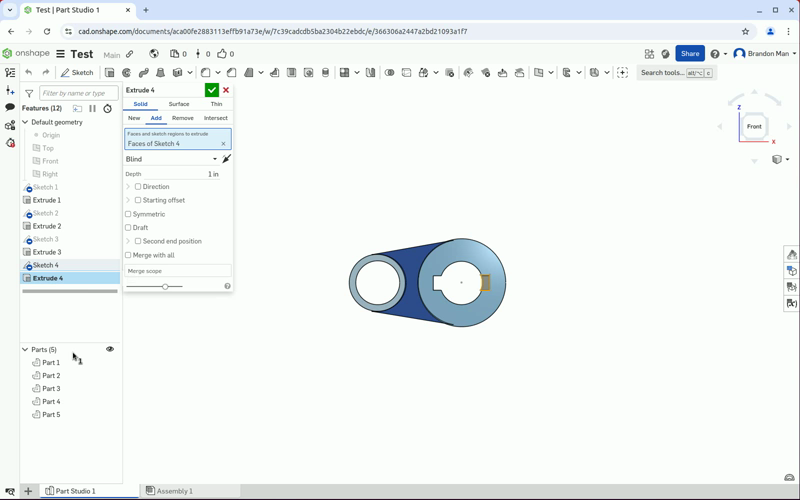
mouse_move(143, 106)
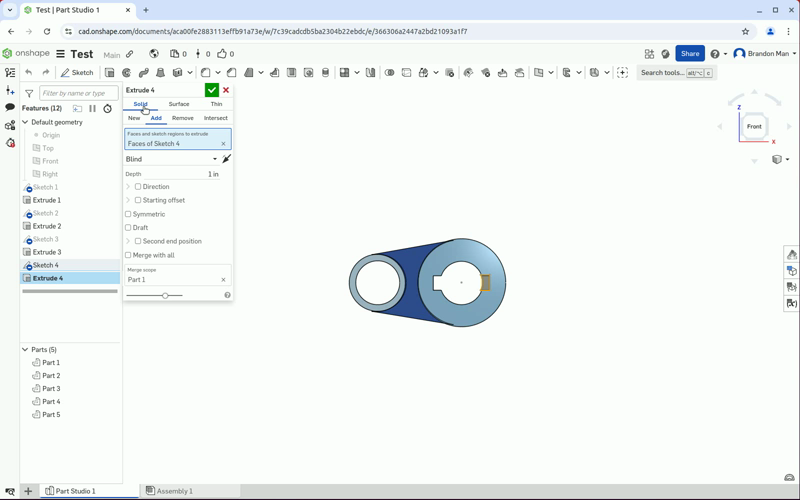
click(143, 106)
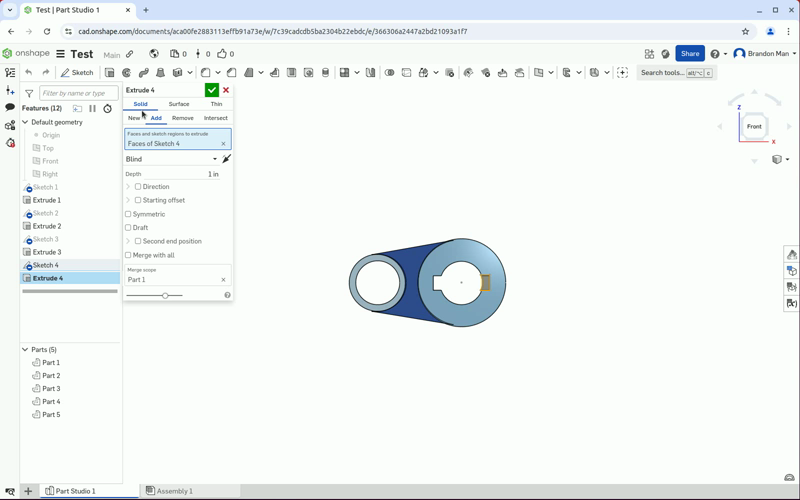
mouse_move(137, 120)
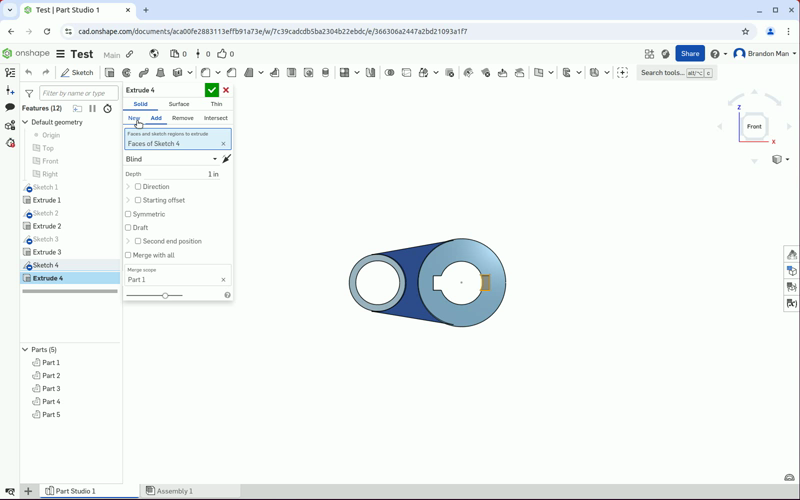
click(137, 120)
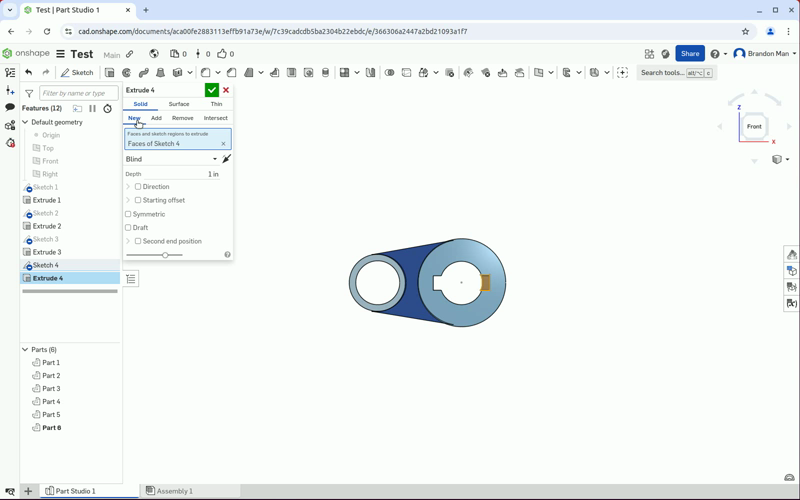
key(tab, 4)
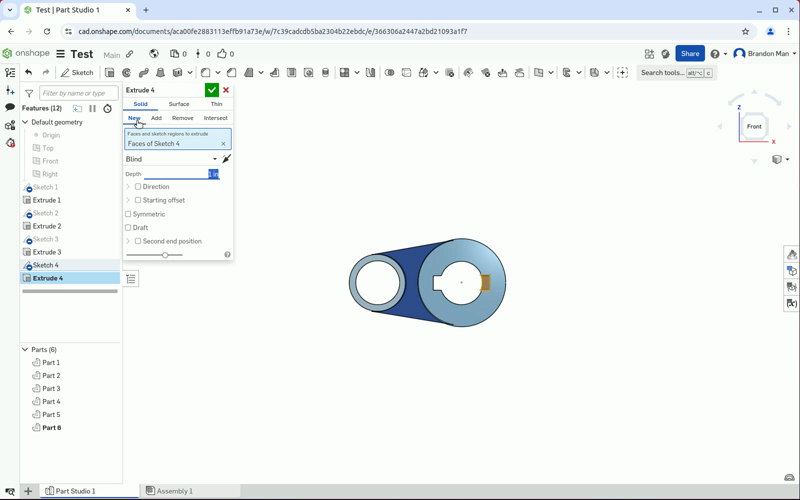
text(8.666)
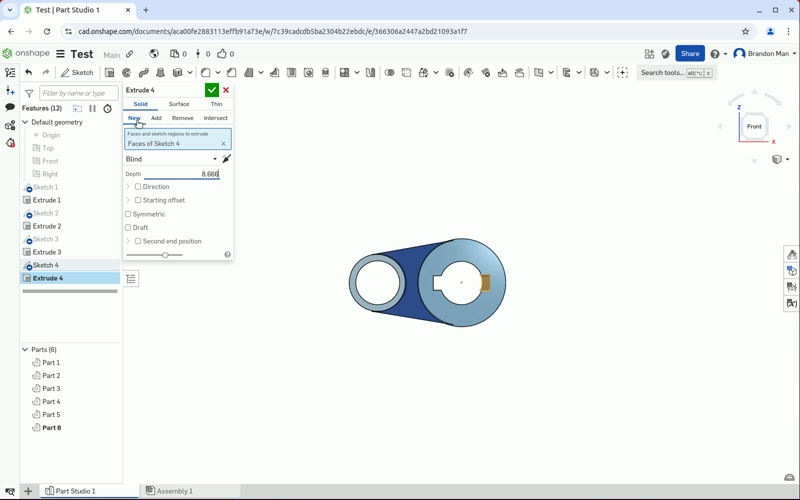
key(enter)
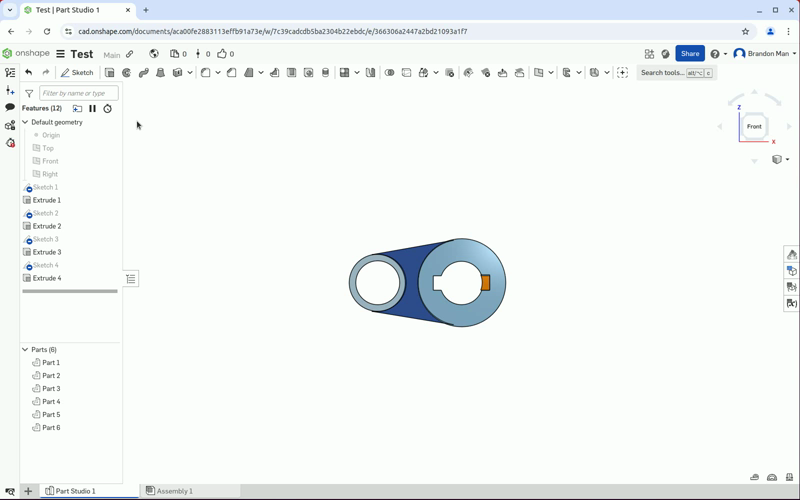
key(shift+h)
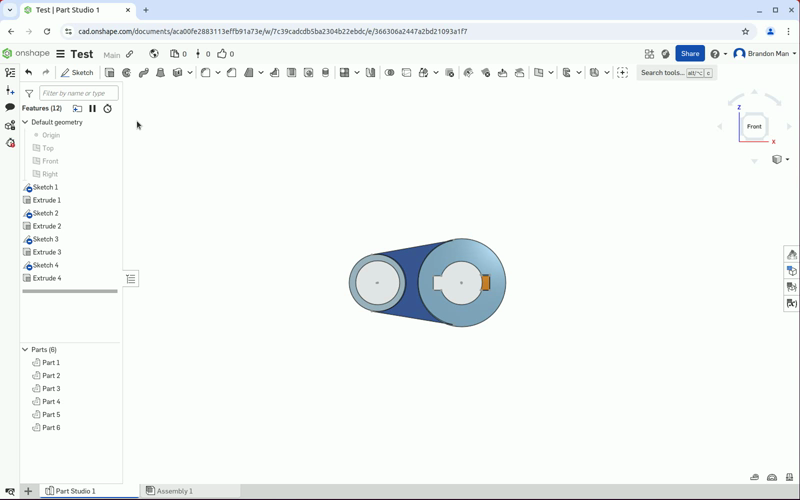
key(shift+h)
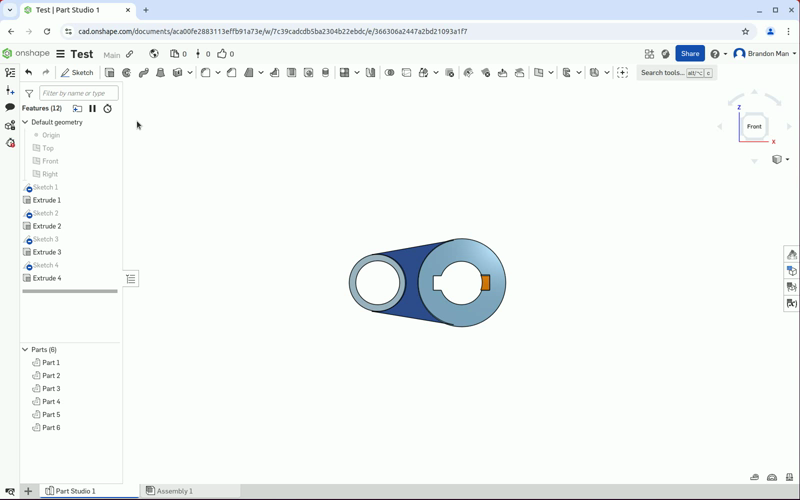
mouse_move(73, 189)
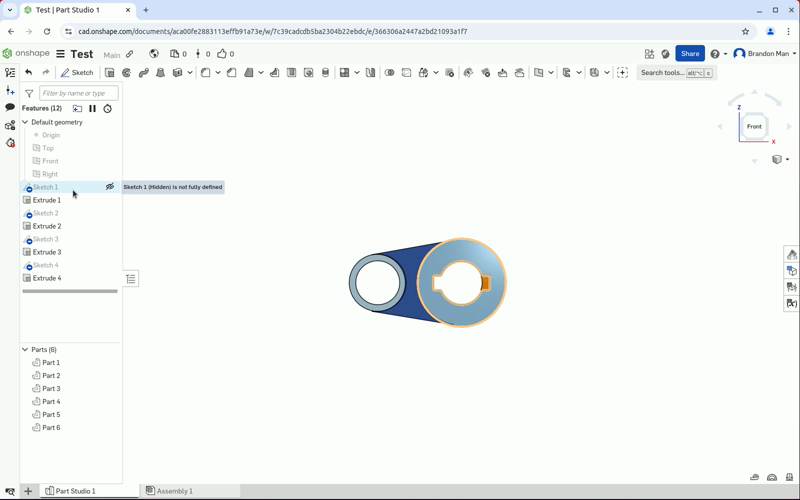
click(73, 189)
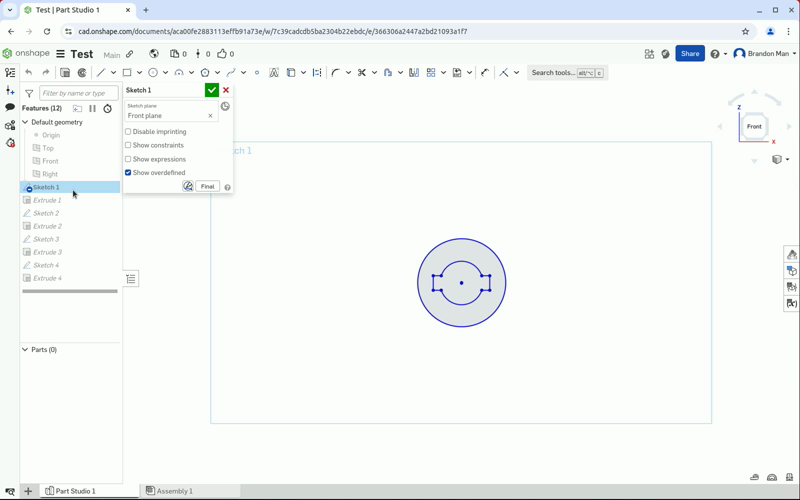
mouse_move(229, 92)
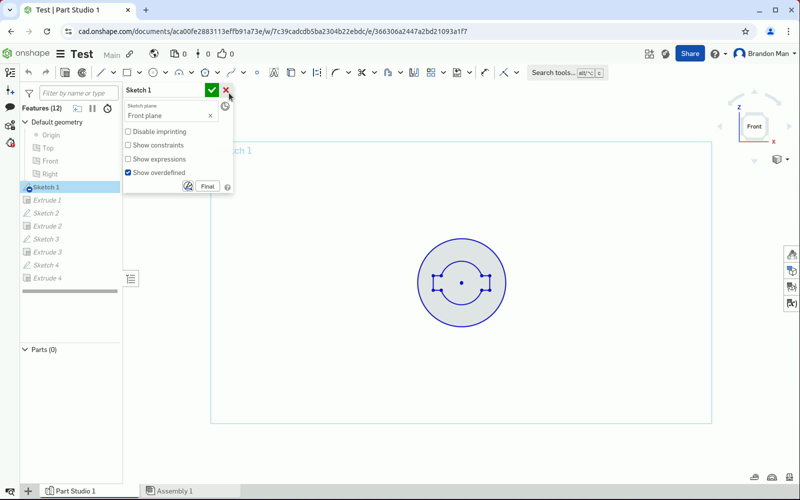
click(229, 92)
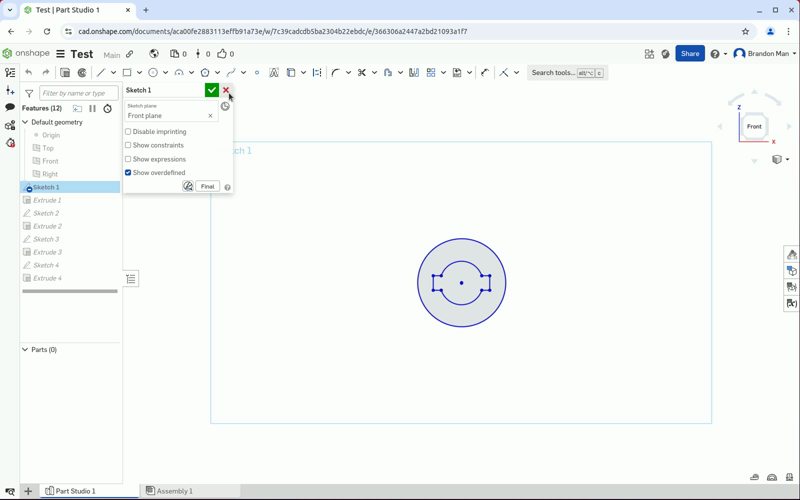
key(shift+s)
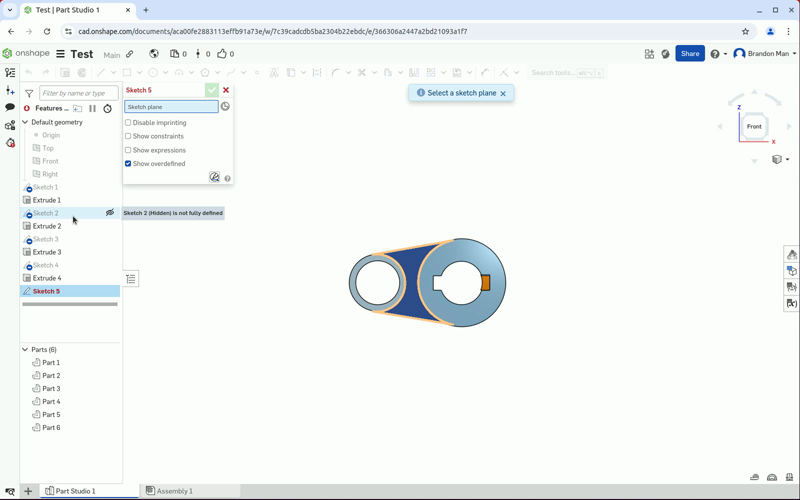
scroll(3)
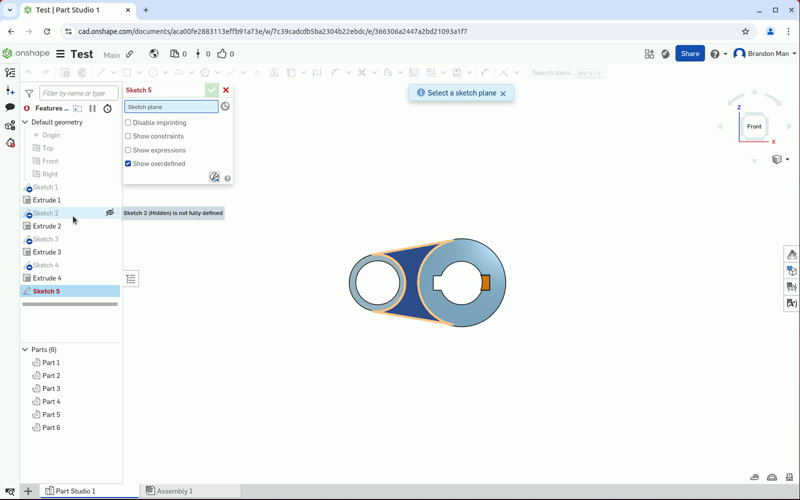
mouse_move(73, 163)
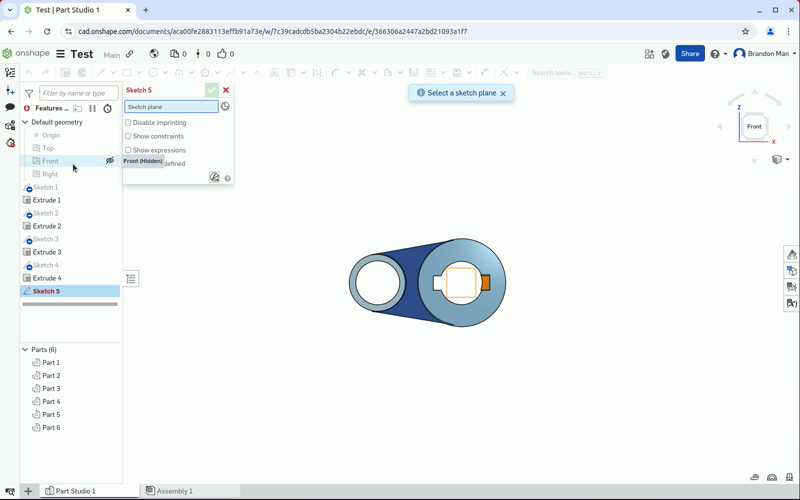
click(73, 163)
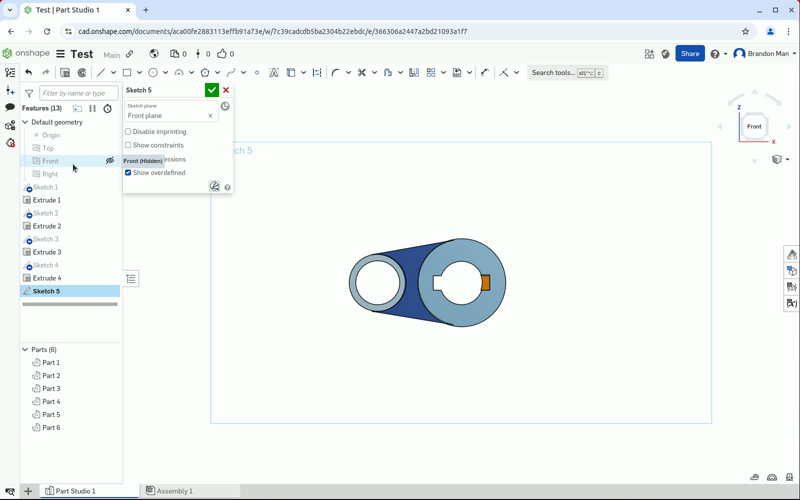
mouse_move(73, 352)
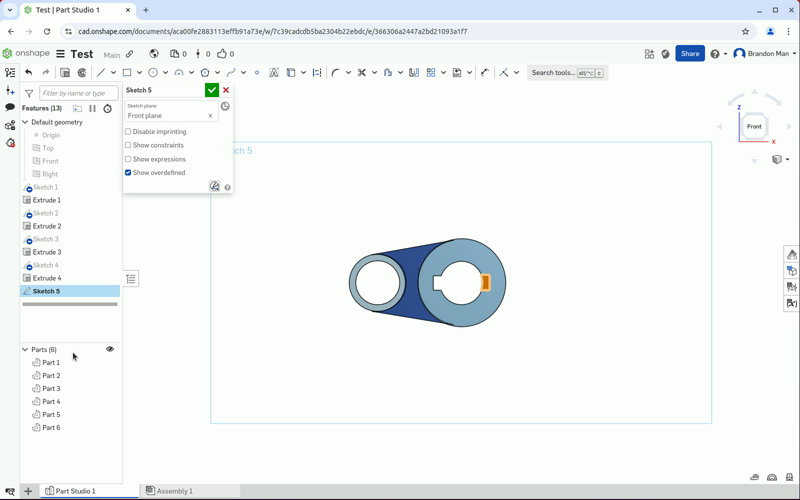
key(y)
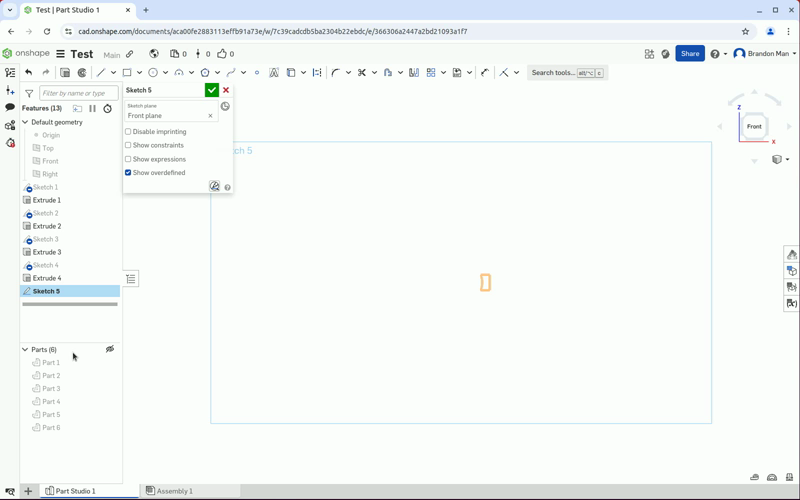
key(c)
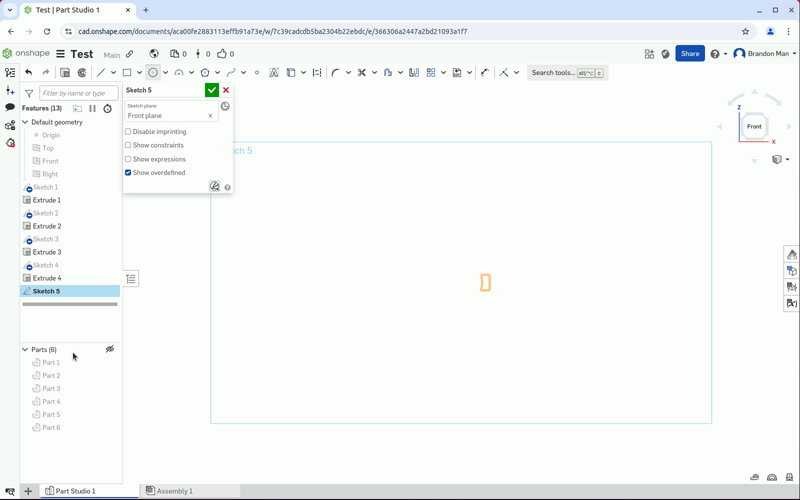
key_down(shift)
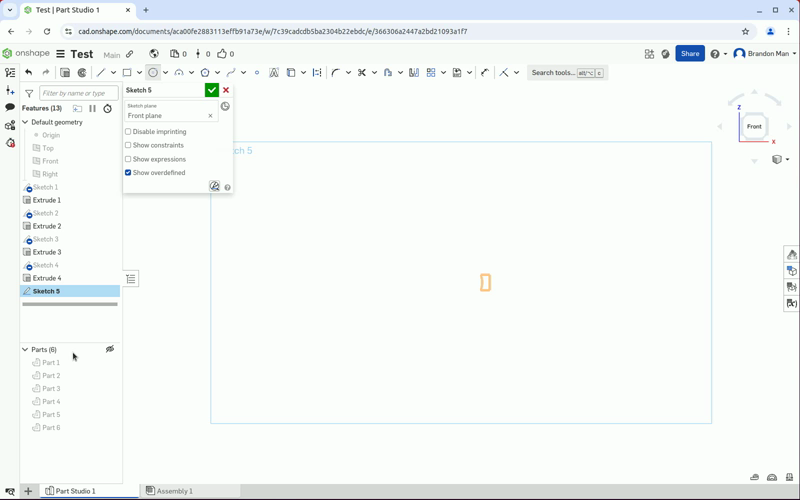
mouse_move(461, 282)
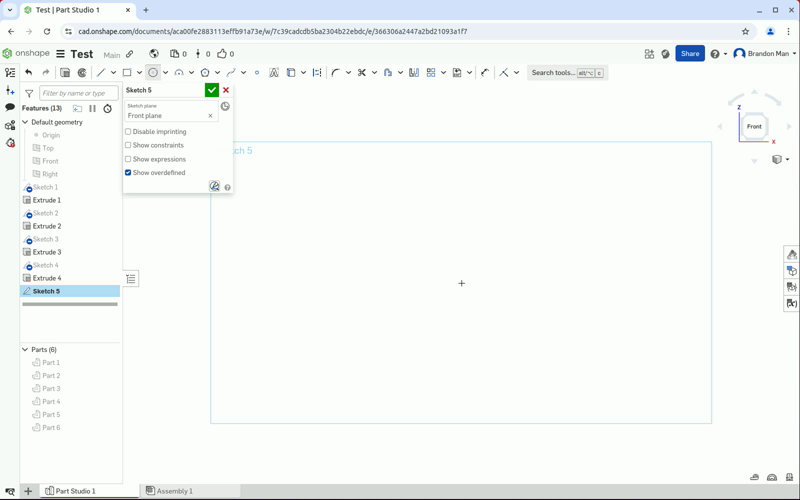
click(461, 282)
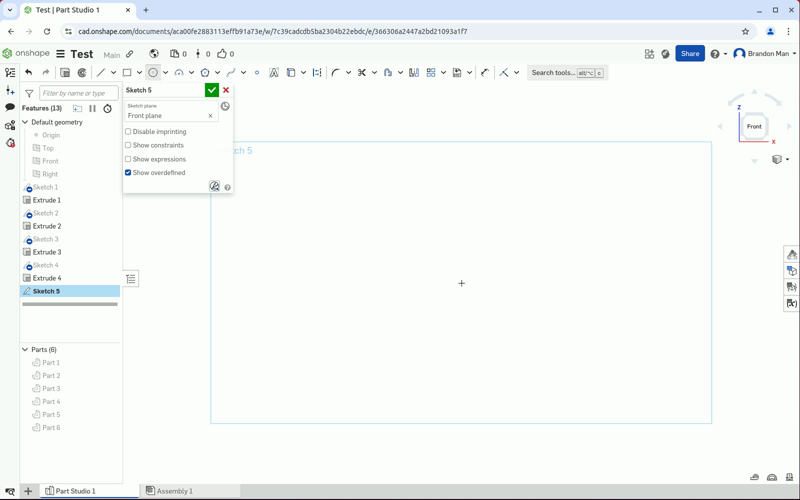
key_up(shift)
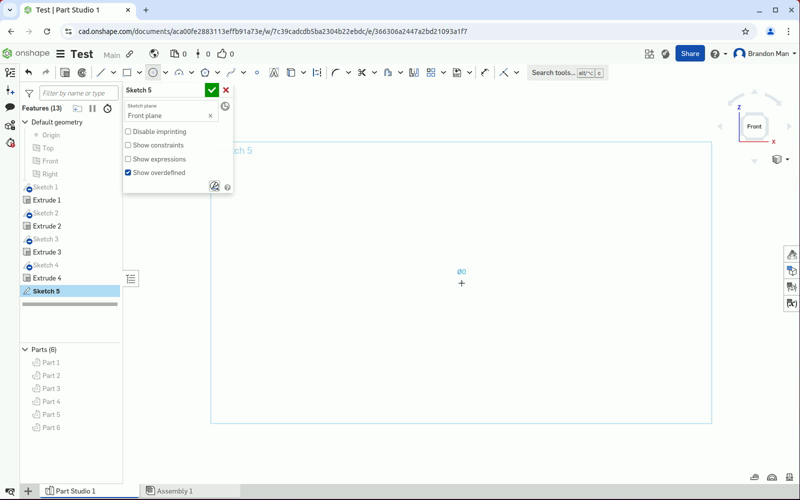
mouse_move(505, 282)
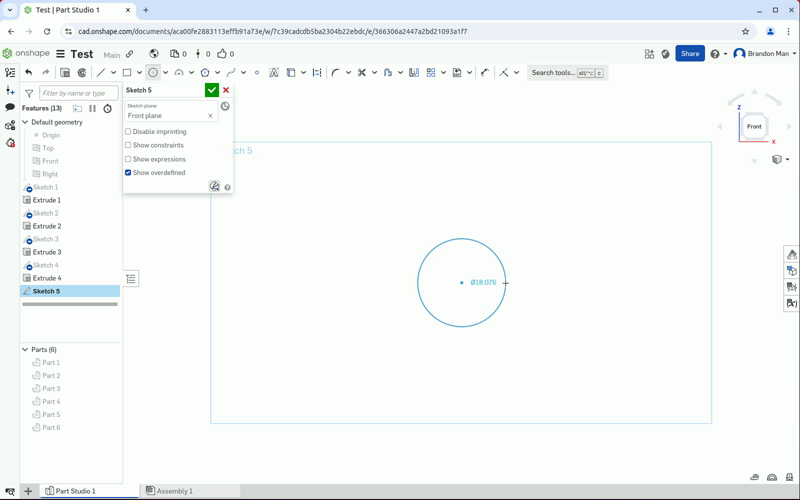
click(505, 282)
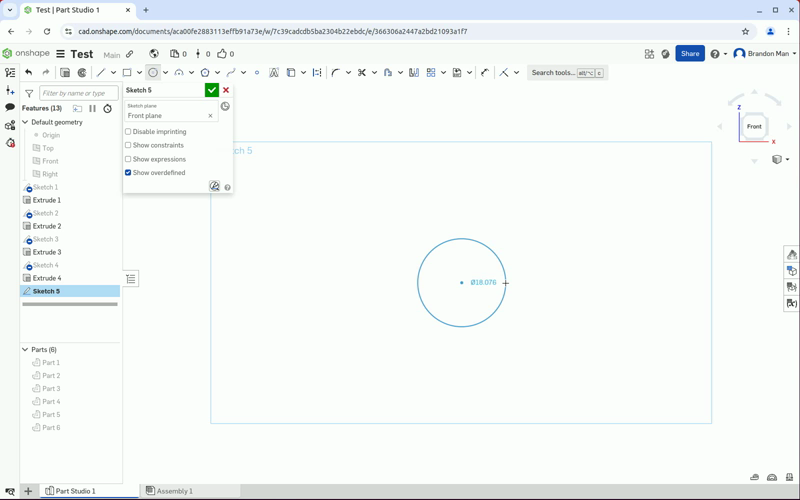
key(esc)
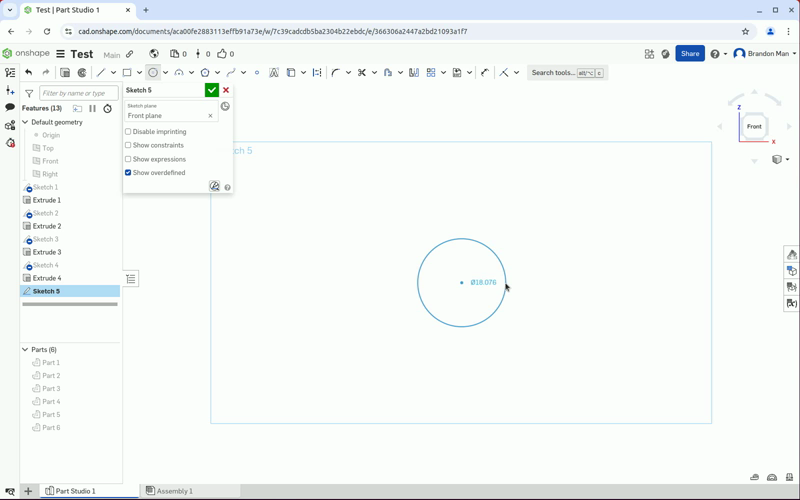
key(l)
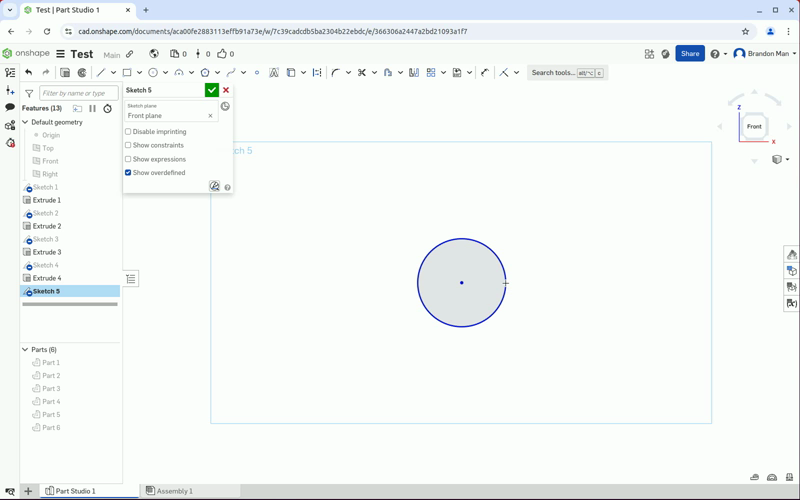
key_down(shift)
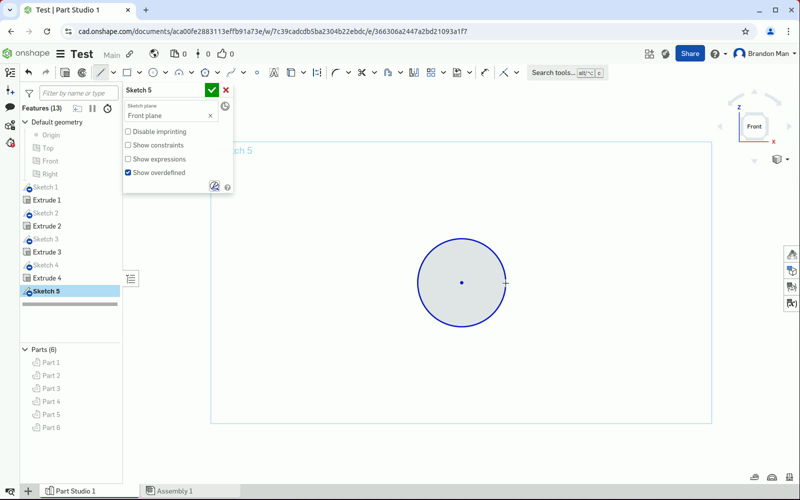
mouse_move(433, 290)
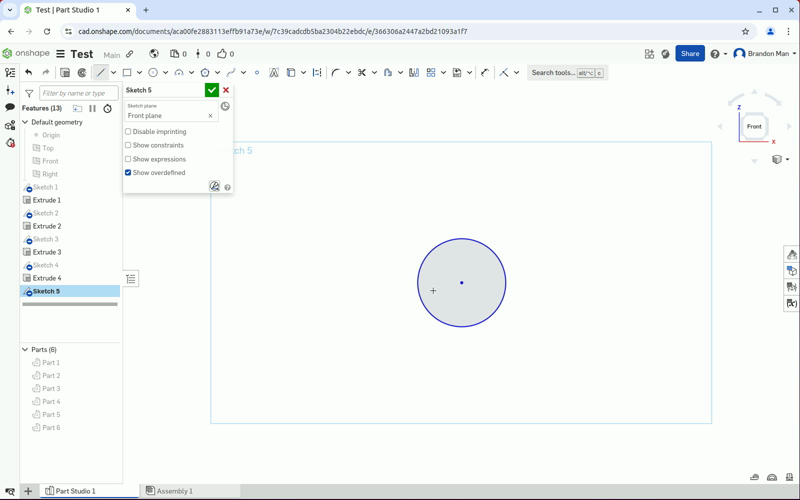
click(433, 290)
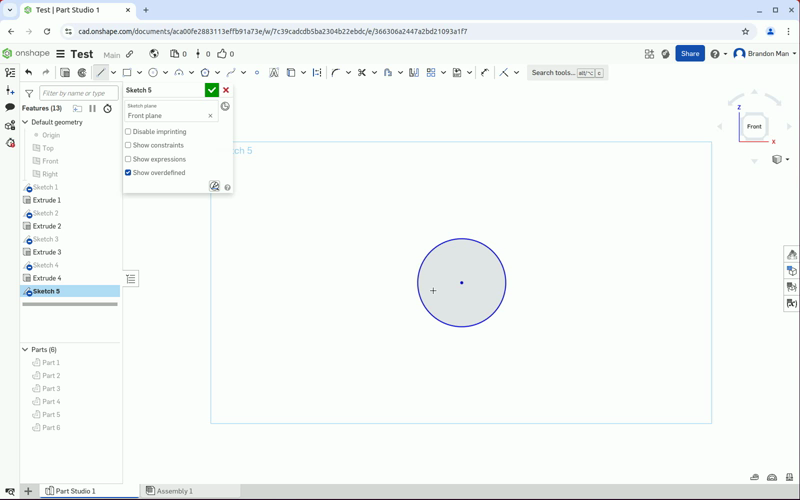
key_up(shift)
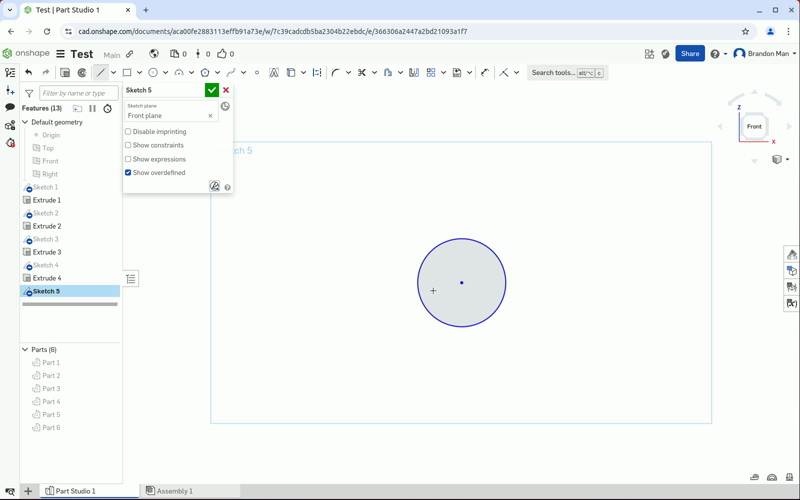
key_down(shift)
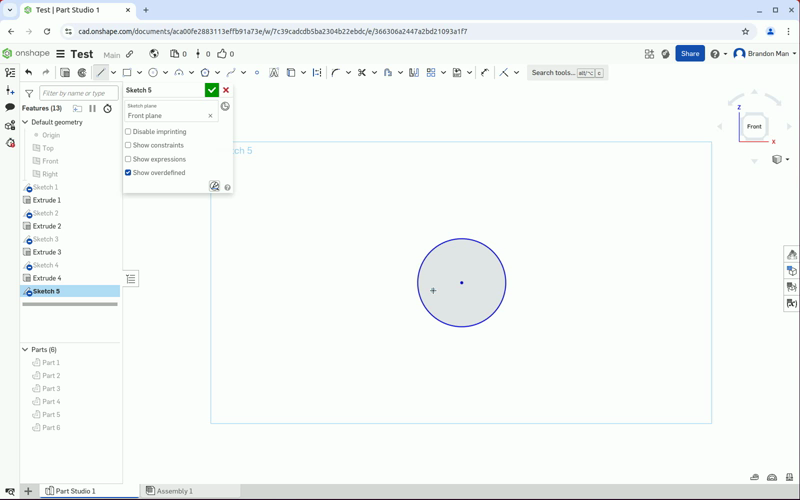
mouse_move(463, 290)
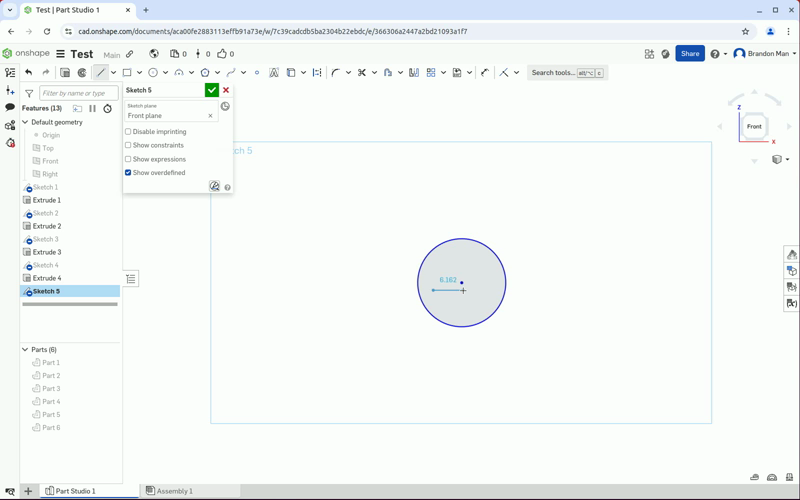
mouse_move(441, 290)
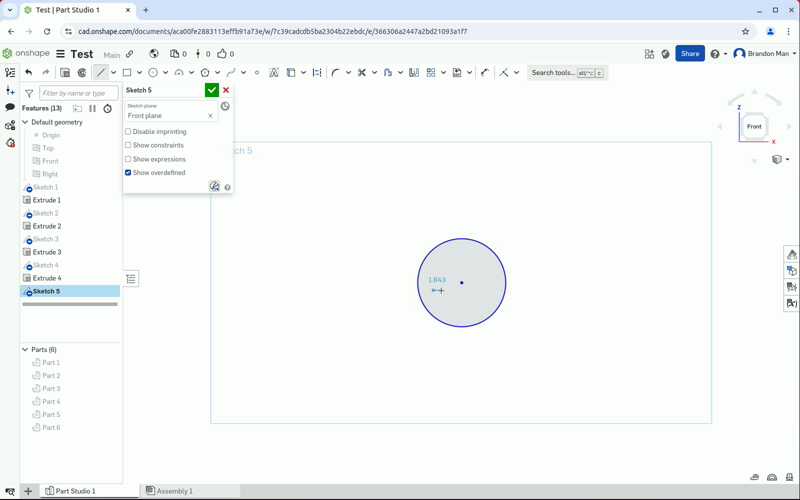
click(441, 290)
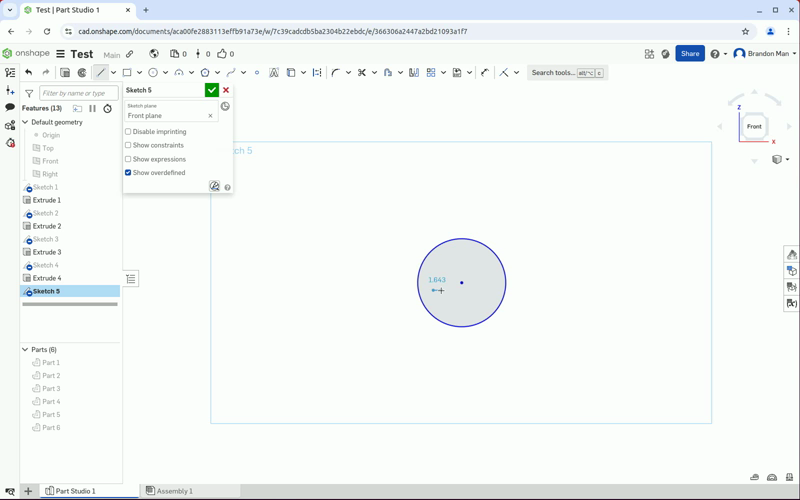
key_up(shift)
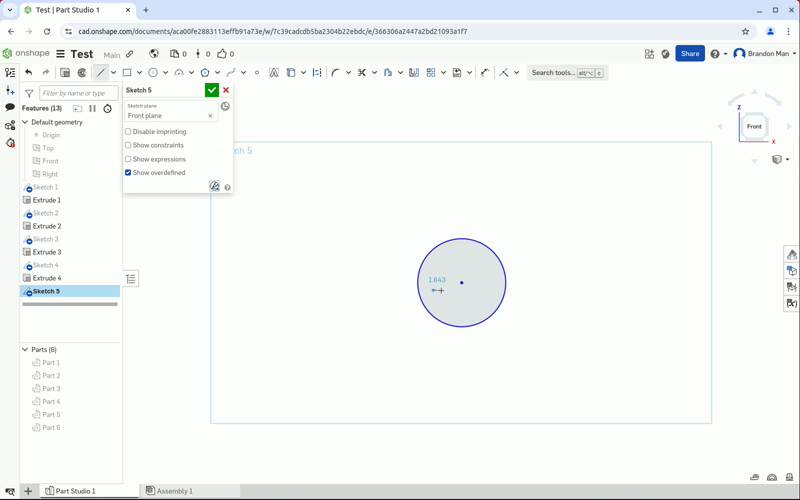
key(esc)
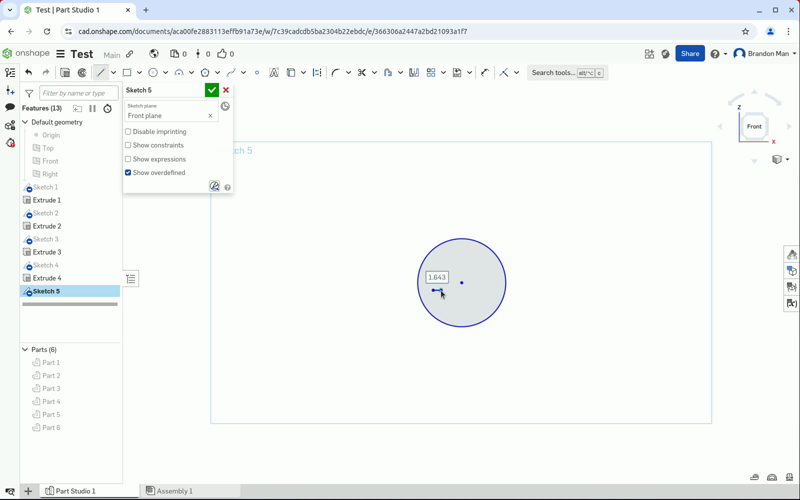
key(a)
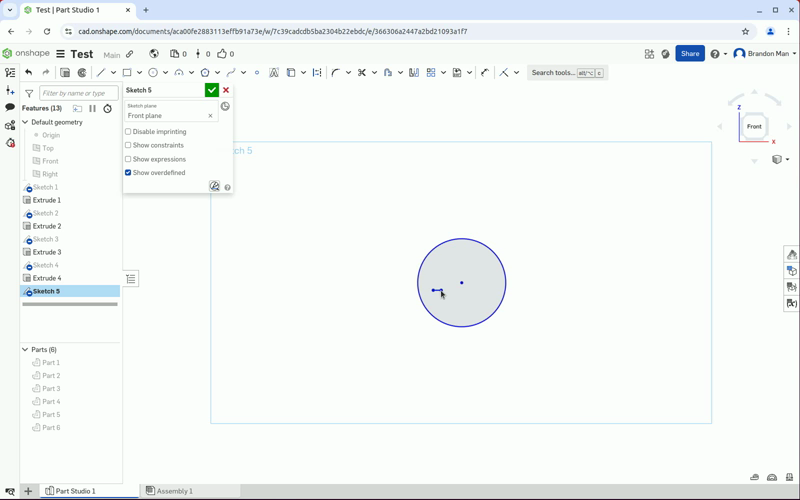
mouse_move(441, 290)
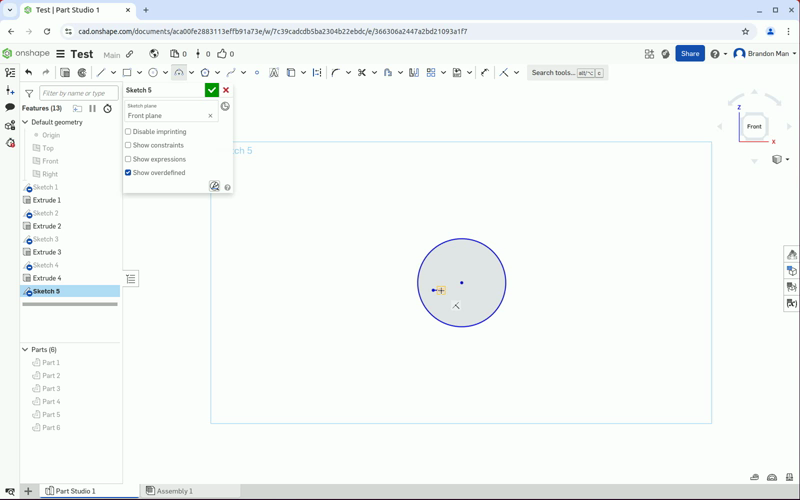
click(441, 290)
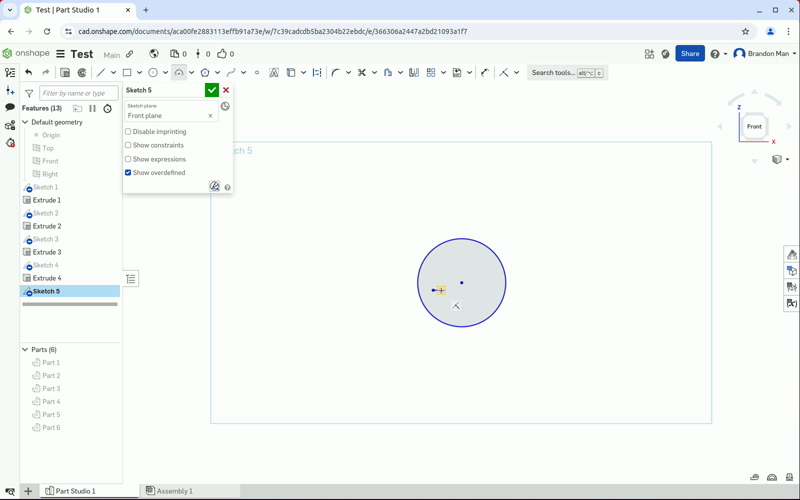
key_down(shift)
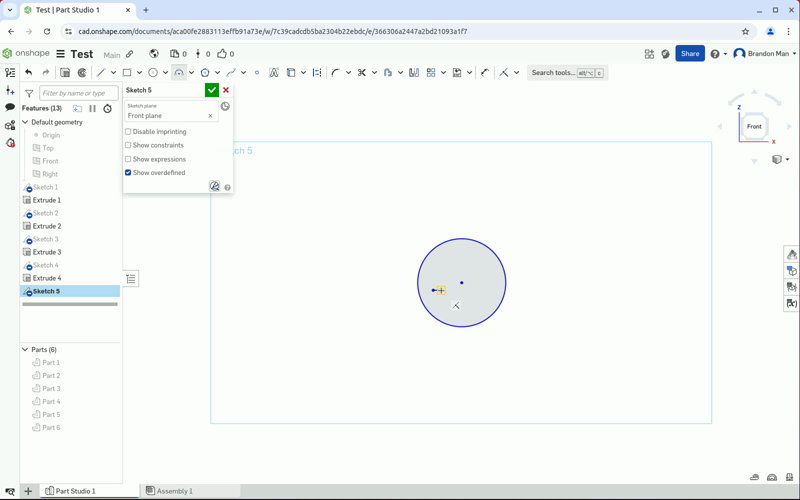
mouse_move(481, 290)
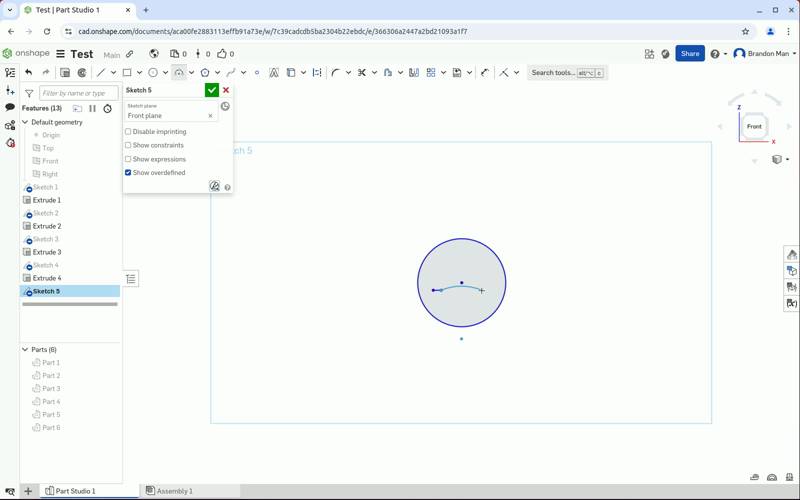
click(481, 290)
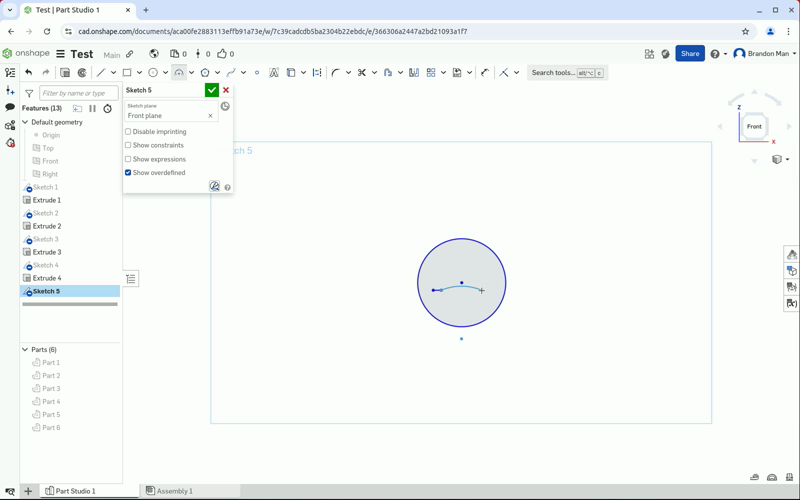
mouse_move(461, 304)
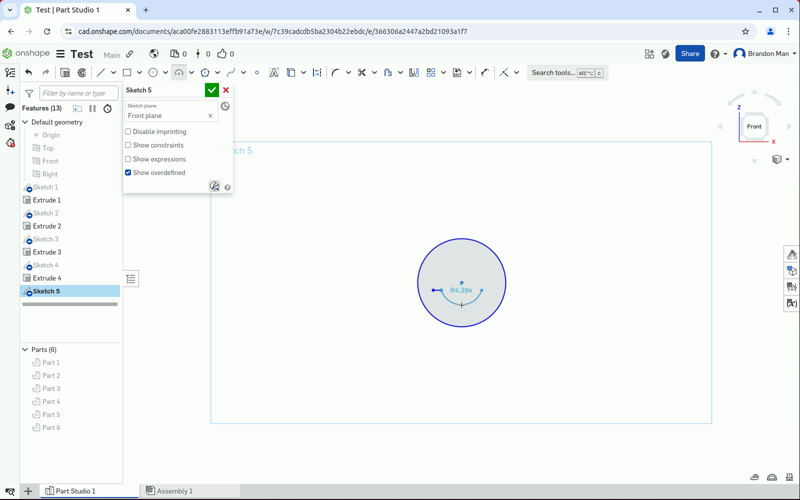
click(461, 304)
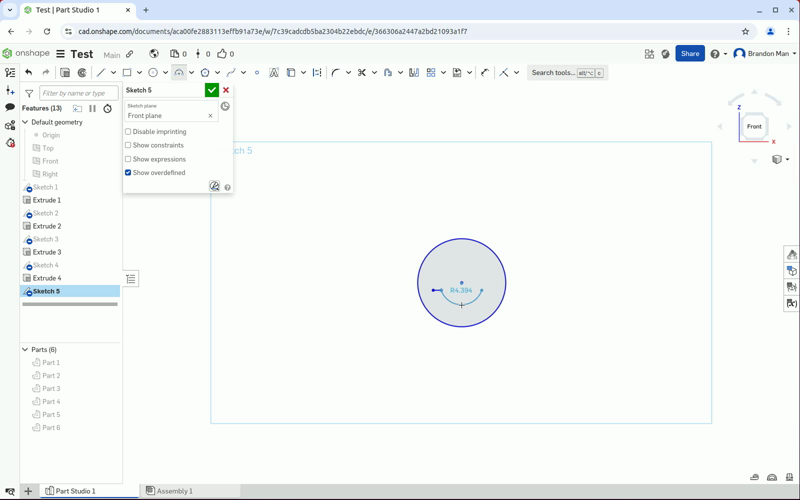
key_up(shift)
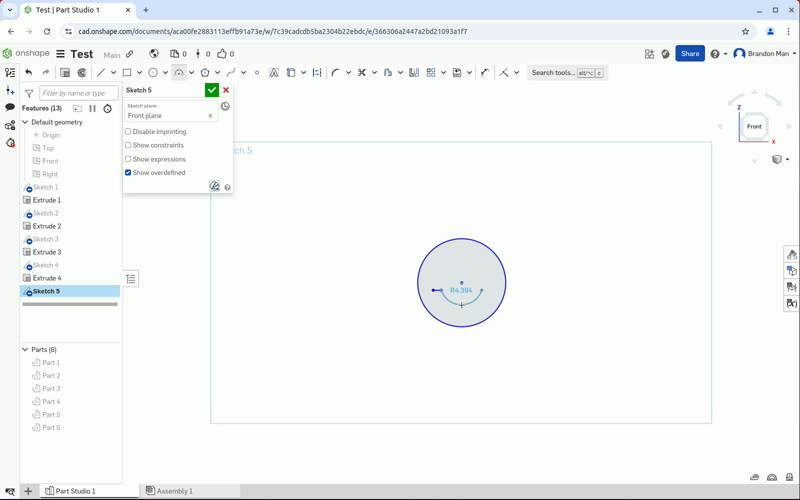
key(esc)
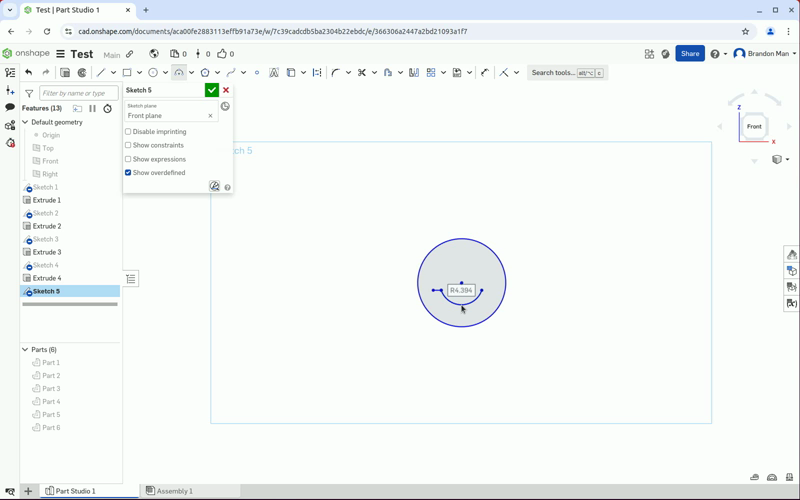
key(l)
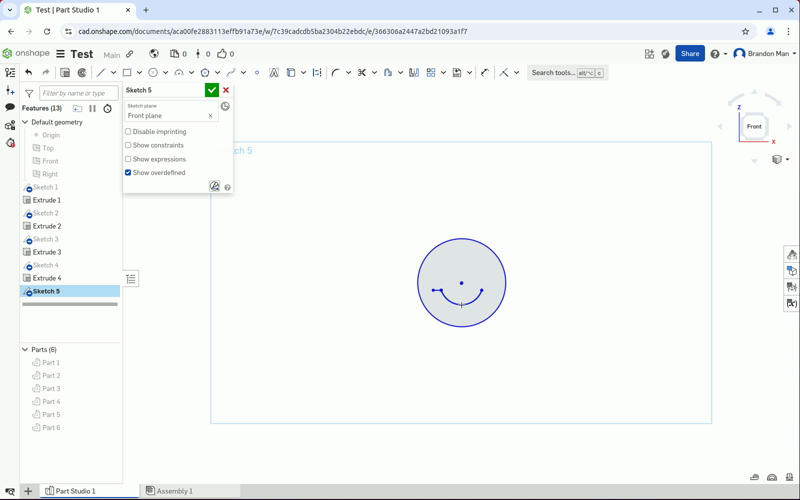
mouse_move(481, 290)
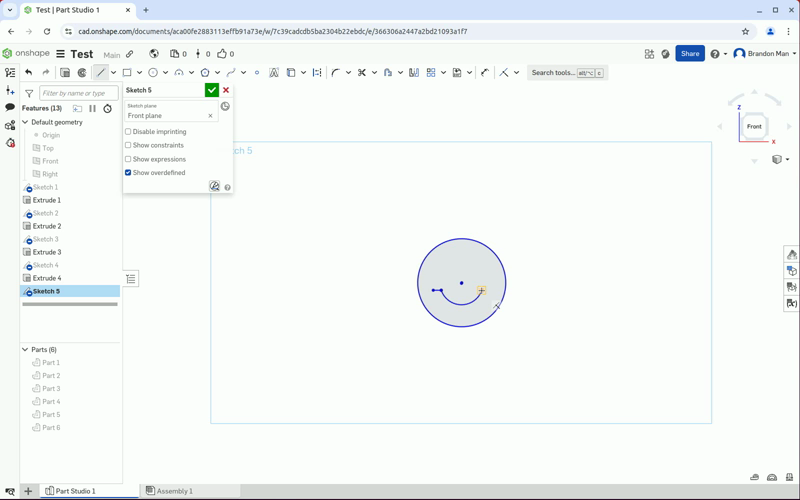
click(481, 290)
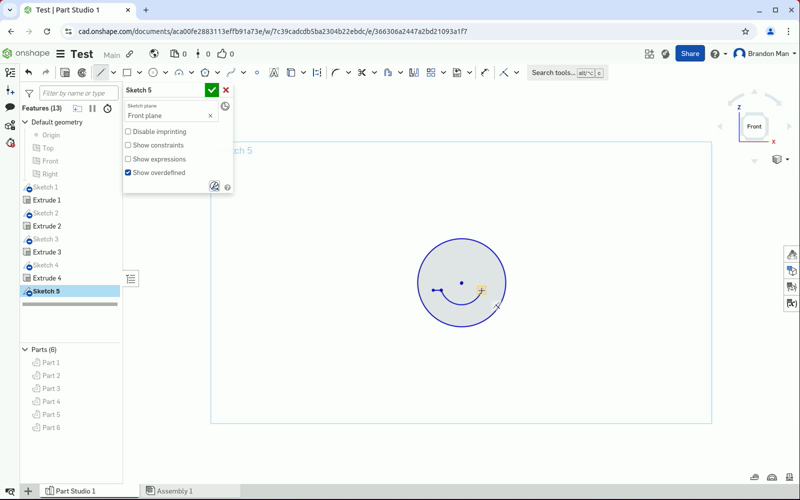
key_down(shift)
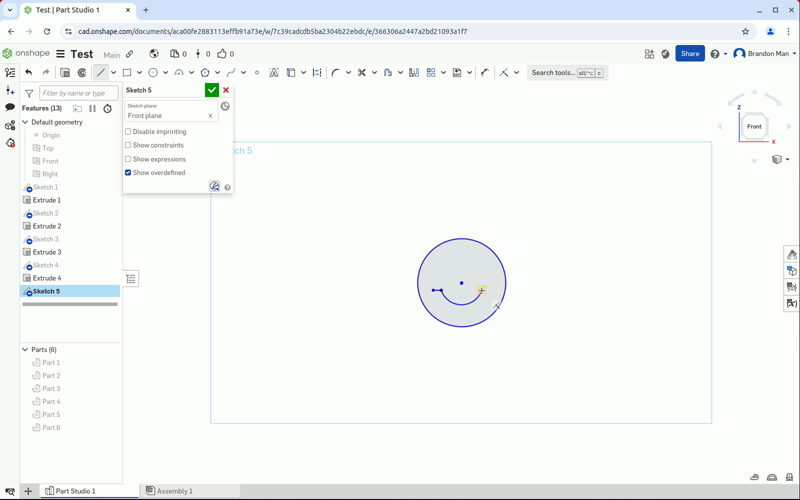
mouse_move(511, 290)
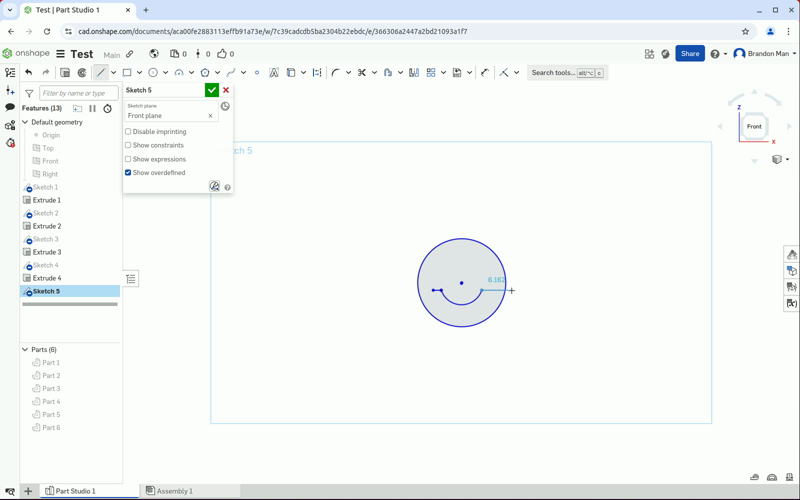
mouse_move(489, 290)
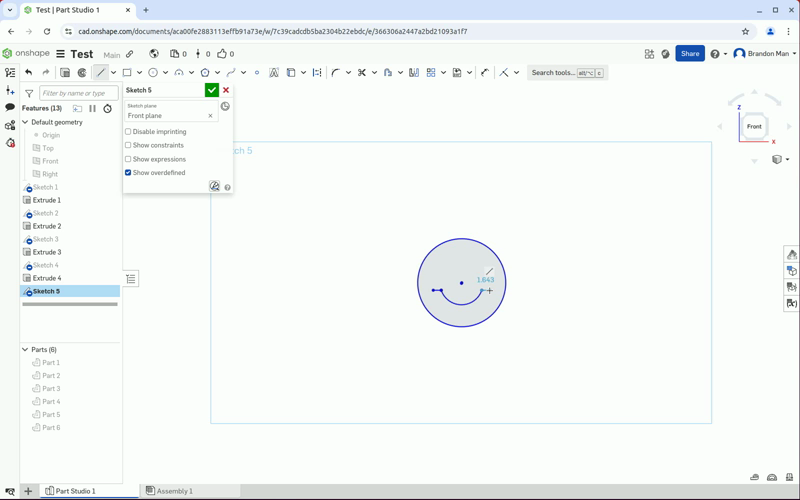
click(489, 290)
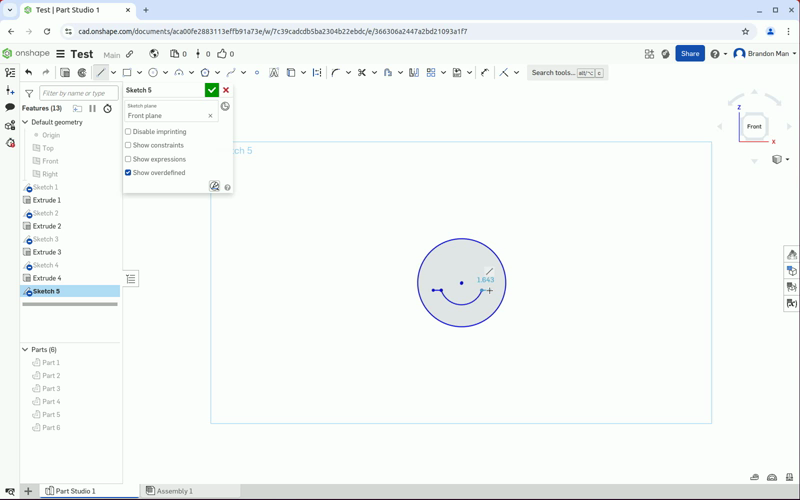
key_up(shift)
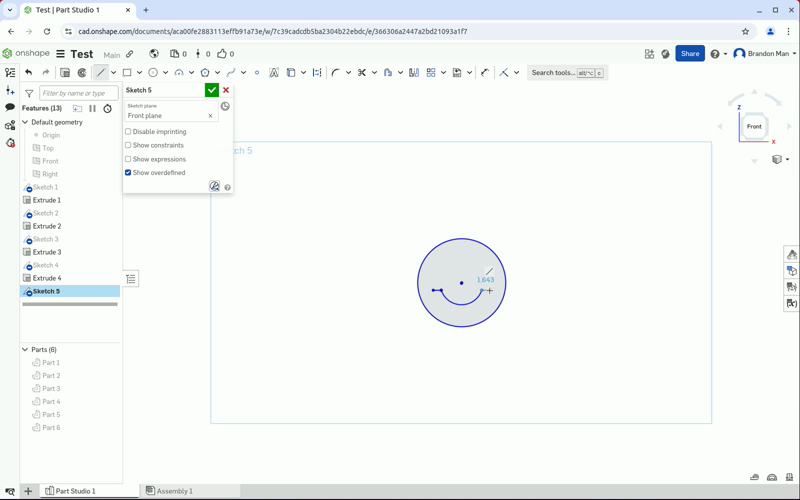
key_down(shift)
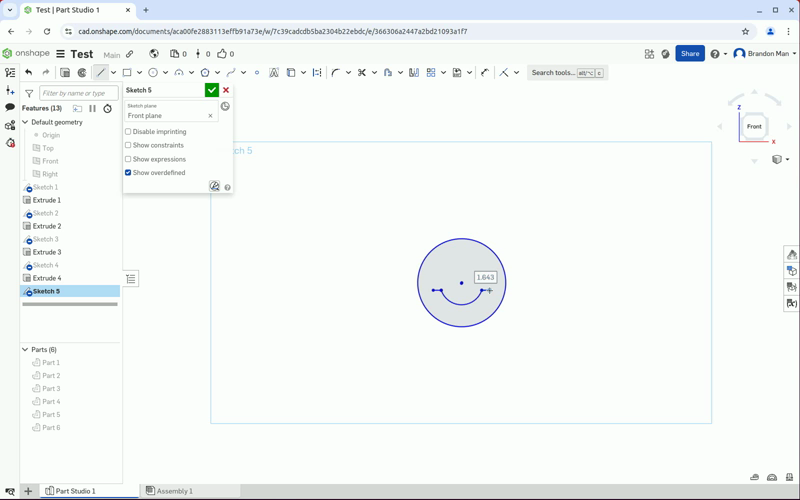
mouse_move(519, 290)
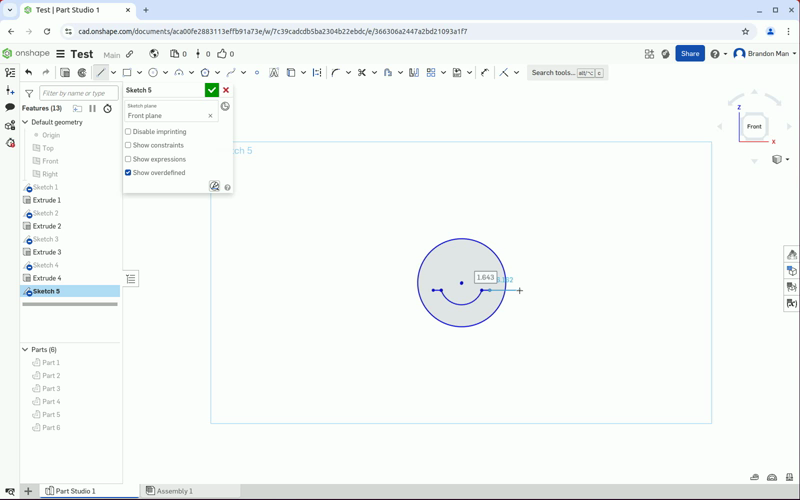
mouse_move(489, 275)
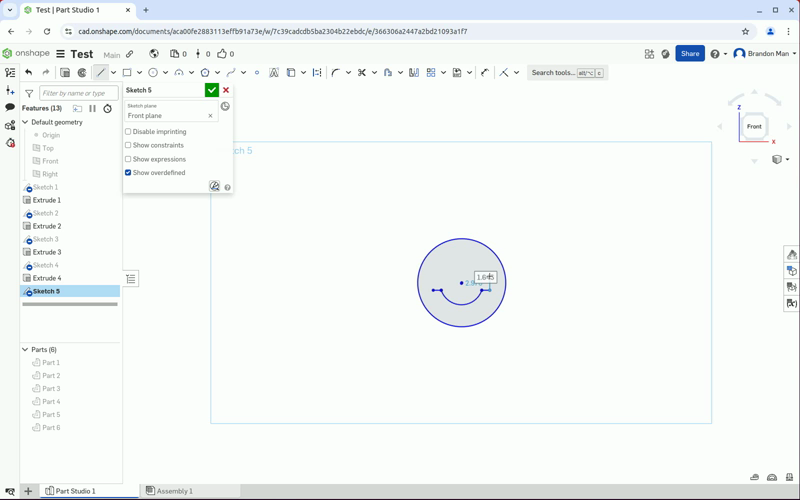
click(489, 275)
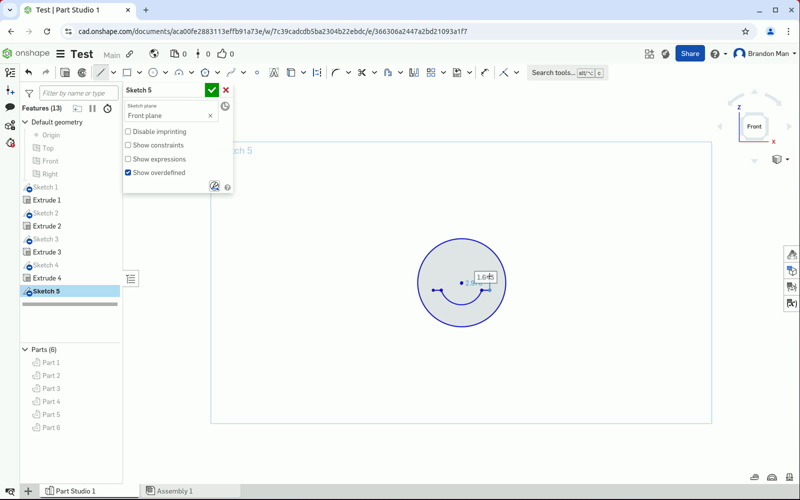
key_up(shift)
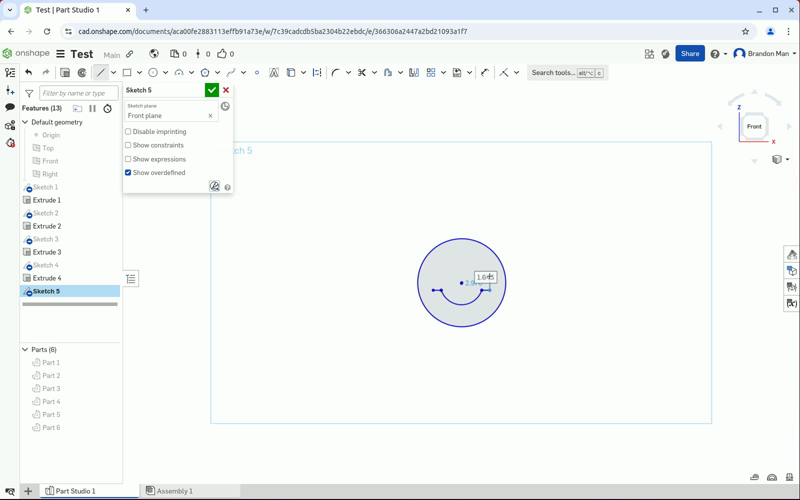
key_down(shift)
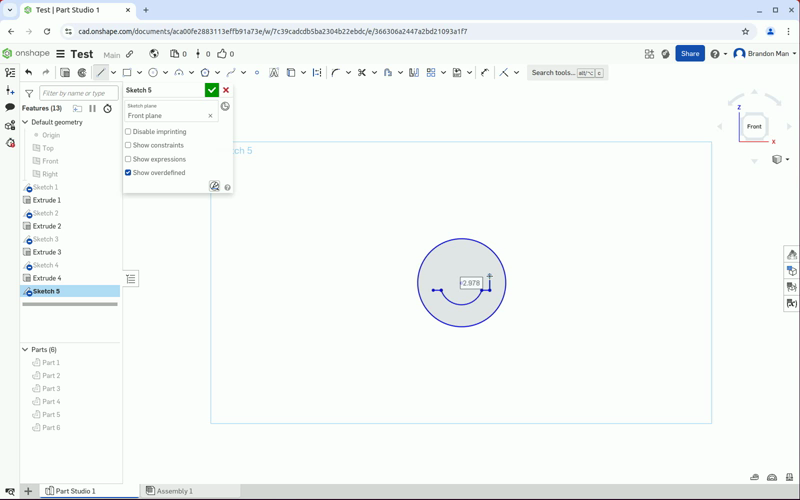
mouse_move(519, 275)
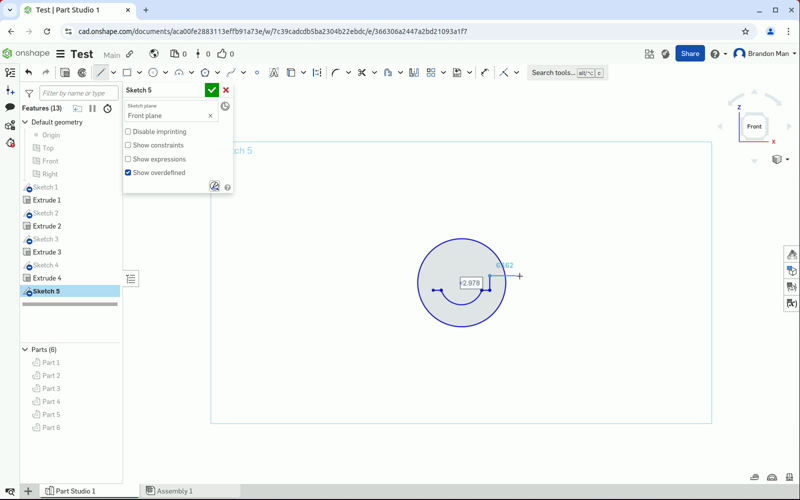
mouse_move(481, 275)
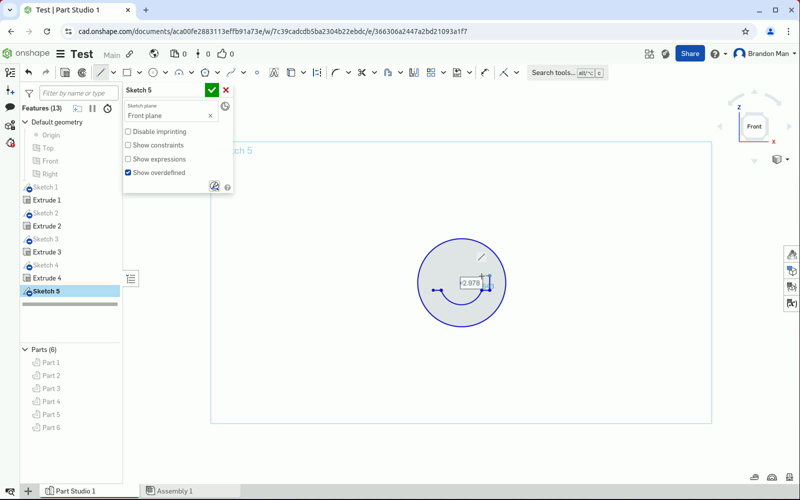
click(481, 275)
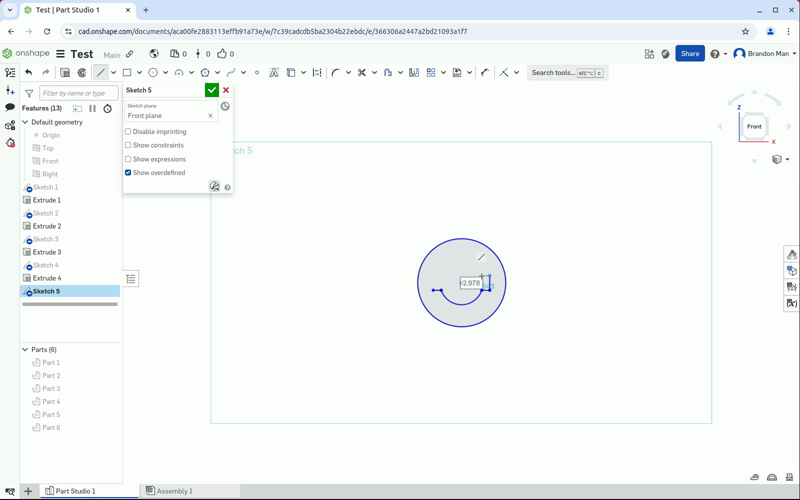
key_up(shift)
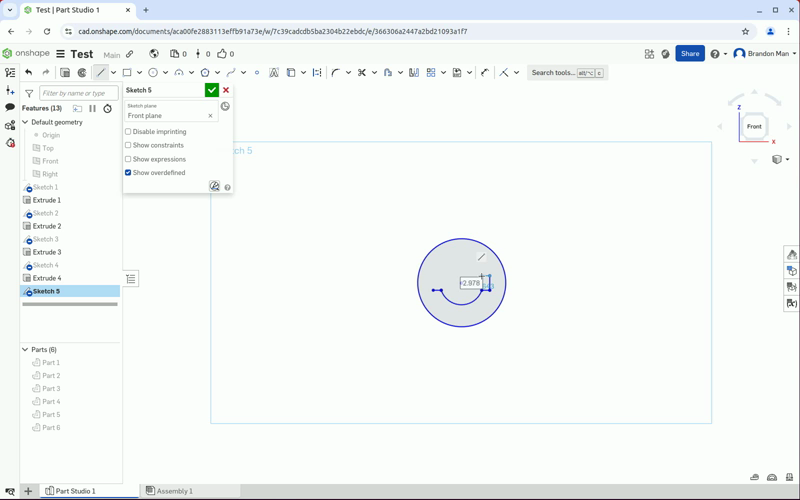
key(esc)
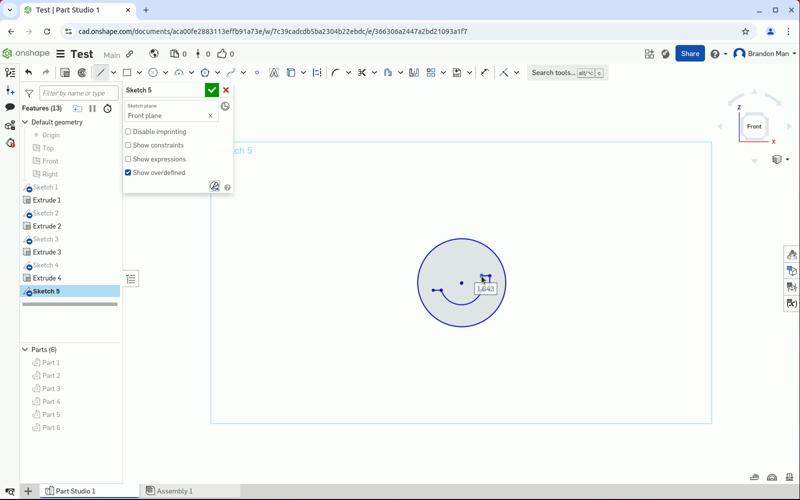
key(a)
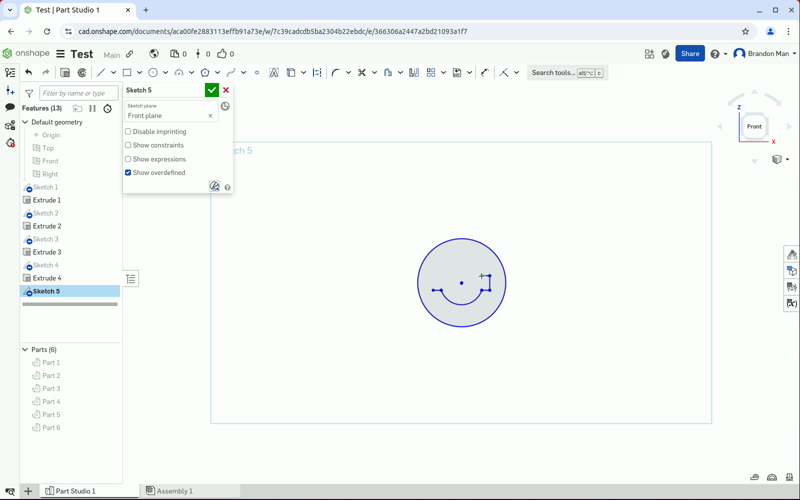
mouse_move(481, 275)
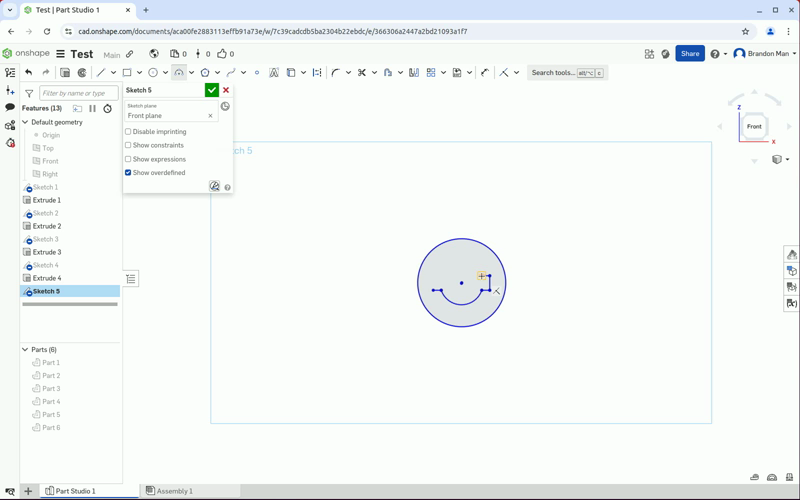
click(481, 275)
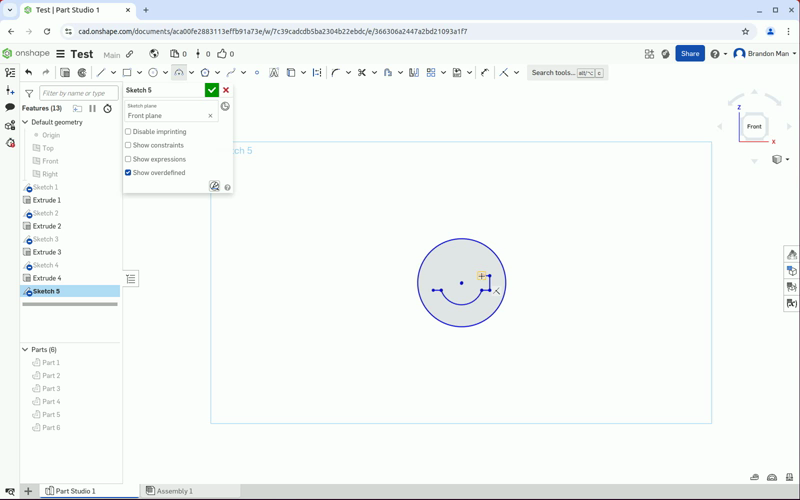
key_down(shift)
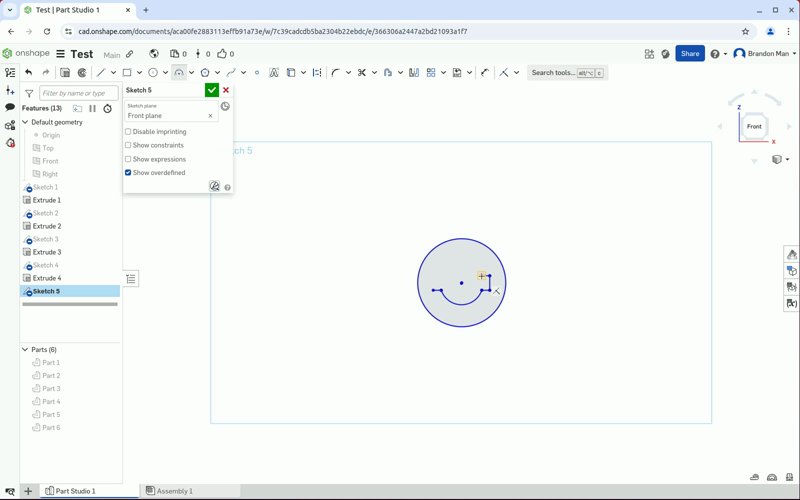
mouse_move(441, 275)
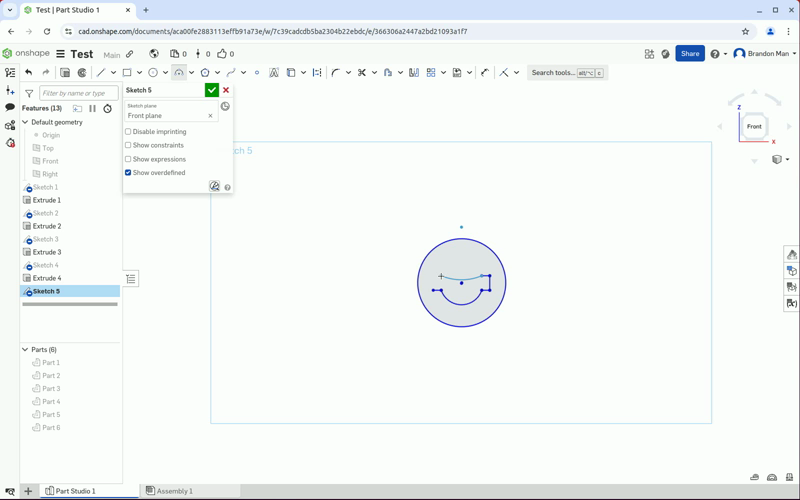
click(441, 275)
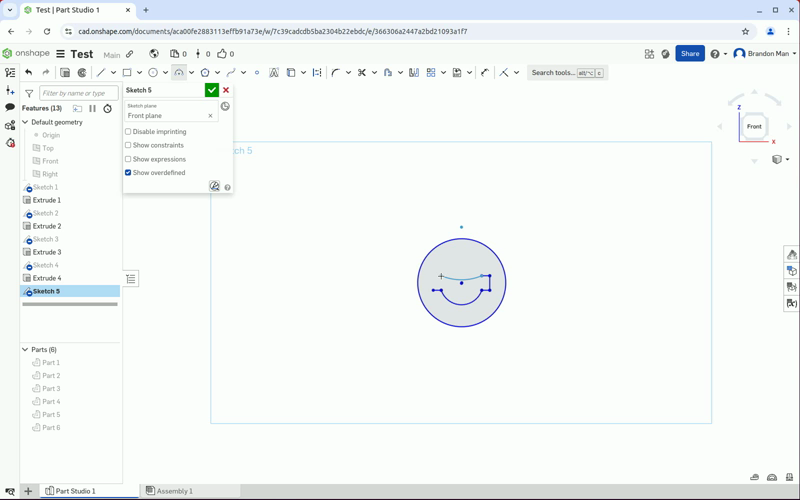
mouse_move(461, 261)
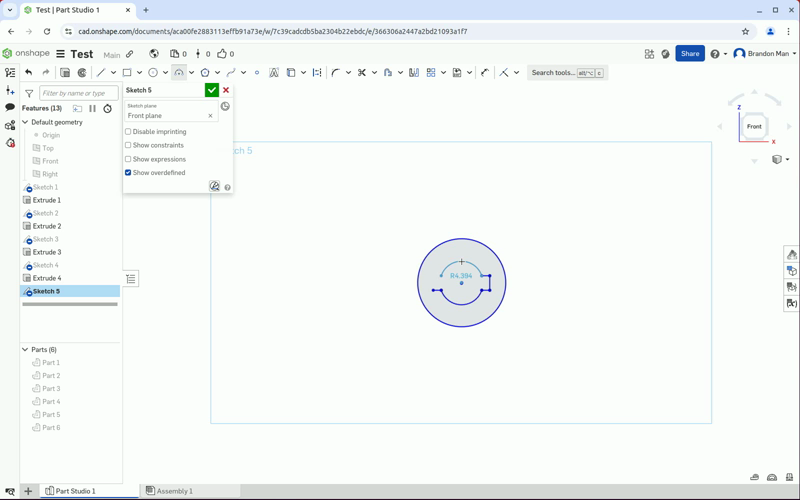
click(461, 261)
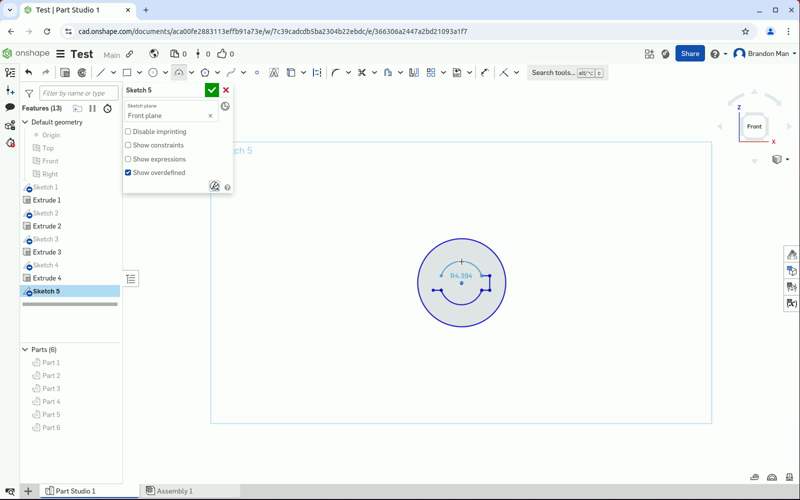
key_up(shift)
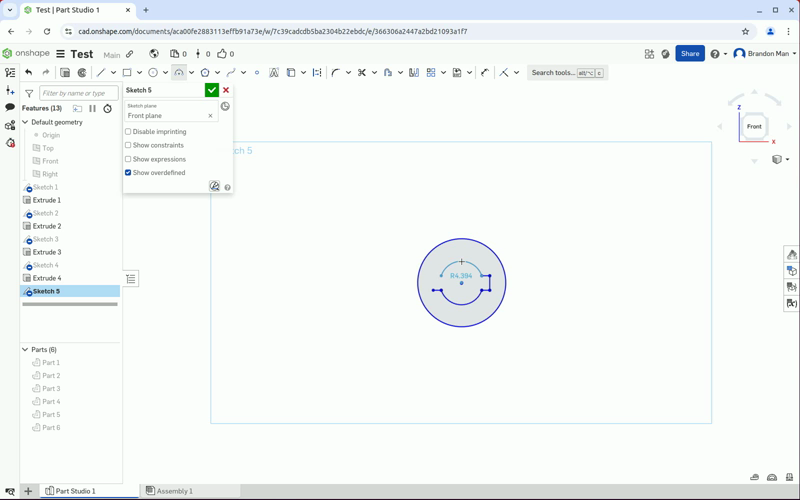
key(esc)
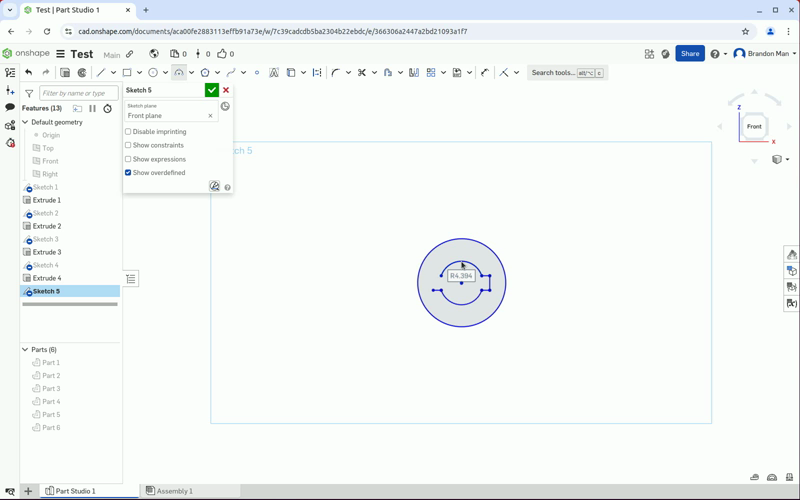
key(l)
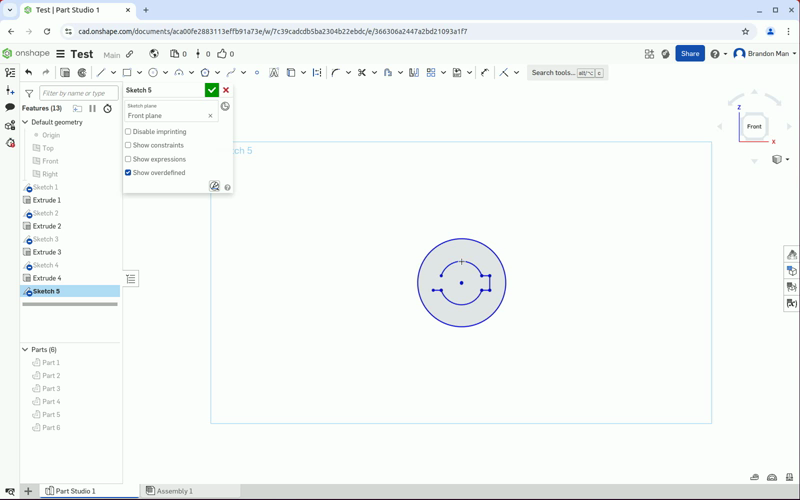
mouse_move(441, 275)
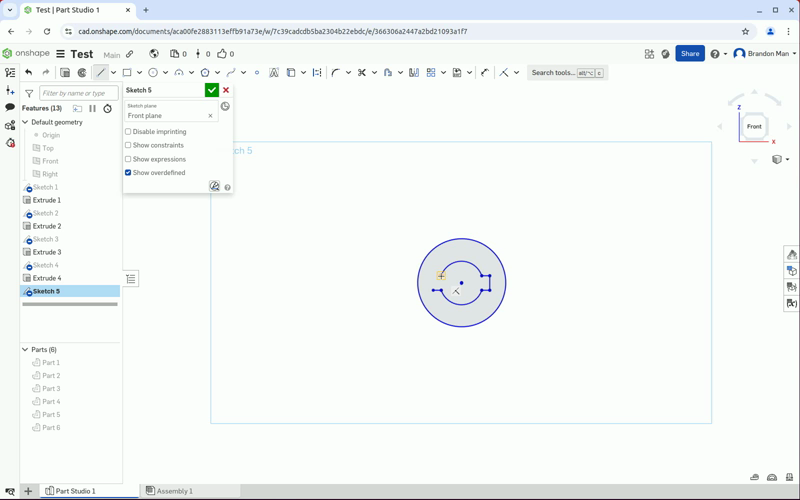
click(441, 275)
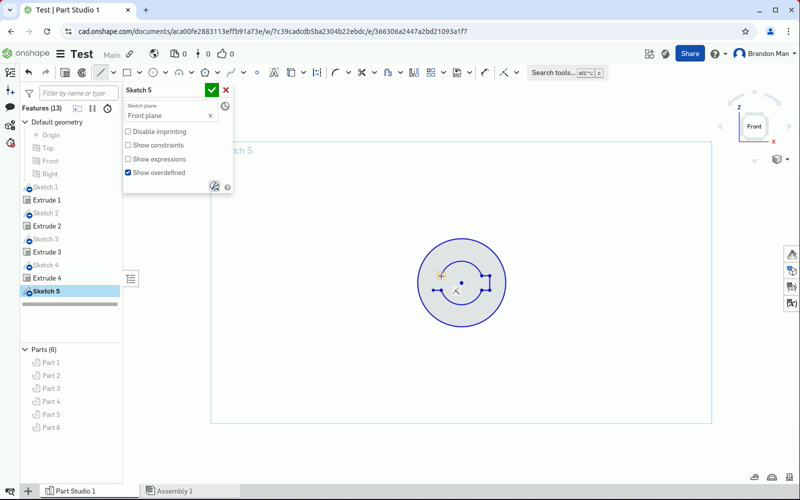
key_down(shift)
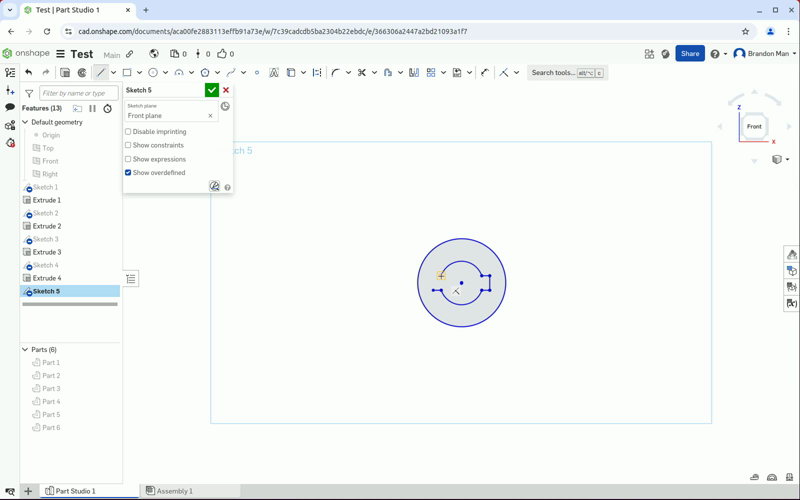
mouse_move(471, 275)
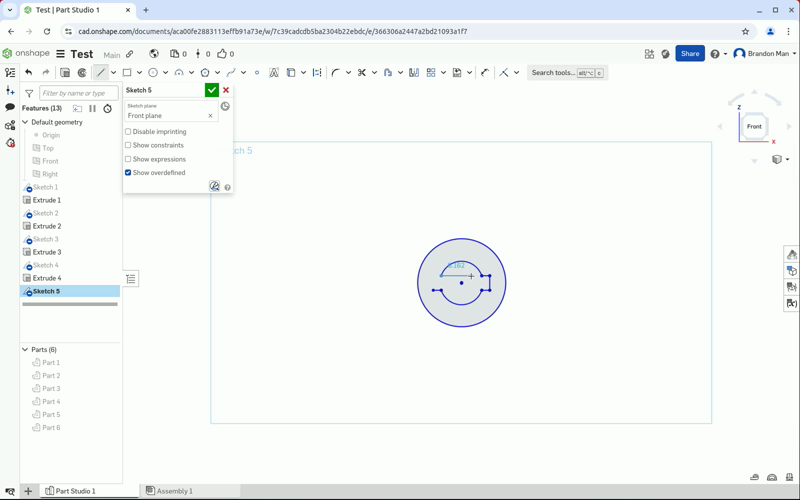
mouse_move(433, 275)
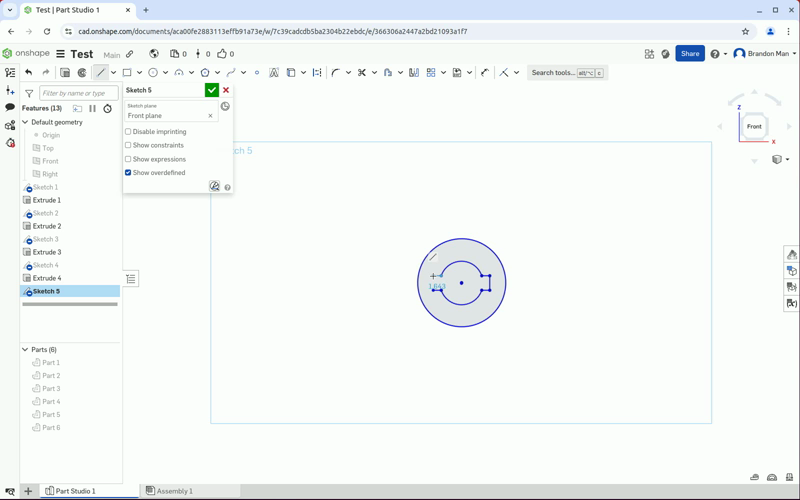
click(433, 275)
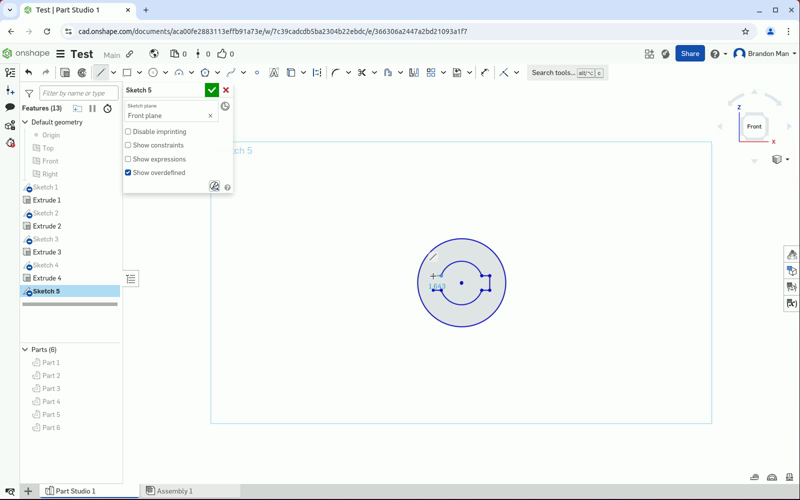
key_up(shift)
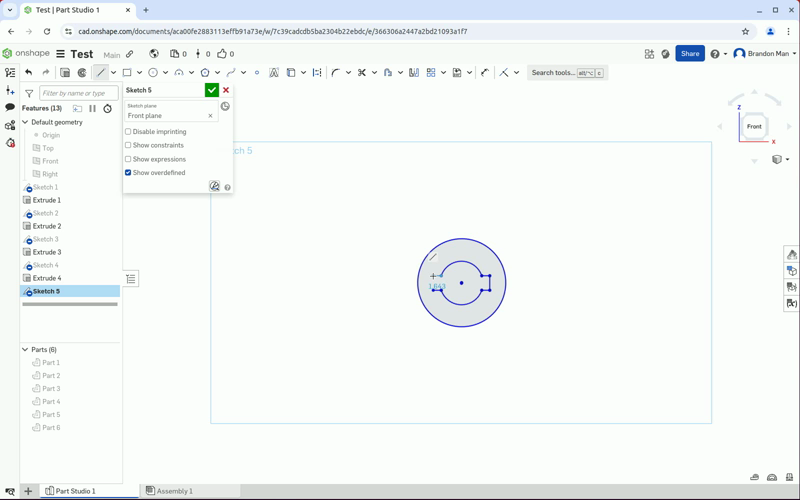
mouse_move(463, 275)
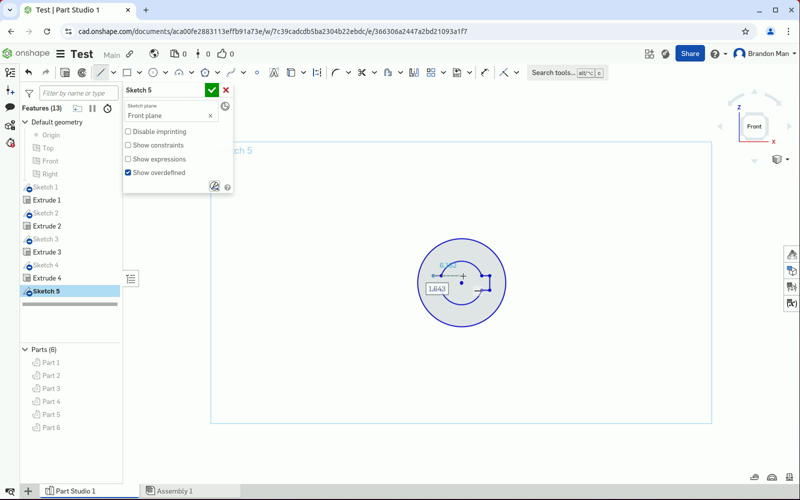
key_down(shift)
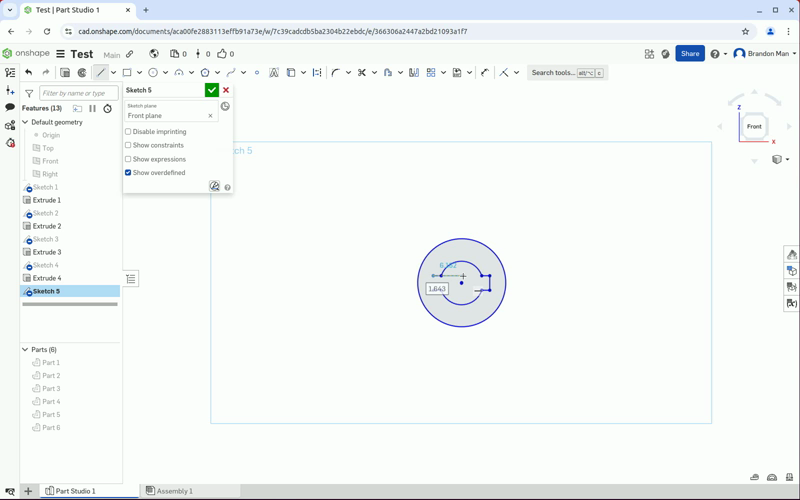
mouse_move(433, 290)
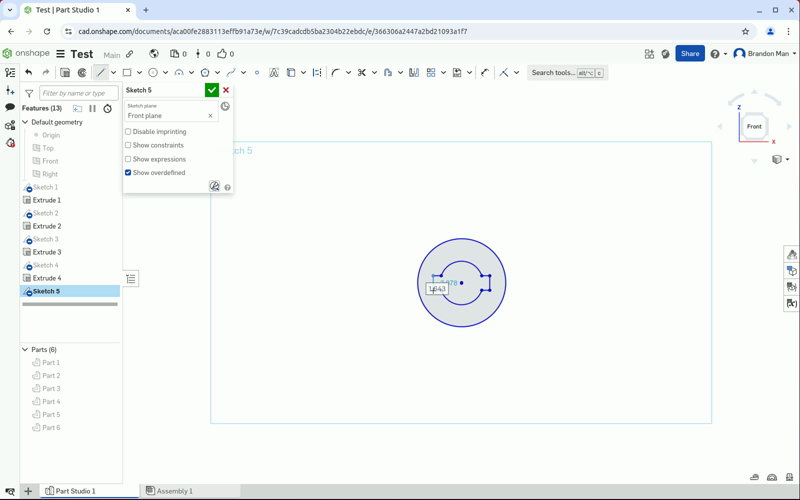
key_up(shift)
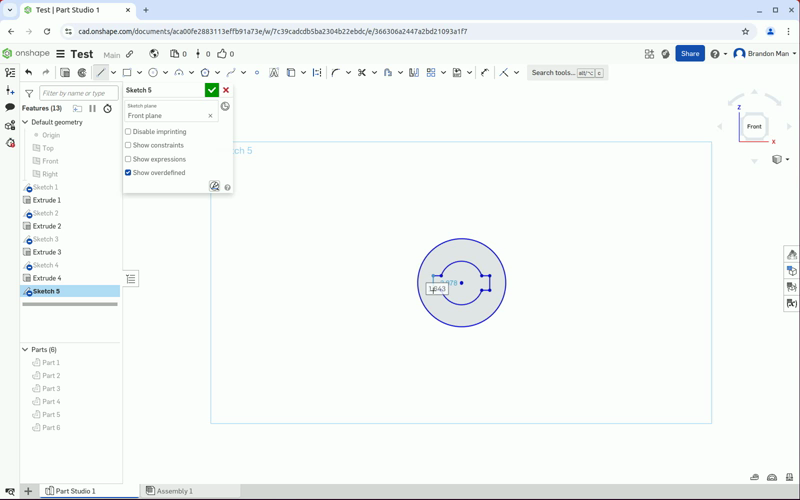
click(433, 290)
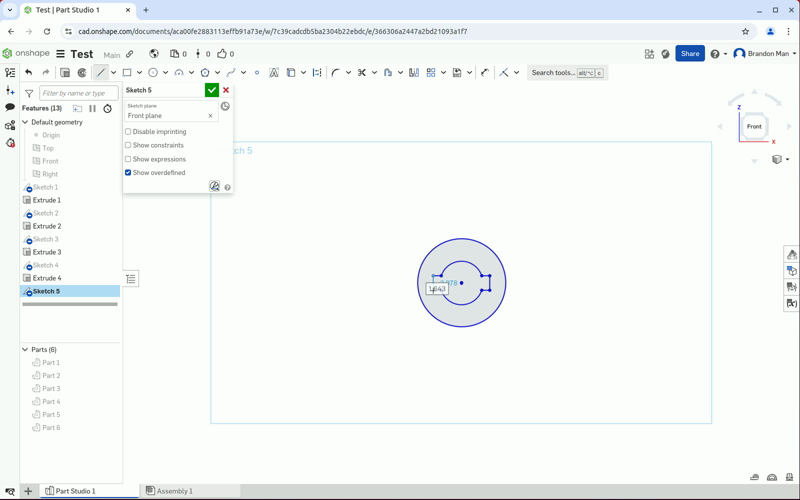
key(esc)
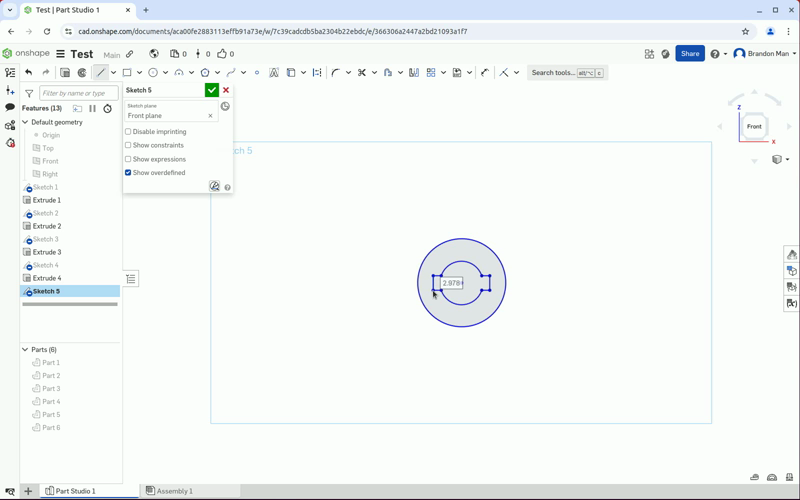
mouse_move(440, 267)
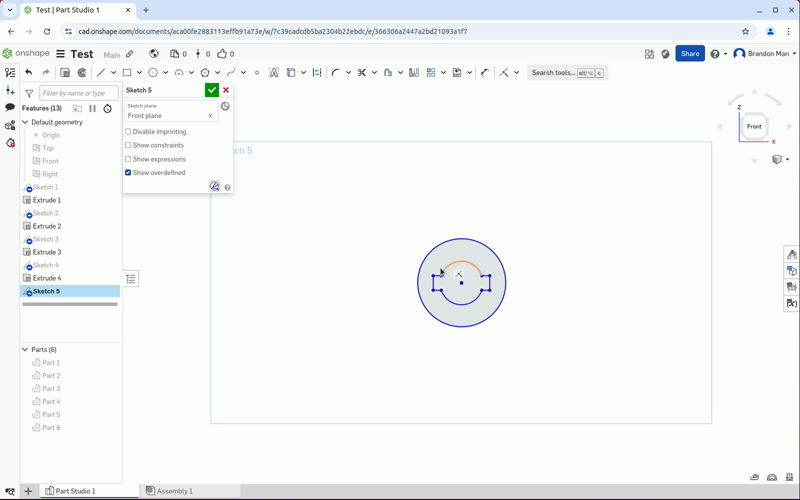
click(440, 267)
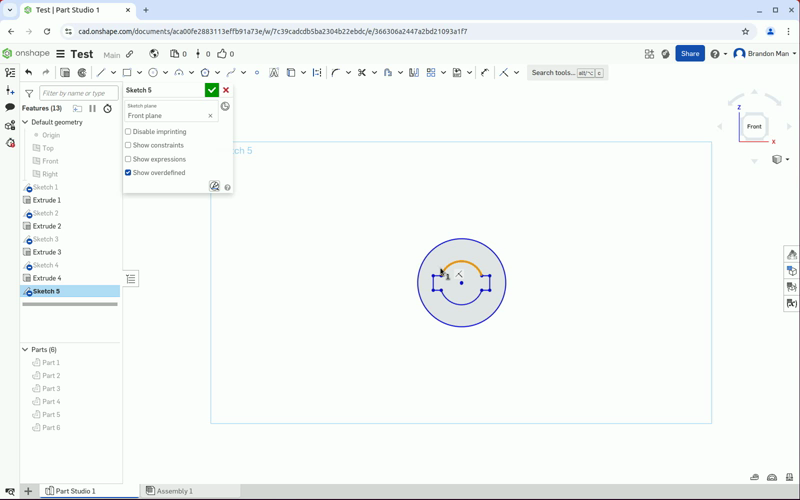
mouse_move(73, 352)
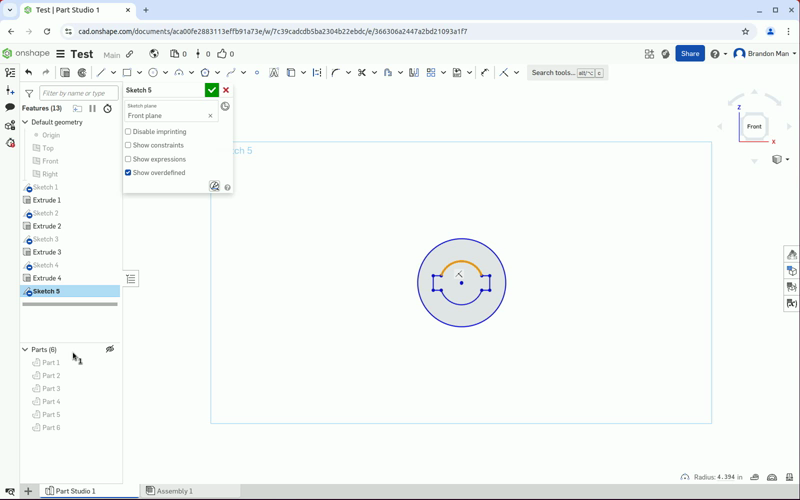
key(shift+y)
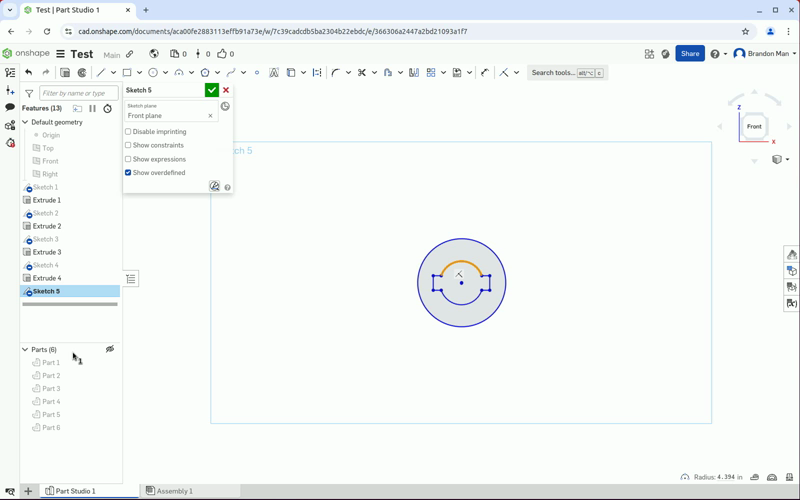
key(shift+e)
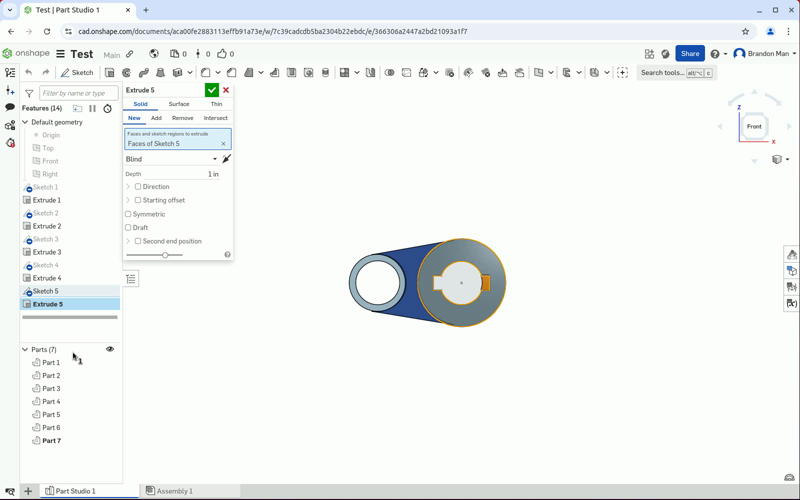
mouse_move(143, 106)
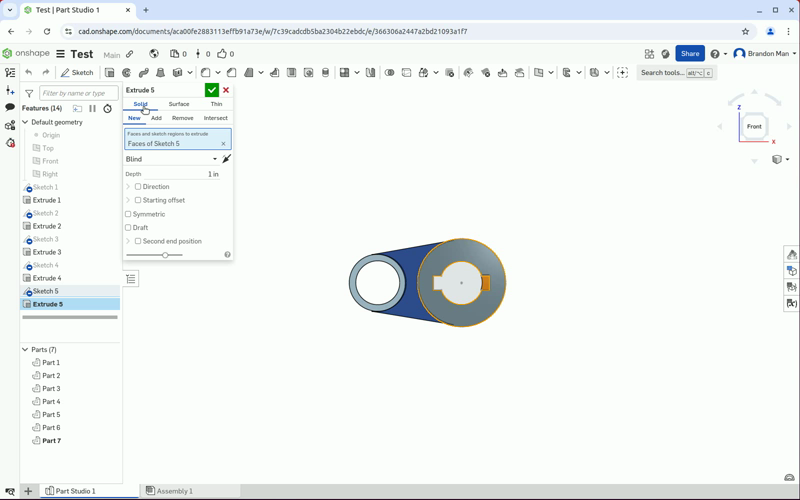
click(143, 106)
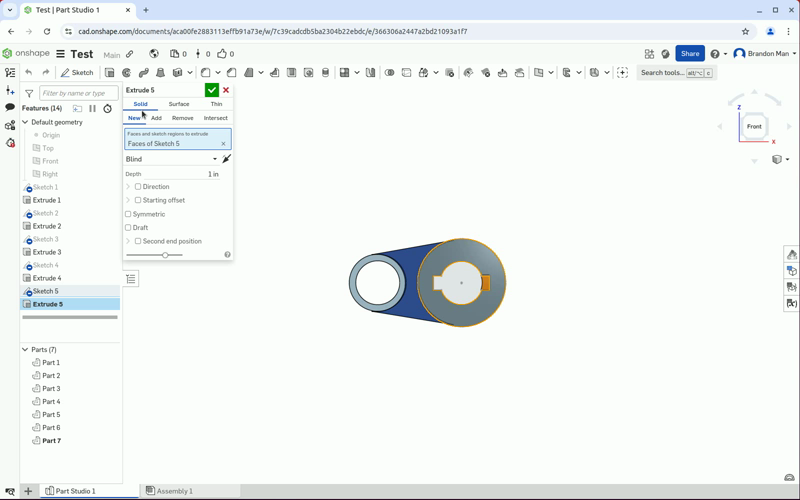
mouse_move(137, 120)
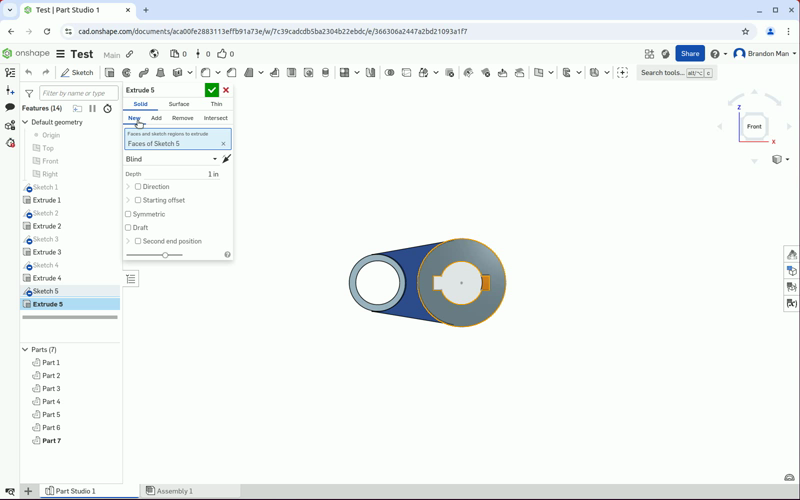
click(137, 120)
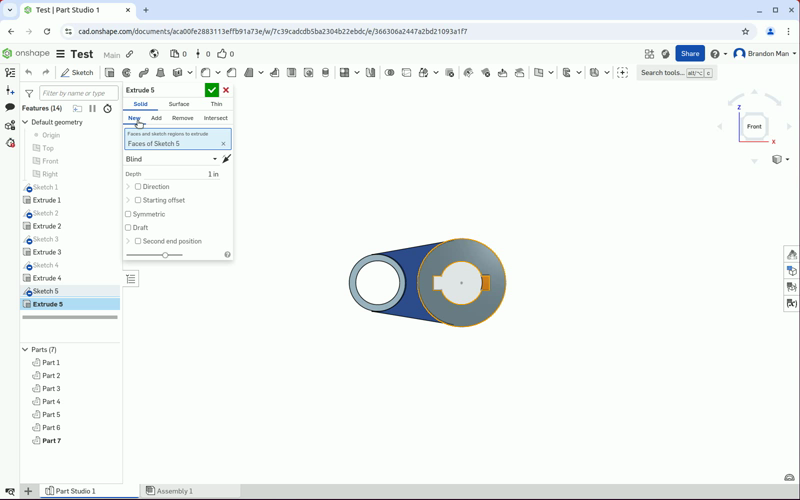
key(tab, 4)
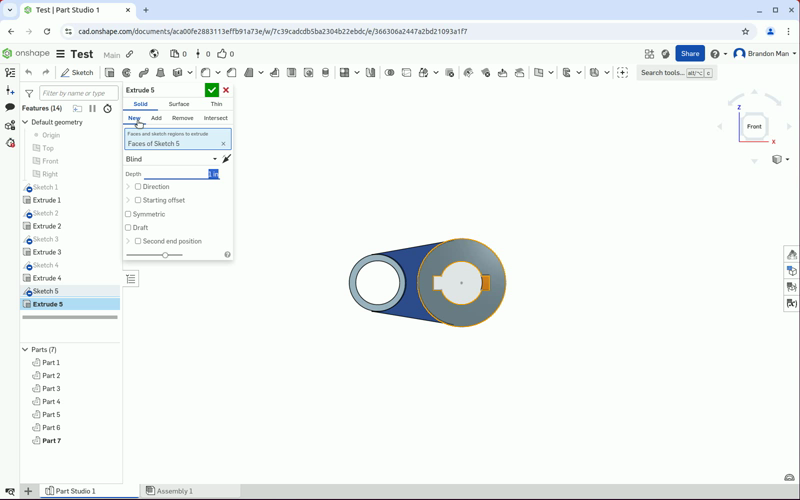
text(15.646)
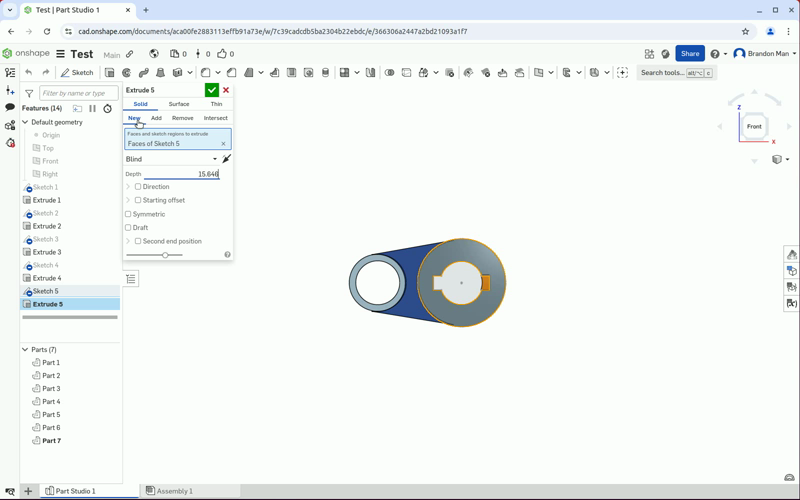
key(enter)
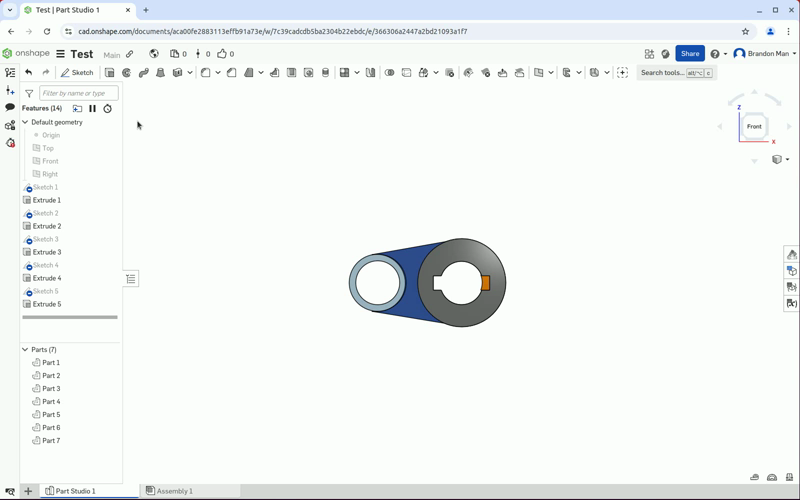
key(shift+h)
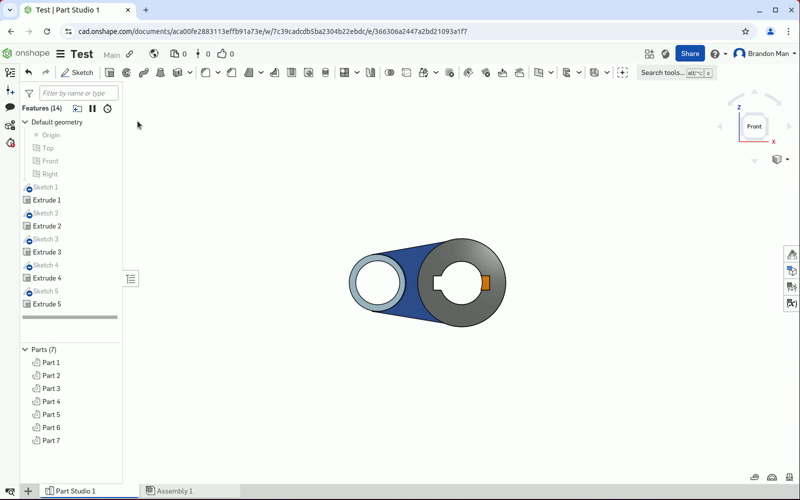
key(shift+h)
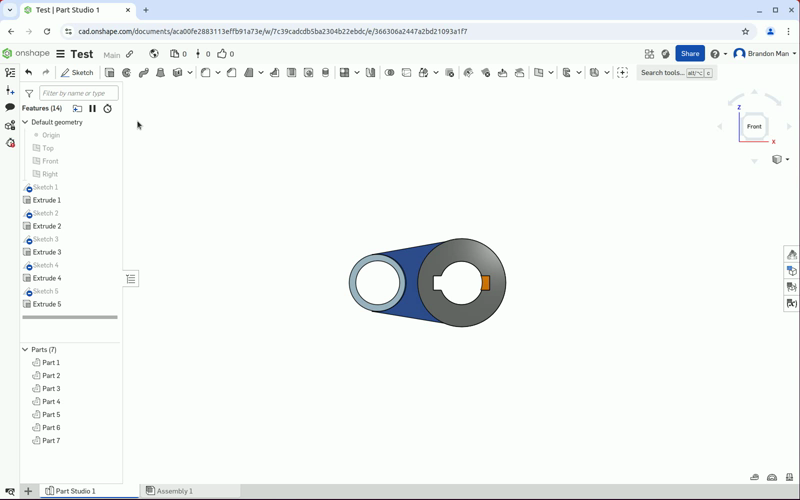
mouse_move(73, 189)
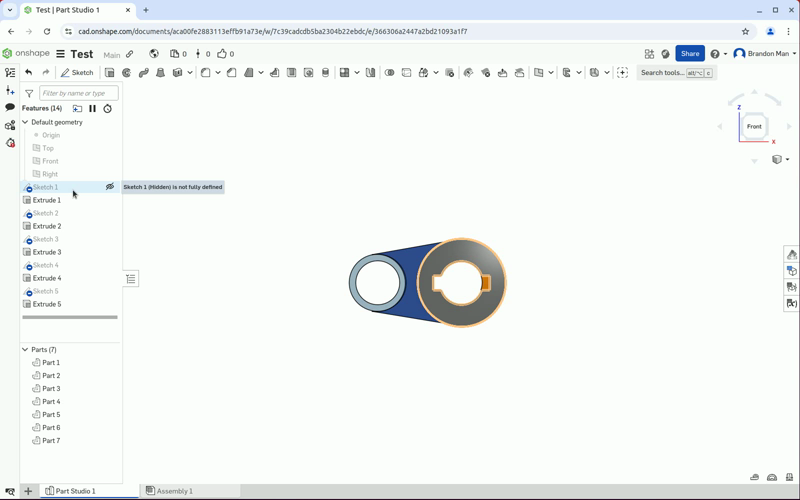
click(73, 189)
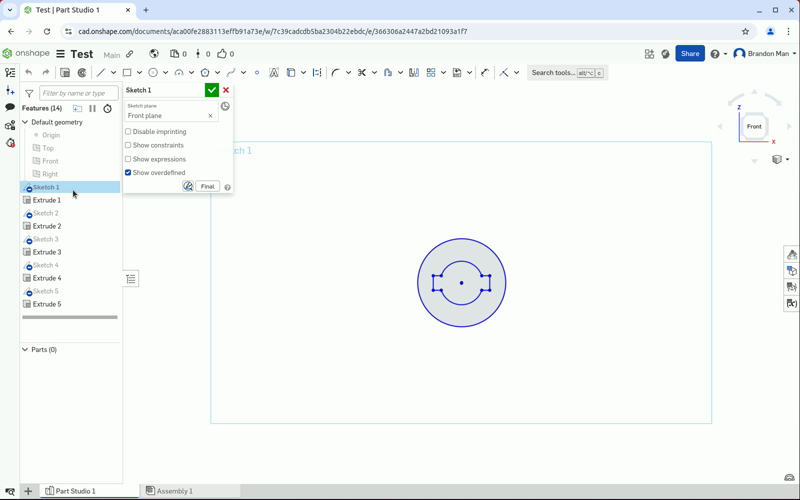
mouse_move(229, 92)
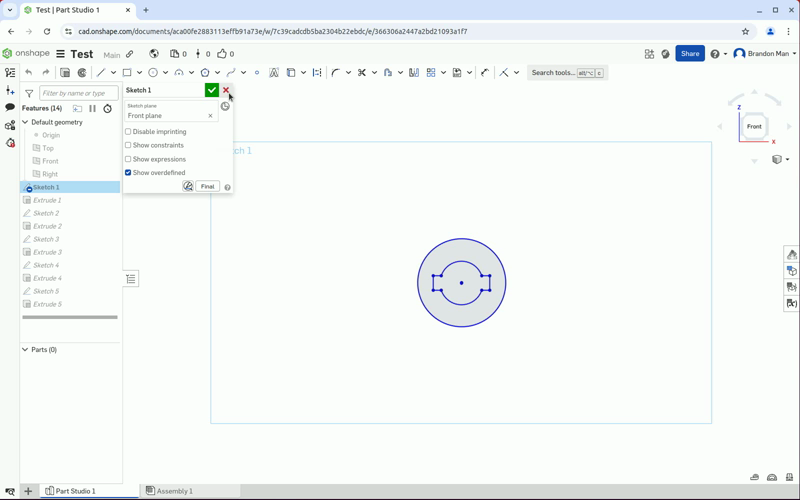
click(229, 92)
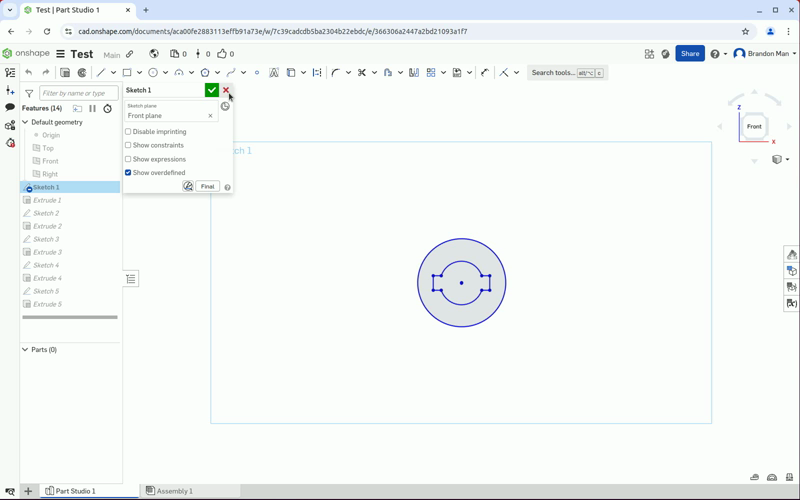
key(shift+s)
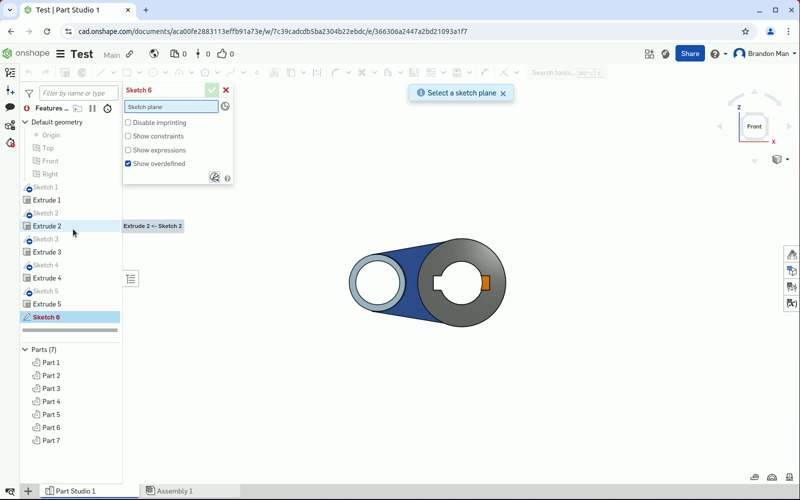
scroll(3)
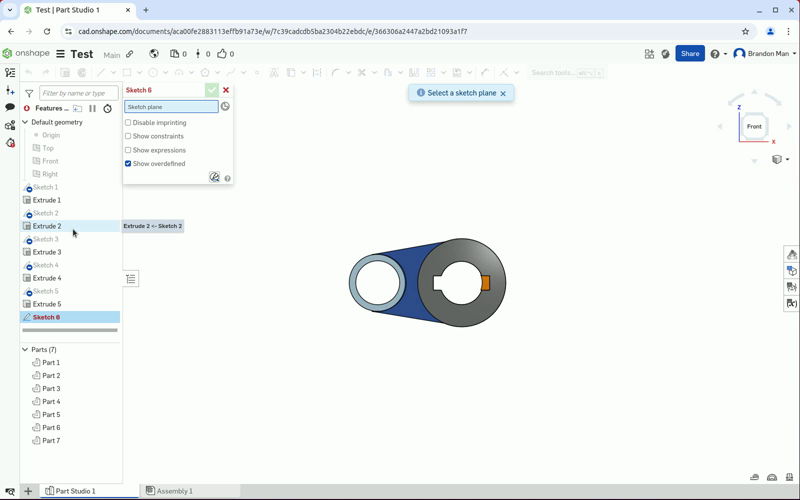
mouse_move(73, 163)
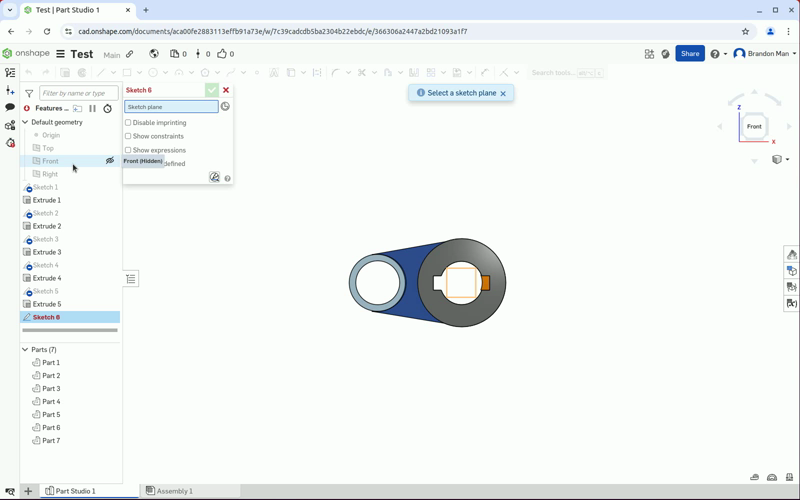
click(73, 163)
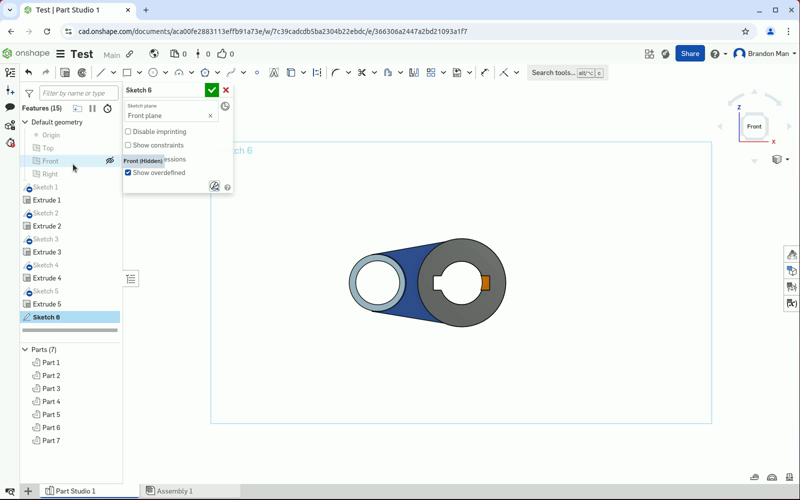
mouse_move(73, 352)
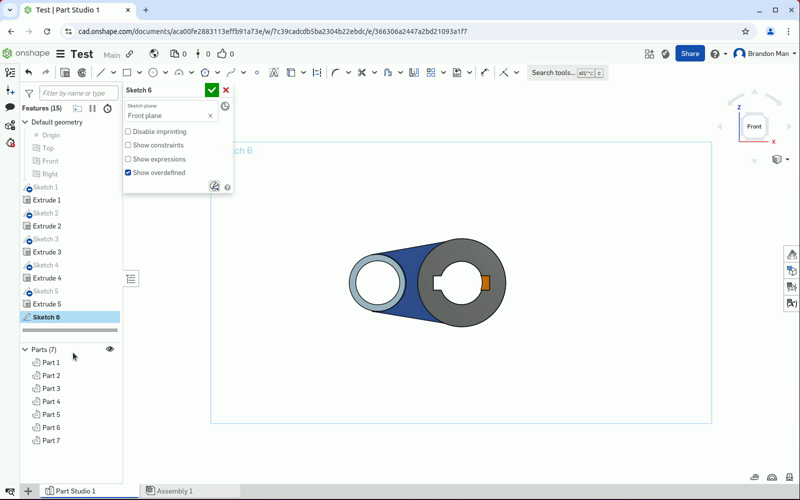
key(y)
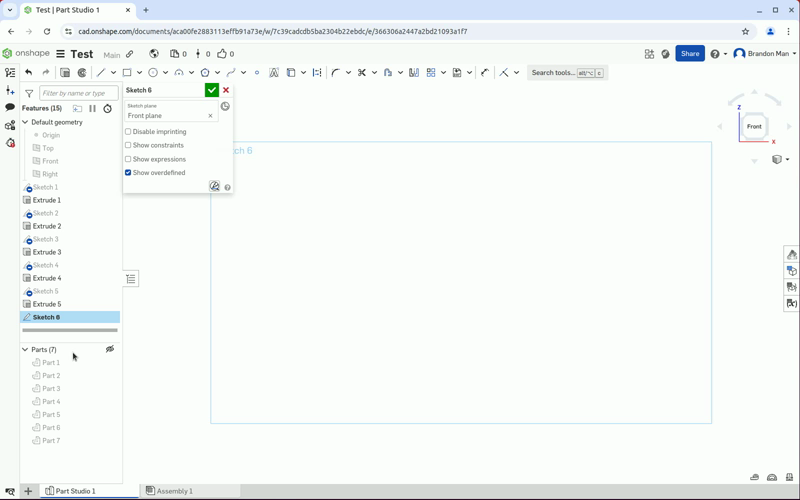
key(l)
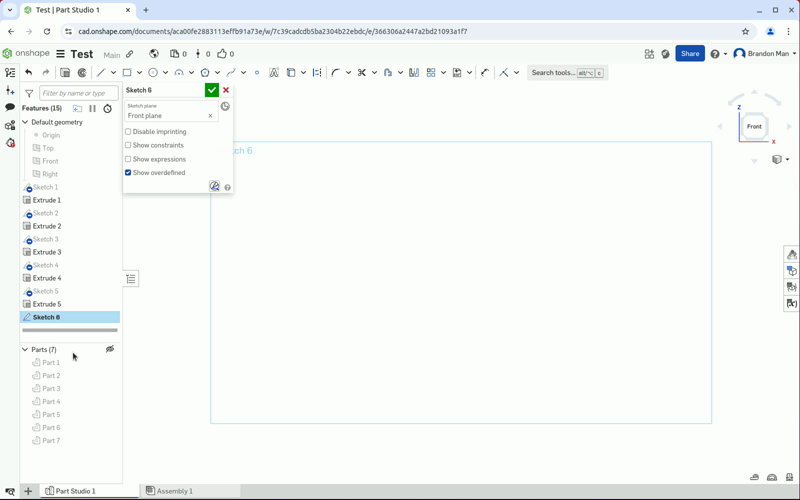
key_down(shift)
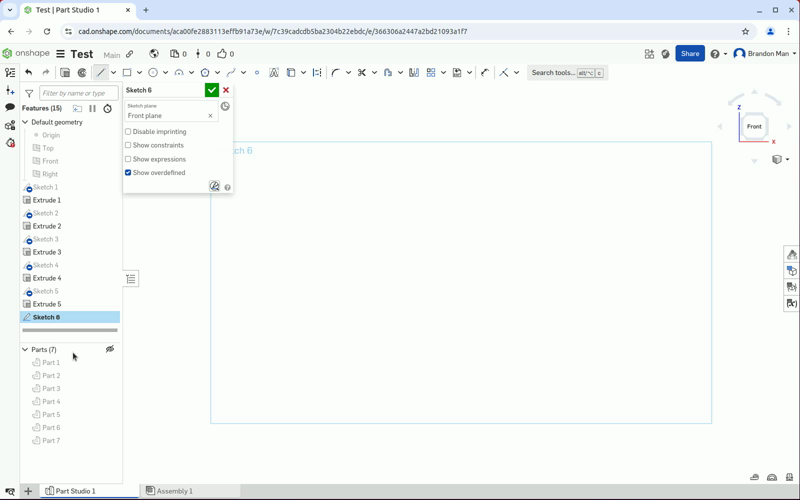
mouse_move(480, 290)
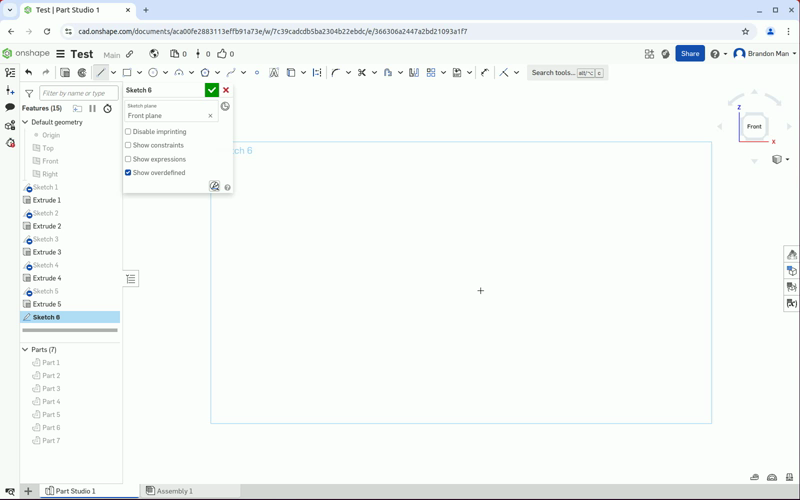
click(480, 290)
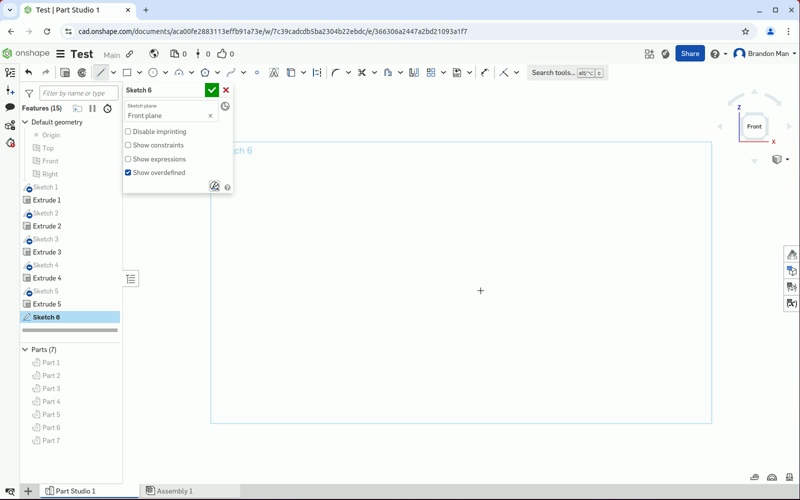
key_up(shift)
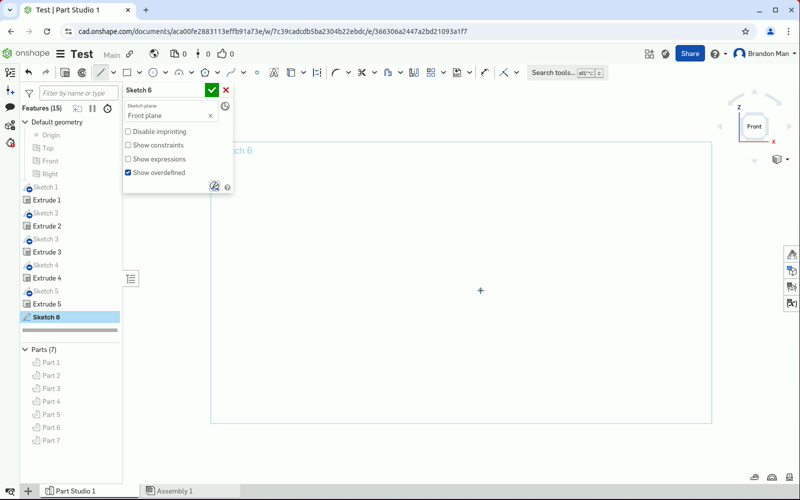
key_down(shift)
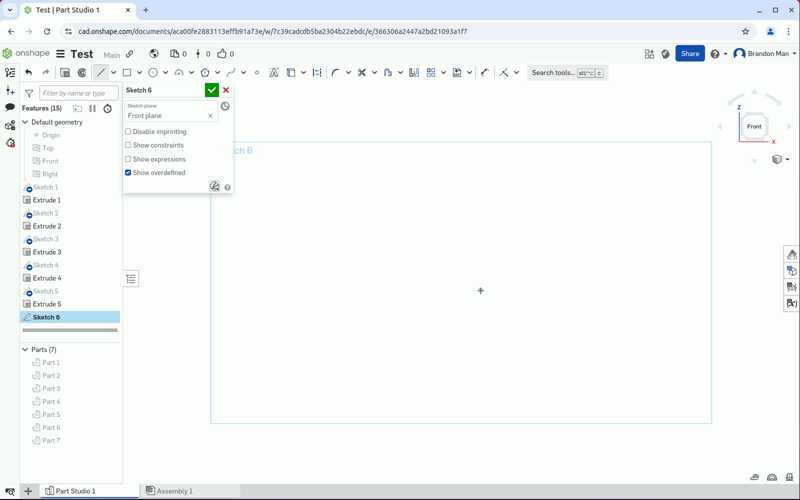
mouse_move(510, 290)
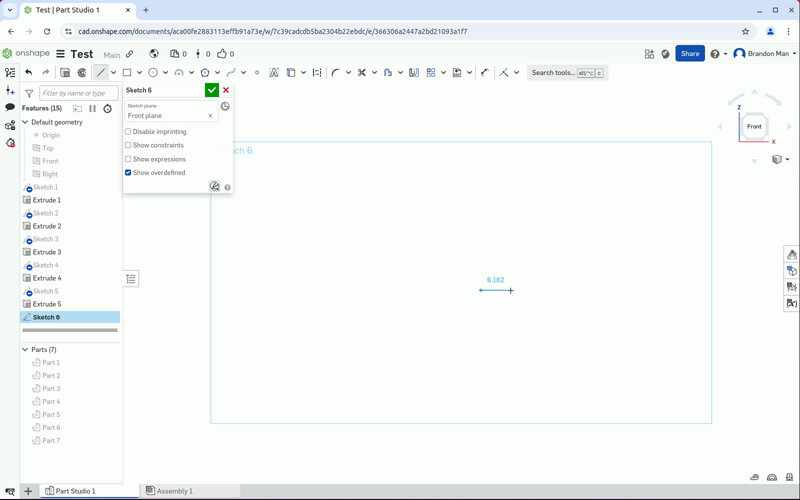
mouse_move(489, 290)
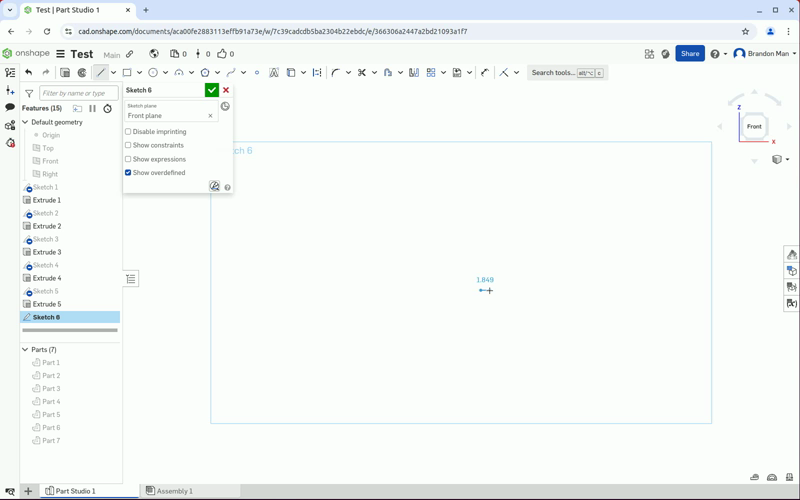
click(489, 290)
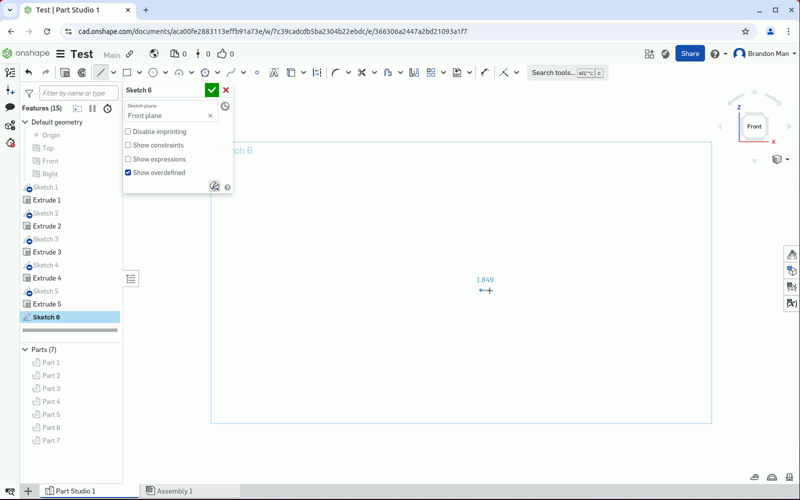
key_up(shift)
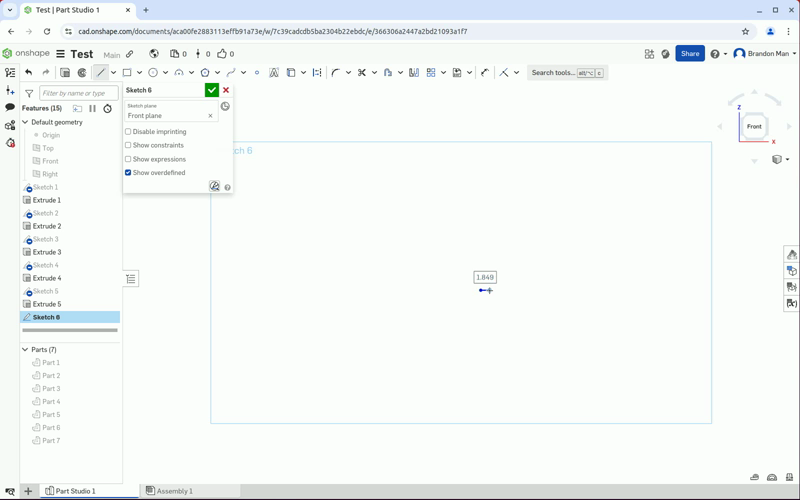
key_down(shift)
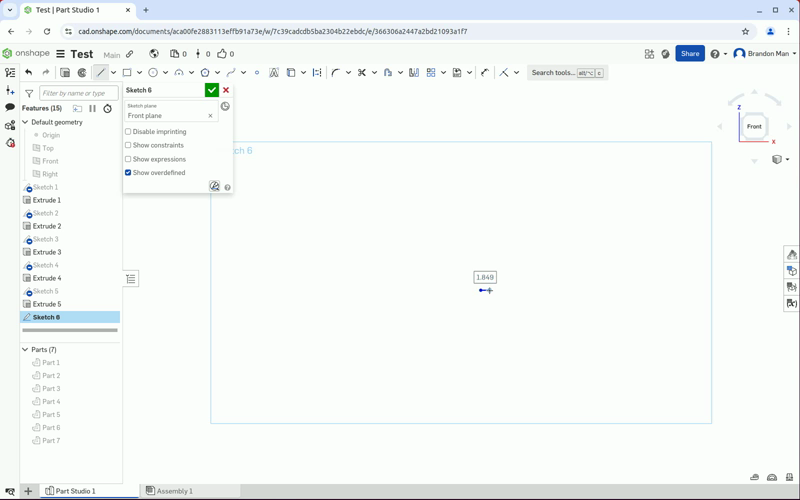
mouse_move(519, 290)
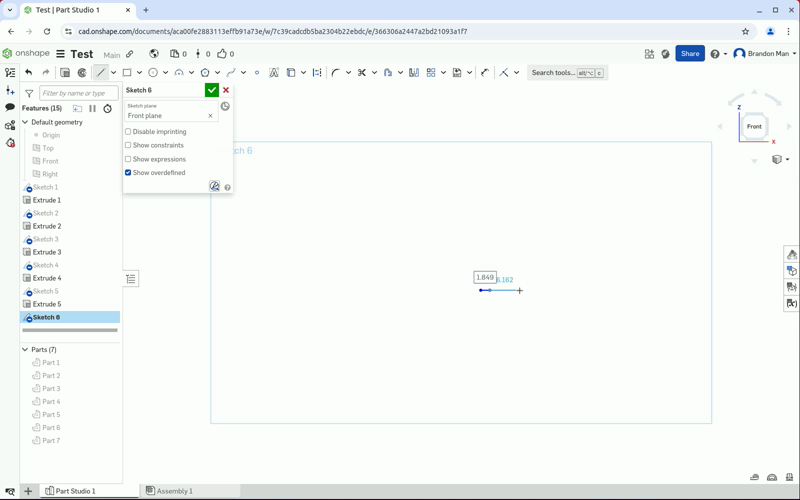
mouse_move(489, 274)
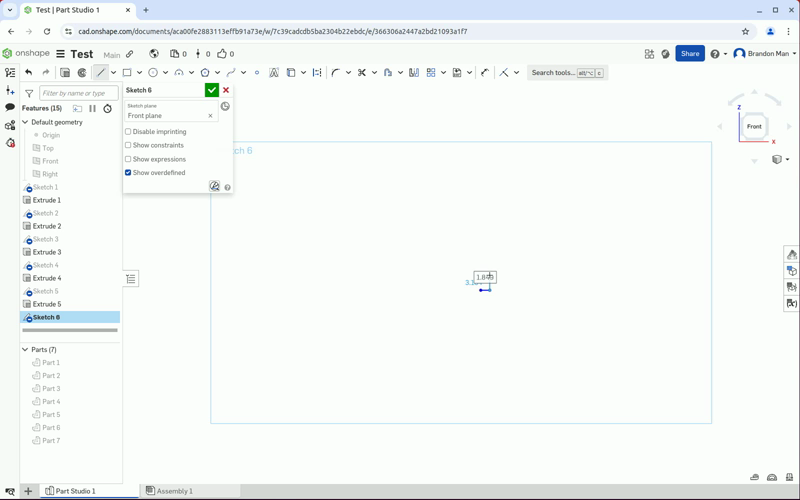
click(489, 274)
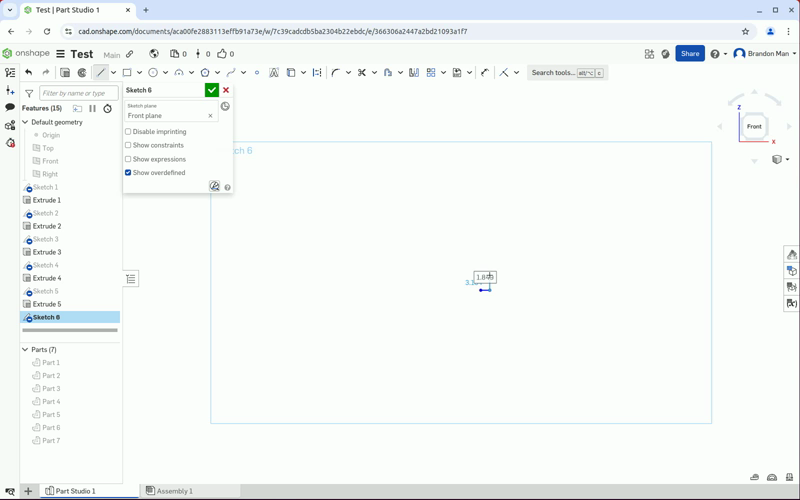
key_up(shift)
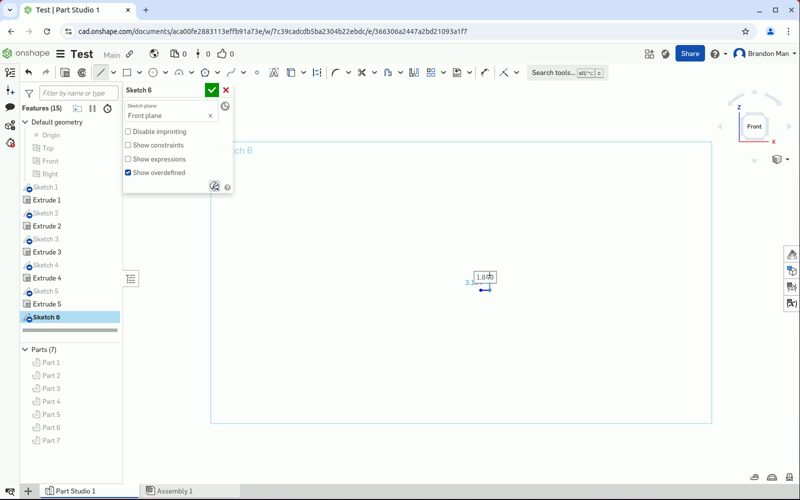
key_down(shift)
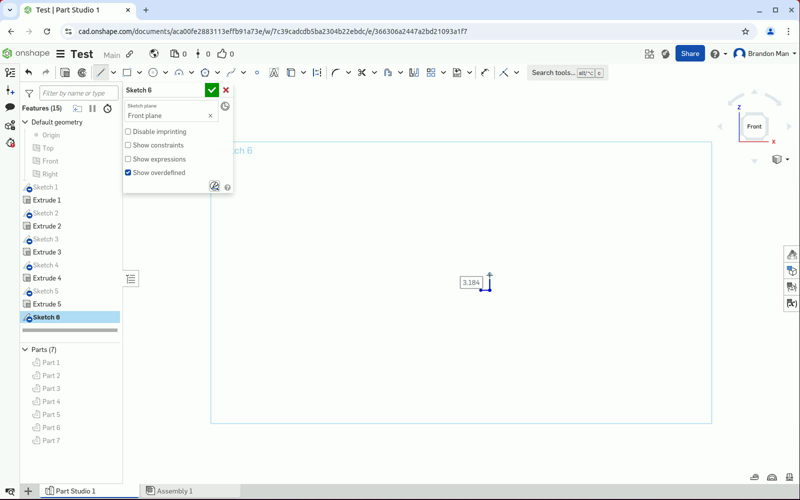
mouse_move(519, 274)
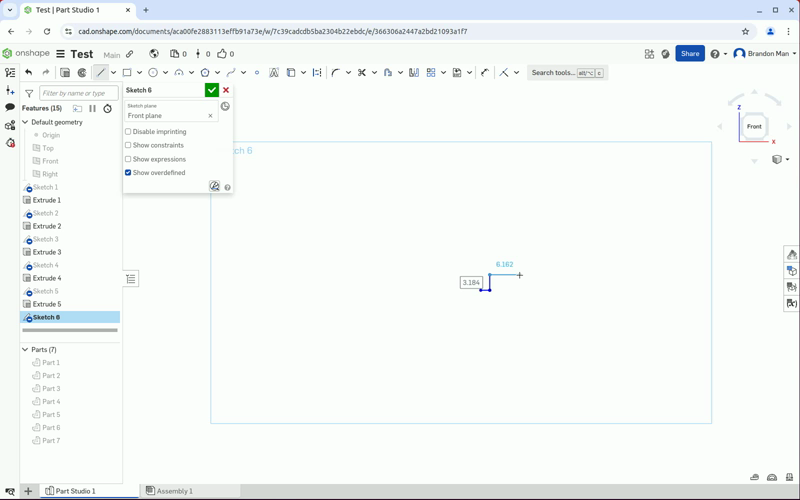
mouse_move(480, 274)
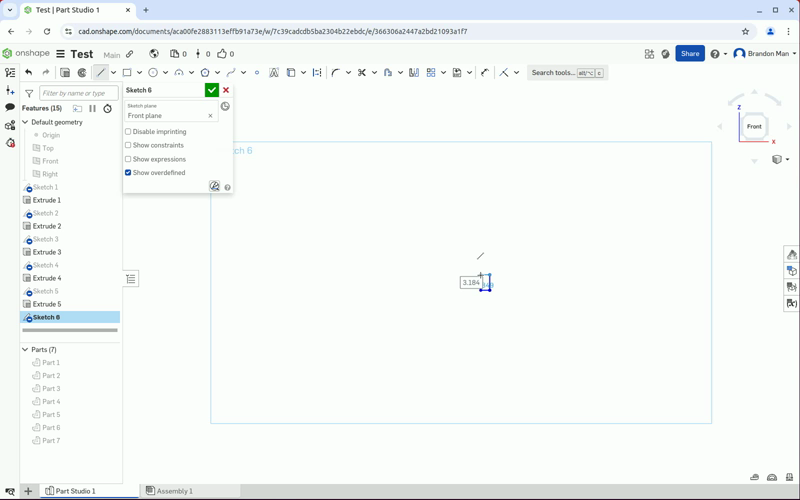
click(480, 274)
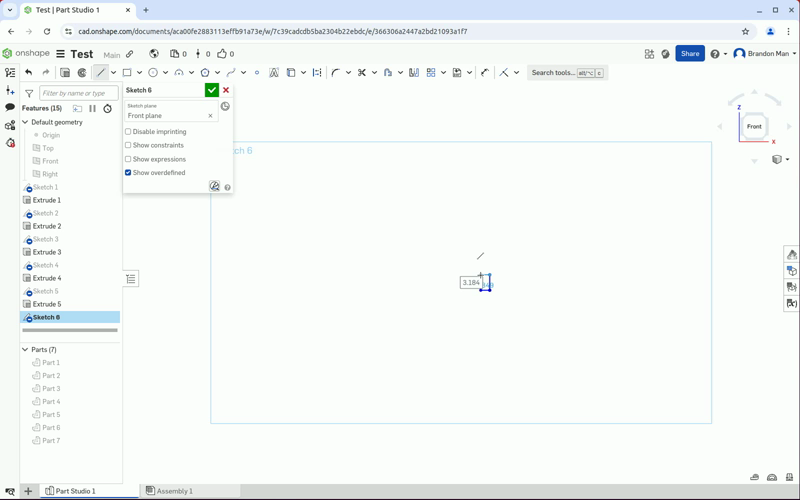
key_up(shift)
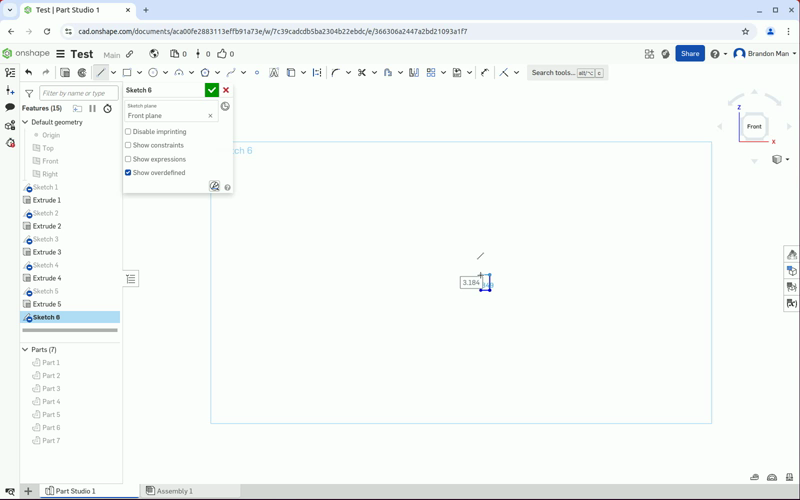
key(esc)
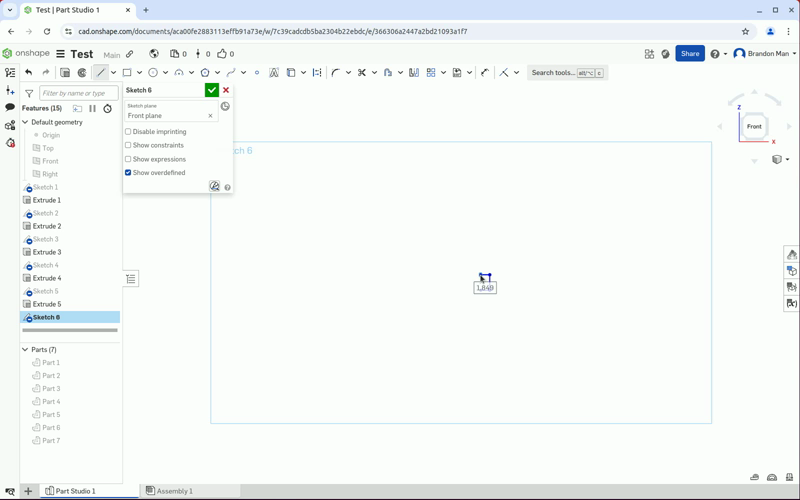
key(a)
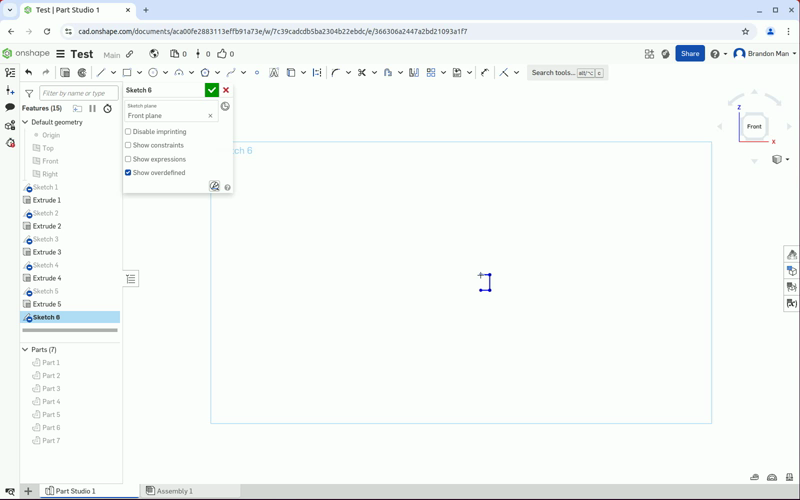
mouse_move(480, 274)
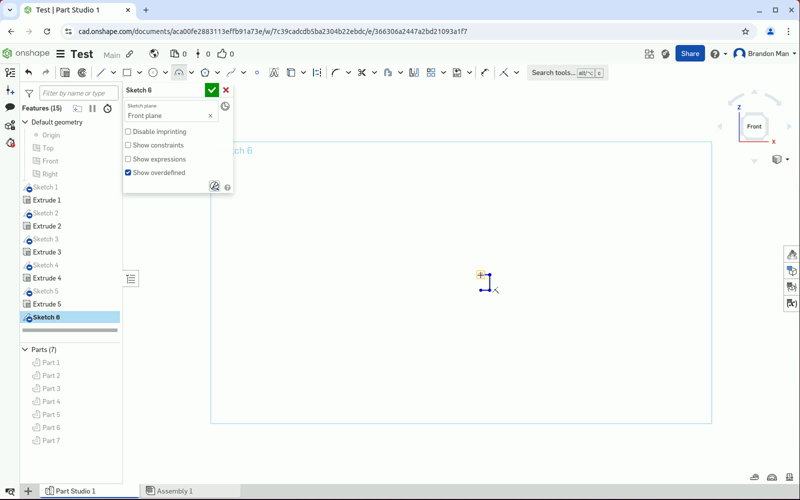
click(480, 274)
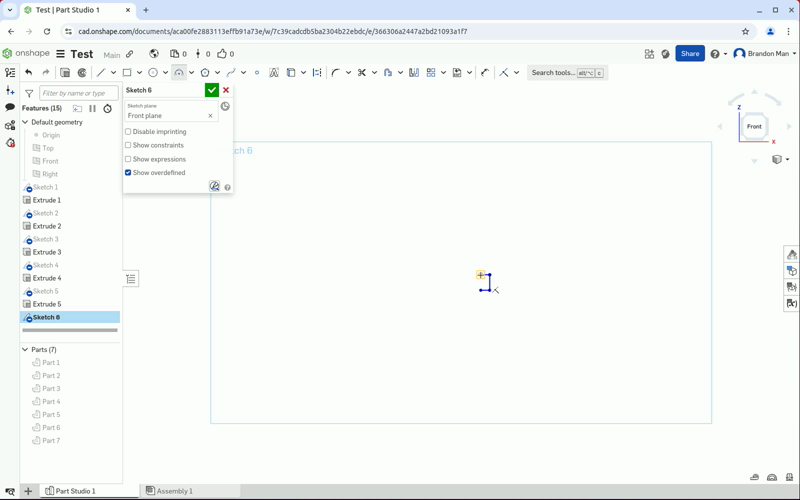
mouse_move(480, 290)
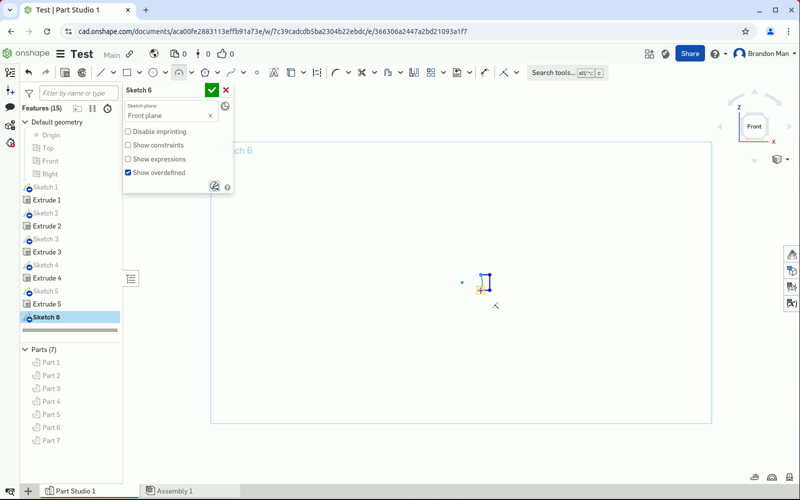
click(480, 290)
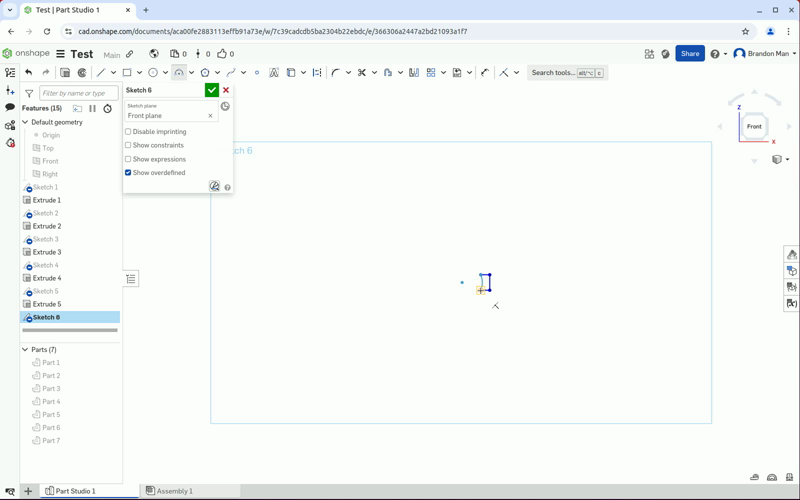
key_down(shift)
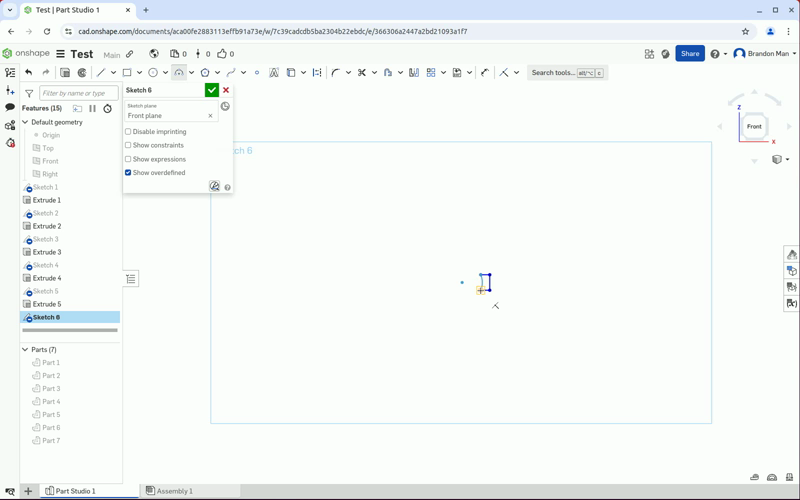
mouse_move(482, 282)
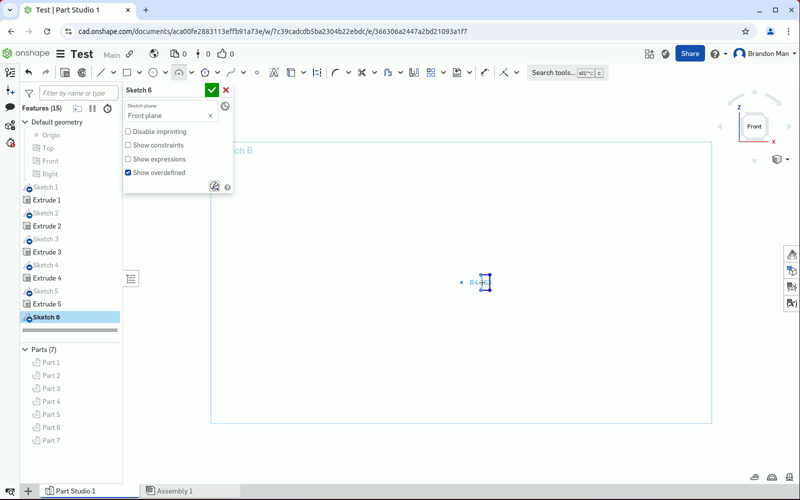
click(482, 282)
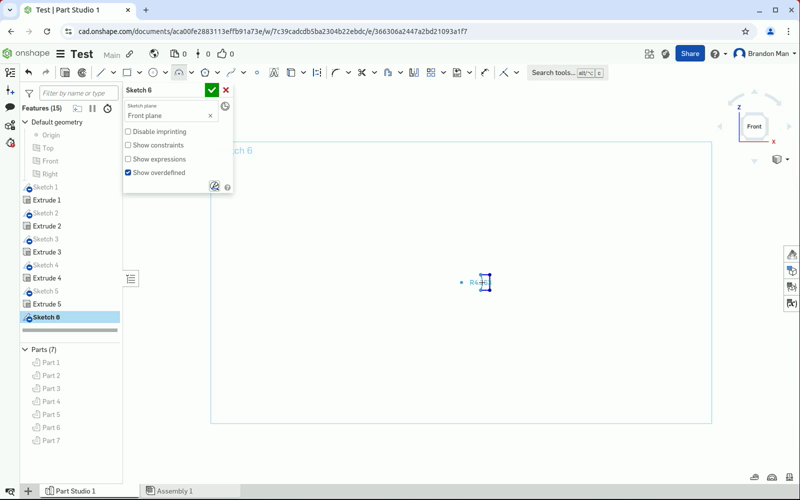
key_up(shift)
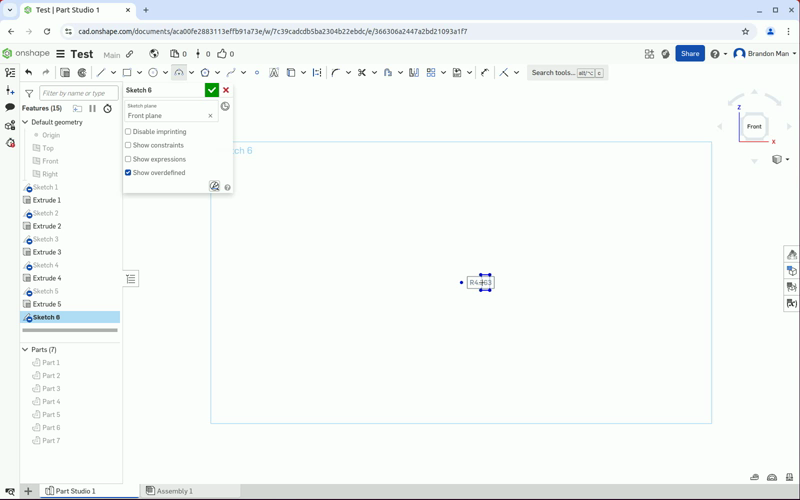
key(esc)
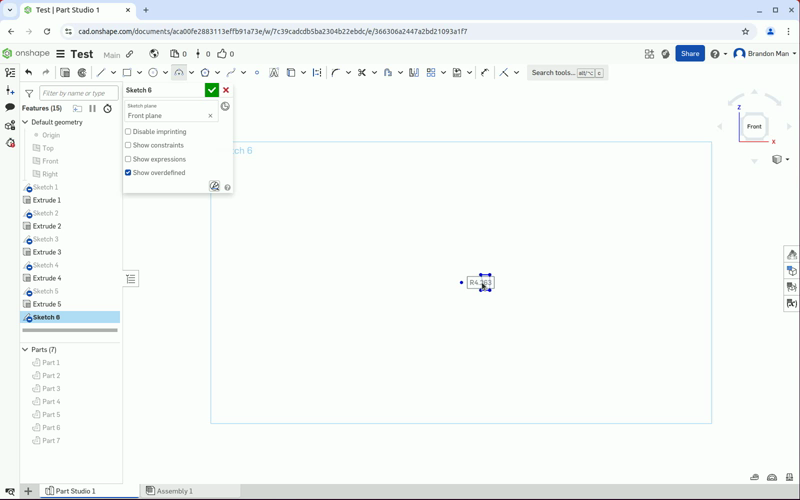
mouse_move(485, 289)
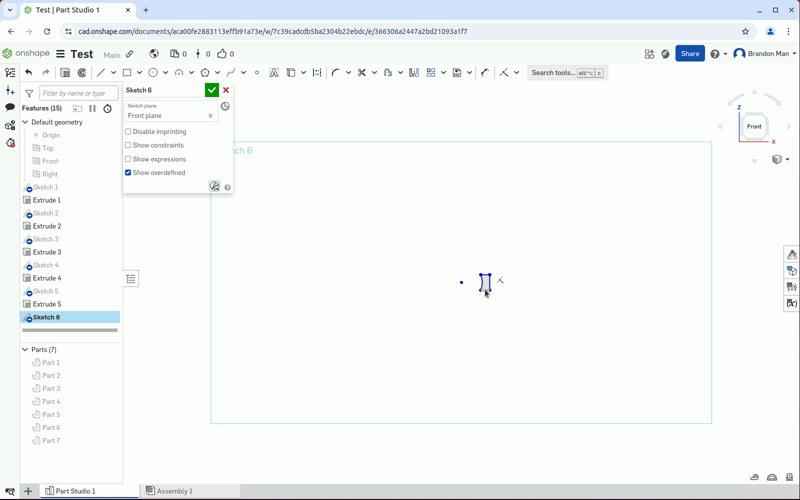
scroll(6)
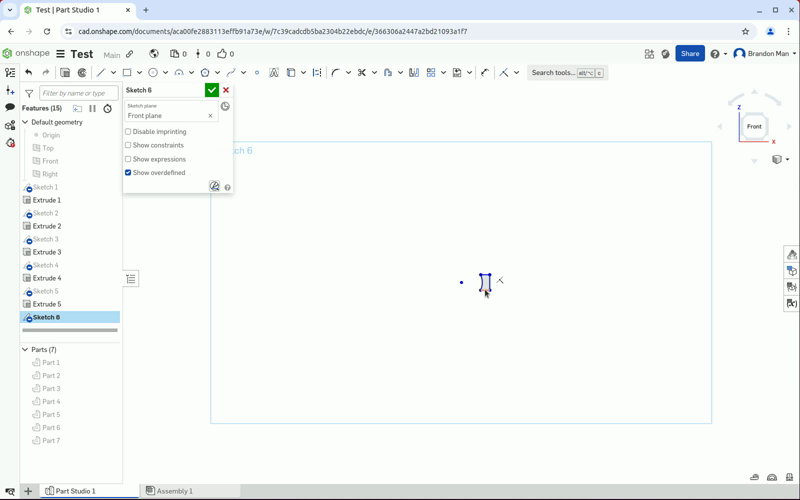
scroll(6)
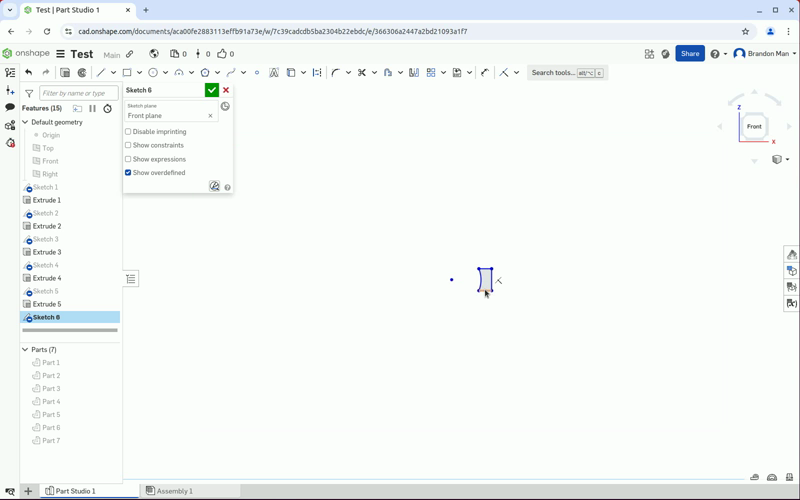
scroll(6)
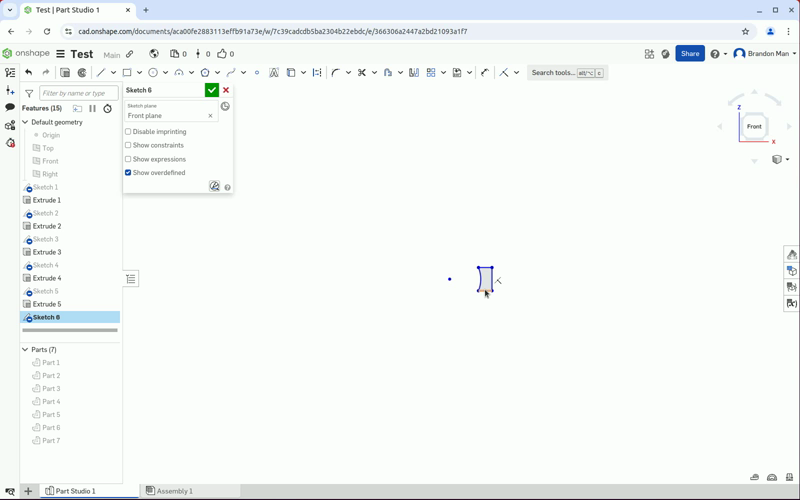
scroll(6)
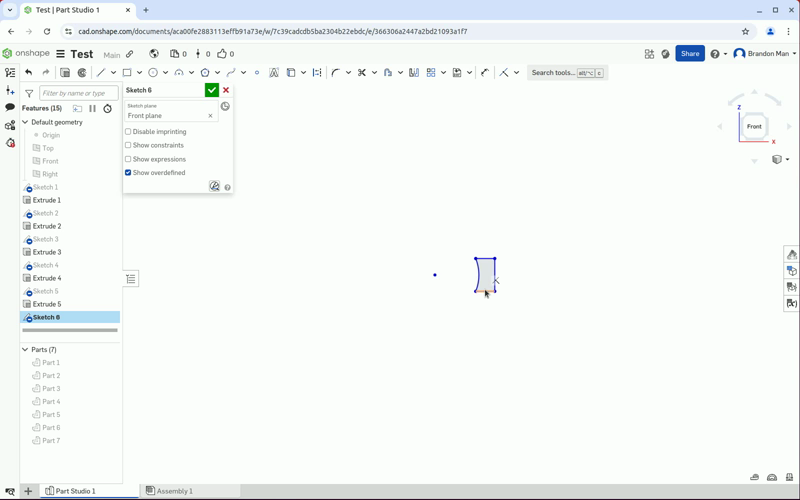
scroll(6)
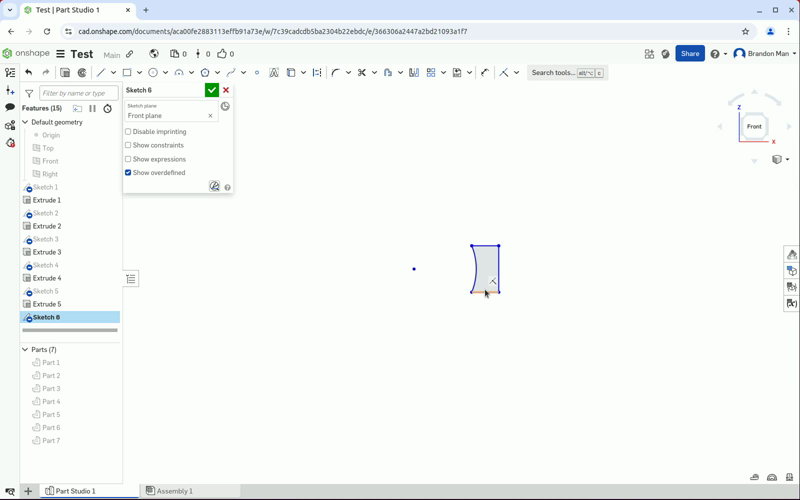
scroll(6)
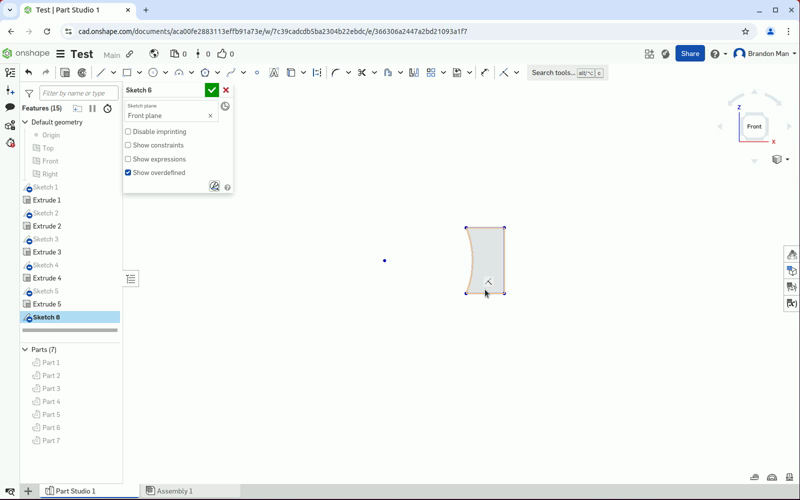
scroll(6)
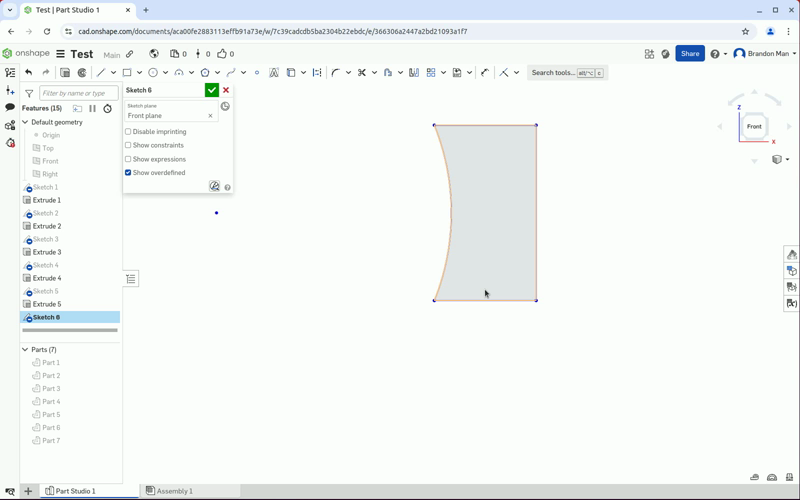
click(485, 289)
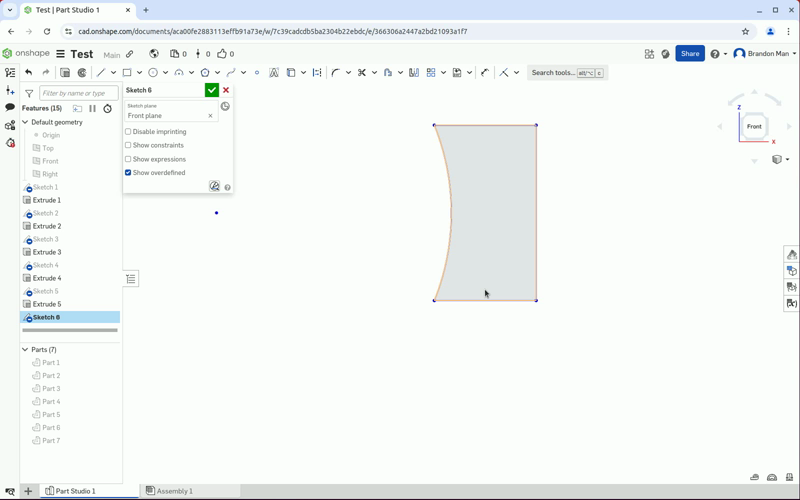
scroll(-6)
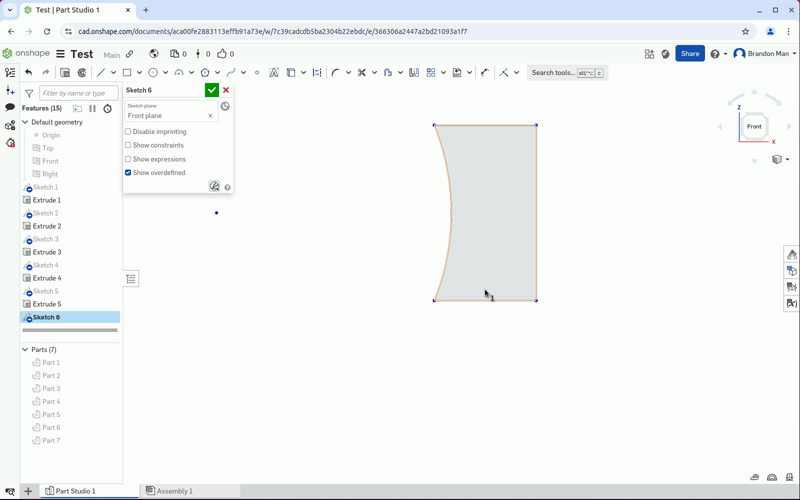
scroll(-6)
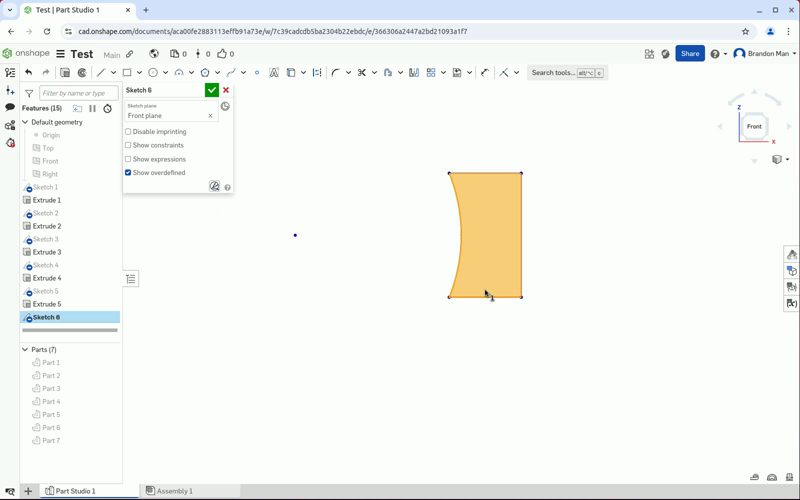
scroll(-6)
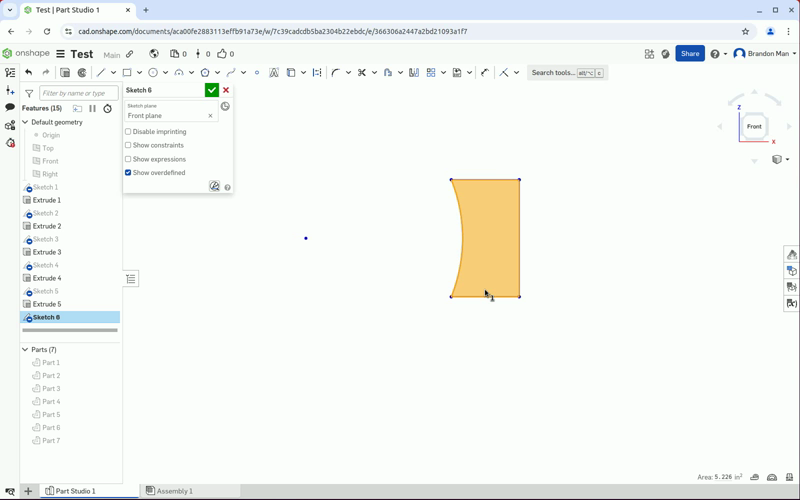
scroll(-6)
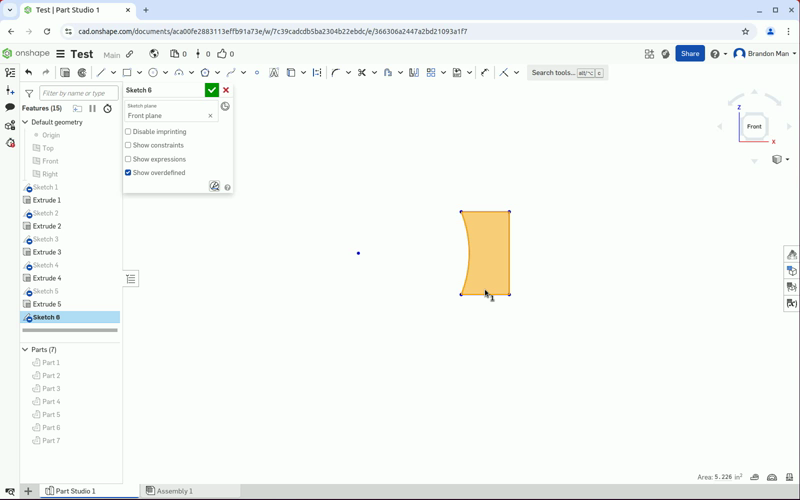
scroll(-6)
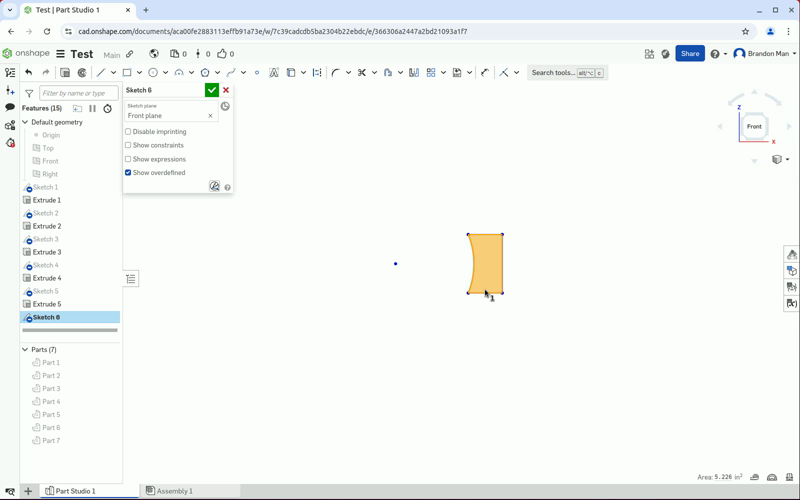
scroll(-6)
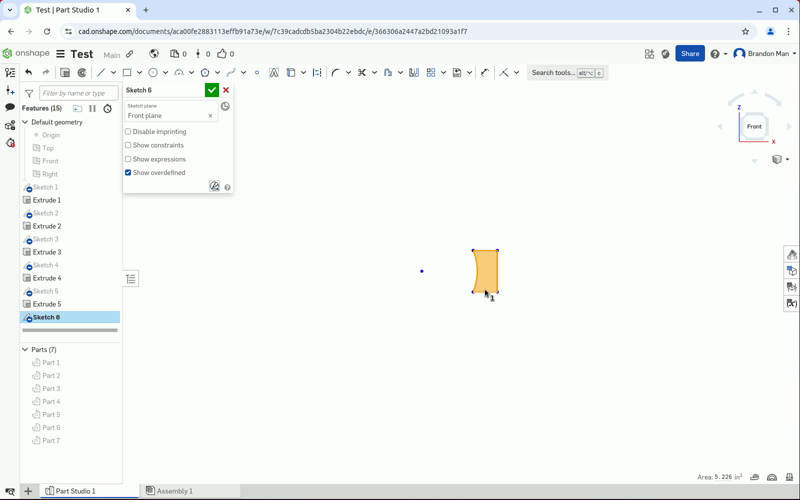
scroll(-6)
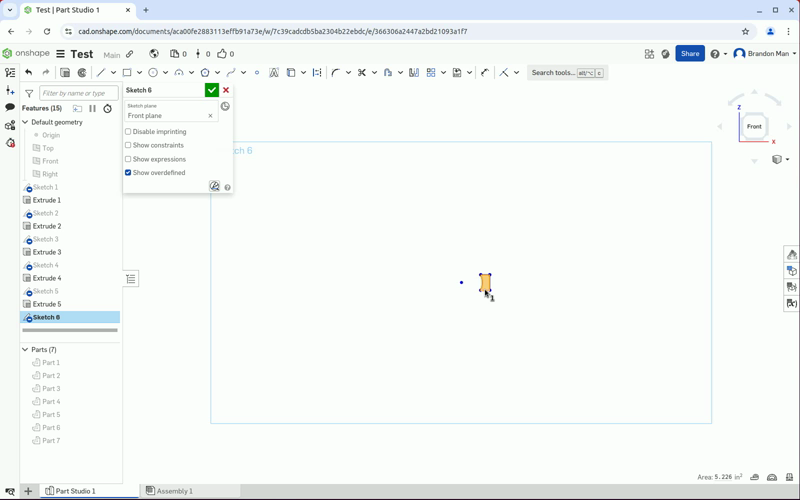
mouse_move(73, 352)
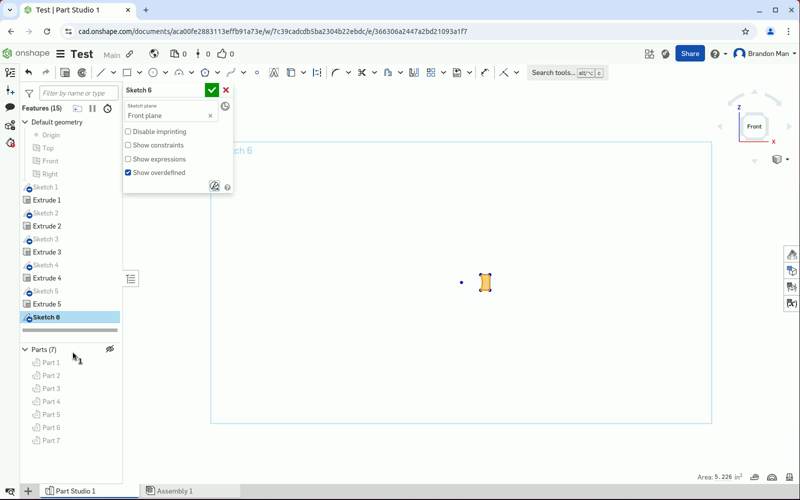
key(shift+y)
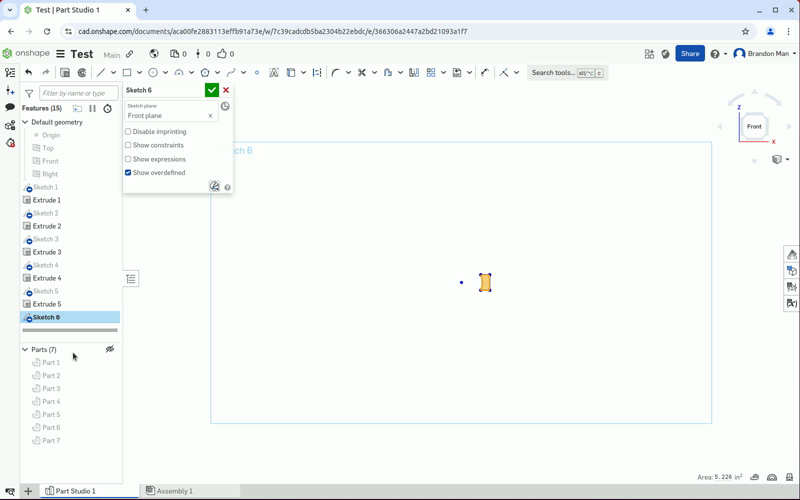
key(shift+e)
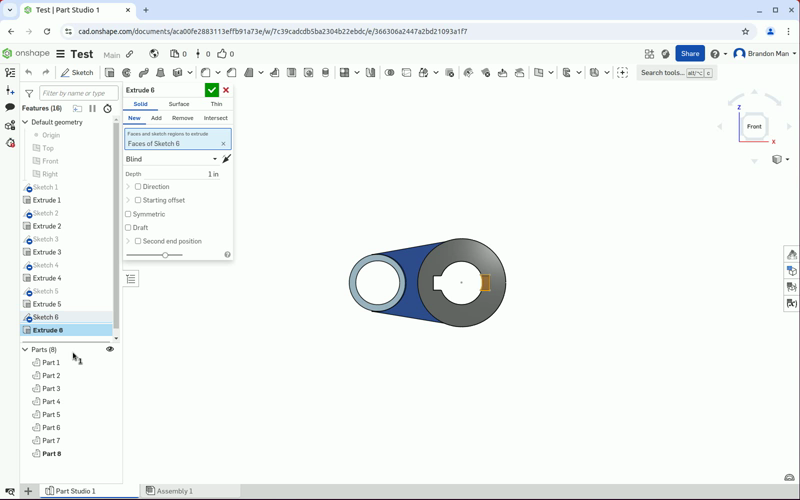
mouse_move(143, 106)
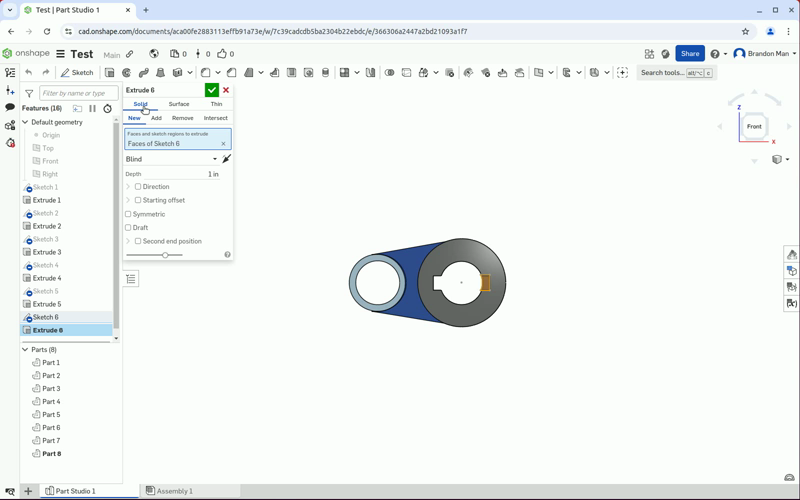
click(143, 106)
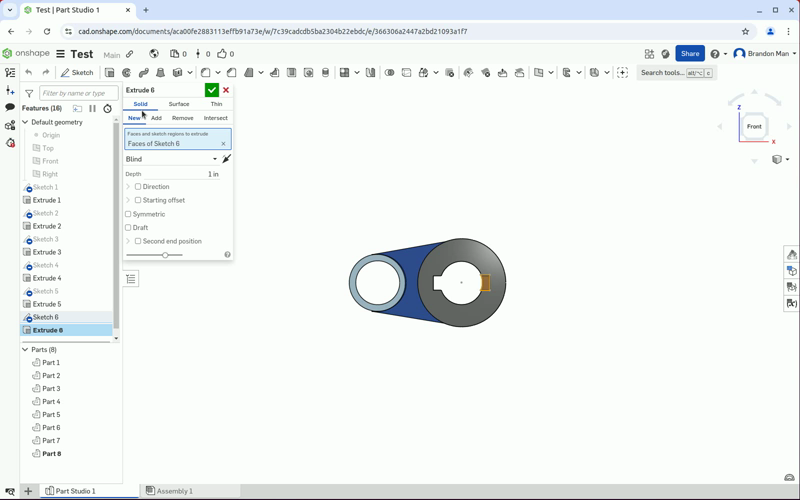
mouse_move(137, 120)
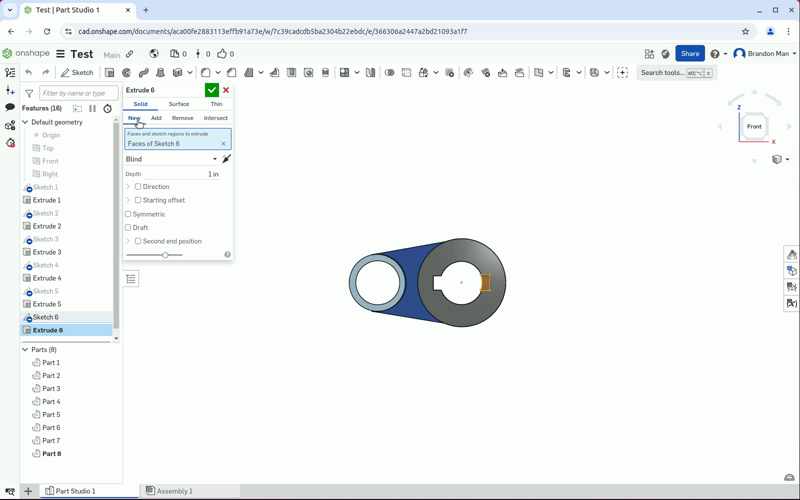
click(137, 120)
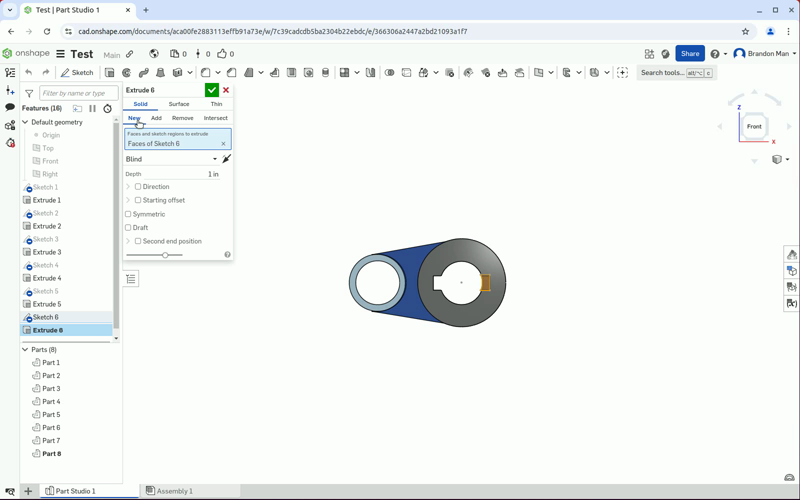
key(tab, 4)
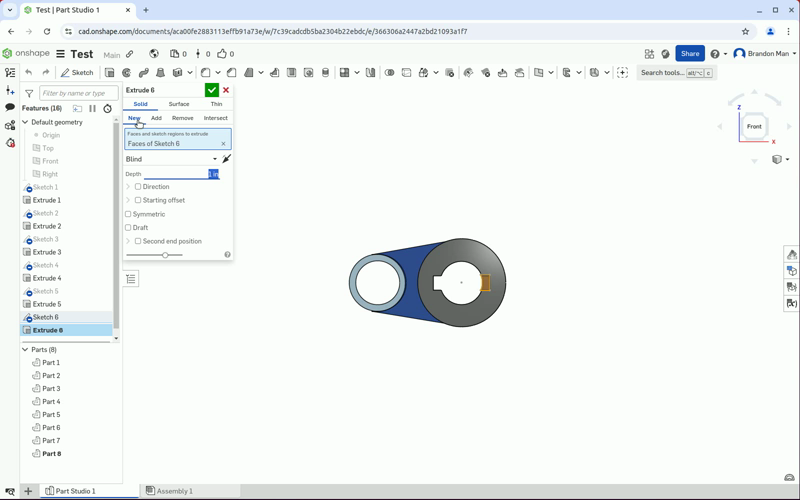
text(15.646)
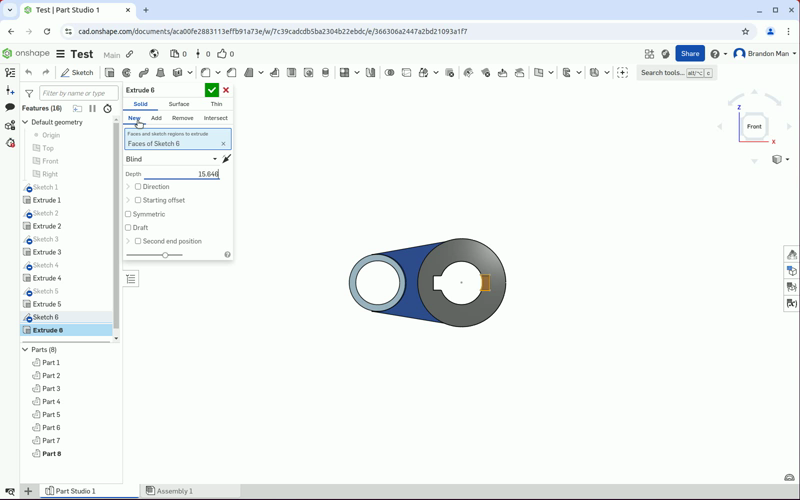
key(enter)
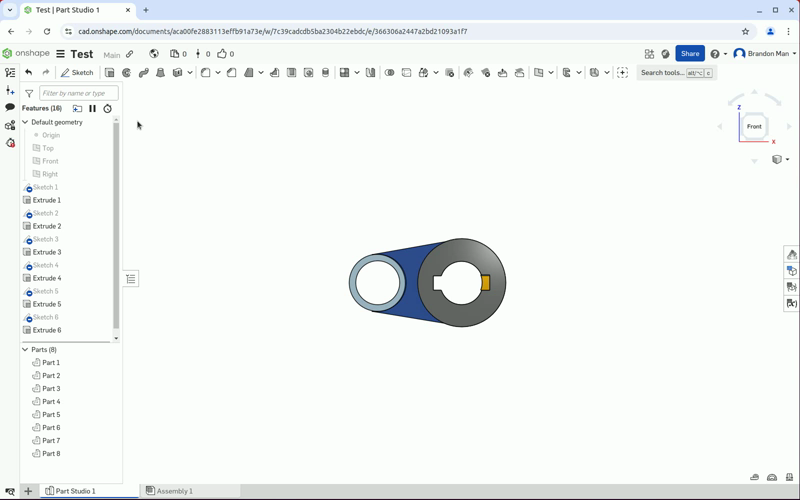
key(shift+h)
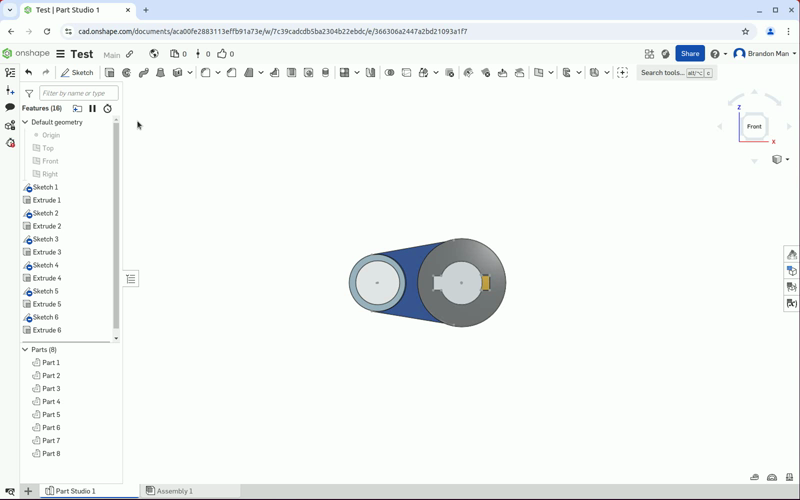
key(shift+h)
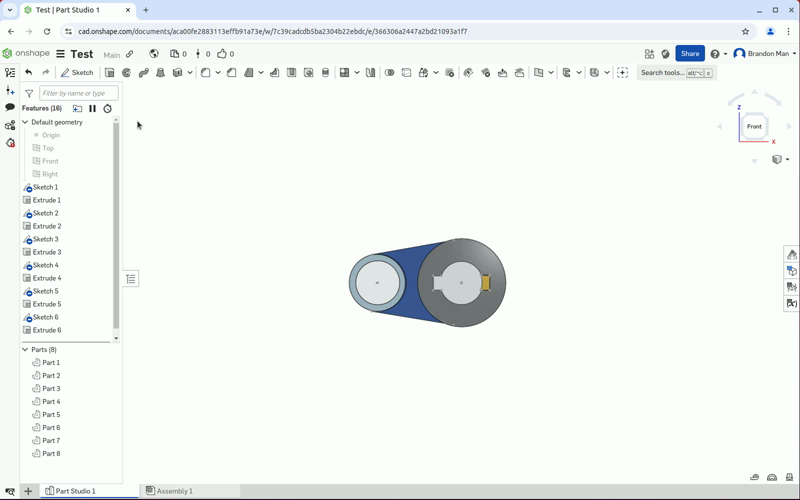
key(shift+7)
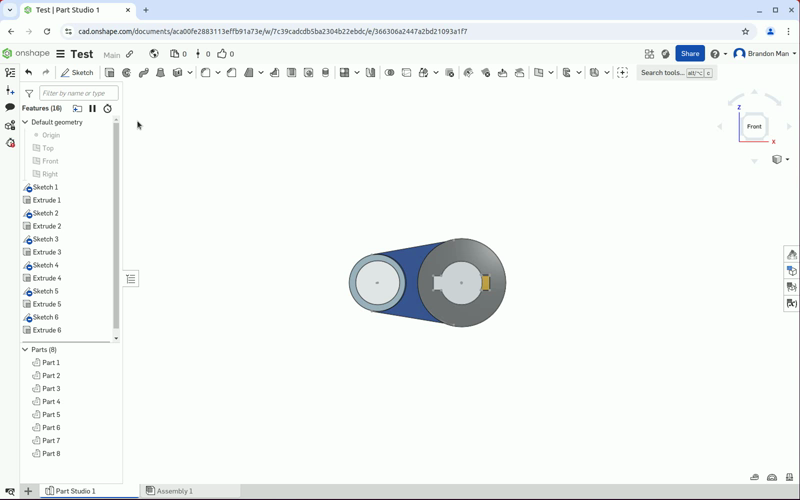
key(left, 2)
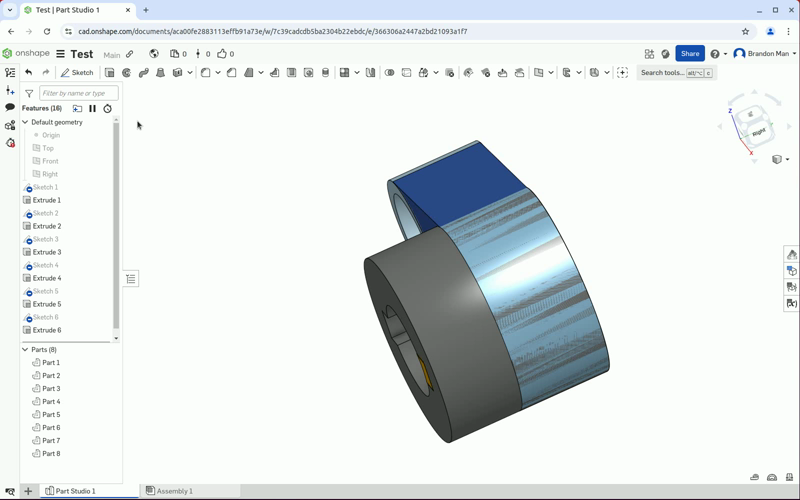
key(down, 2)
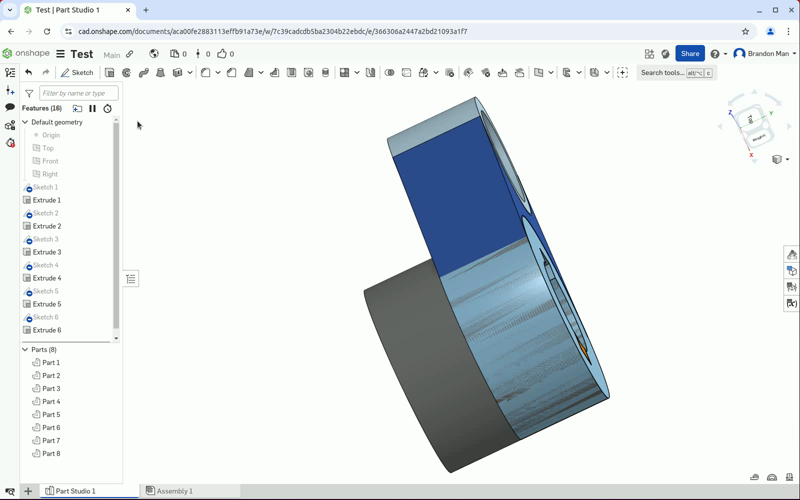
key(up, 2)
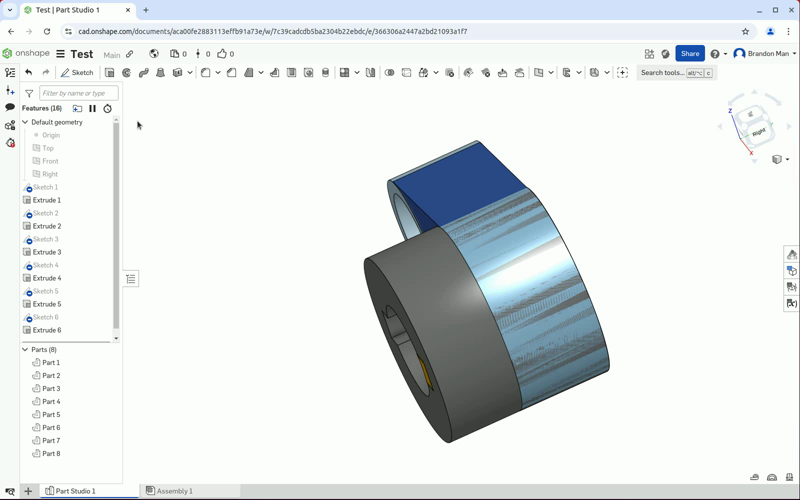
key(right, 2)
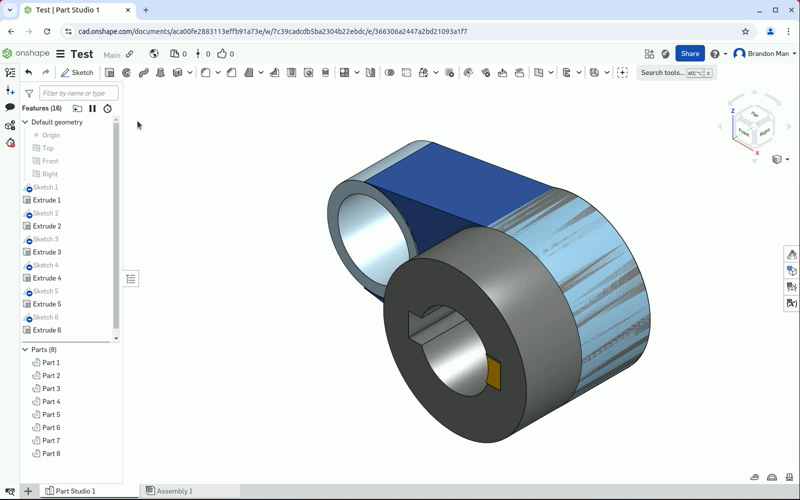
mouse_move(69, 189)
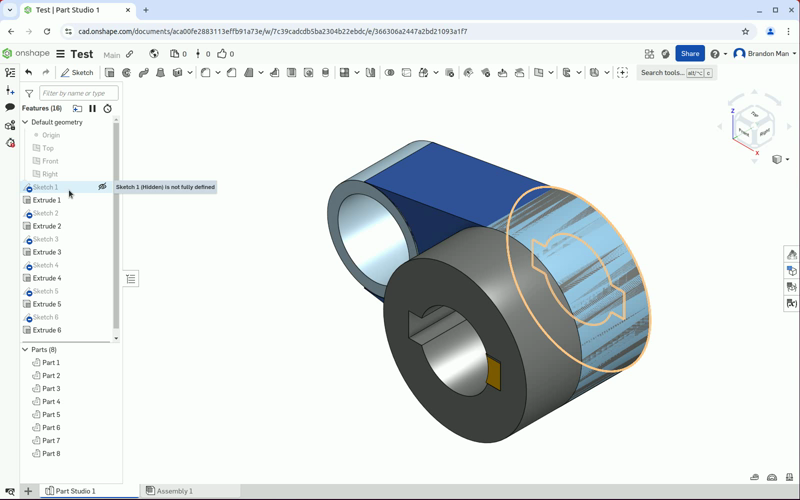
click(69, 189)